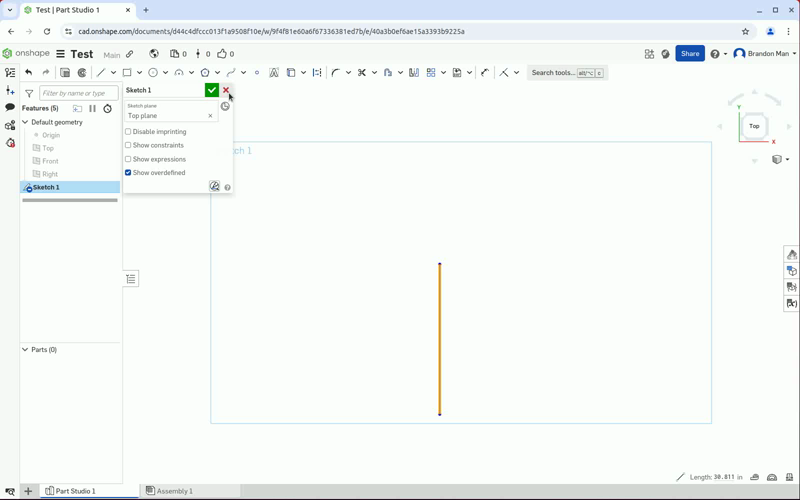
key(shift+h)
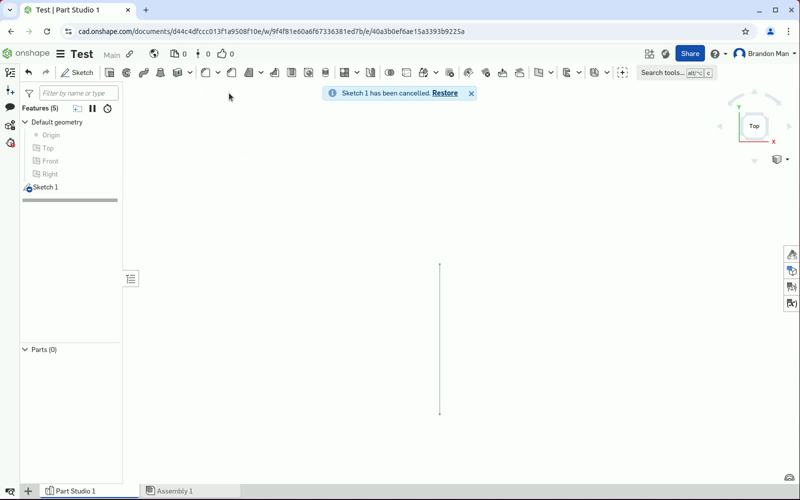
key(shift+s)
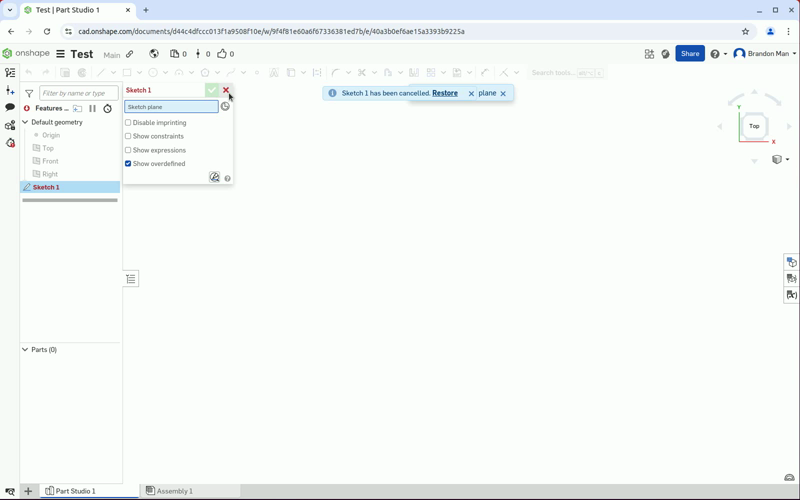
mouse_move(73, 150)
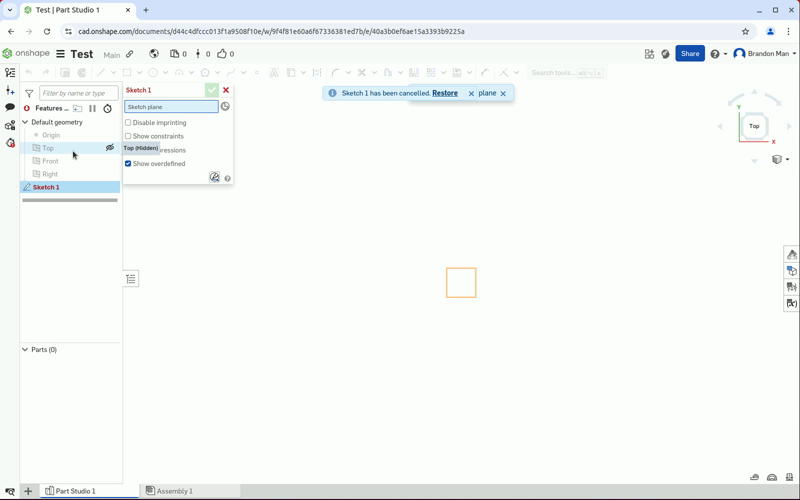
click(73, 150)
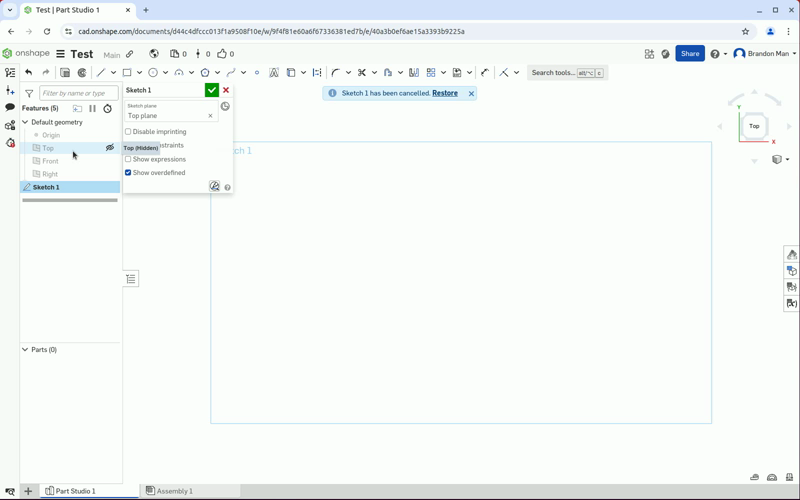
mouse_move(73, 352)
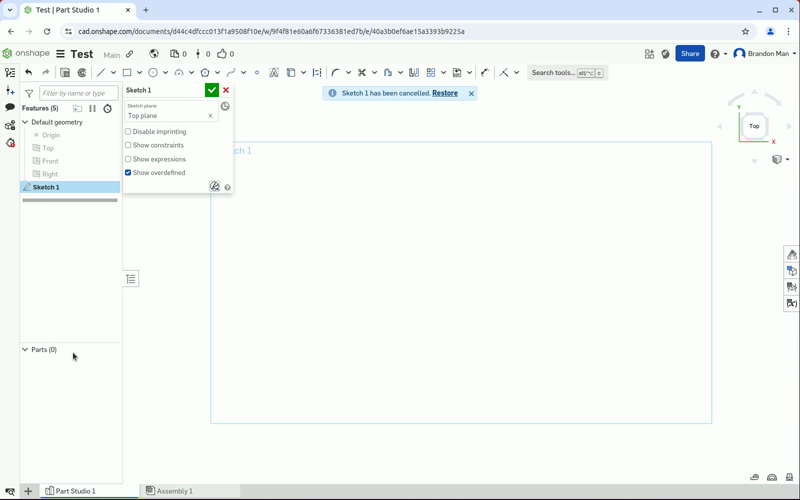
key(y)
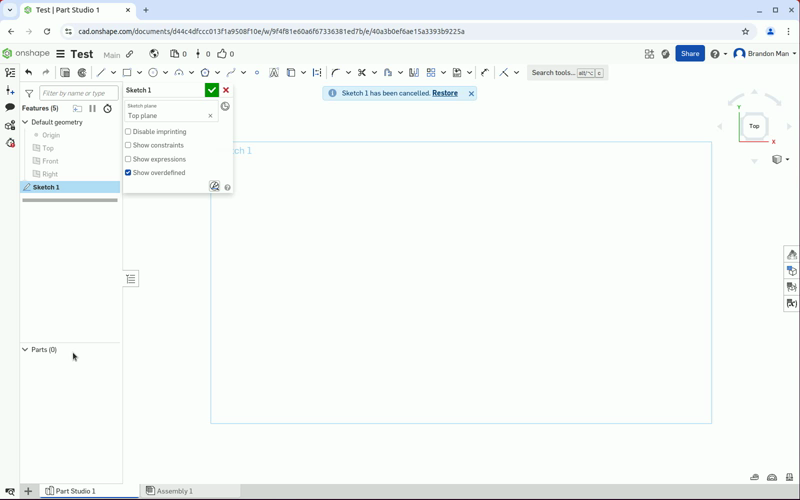
key(l)
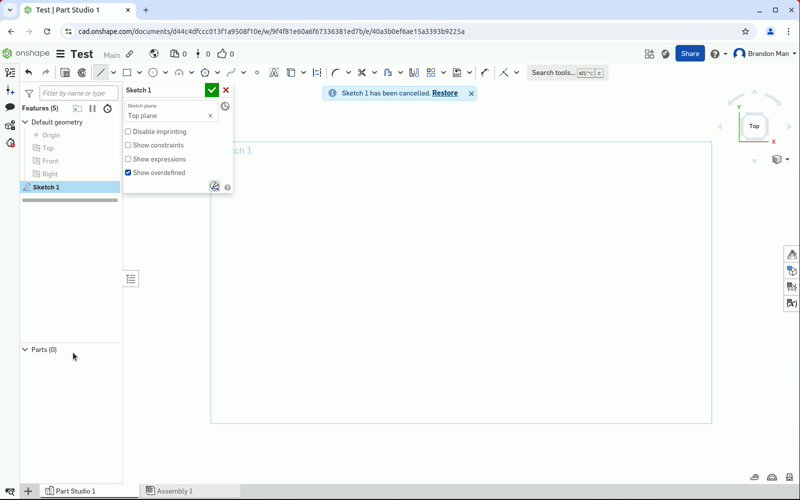
key_down(shift)
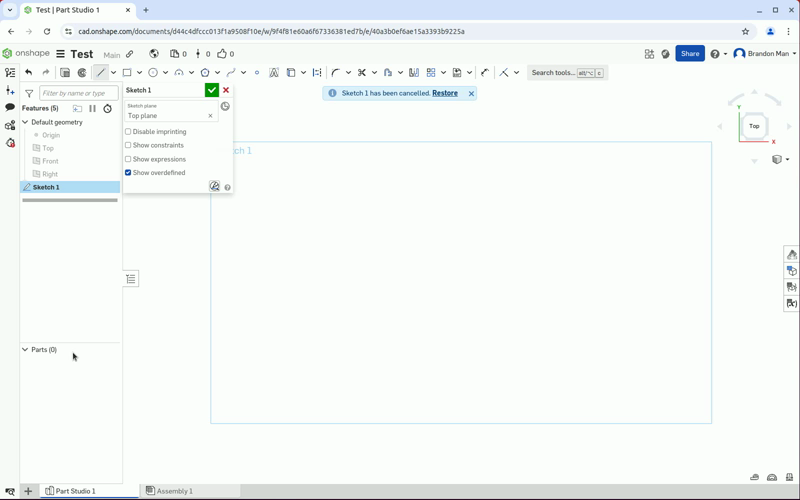
mouse_move(386, 321)
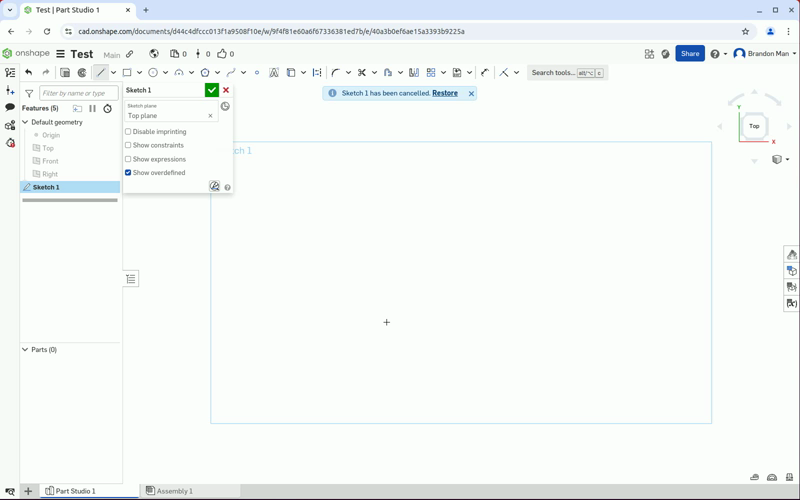
click(386, 321)
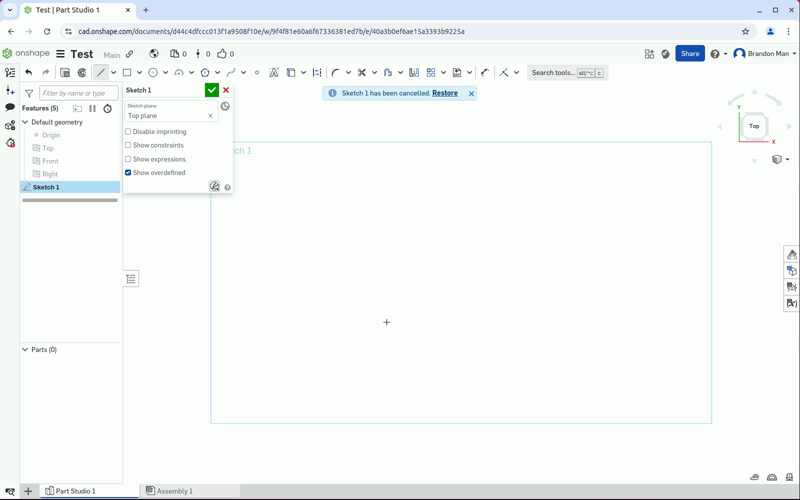
key_up(shift)
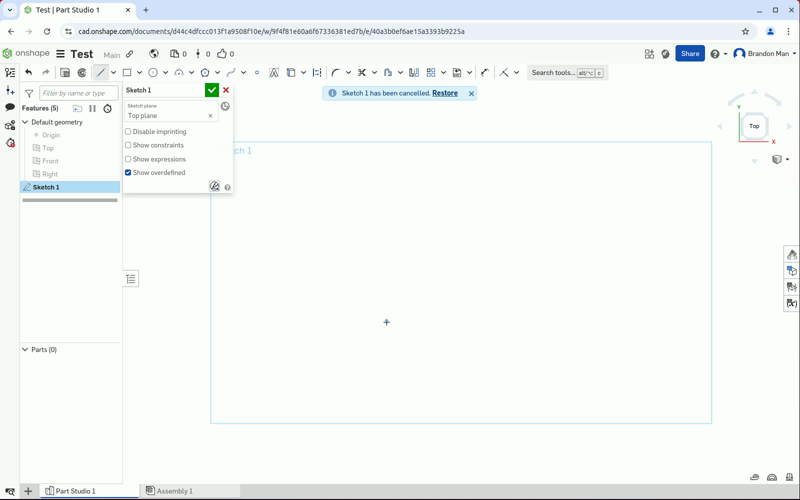
key_down(shift)
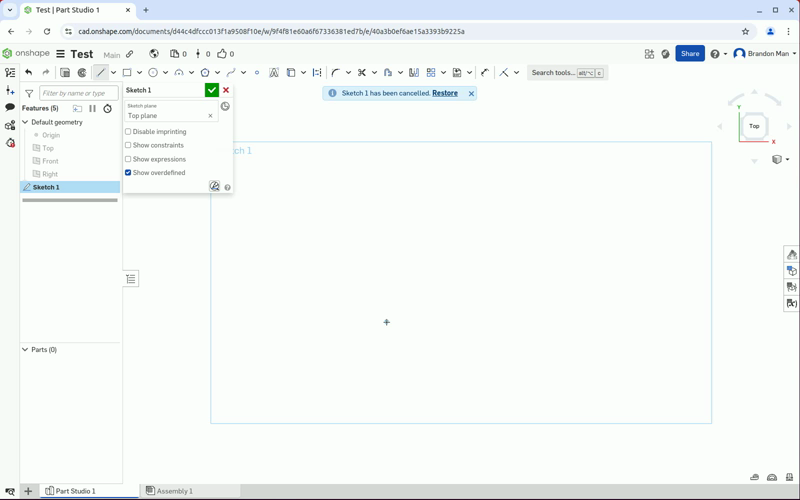
mouse_move(386, 243)
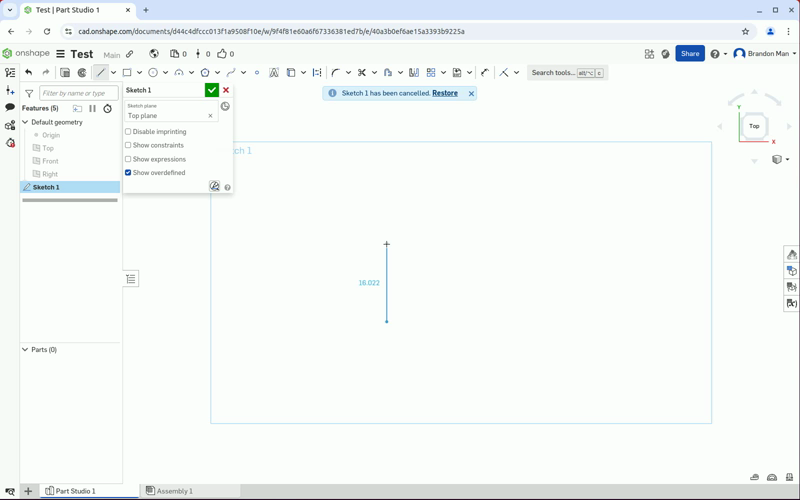
click(386, 243)
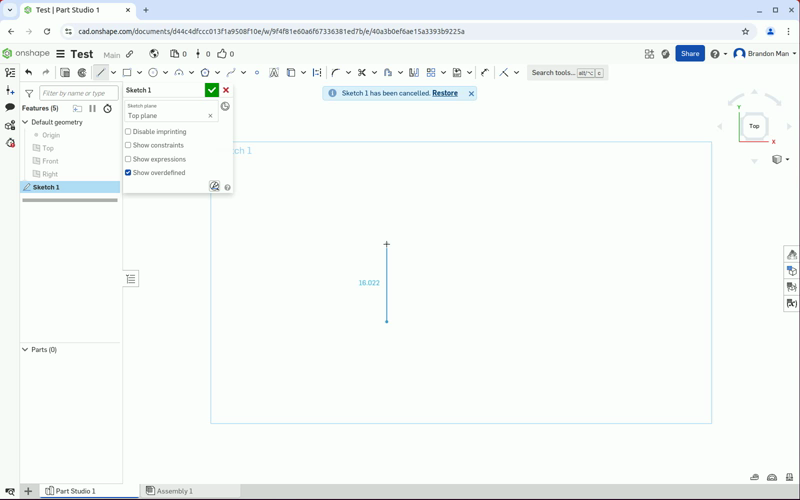
key_up(shift)
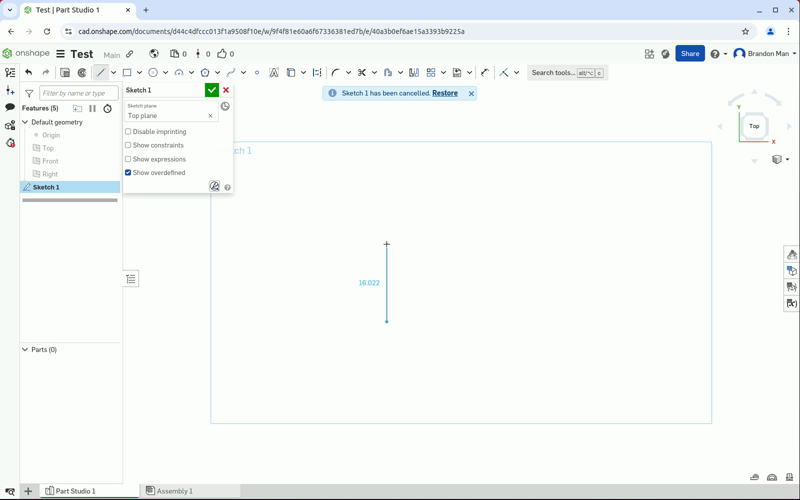
key(esc)
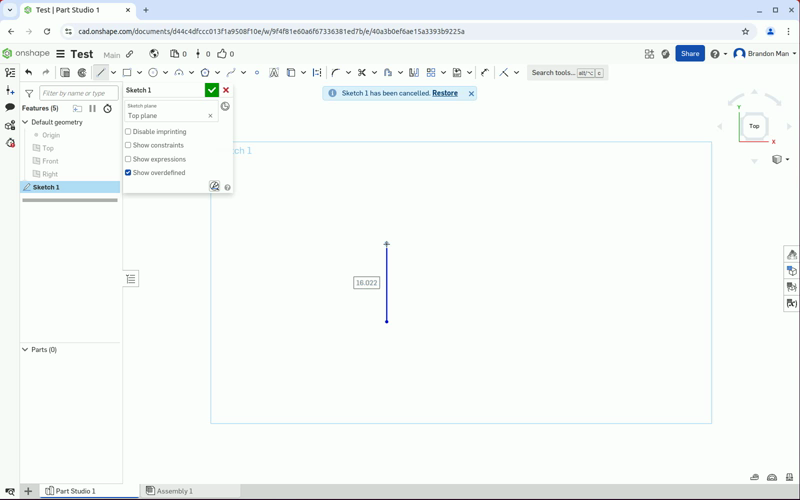
key(a)
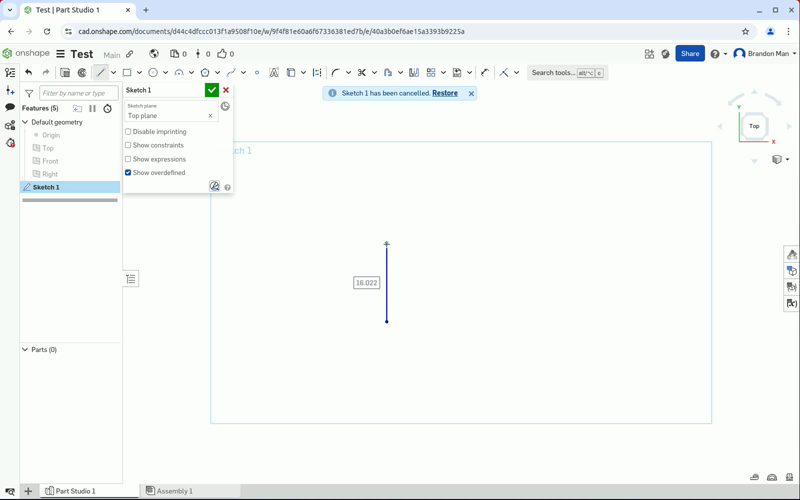
mouse_move(386, 243)
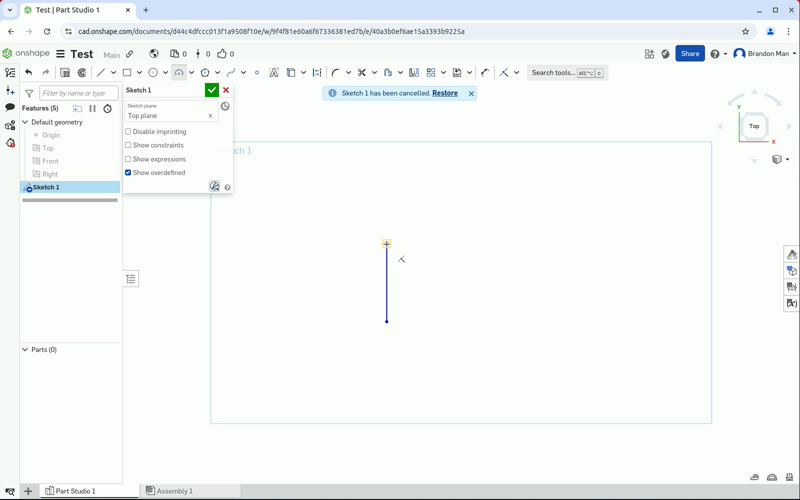
click(386, 243)
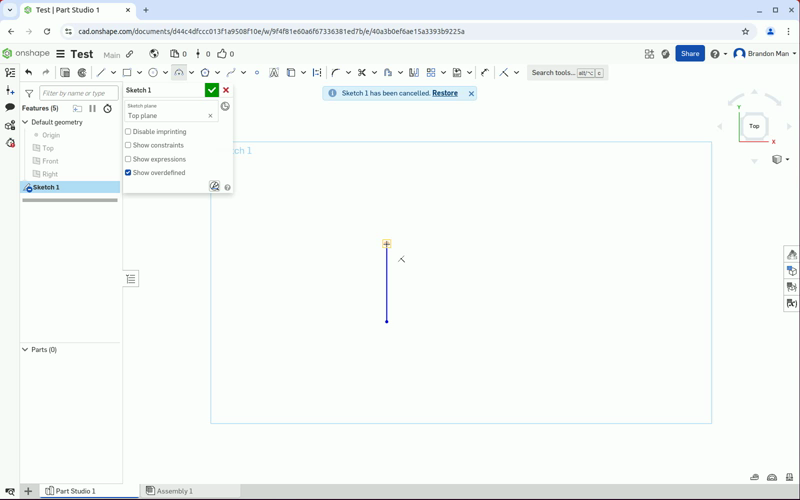
mouse_move(386, 321)
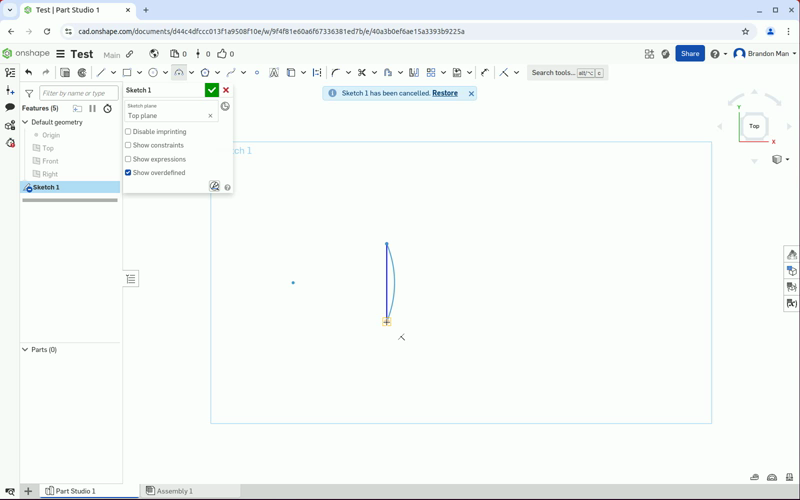
click(386, 321)
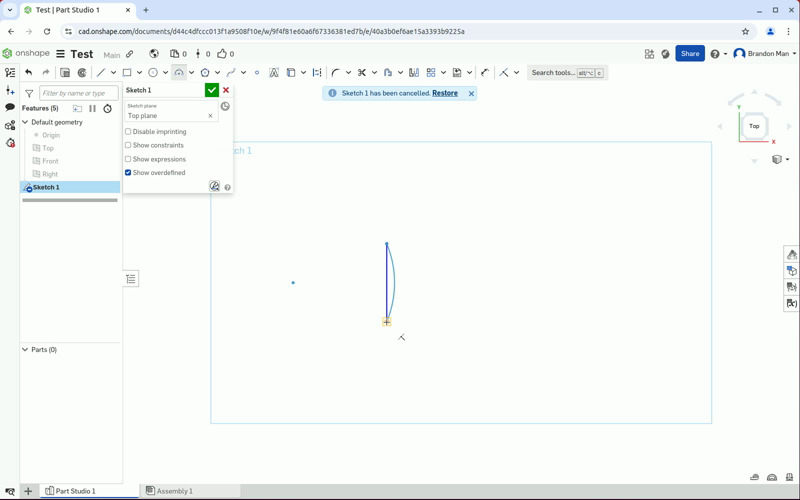
key_down(shift)
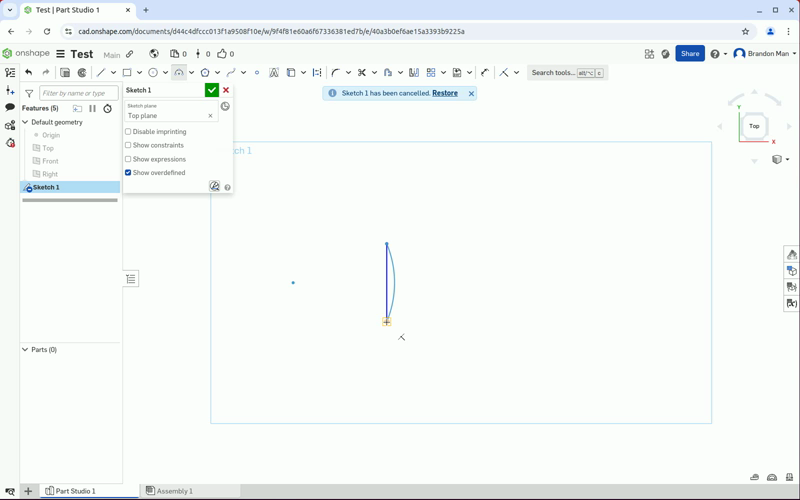
mouse_move(348, 282)
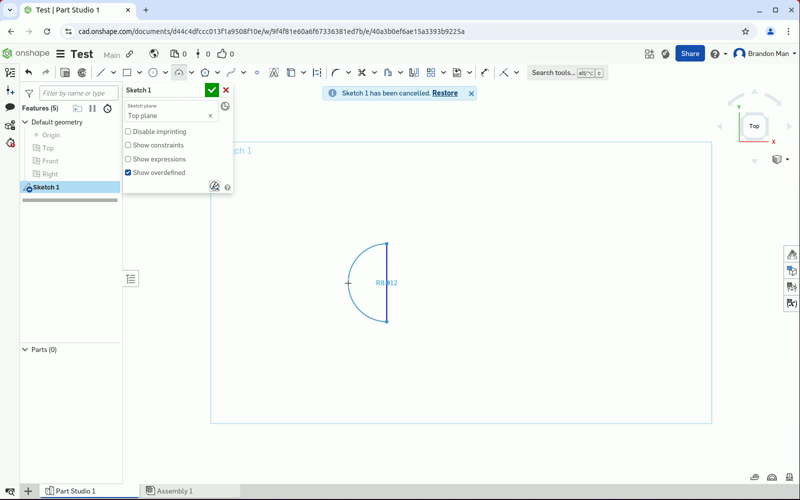
click(348, 282)
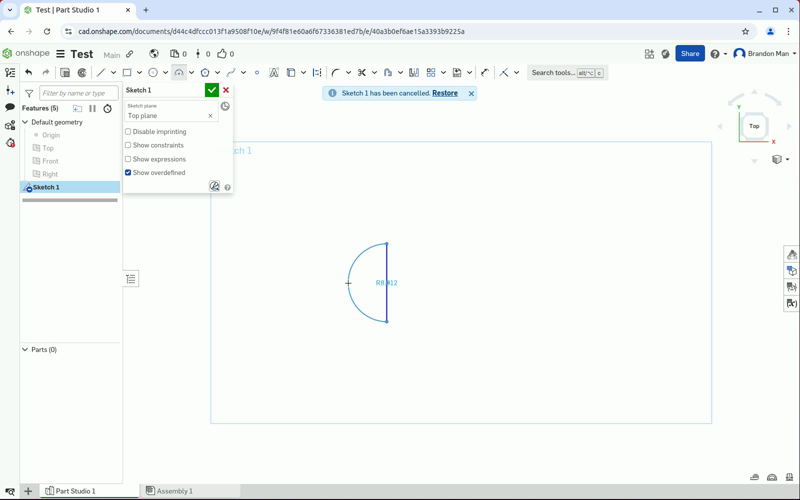
key_up(shift)
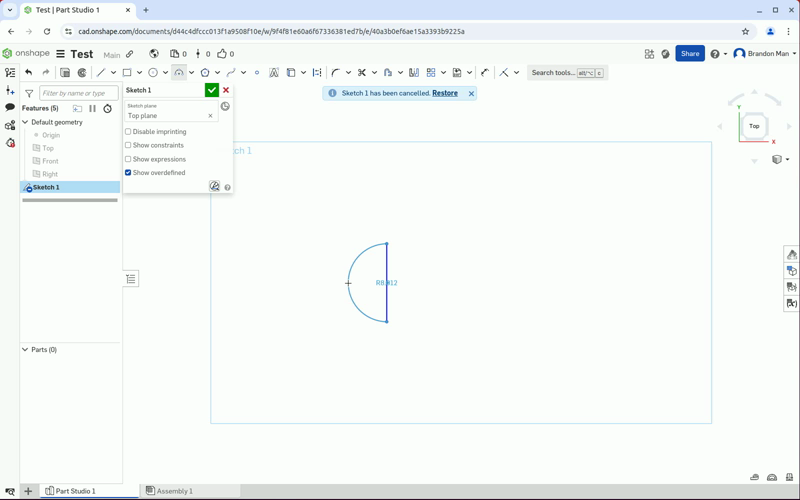
key(esc)
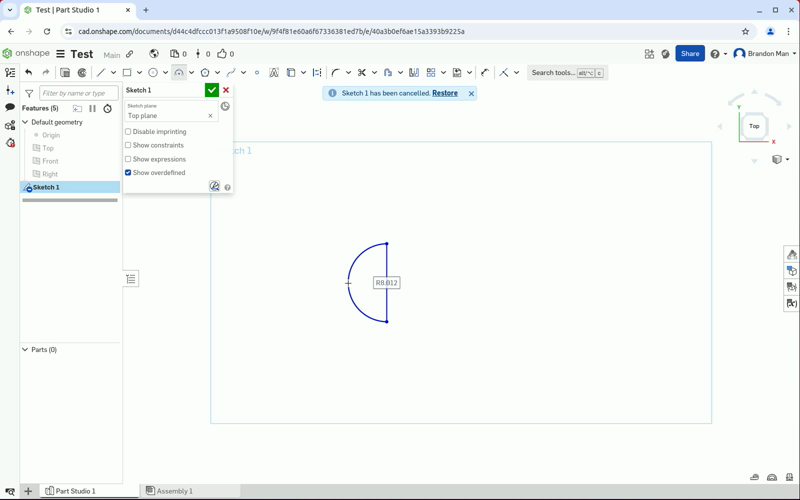
mouse_move(374, 265)
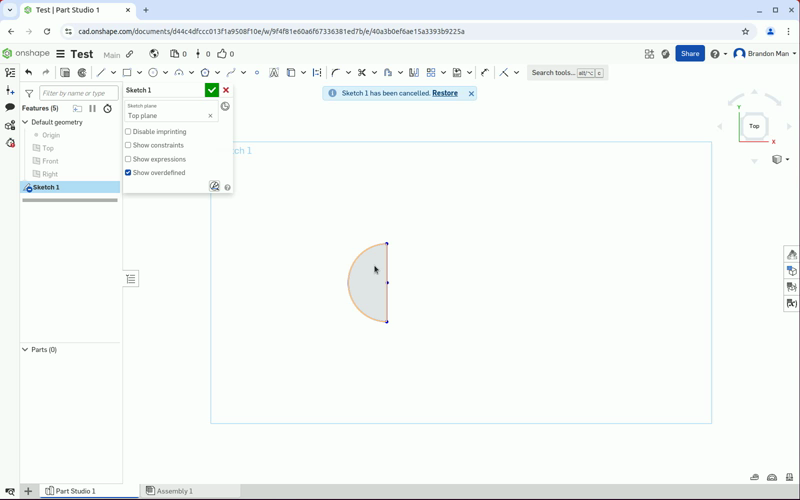
scroll(6)
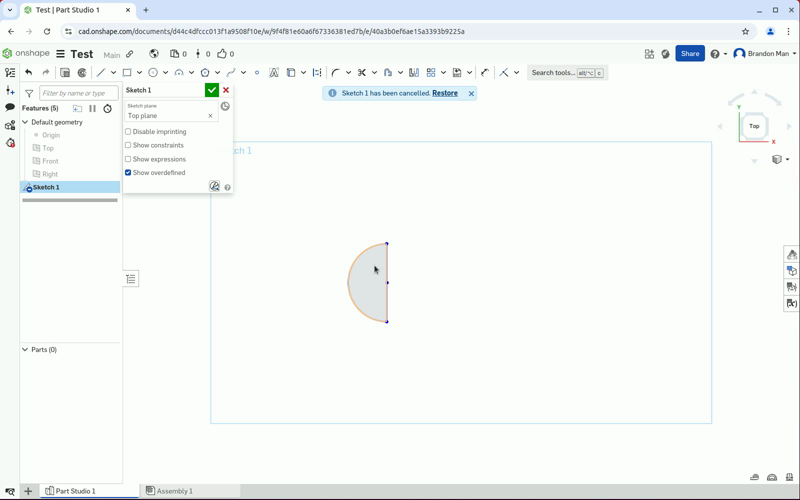
scroll(6)
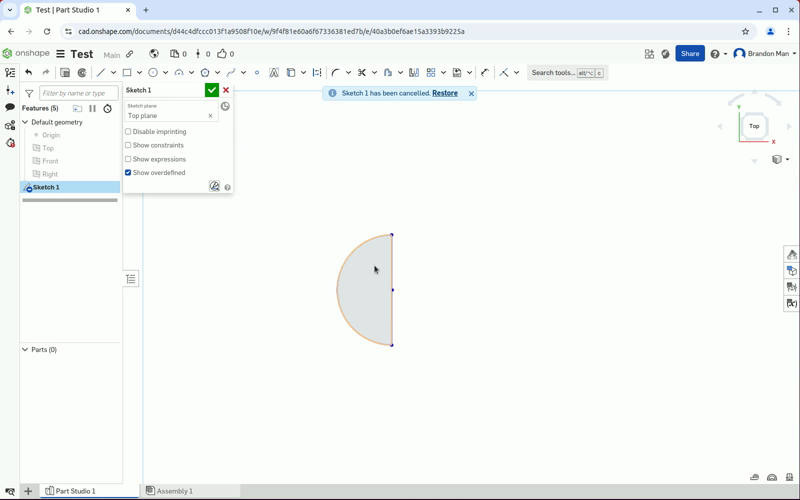
scroll(6)
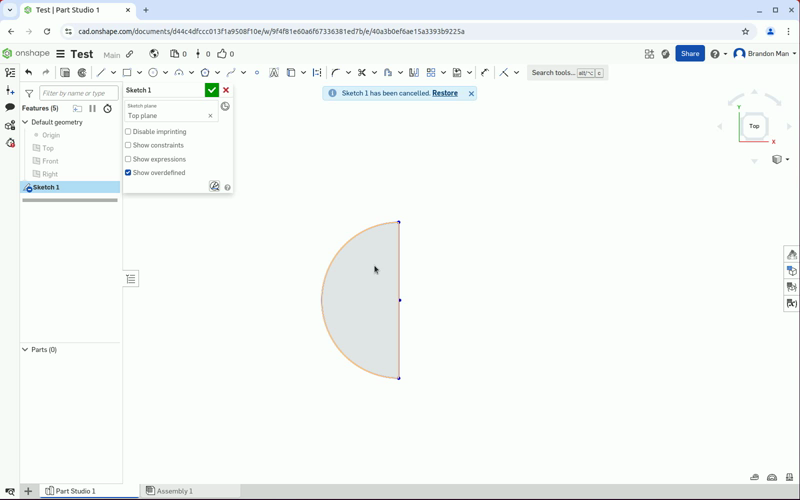
scroll(6)
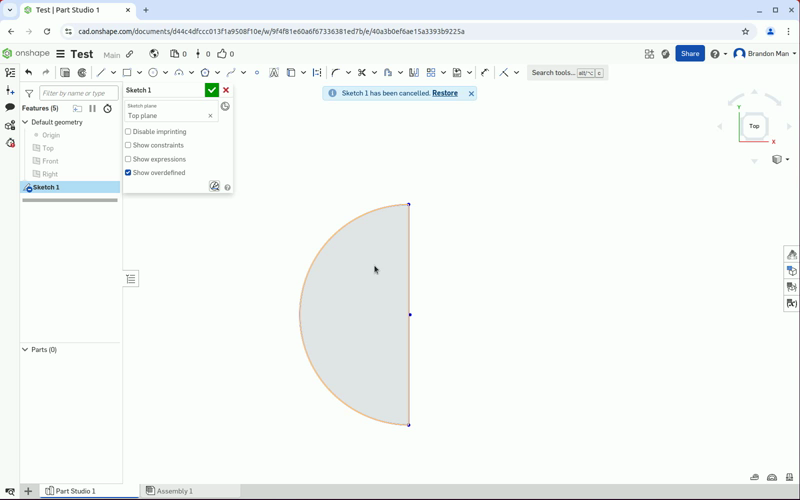
scroll(6)
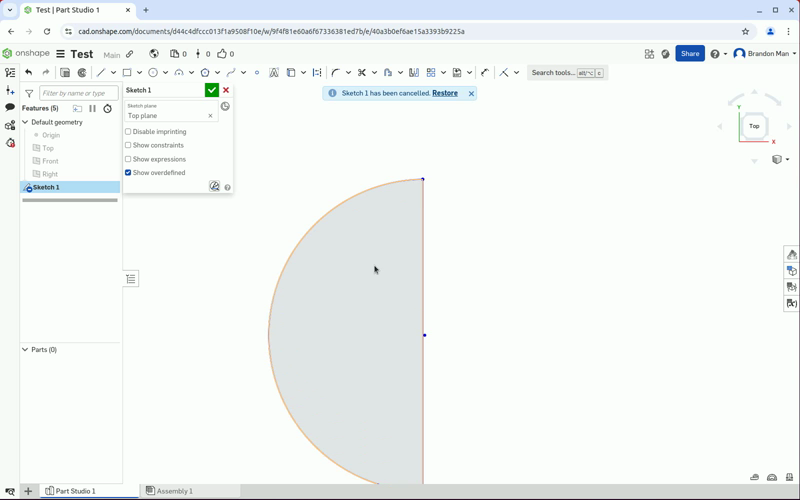
scroll(6)
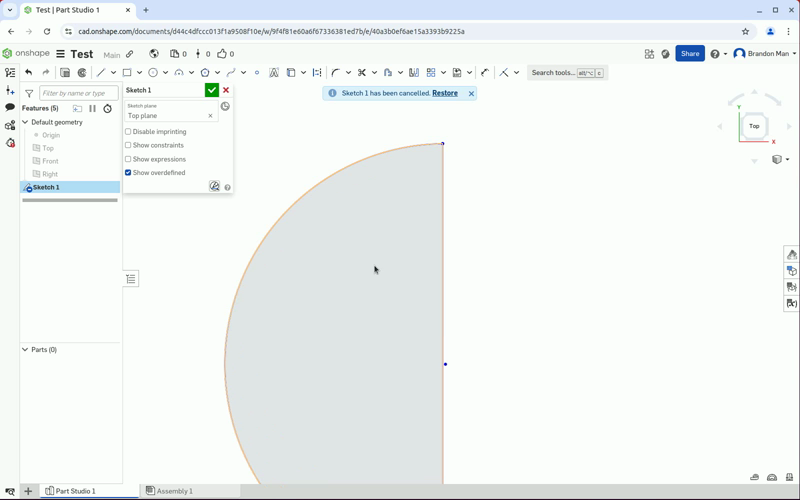
scroll(6)
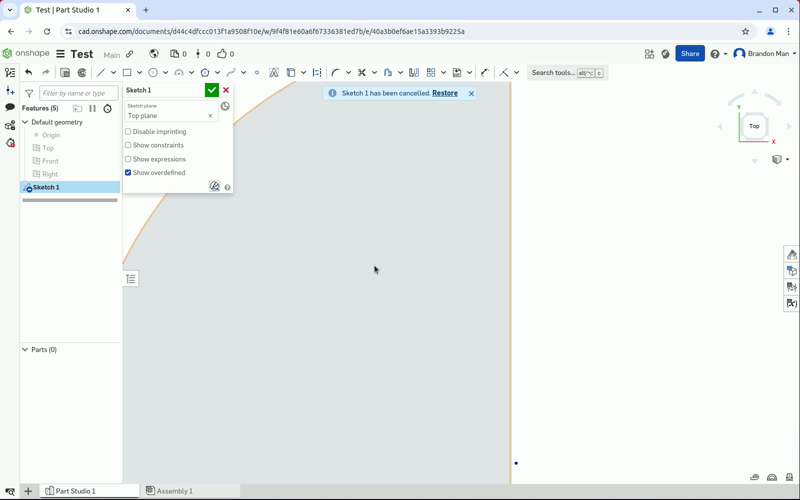
click(374, 265)
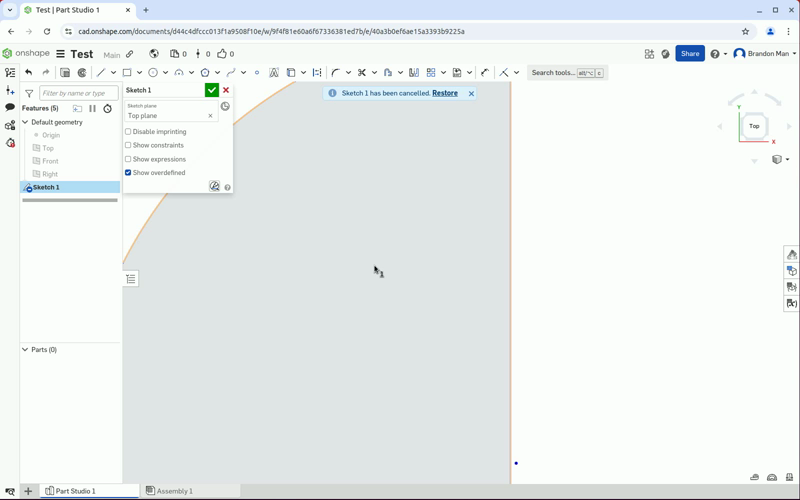
scroll(-6)
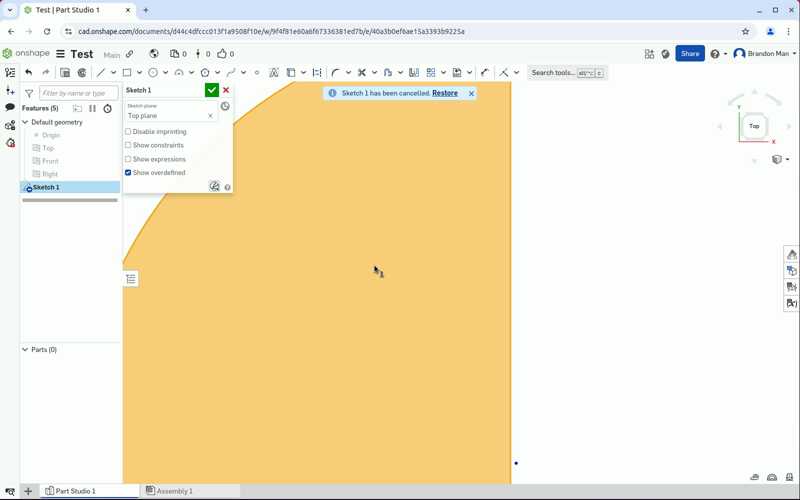
scroll(-6)
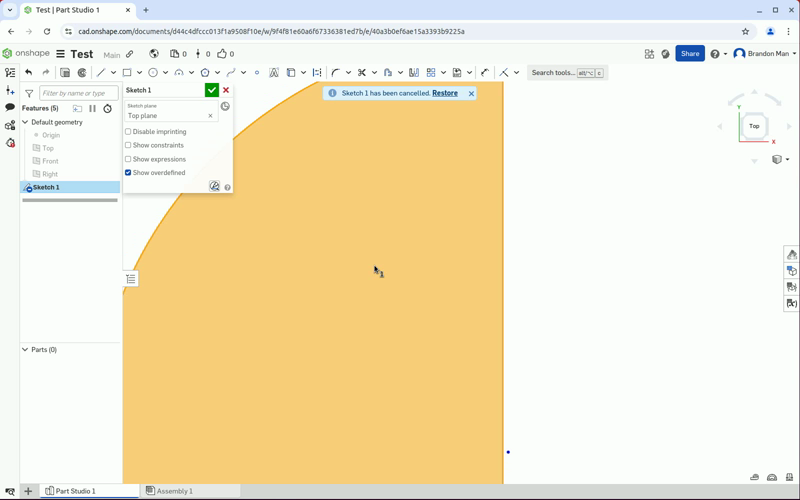
scroll(-6)
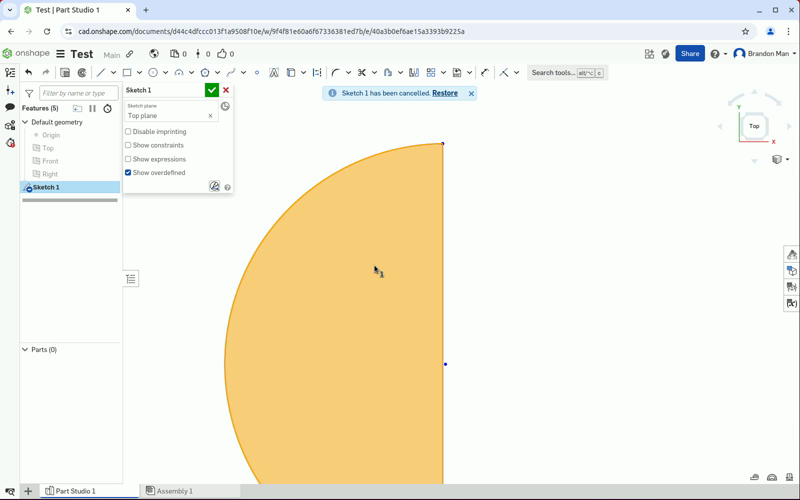
scroll(-6)
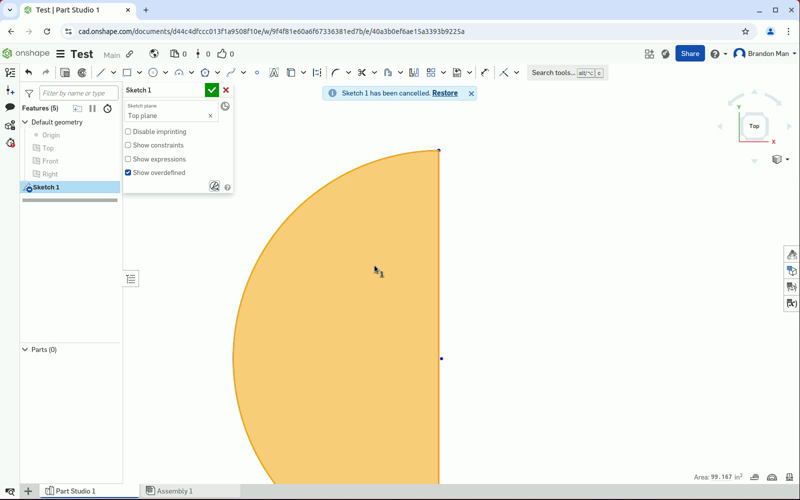
scroll(-6)
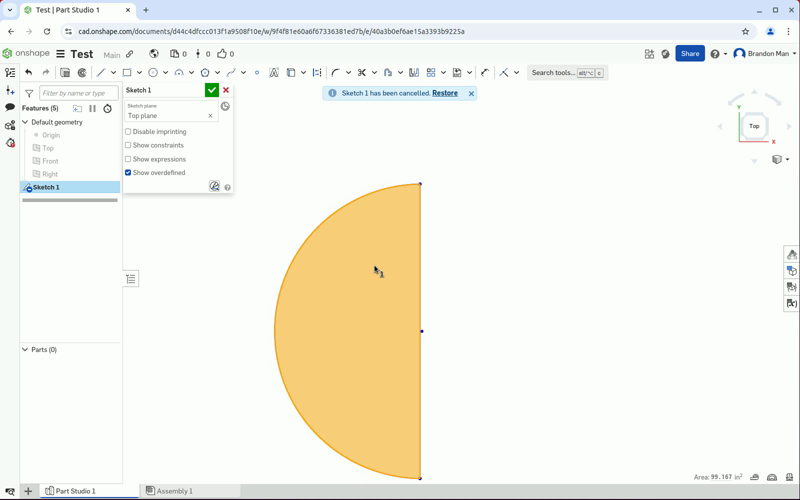
scroll(-6)
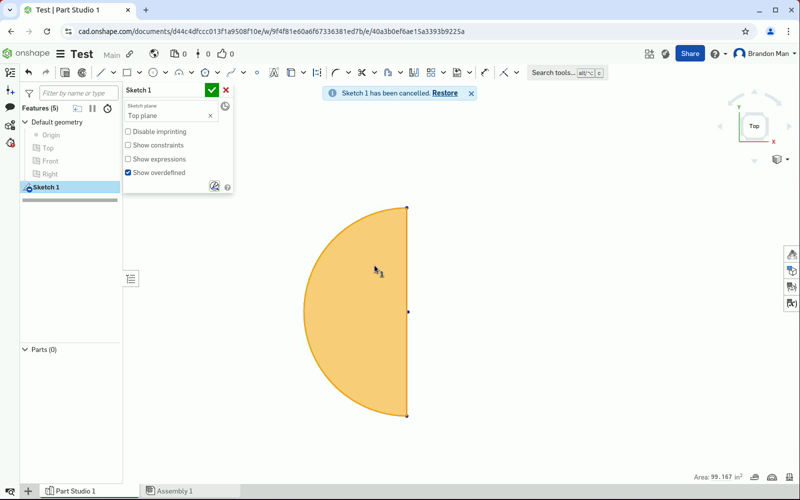
scroll(-6)
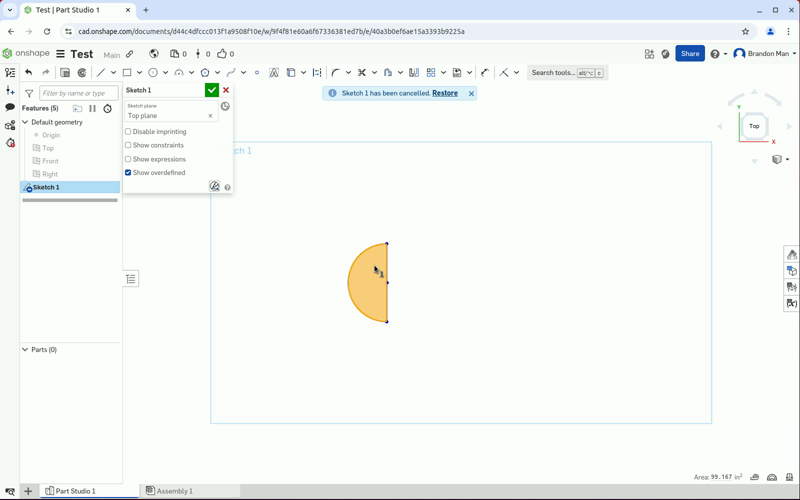
mouse_move(73, 352)
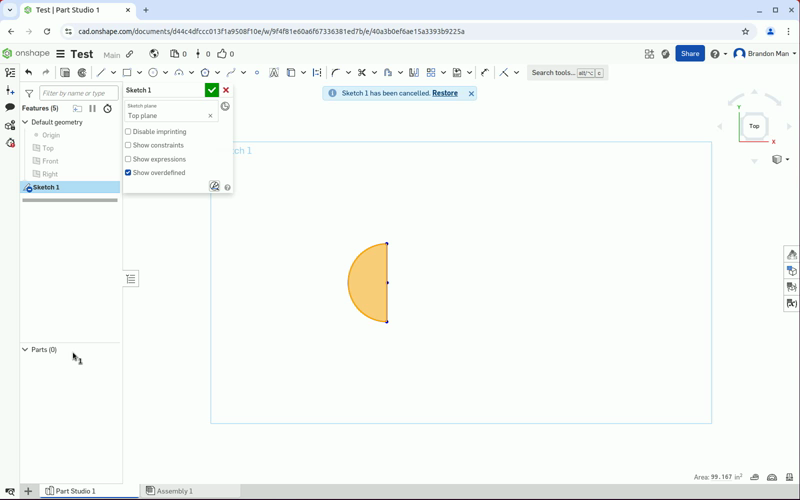
key(shift+y)
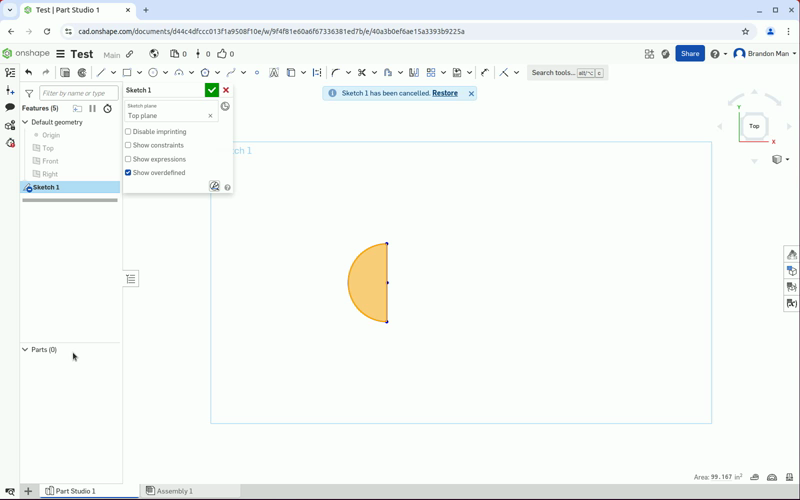
key(shift+e)
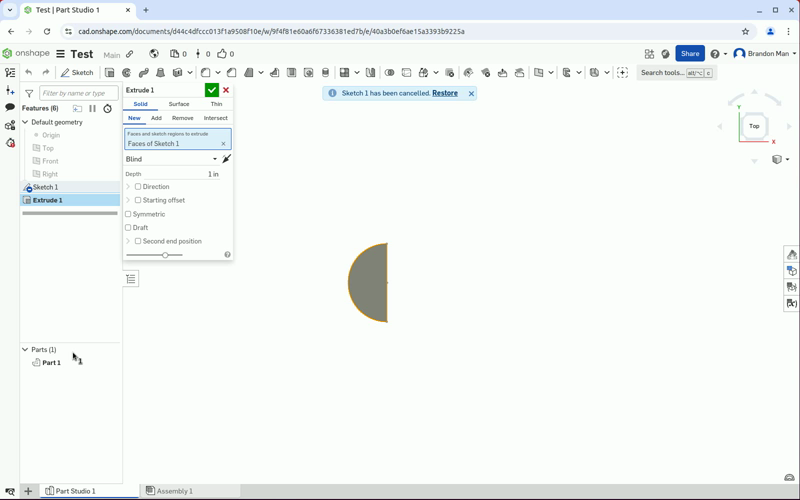
mouse_move(143, 106)
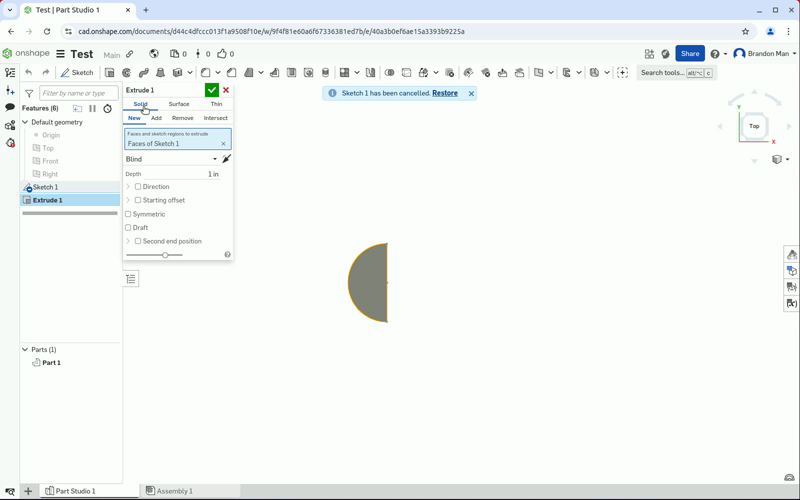
click(143, 106)
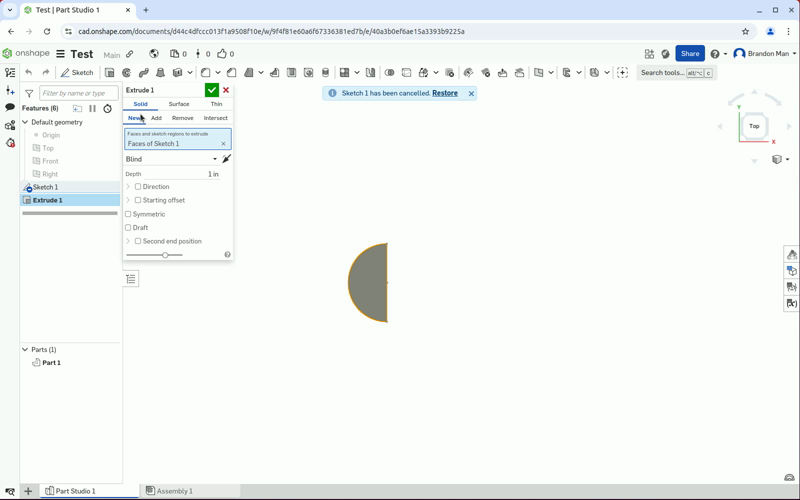
mouse_move(137, 120)
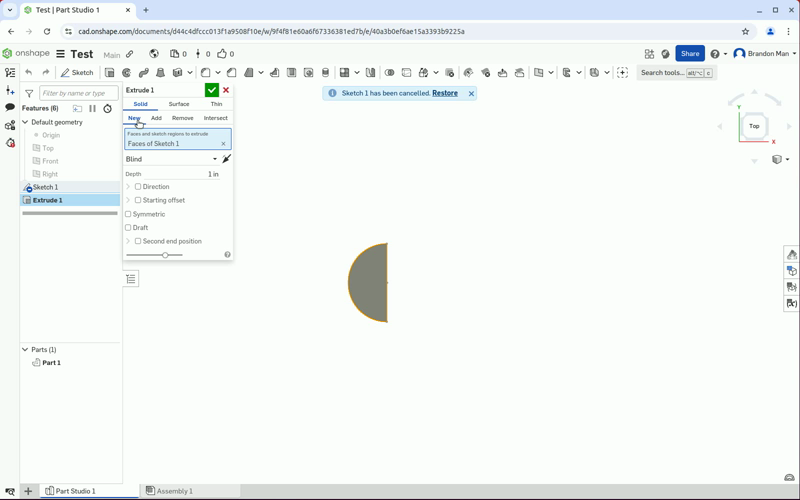
click(137, 120)
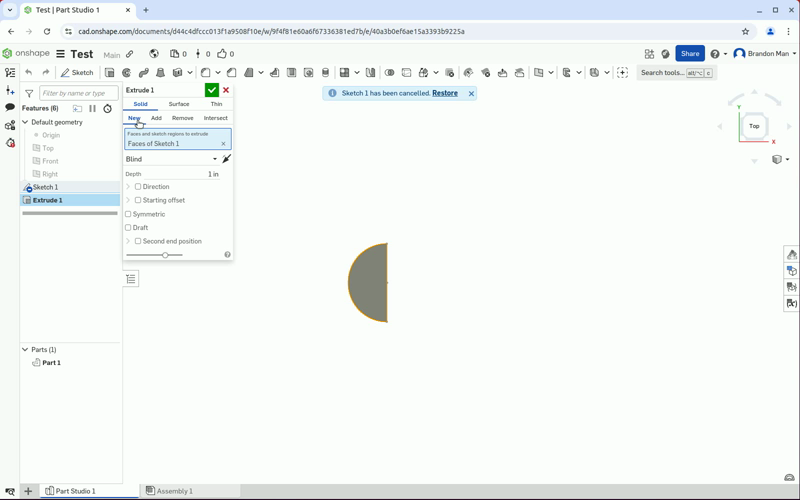
key(tab, 4)
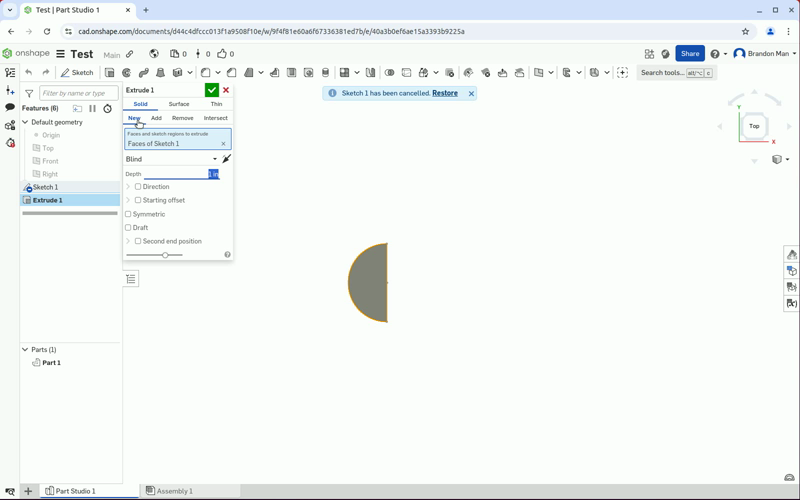
text(5.296)
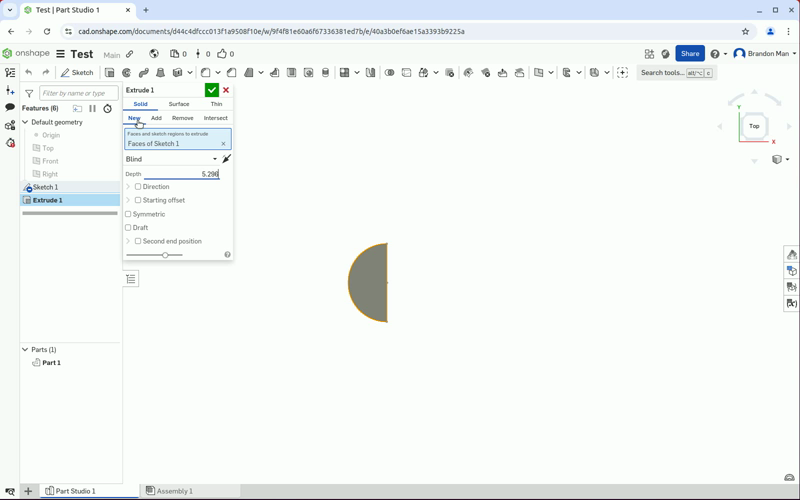
key(enter)
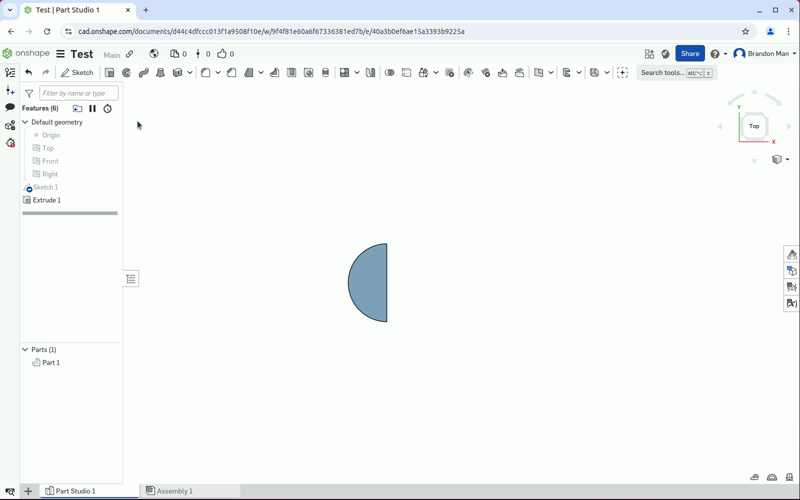
key(shift+h)
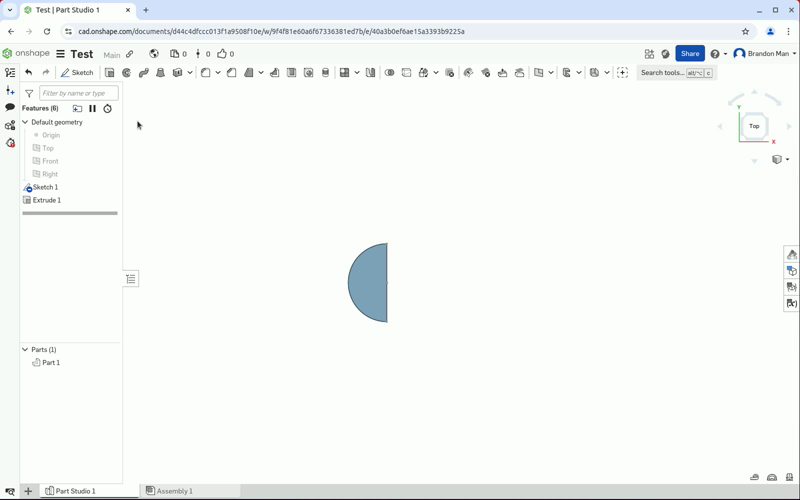
key(shift+h)
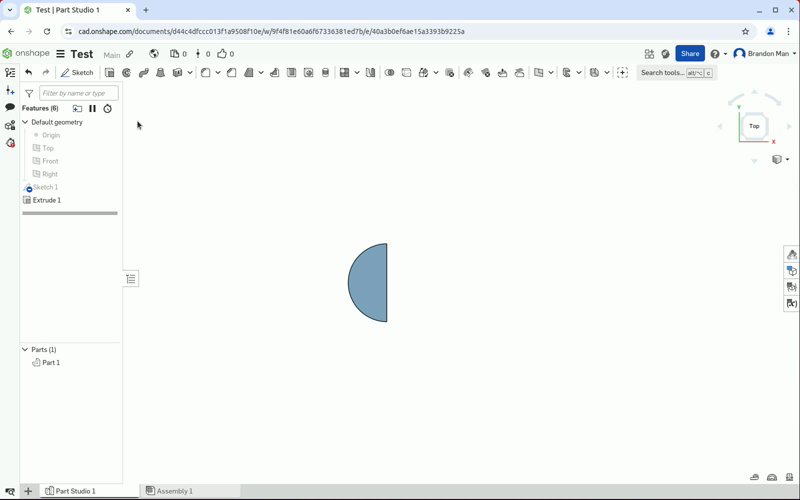
mouse_move(73, 189)
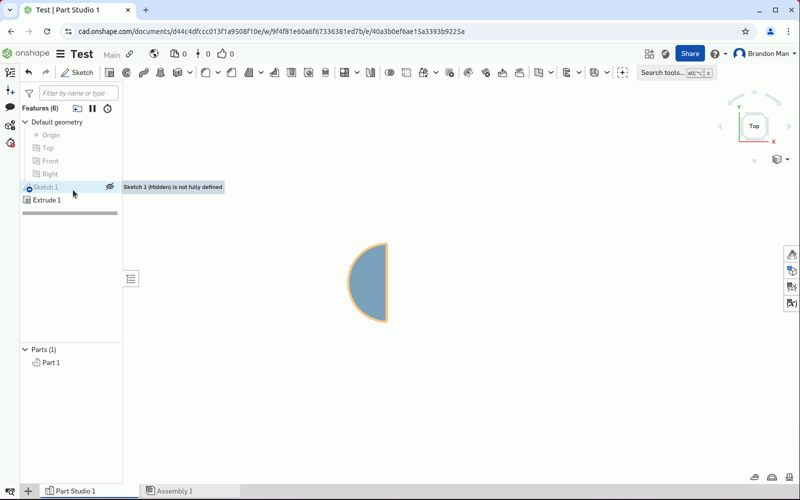
click(73, 189)
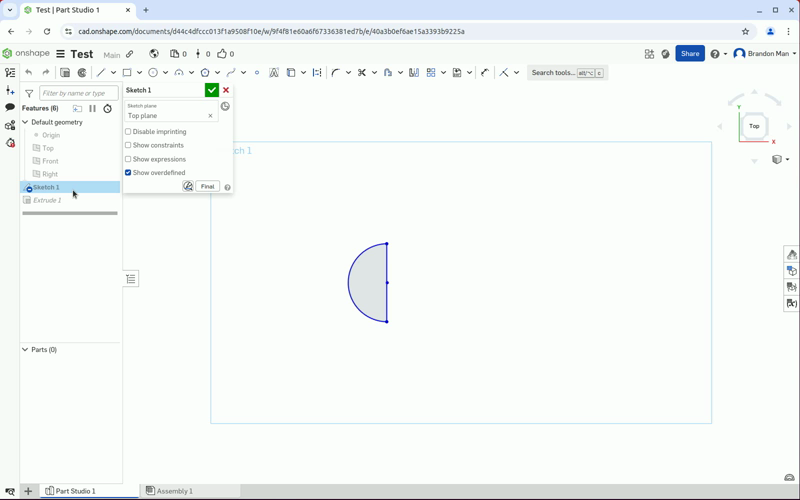
mouse_move(229, 92)
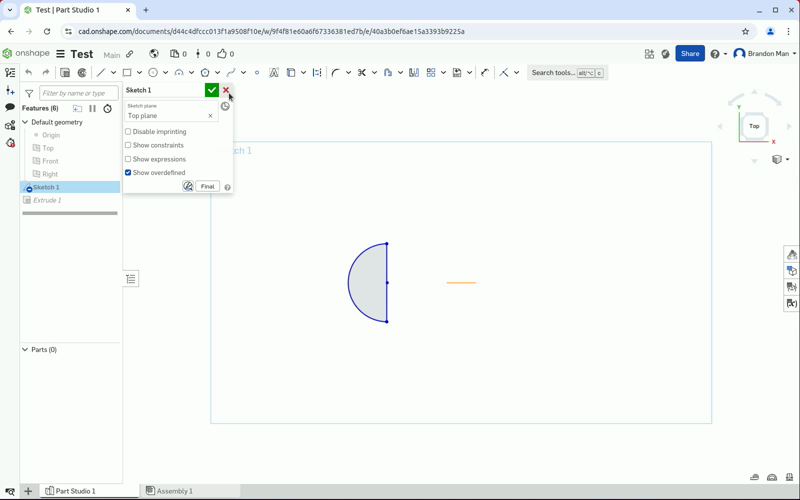
click(229, 92)
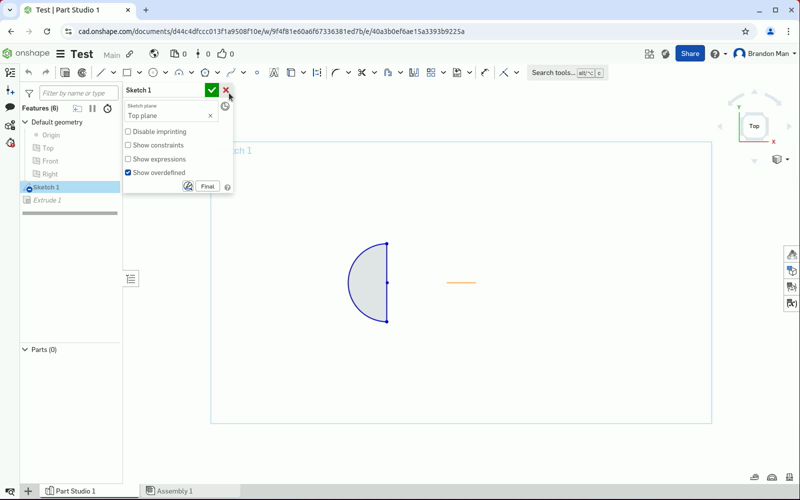
key(shift+s)
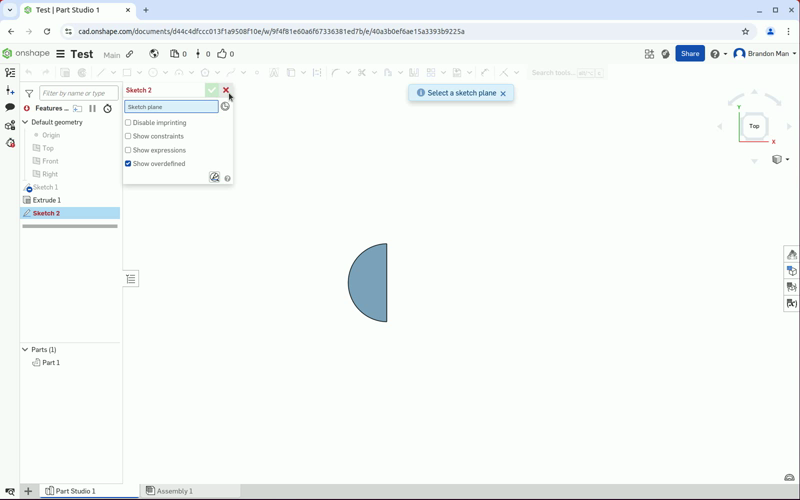
mouse_move(73, 150)
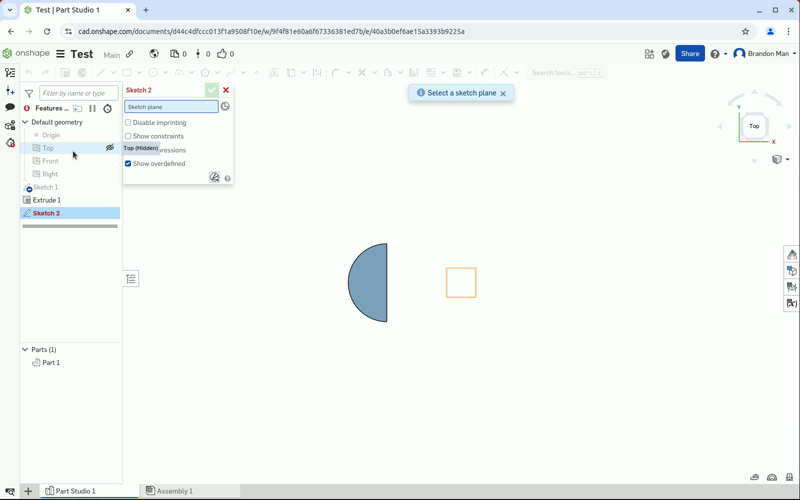
click(73, 150)
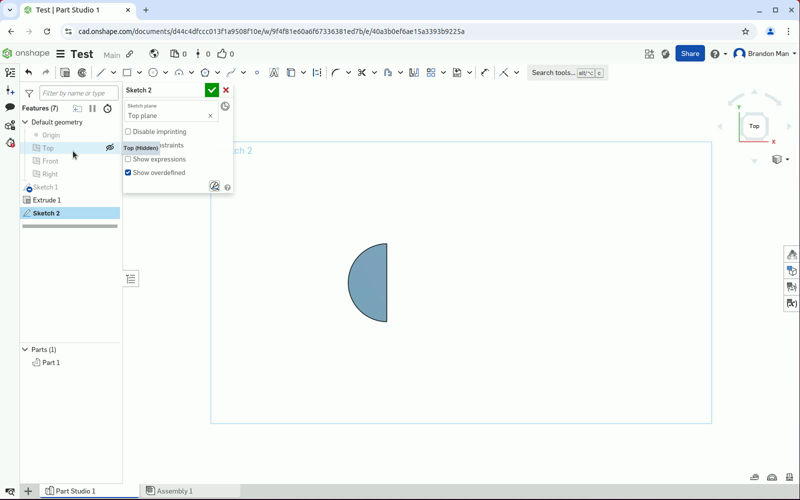
mouse_move(73, 352)
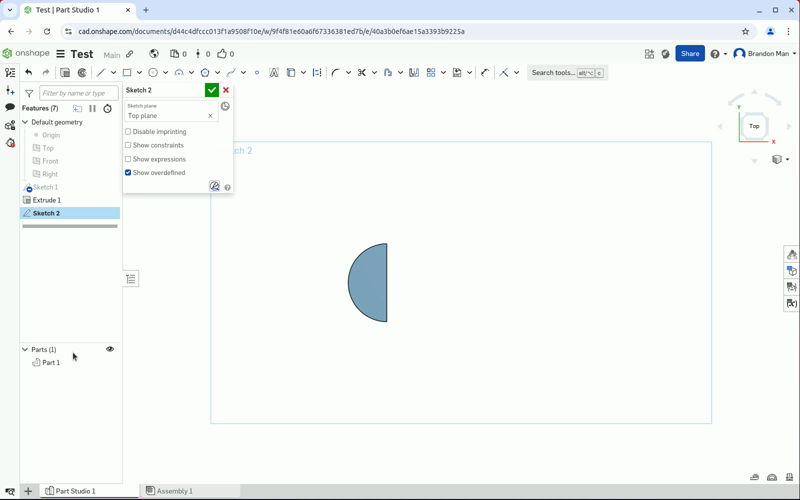
key(y)
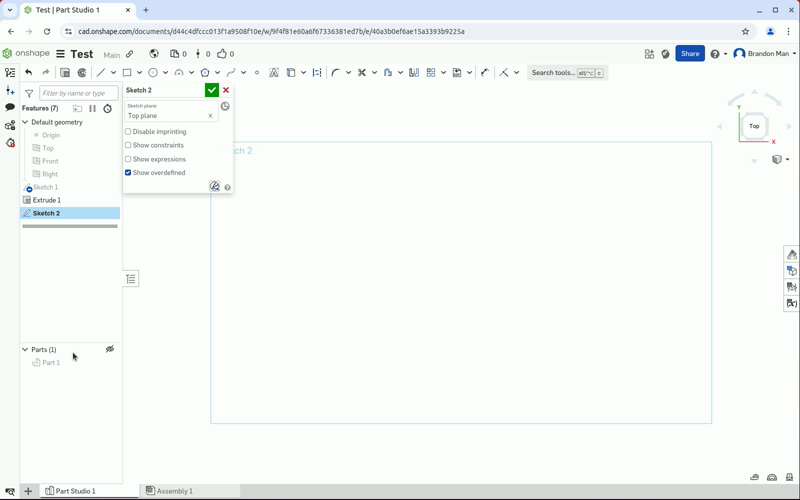
key(l)
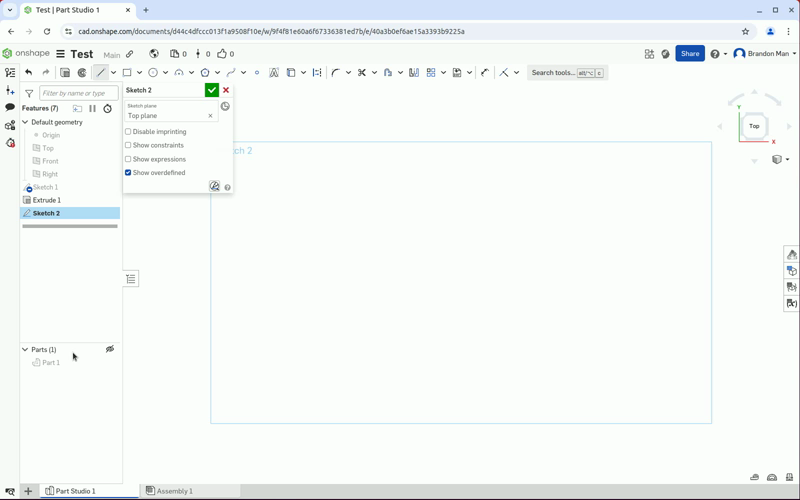
key_down(shift)
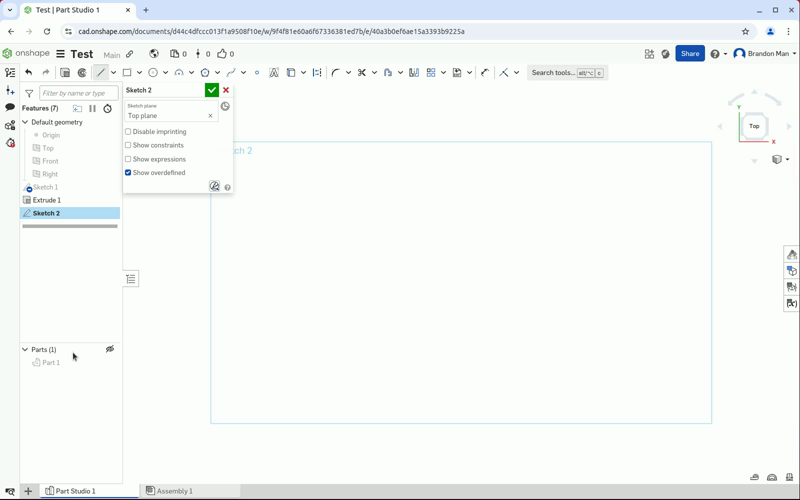
mouse_move(386, 321)
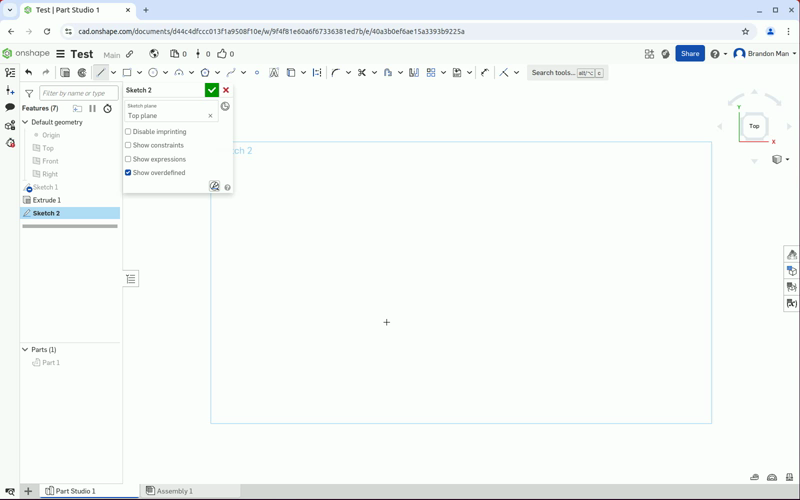
click(386, 321)
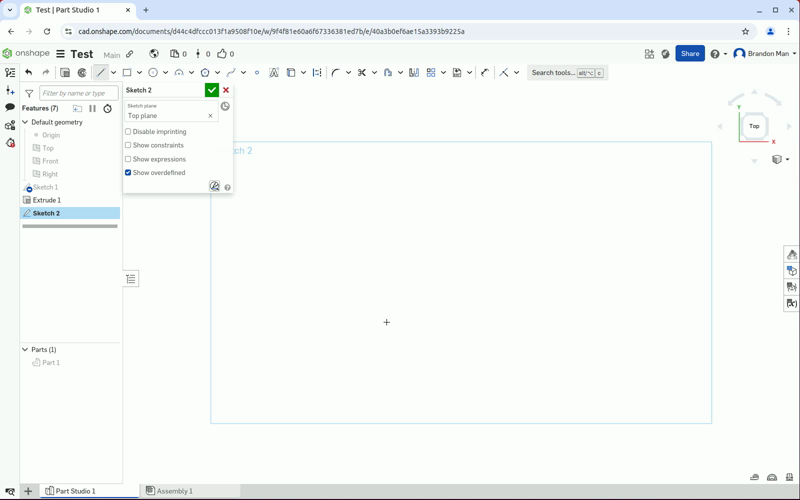
key_up(shift)
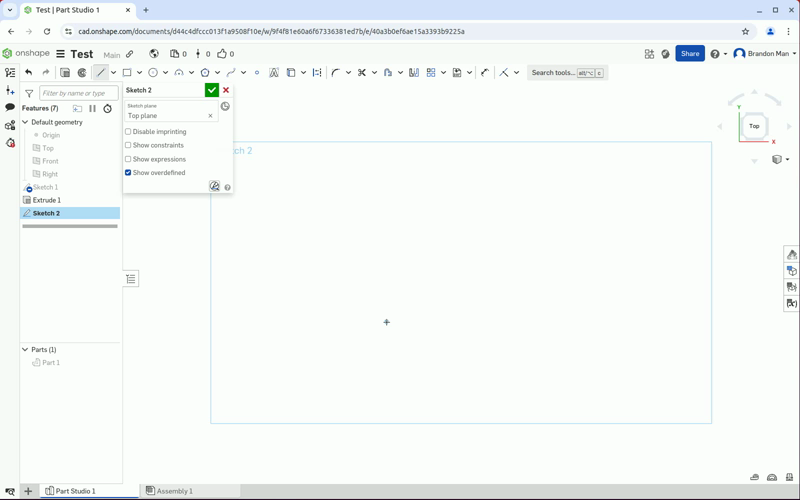
key_down(shift)
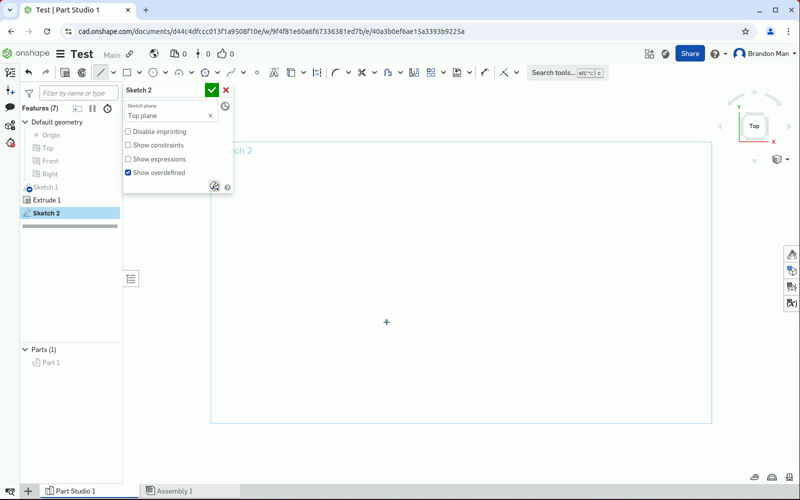
mouse_move(534, 321)
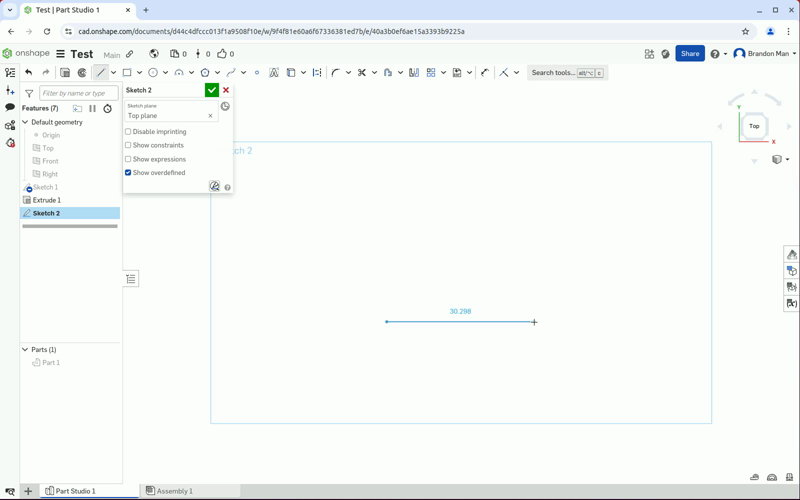
click(534, 321)
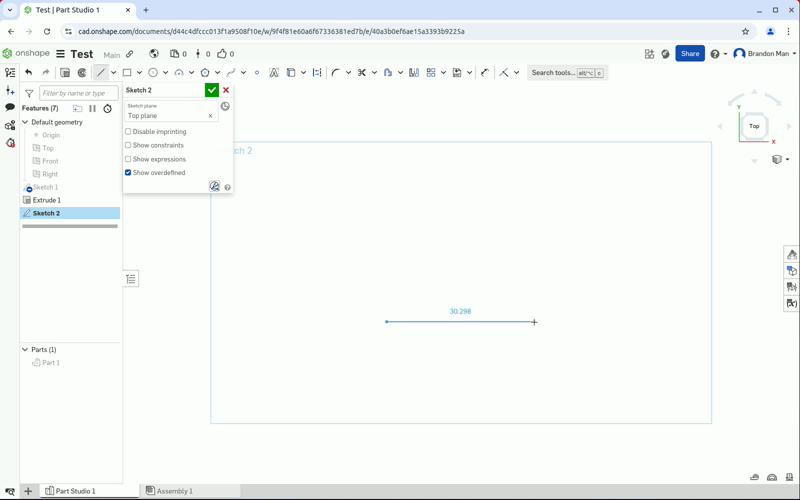
key_up(shift)
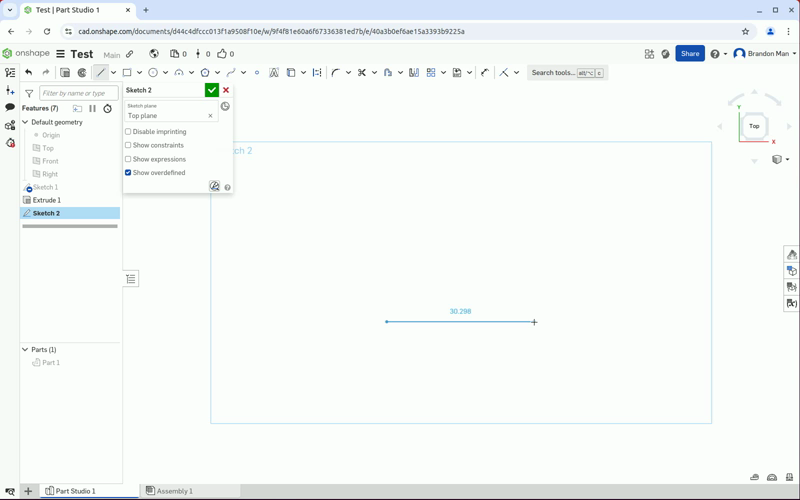
key_down(shift)
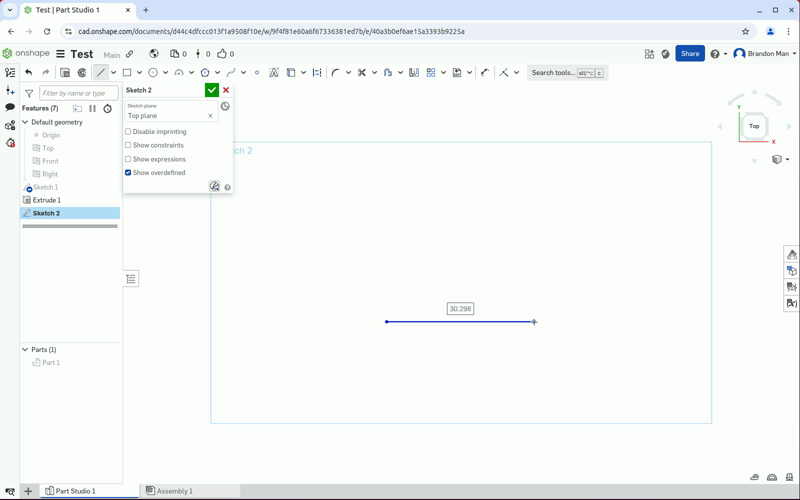
mouse_move(534, 245)
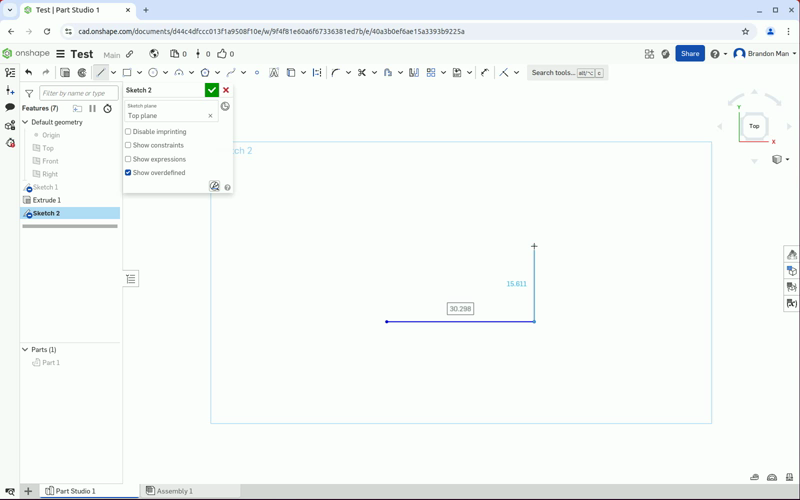
click(534, 245)
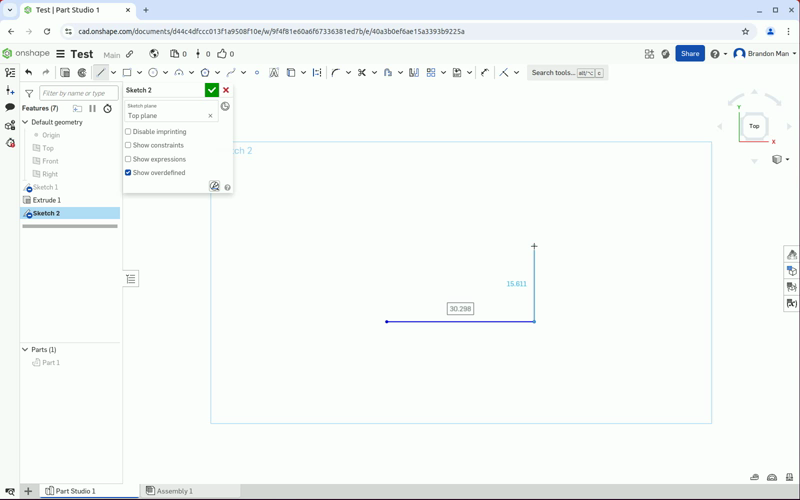
key_up(shift)
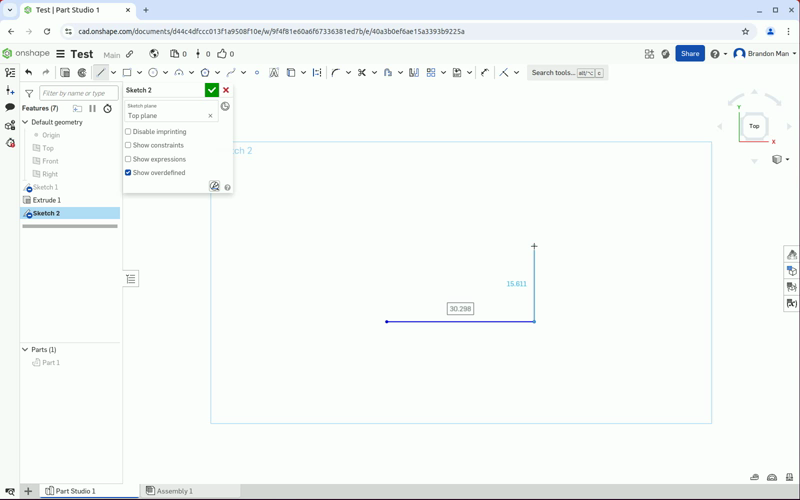
key_down(shift)
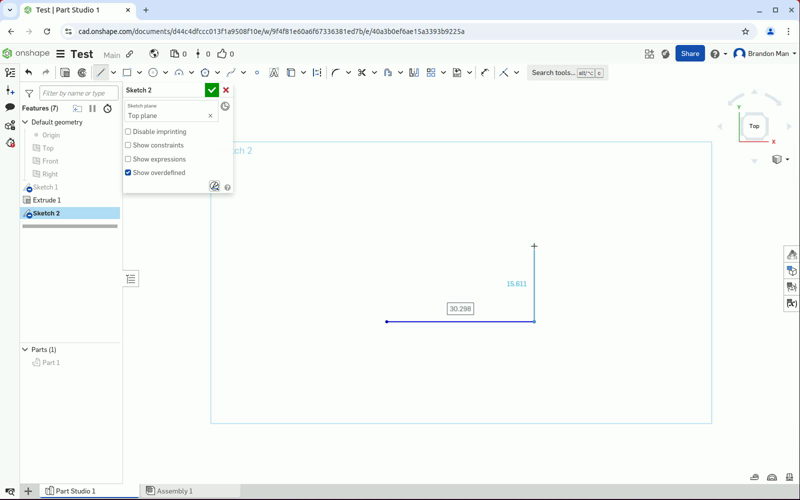
mouse_move(386, 245)
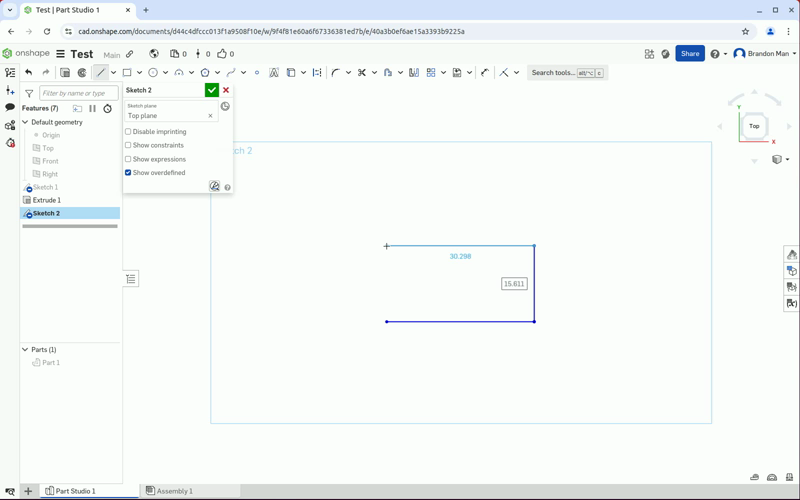
click(386, 245)
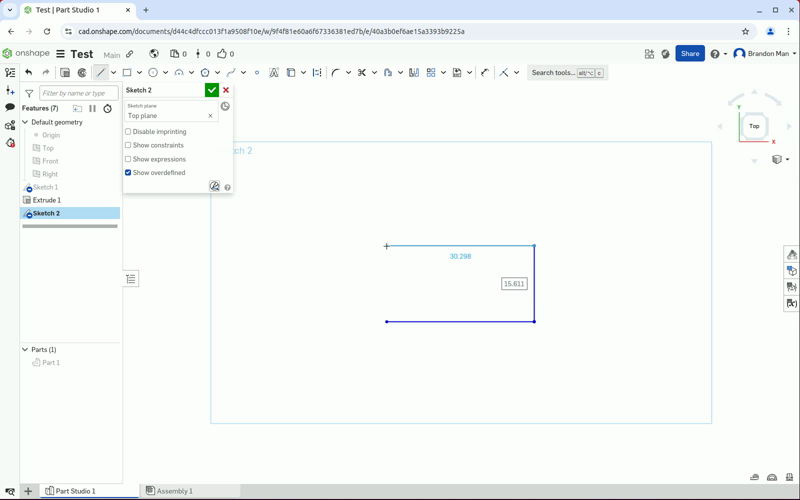
key_up(shift)
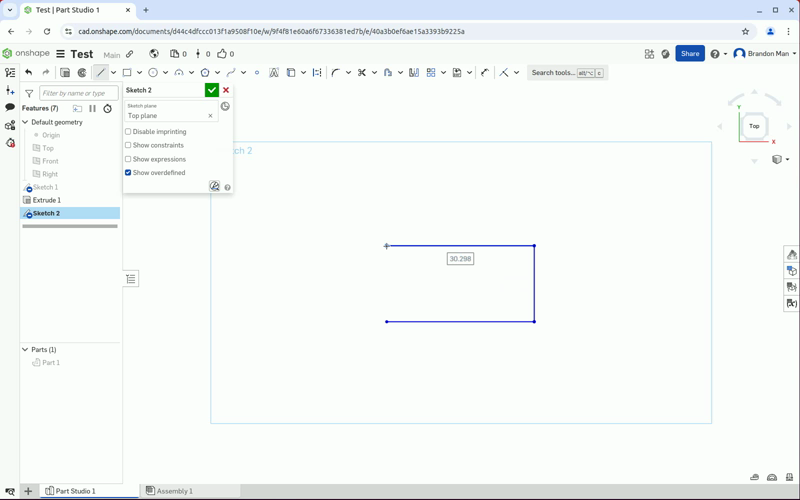
key(esc)
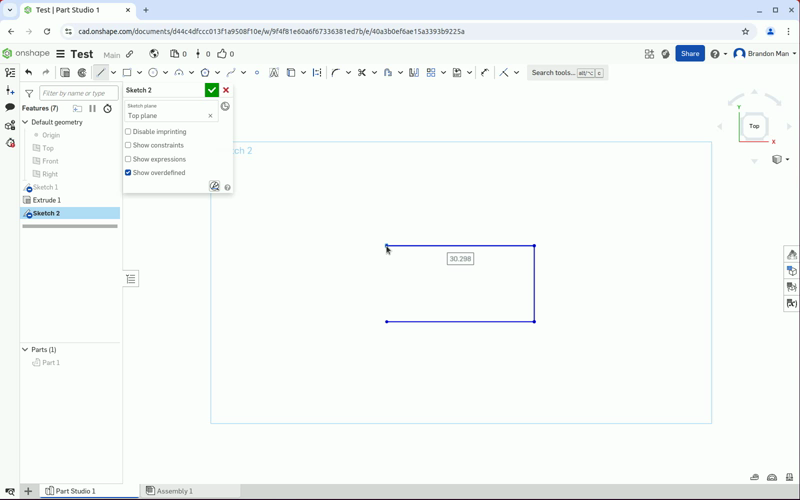
key(a)
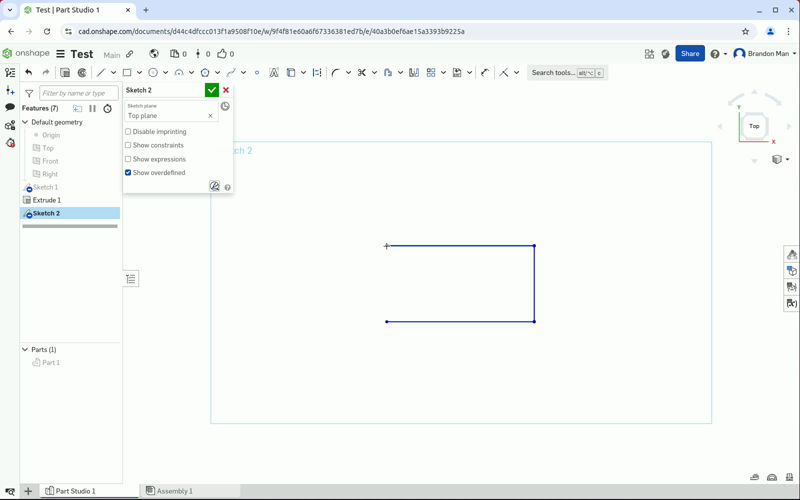
mouse_move(386, 245)
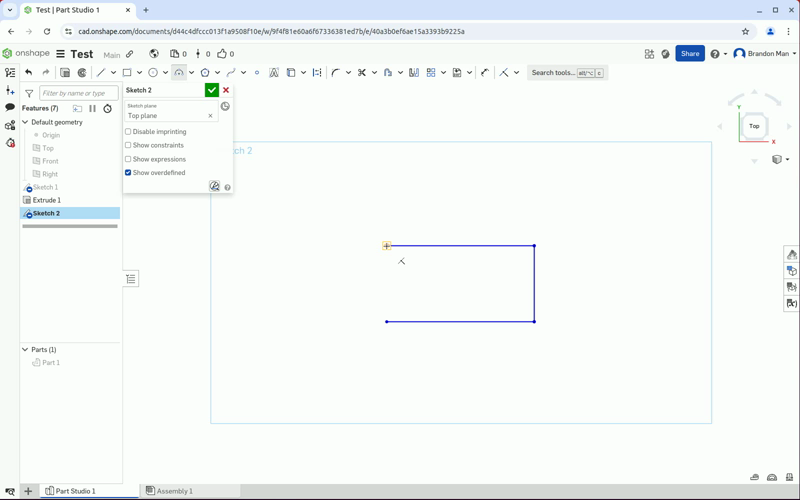
click(386, 245)
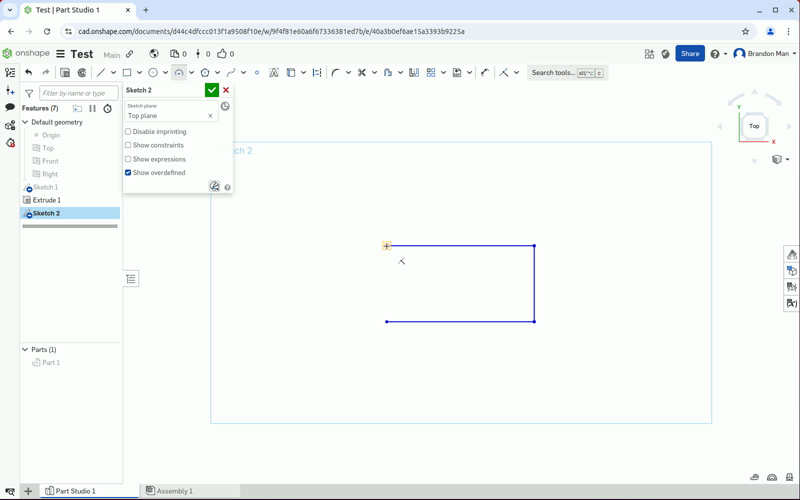
mouse_move(386, 321)
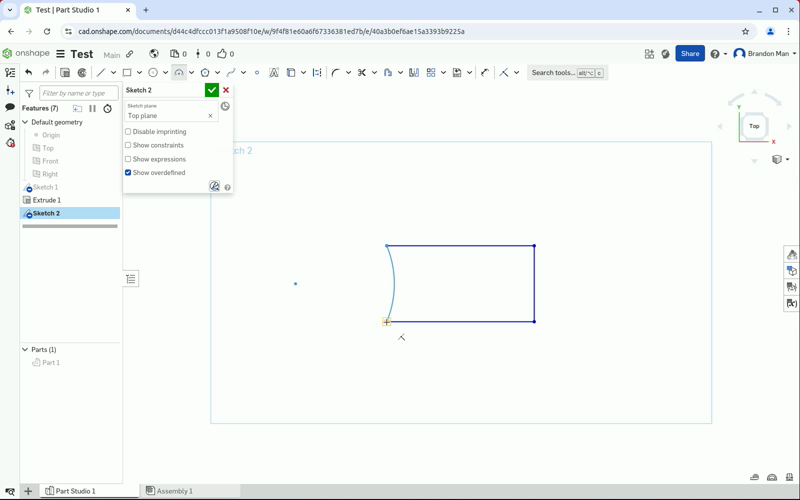
click(386, 321)
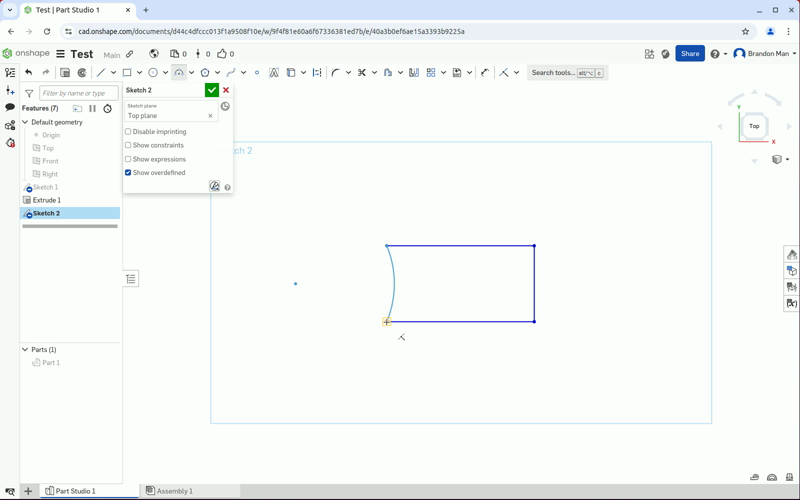
key_down(shift)
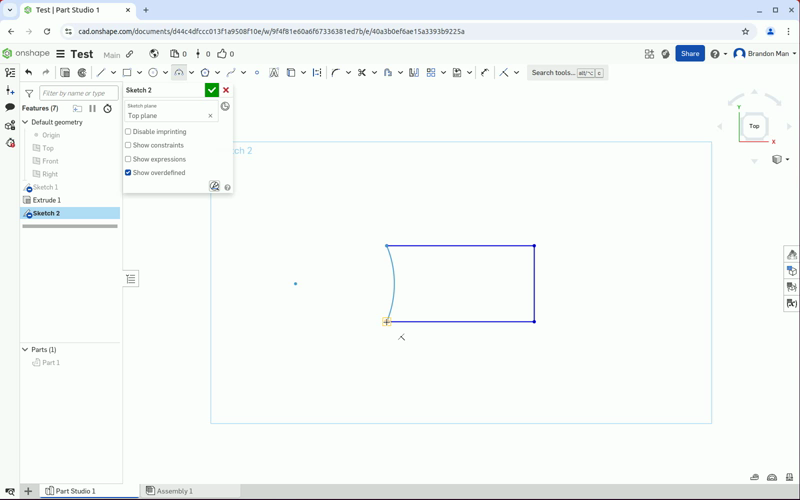
mouse_move(425, 283)
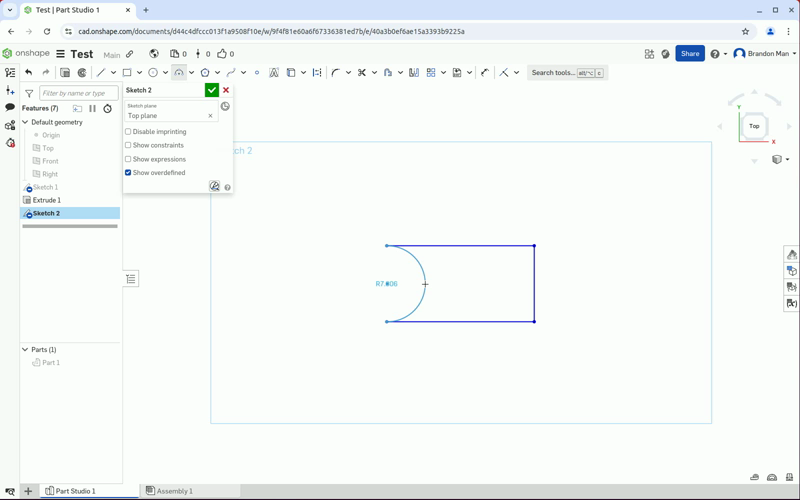
click(425, 283)
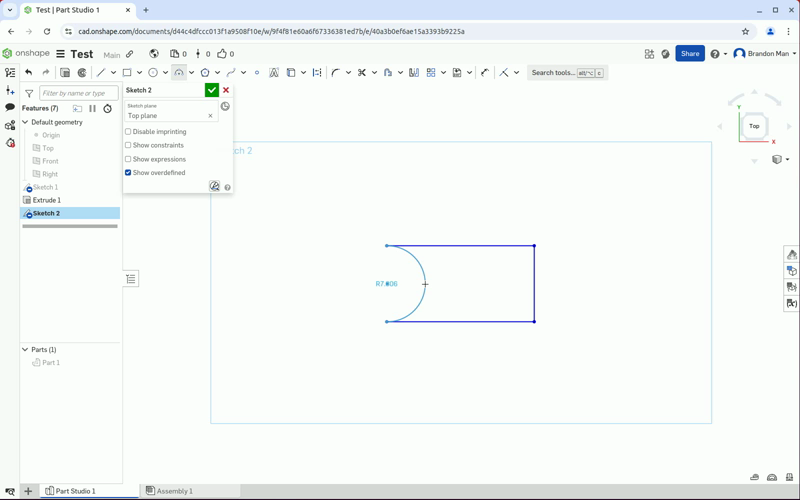
key_up(shift)
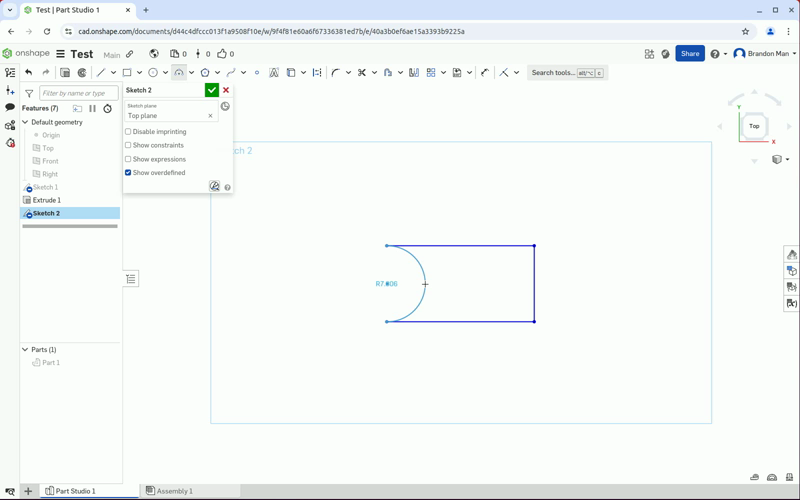
key(esc)
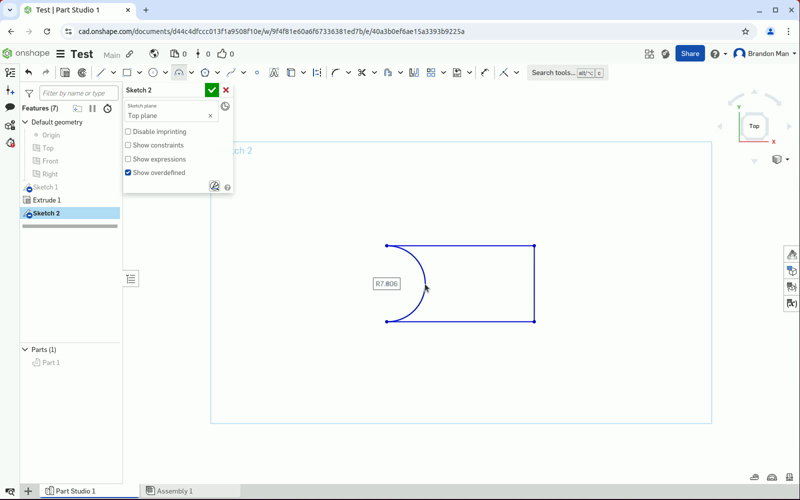
mouse_move(510, 266)
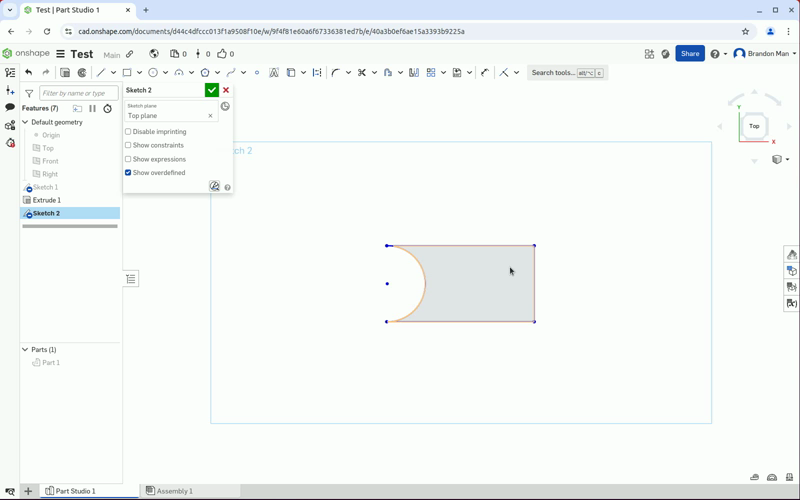
scroll(6)
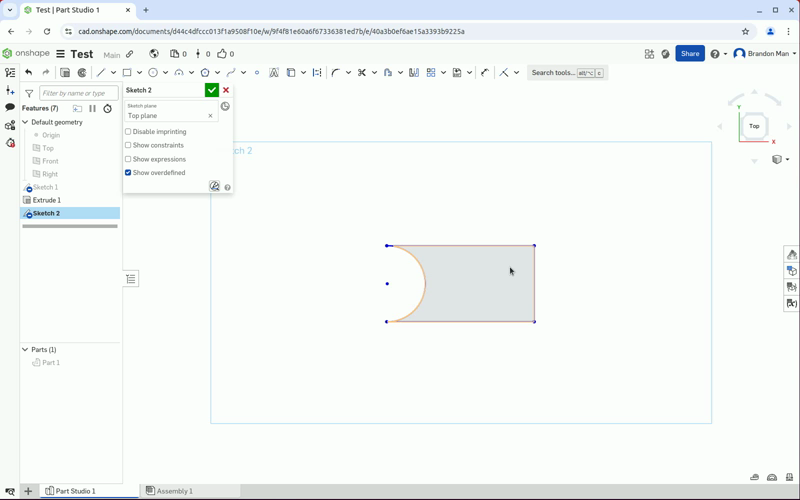
scroll(6)
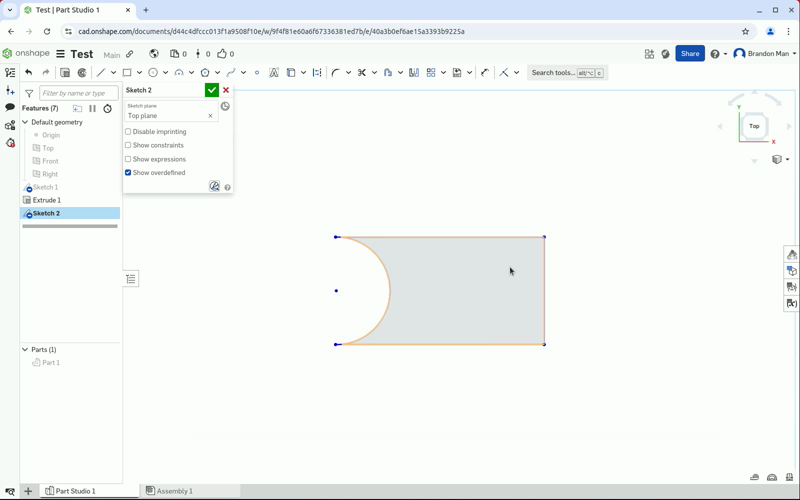
scroll(6)
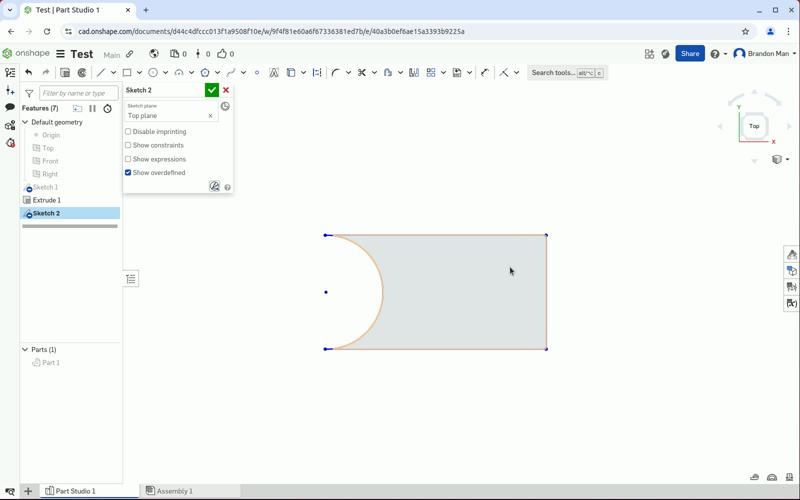
scroll(6)
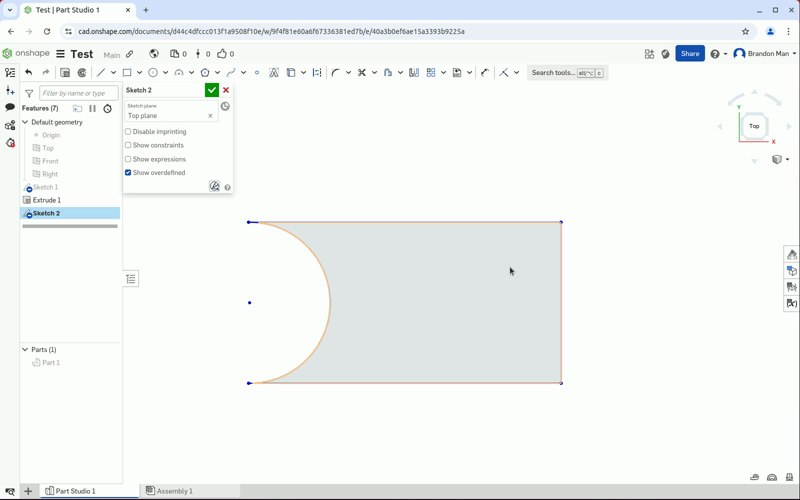
scroll(6)
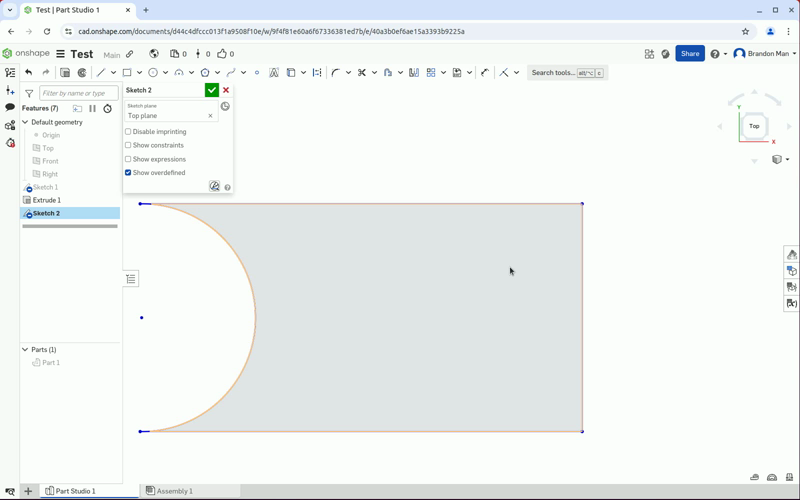
scroll(6)
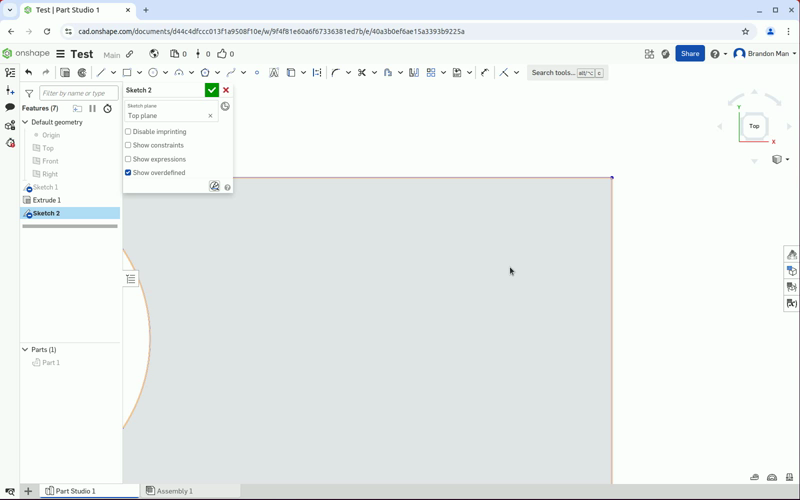
scroll(6)
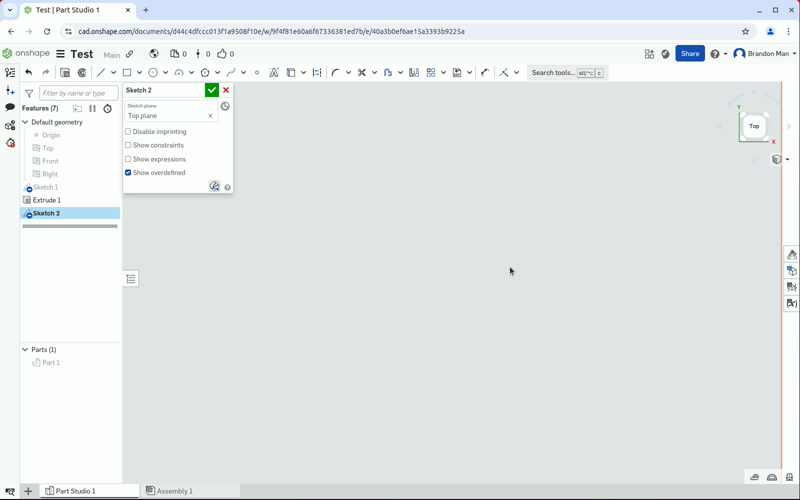
click(510, 266)
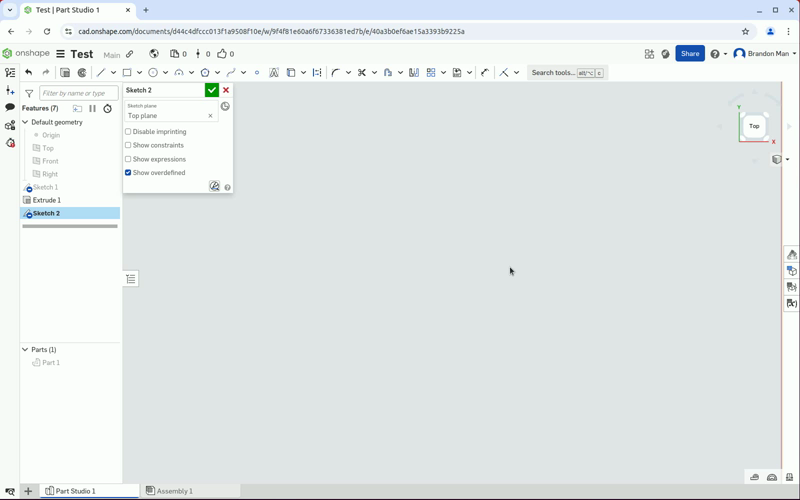
scroll(-6)
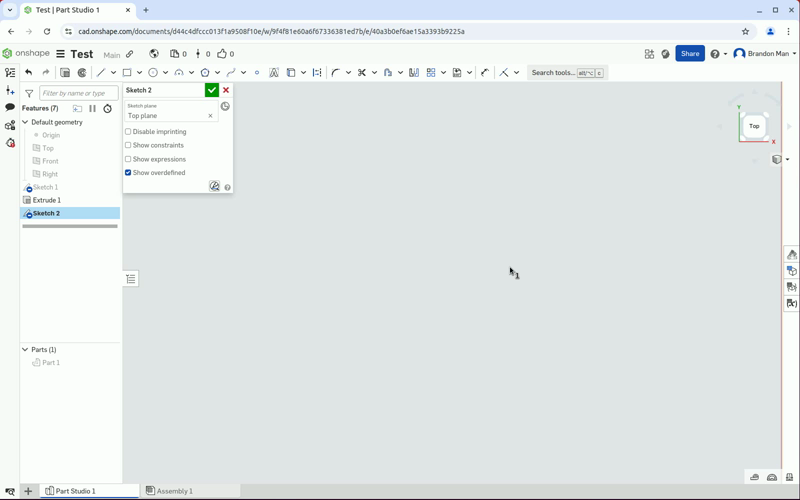
scroll(-6)
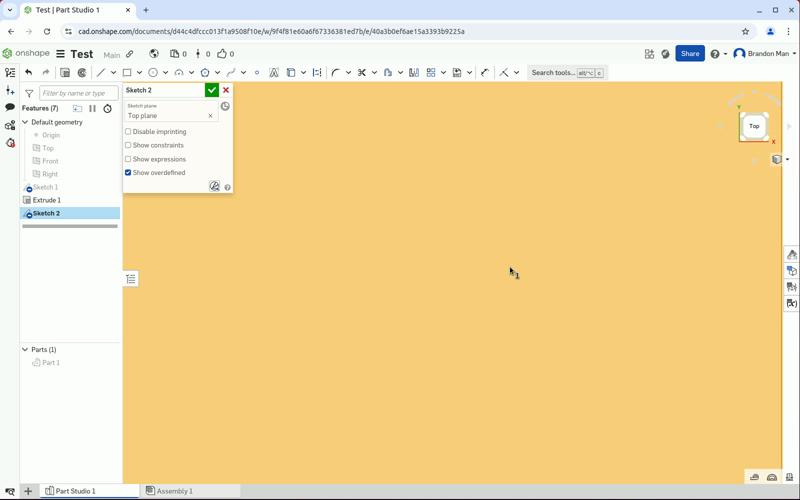
scroll(-6)
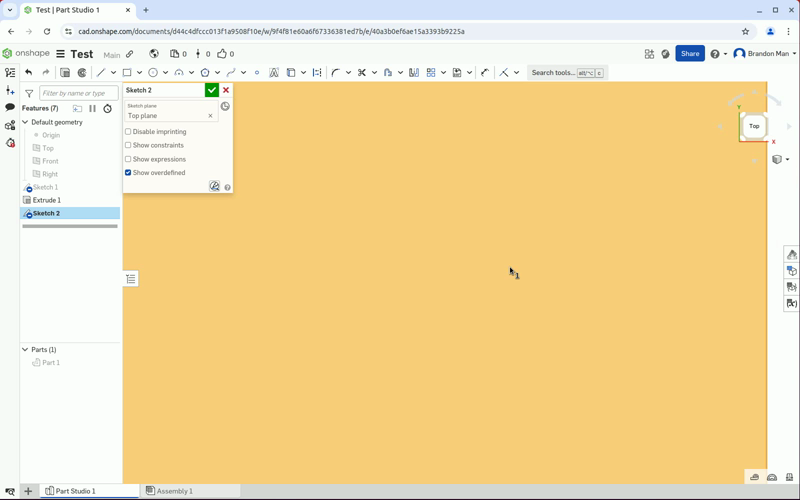
scroll(-6)
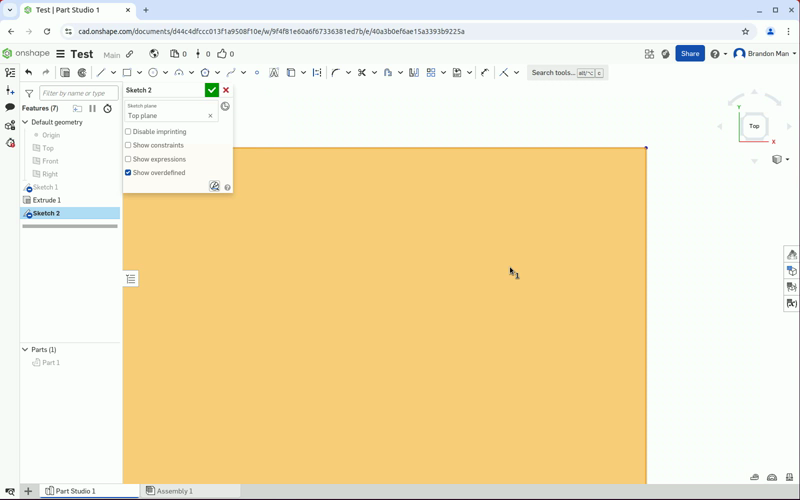
scroll(-6)
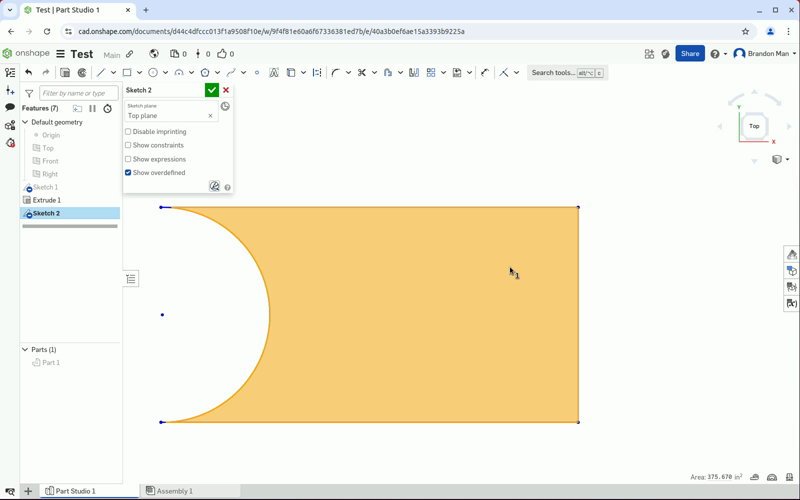
scroll(-6)
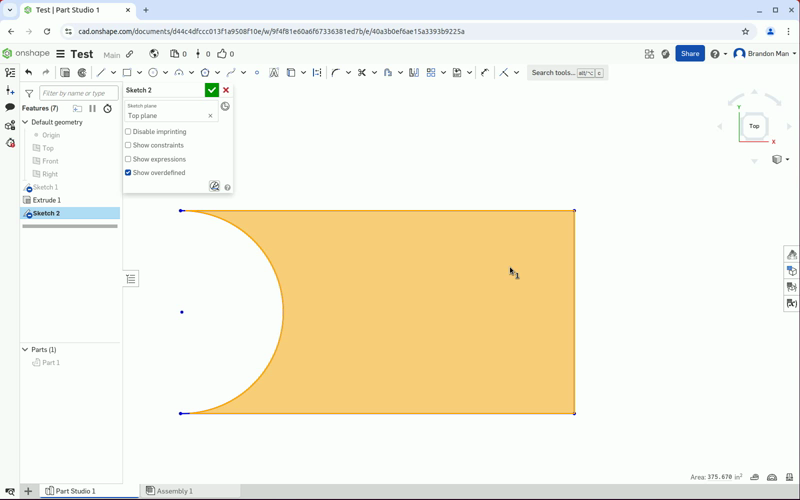
scroll(-6)
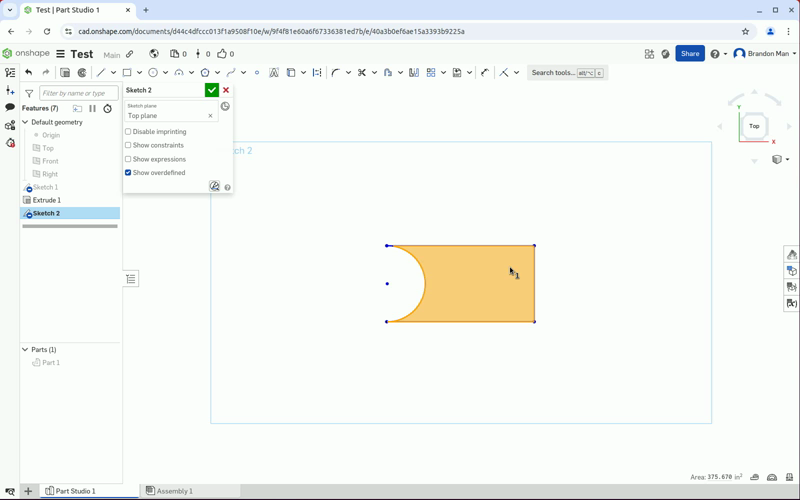
mouse_move(73, 352)
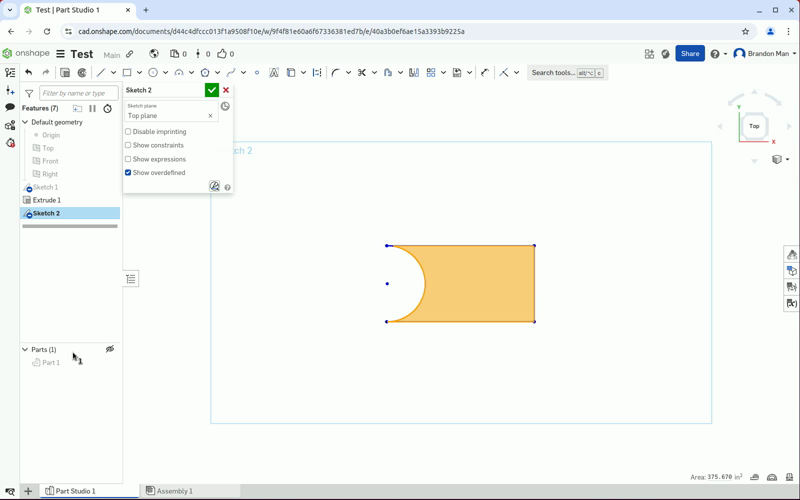
key(shift+y)
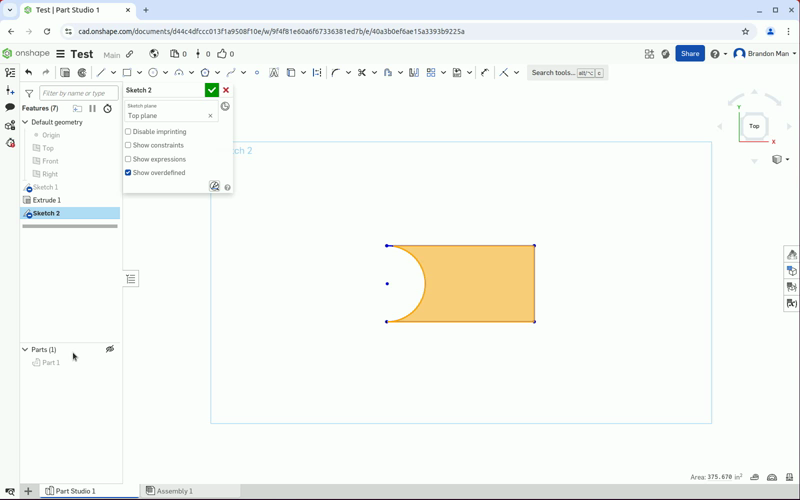
key(shift+e)
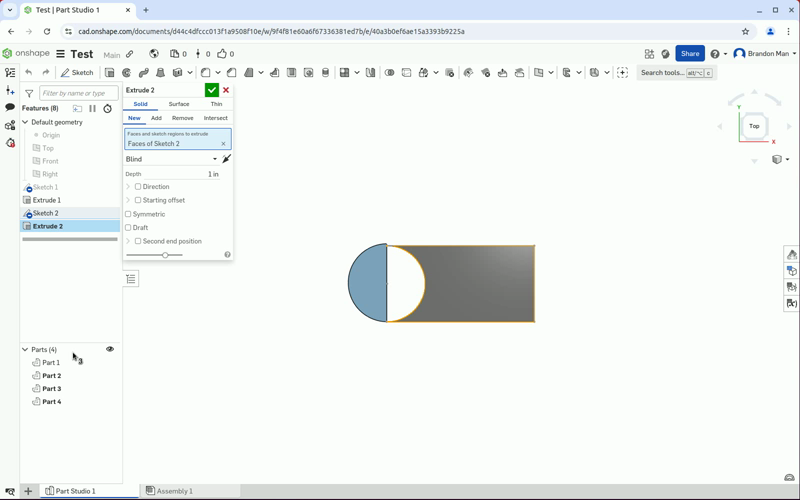
mouse_move(143, 106)
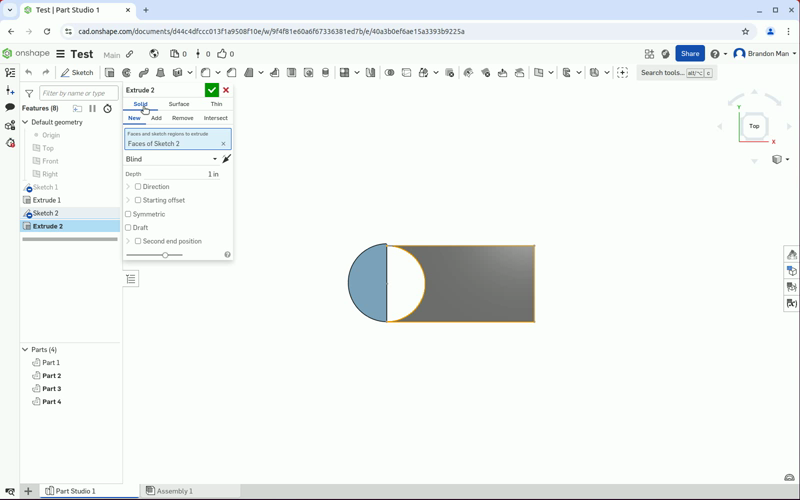
click(143, 106)
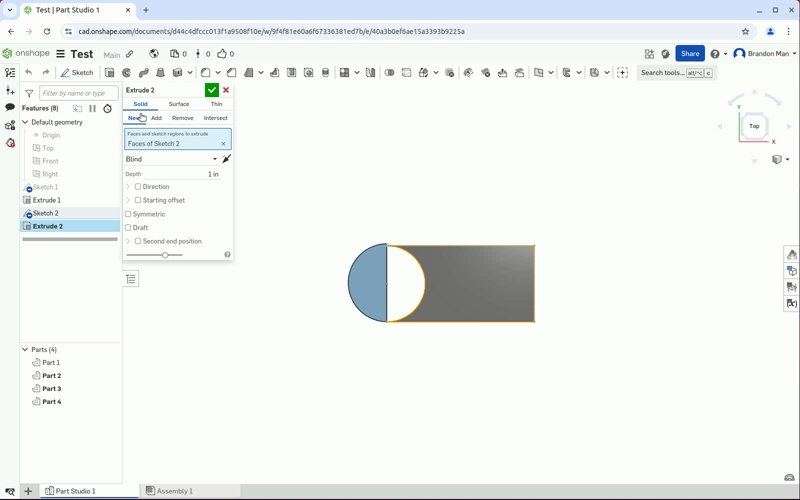
mouse_move(137, 120)
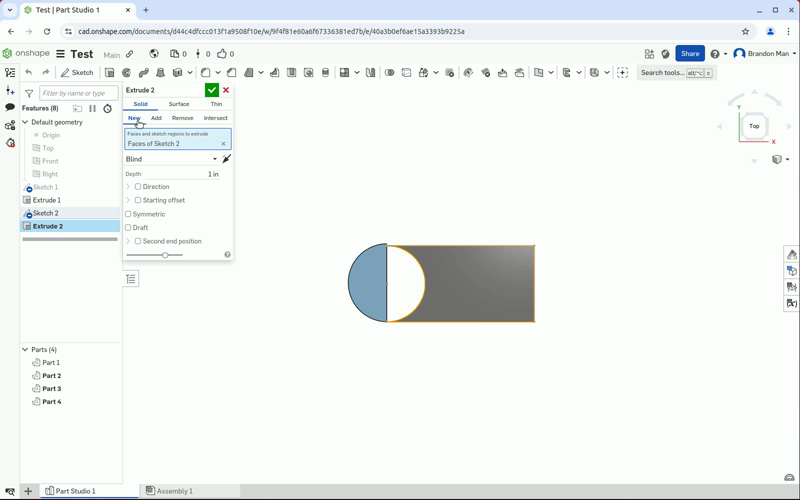
click(137, 120)
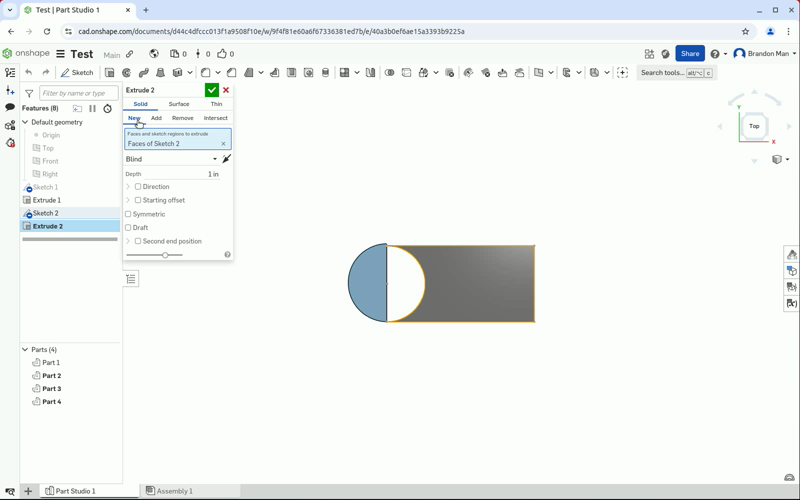
key(tab, 4)
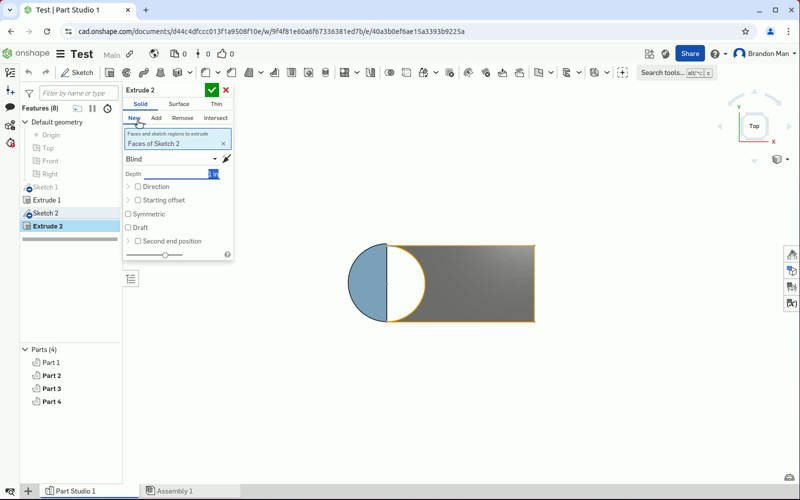
text(5.296)
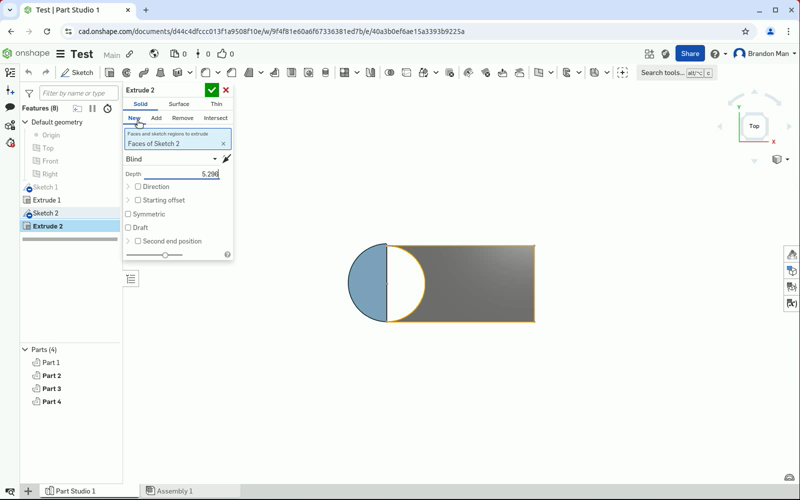
key(enter)
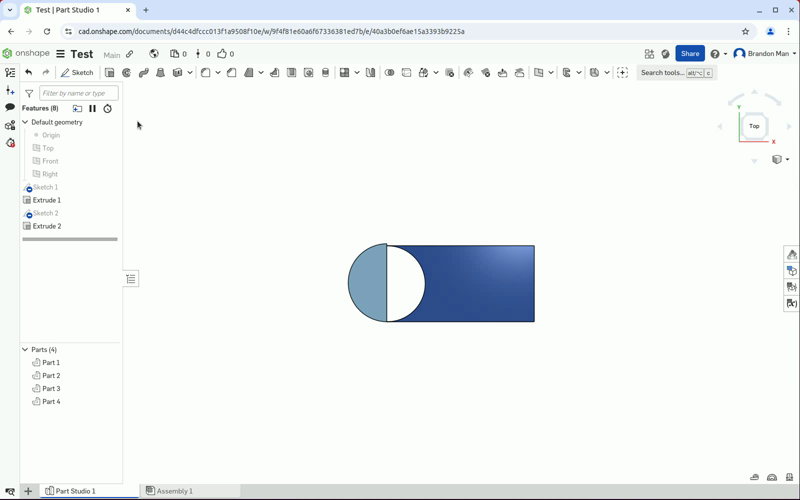
key(shift+h)
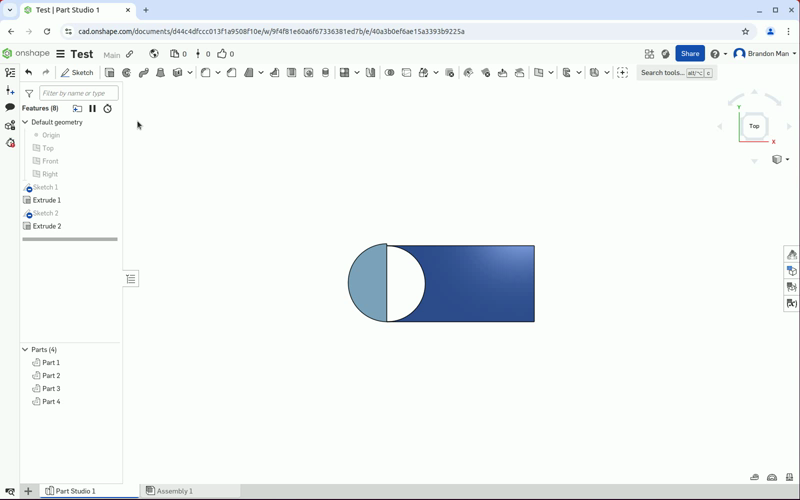
key(shift+h)
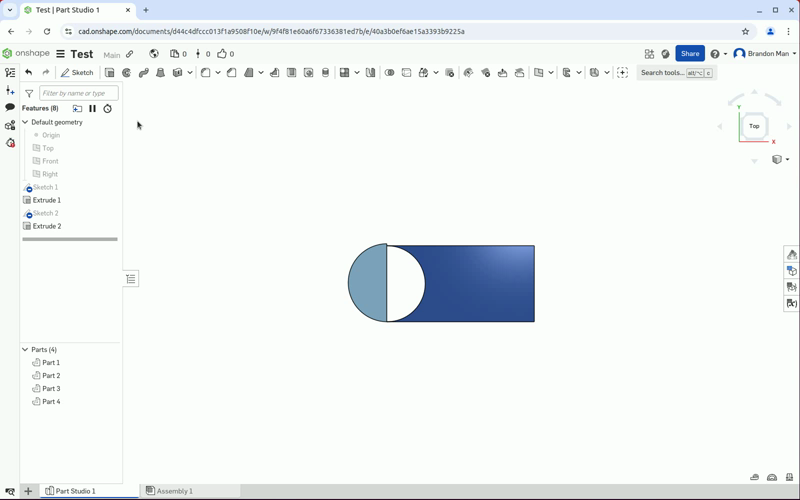
mouse_move(73, 189)
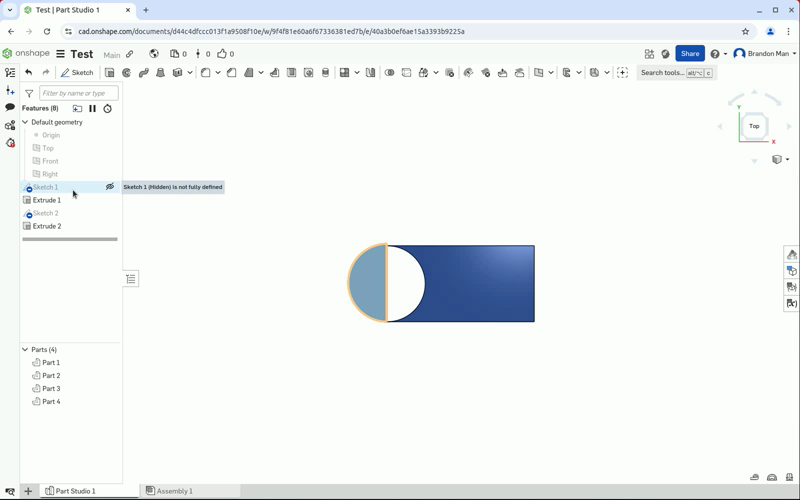
click(73, 189)
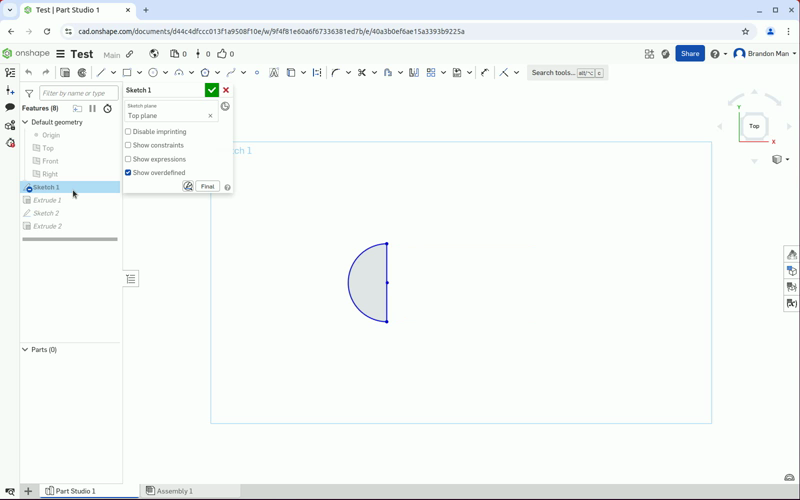
mouse_move(229, 92)
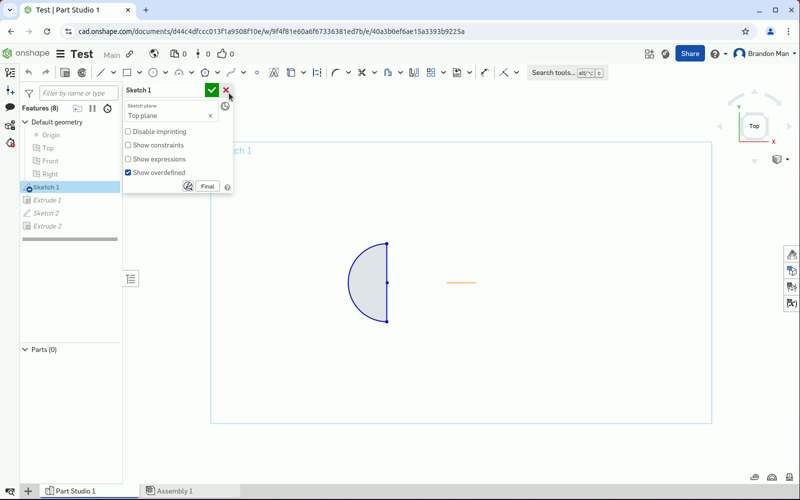
click(229, 92)
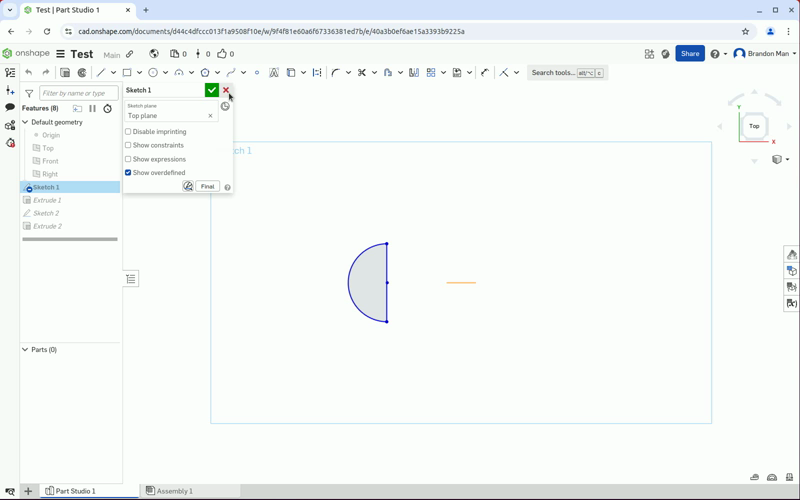
key(shift+s)
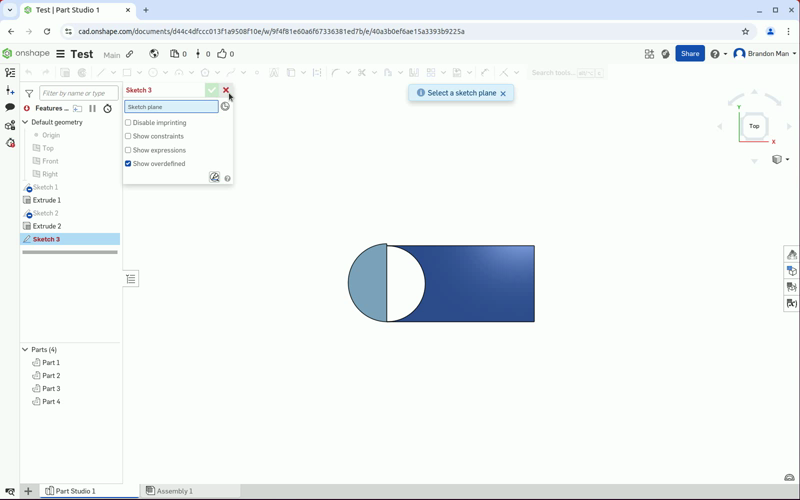
mouse_move(73, 150)
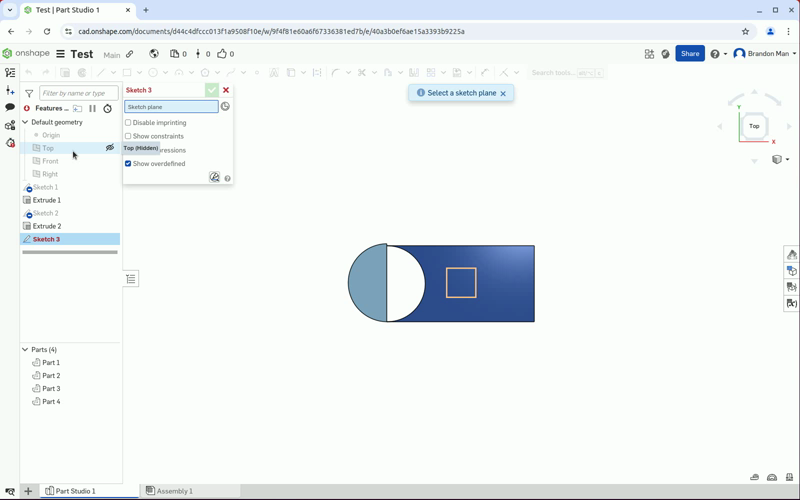
click(73, 150)
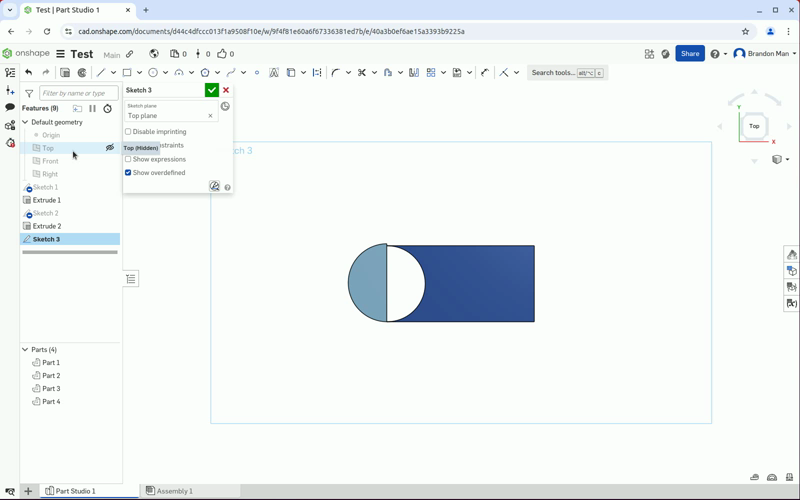
mouse_move(73, 352)
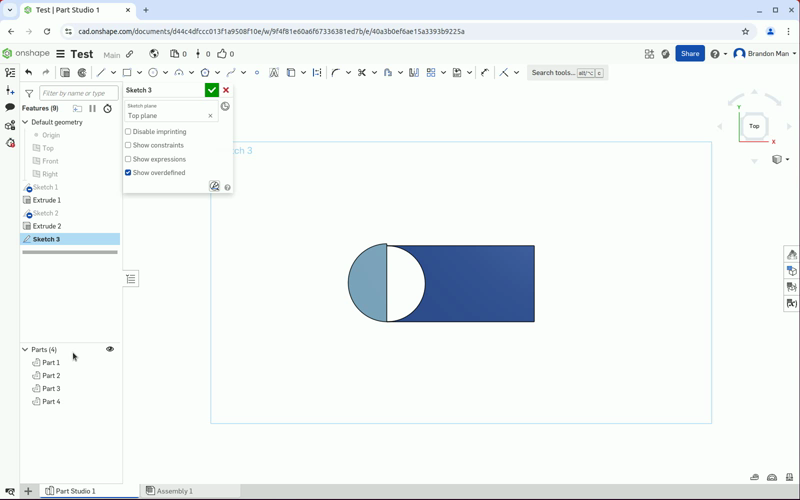
key(y)
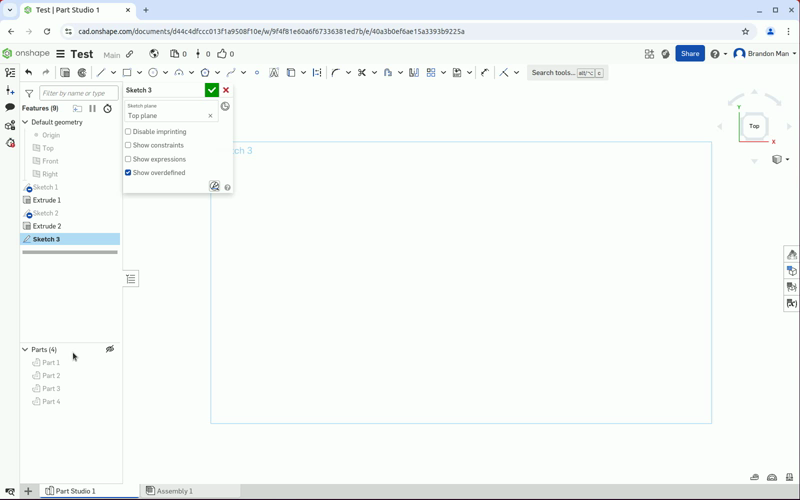
key(a)
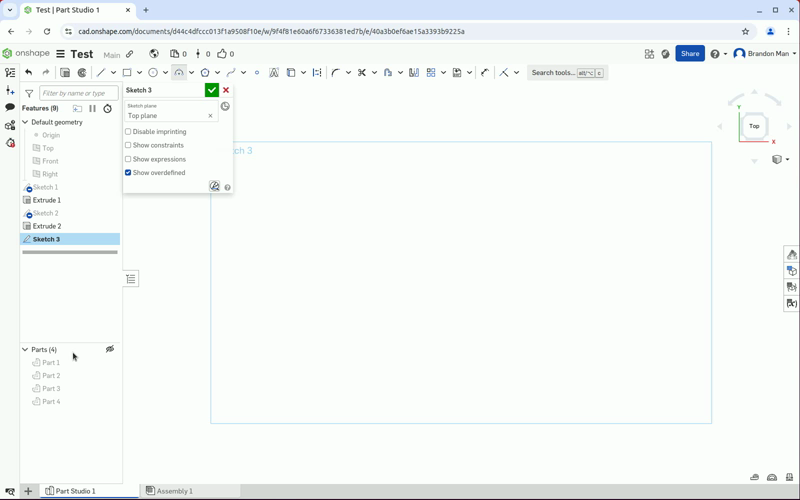
key_down(shift)
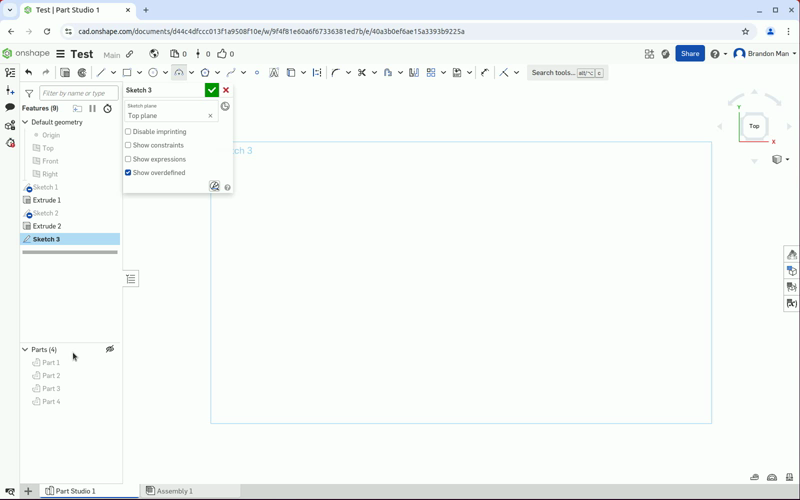
mouse_move(386, 321)
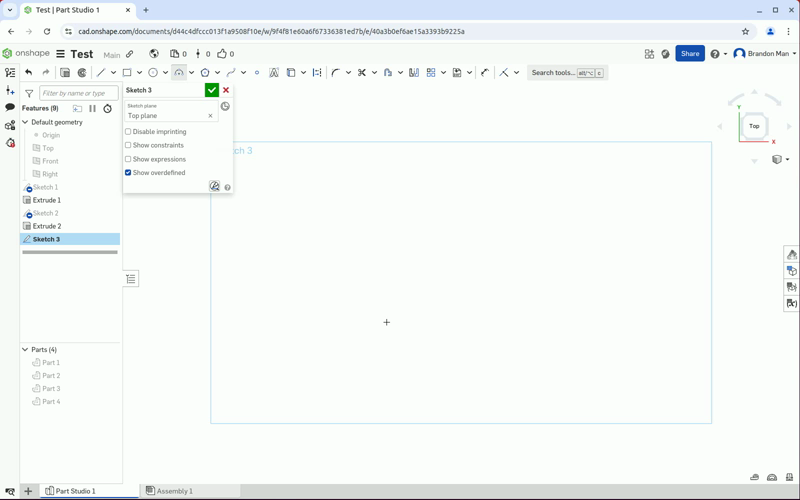
click(386, 321)
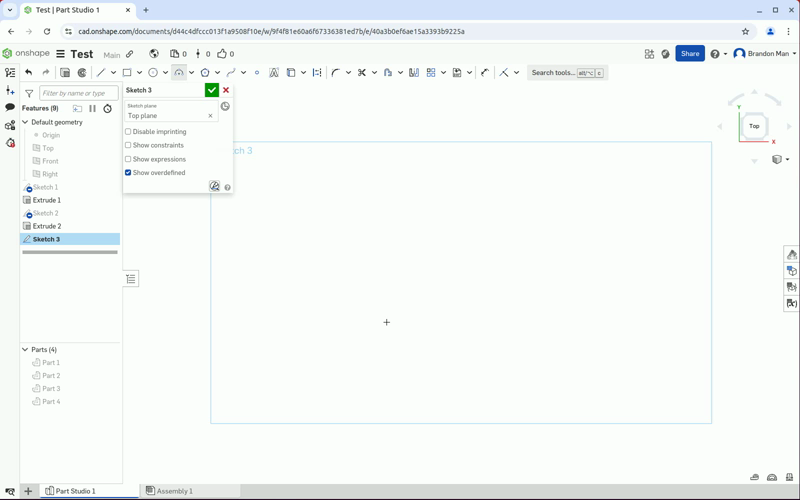
key_up(shift)
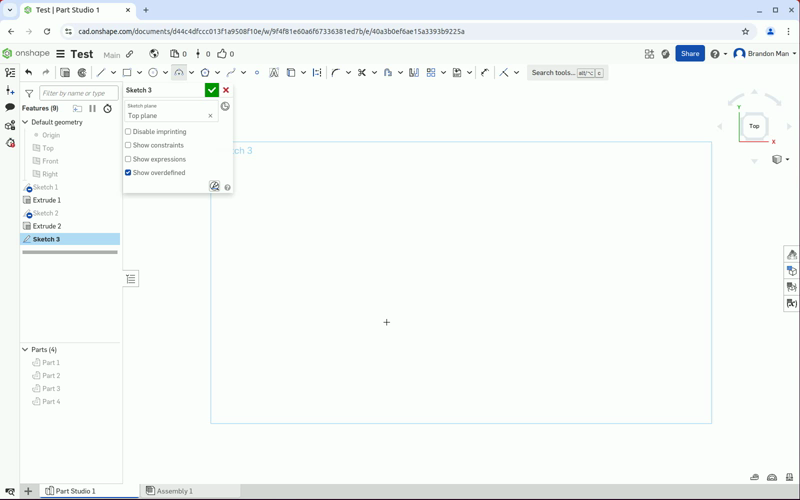
key_down(shift)
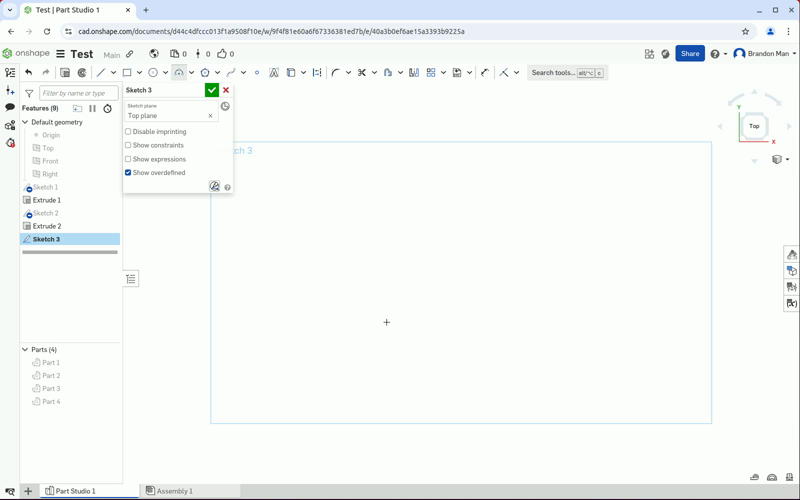
mouse_move(386, 243)
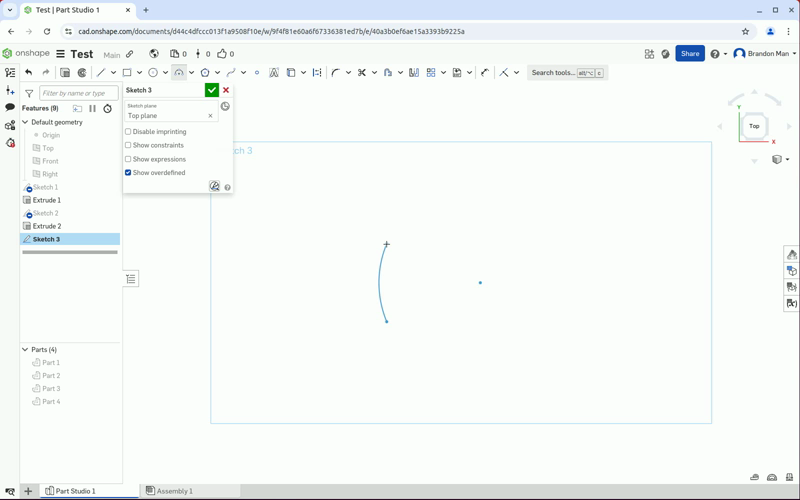
click(386, 243)
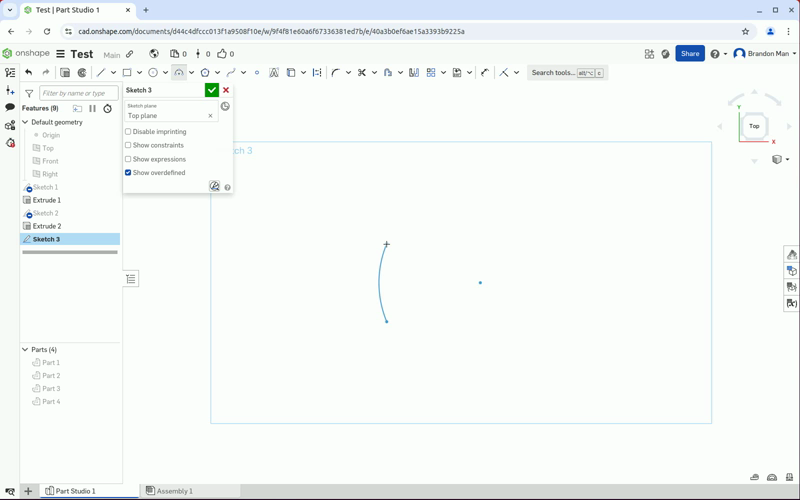
mouse_move(425, 282)
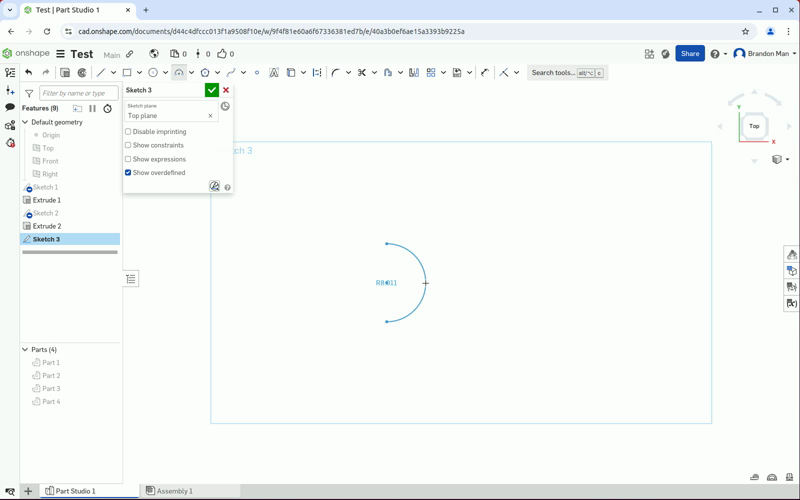
click(425, 282)
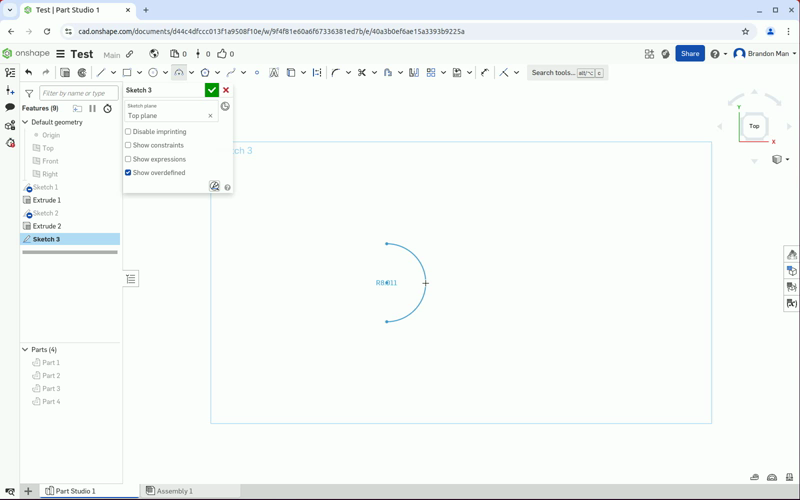
key_up(shift)
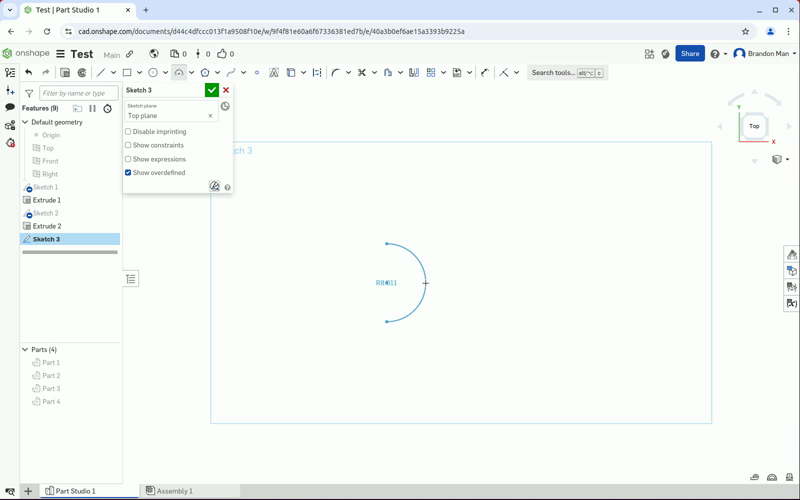
key(esc)
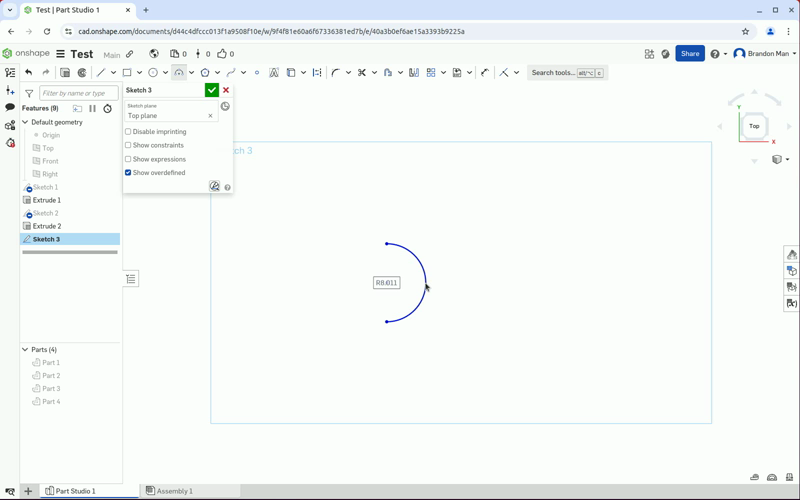
key(l)
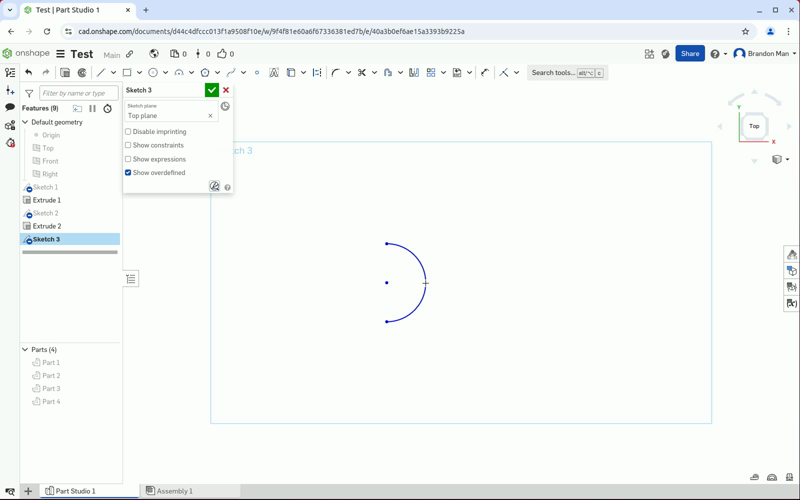
mouse_move(386, 243)
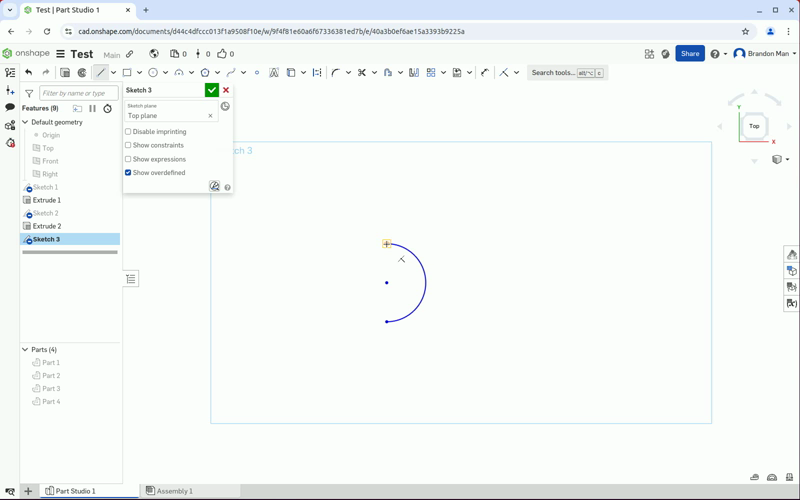
click(386, 243)
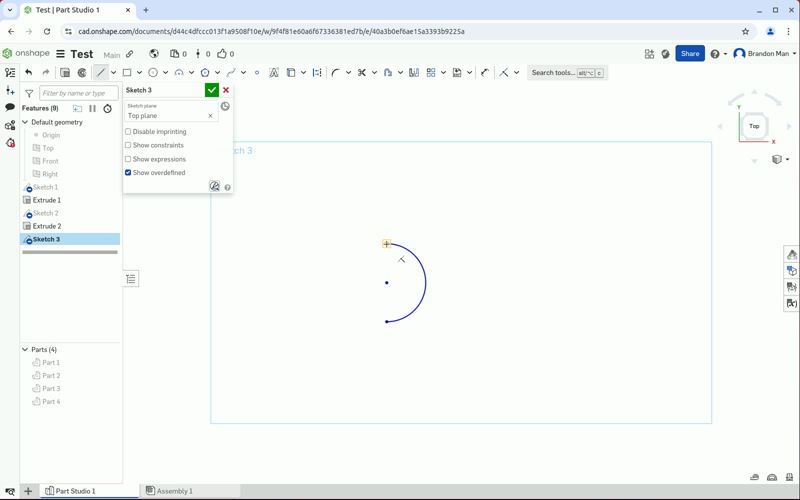
key_down(shift)
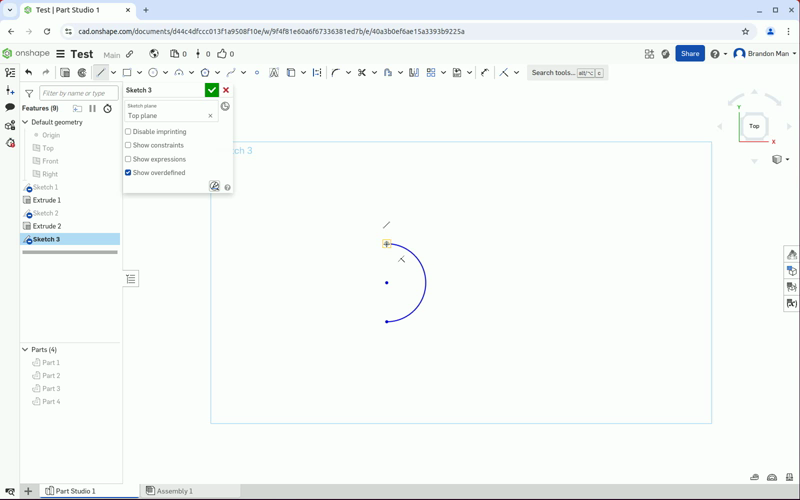
mouse_move(386, 321)
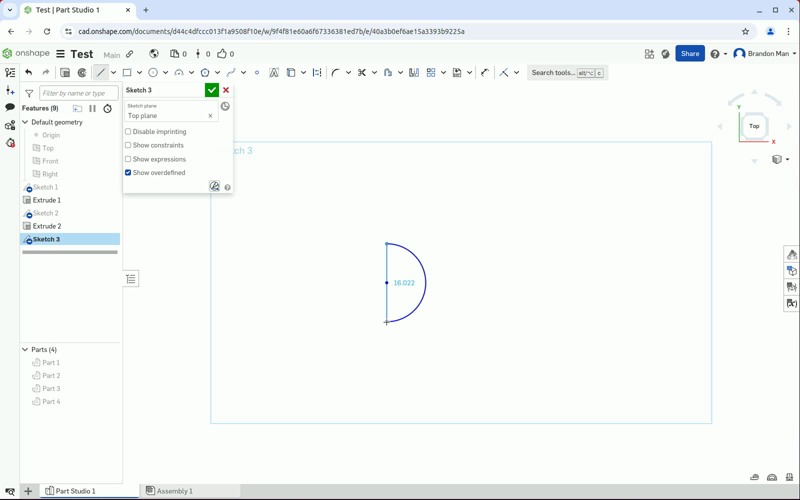
key_up(shift)
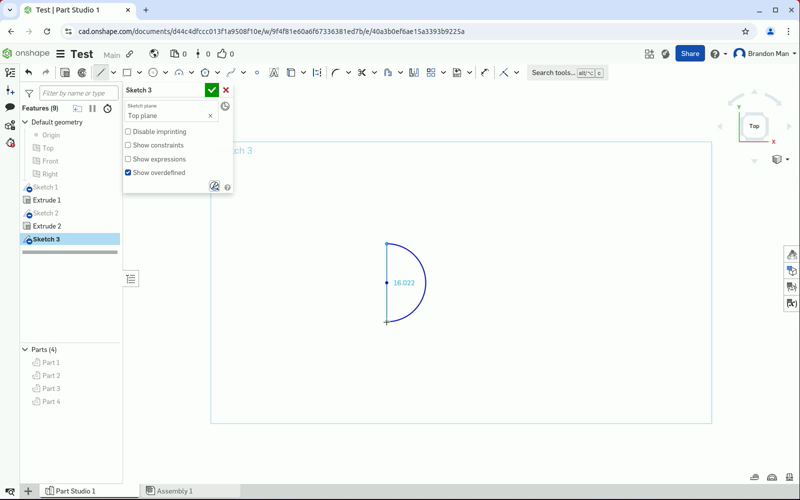
click(386, 321)
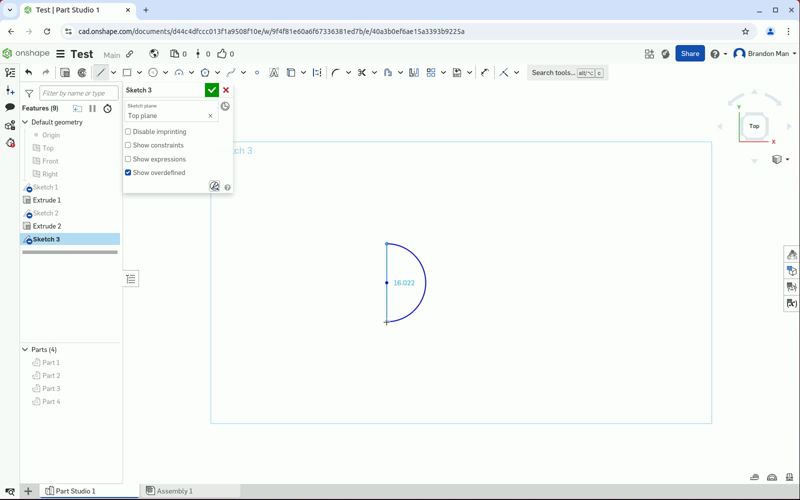
key(esc)
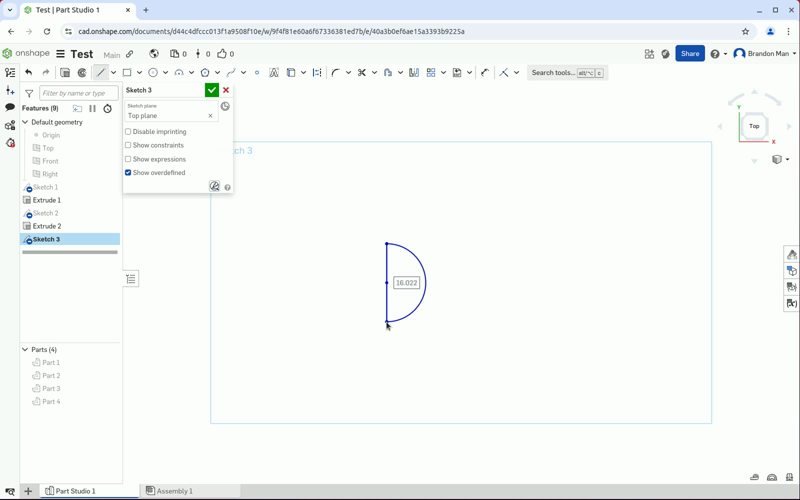
mouse_move(391, 288)
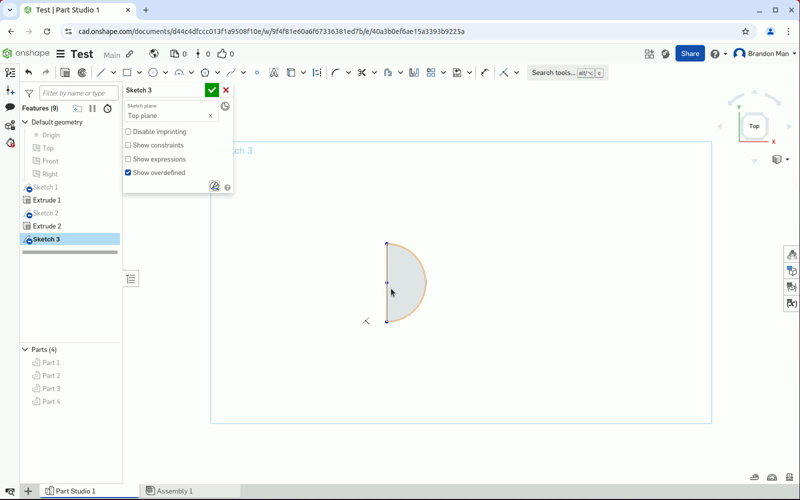
scroll(6)
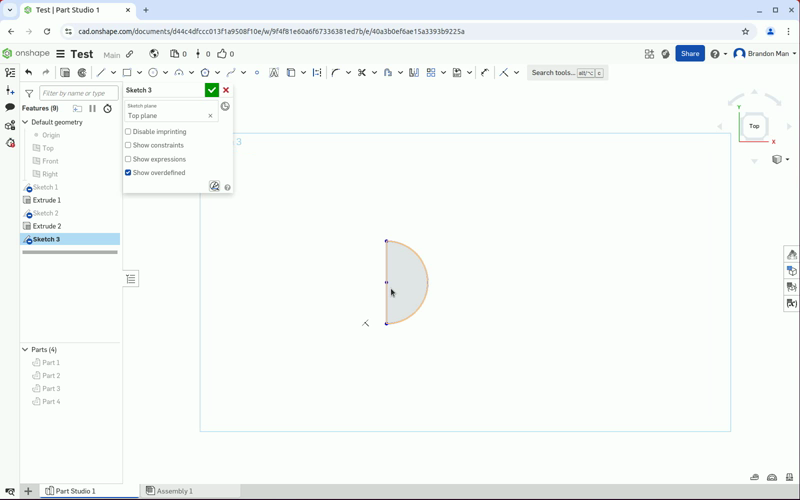
scroll(6)
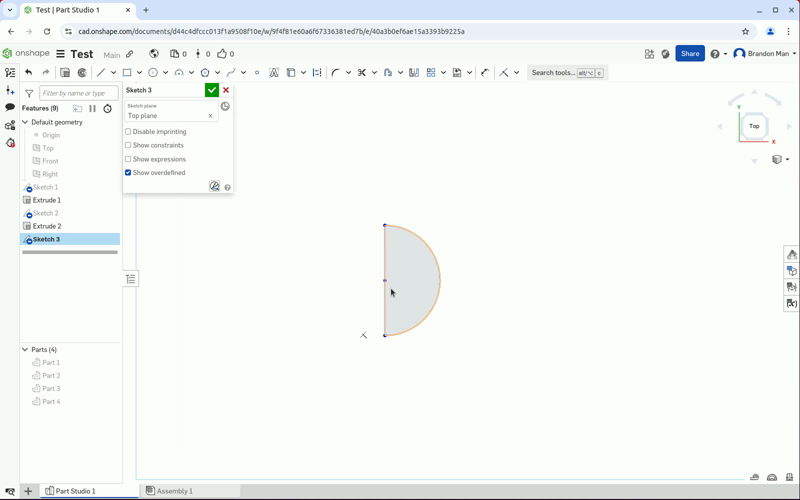
scroll(6)
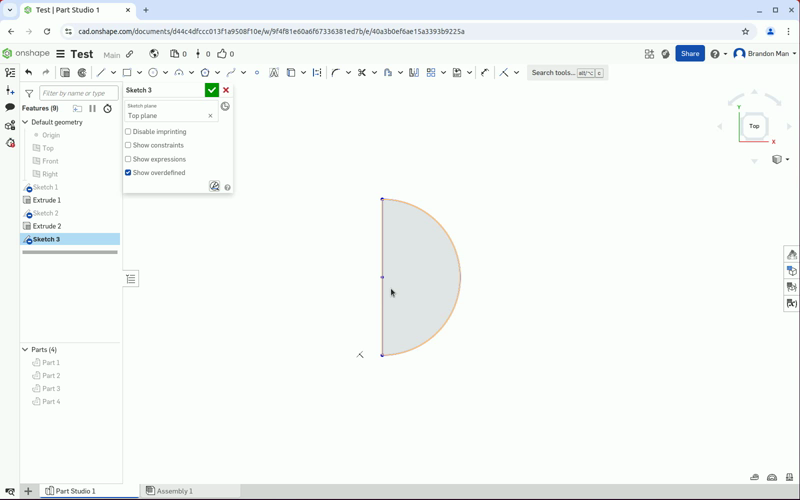
scroll(6)
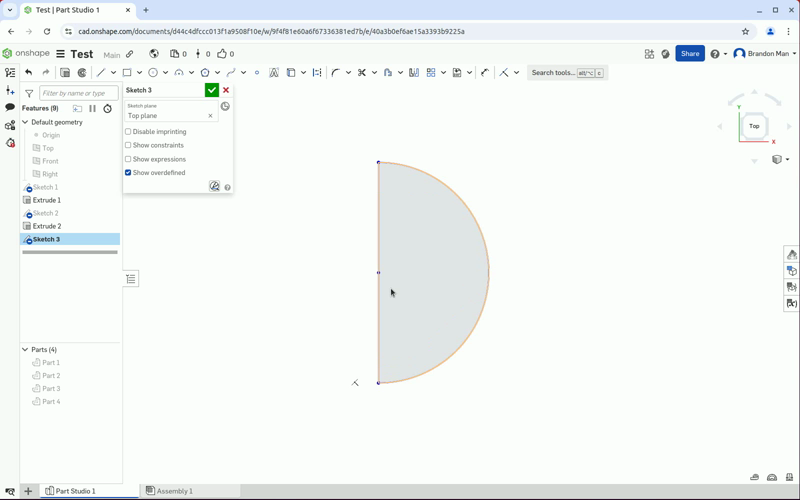
scroll(6)
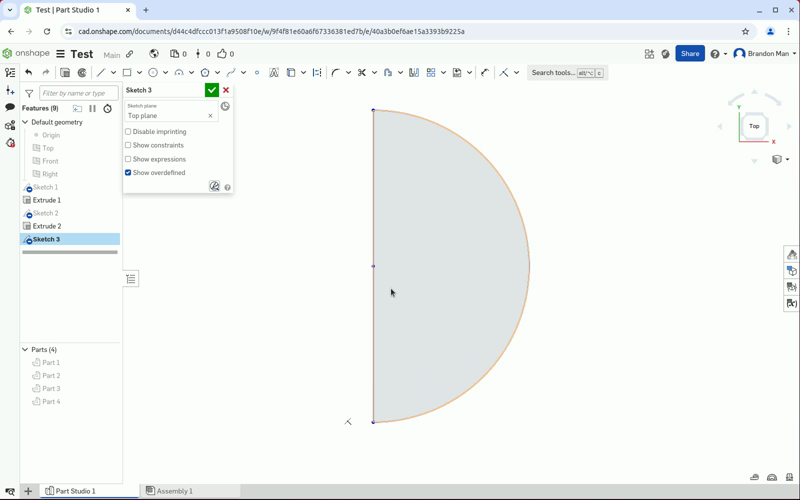
scroll(6)
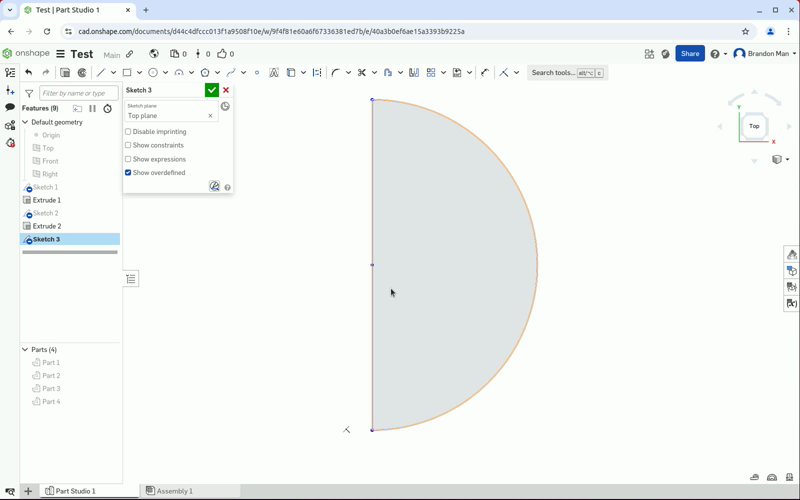
scroll(6)
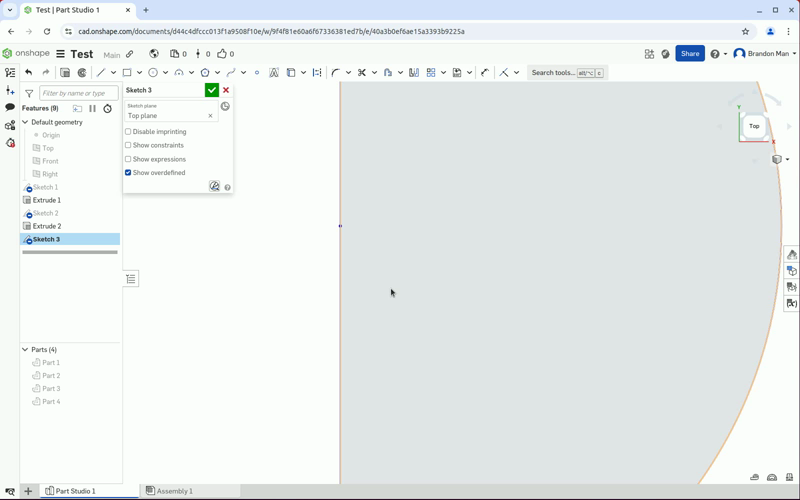
click(391, 288)
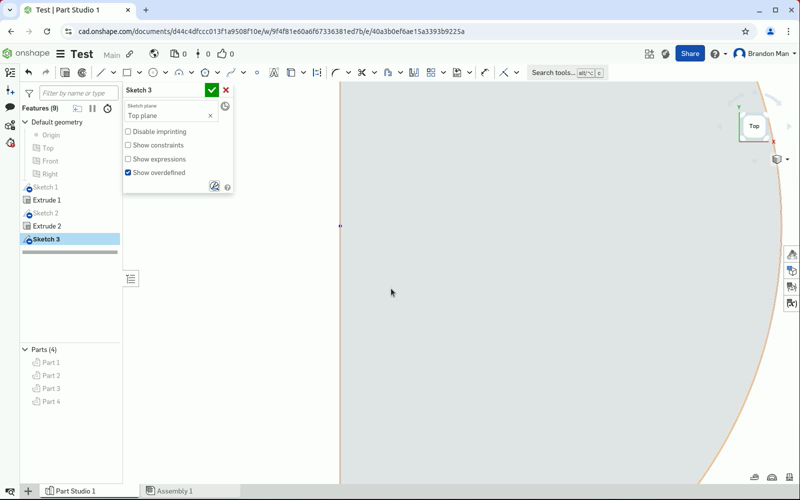
scroll(-6)
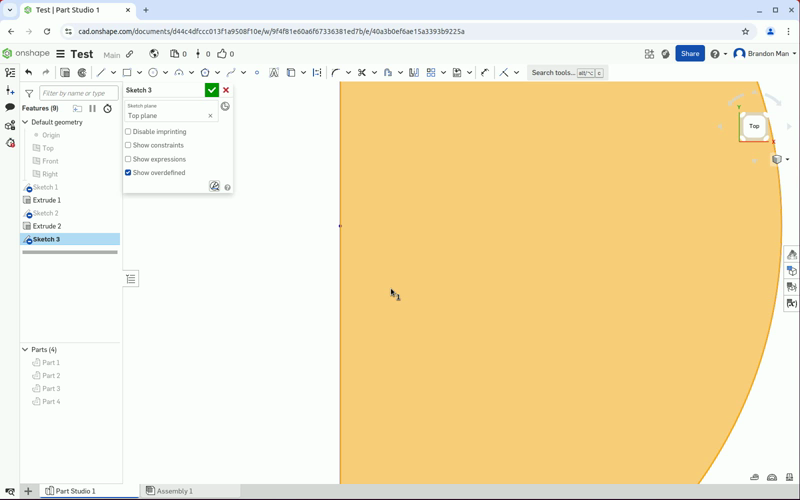
scroll(-6)
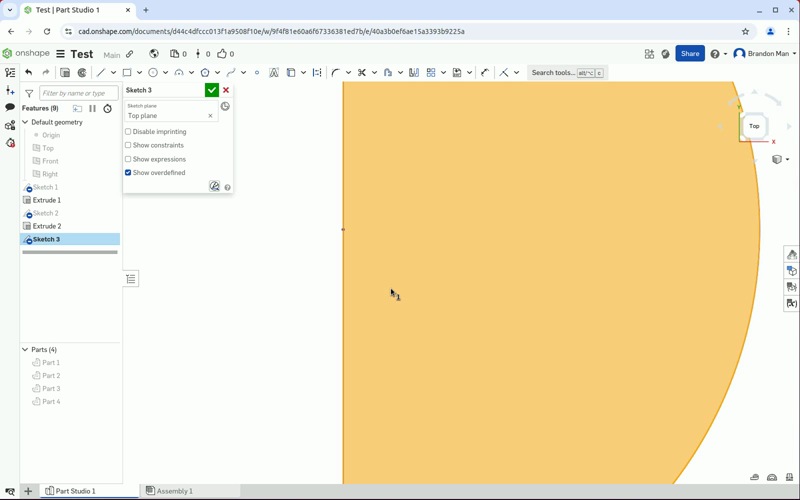
scroll(-6)
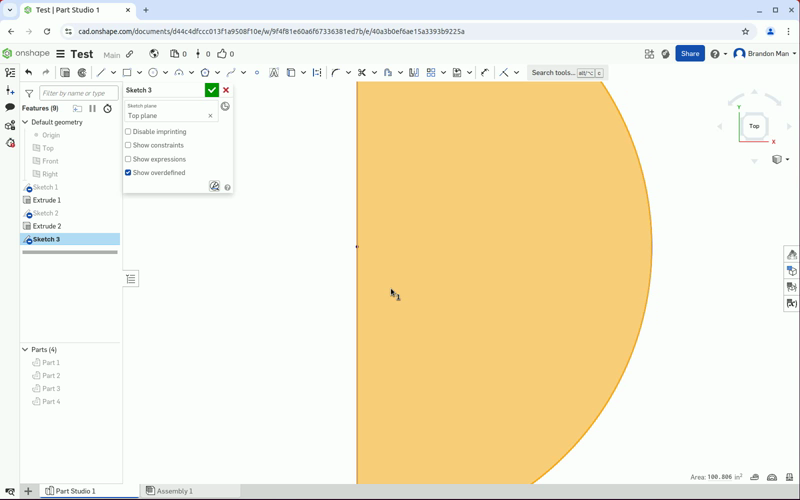
scroll(-6)
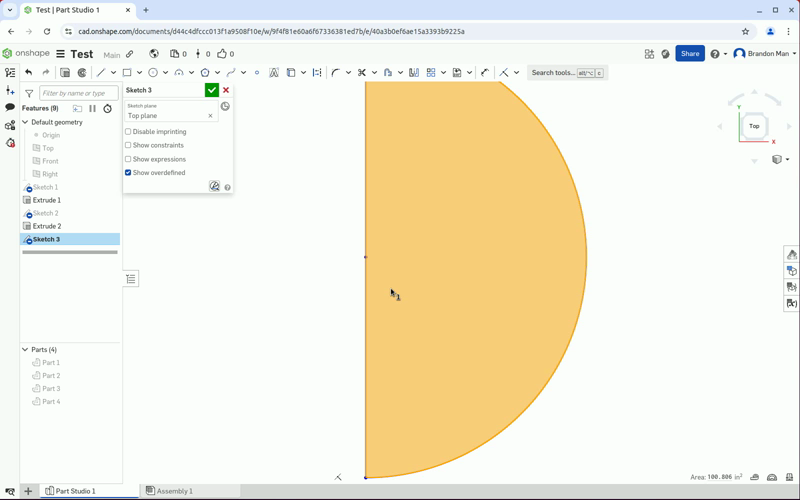
scroll(-6)
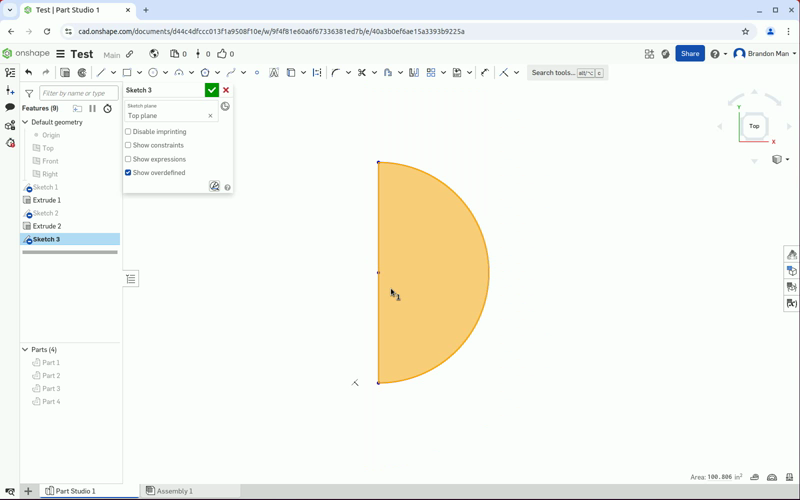
scroll(-6)
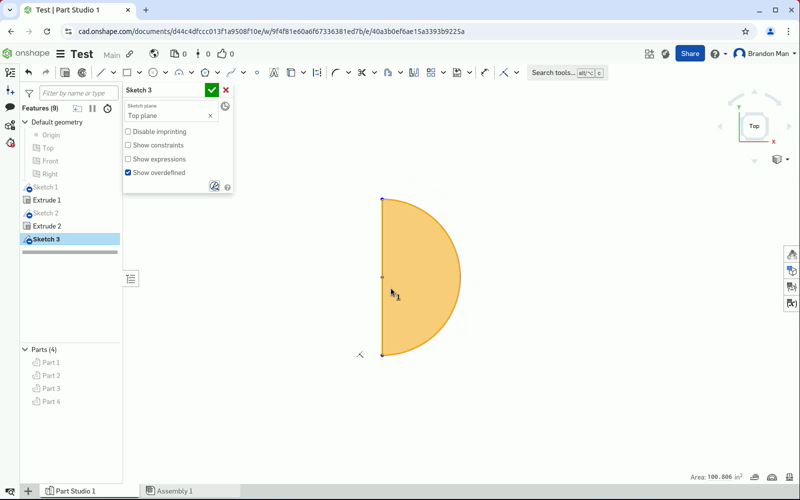
scroll(-6)
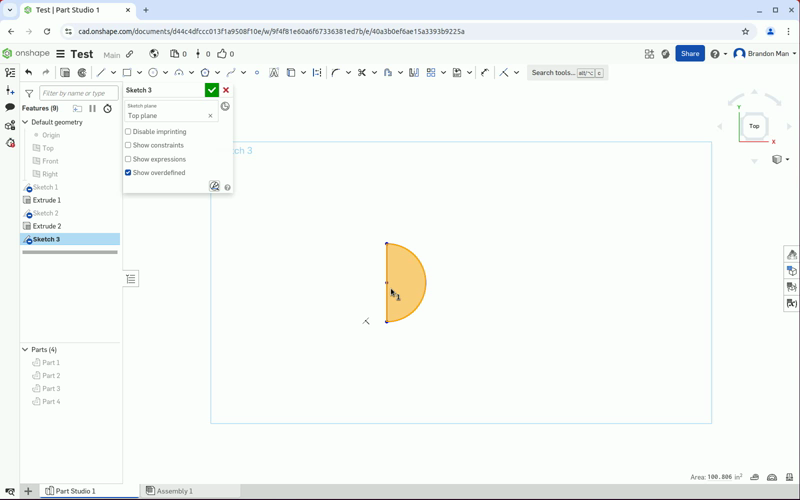
mouse_move(73, 352)
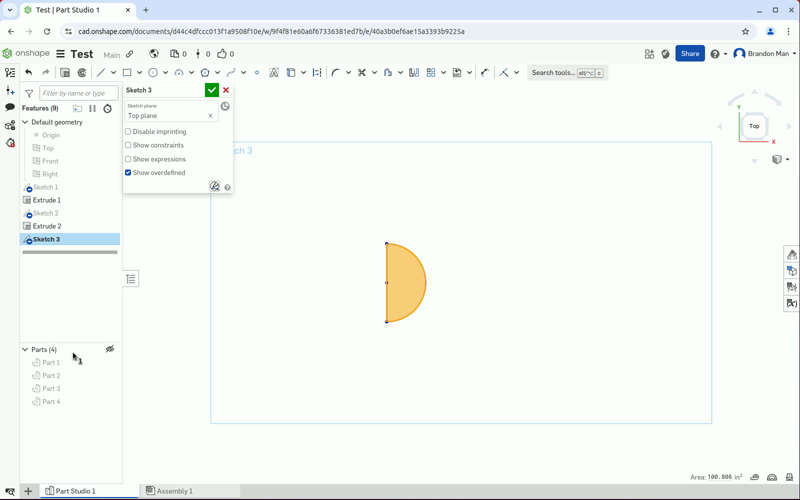
key(shift+y)
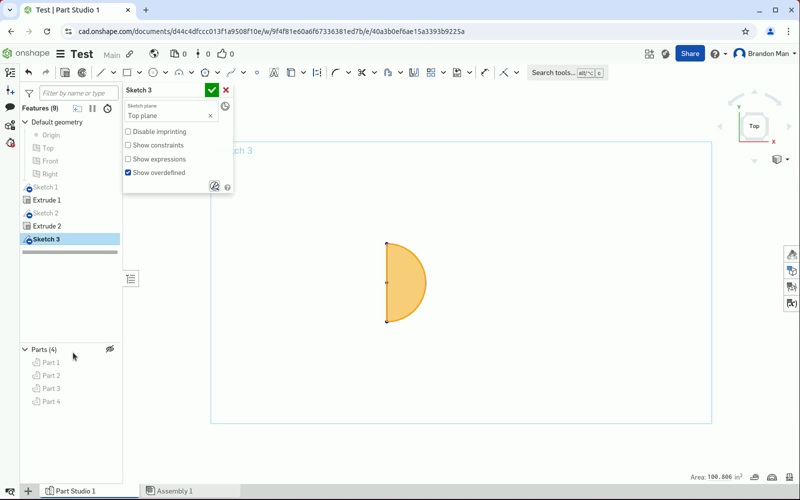
key(shift+e)
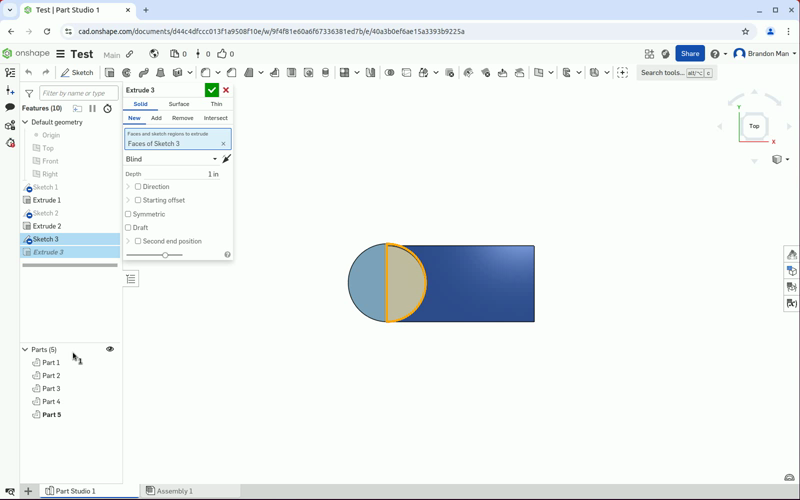
mouse_move(143, 106)
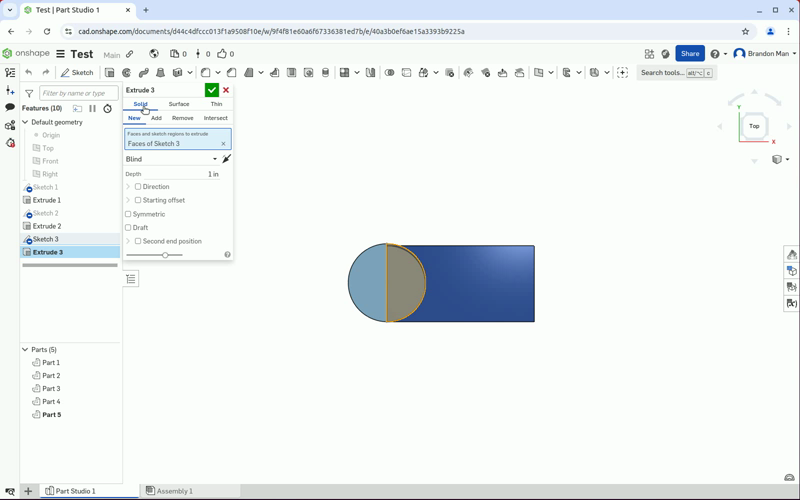
click(143, 106)
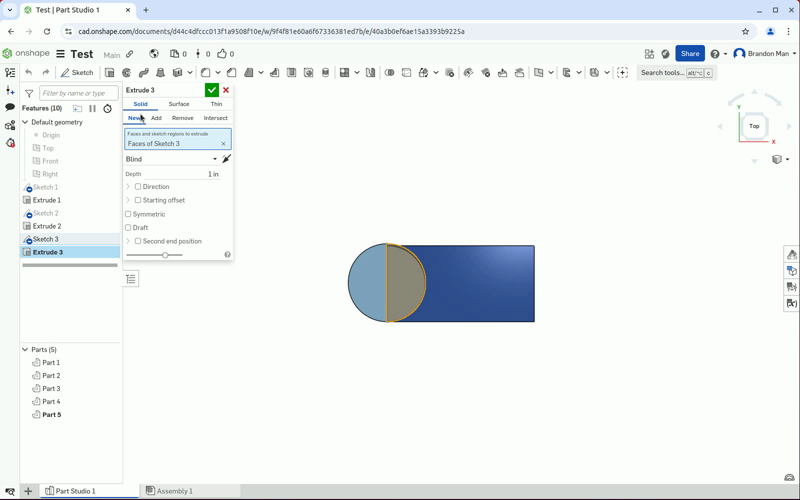
mouse_move(137, 120)
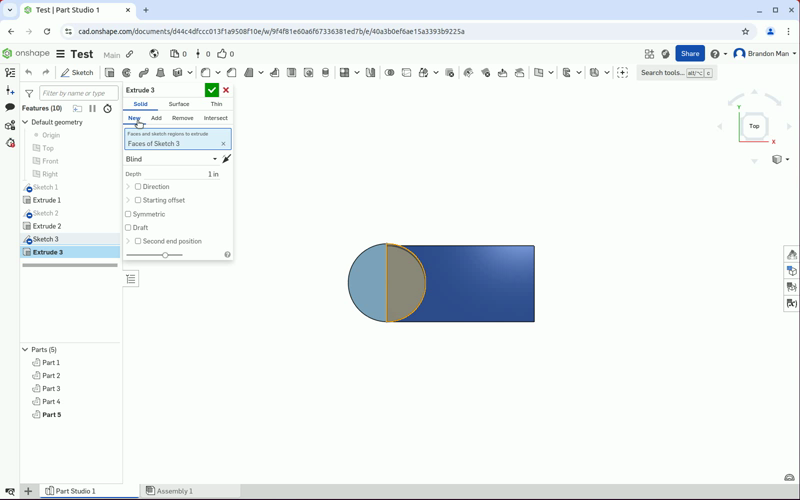
click(137, 120)
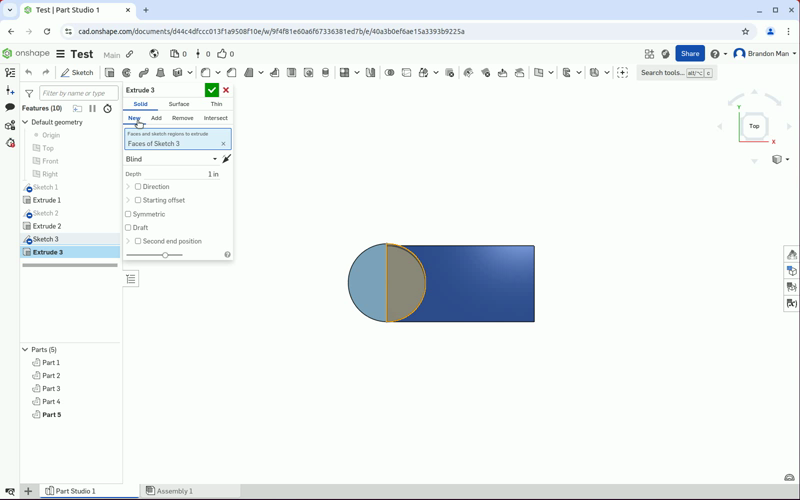
key(tab, 4)
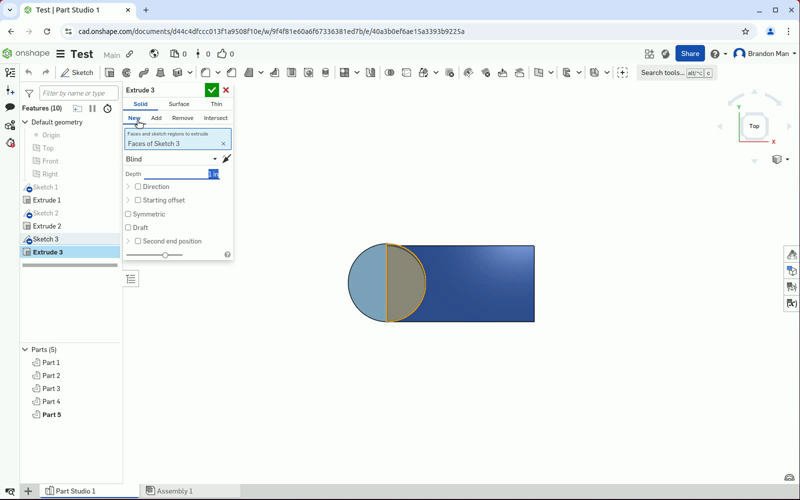
text(5.296)
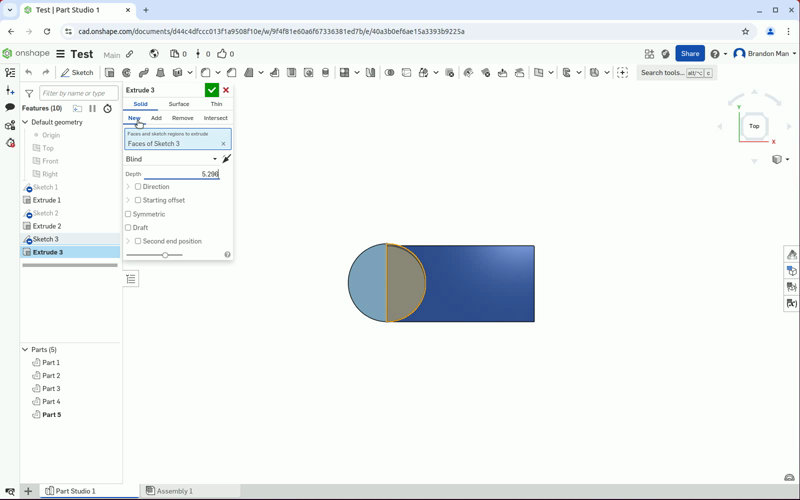
key(enter)
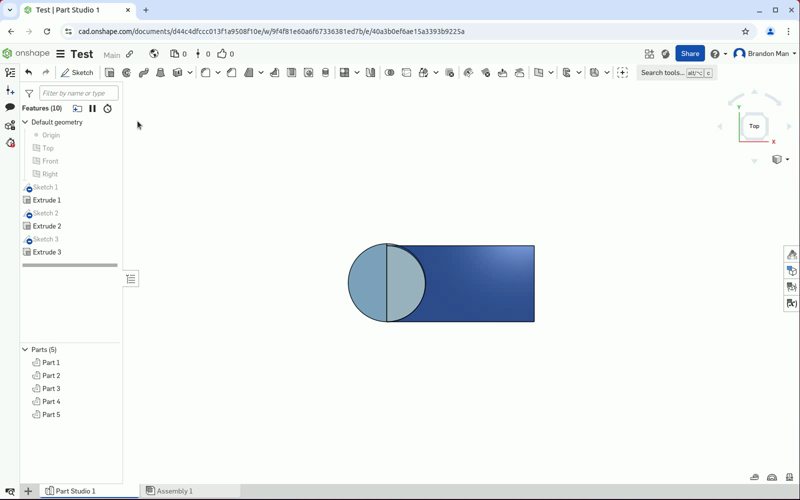
key(shift+h)
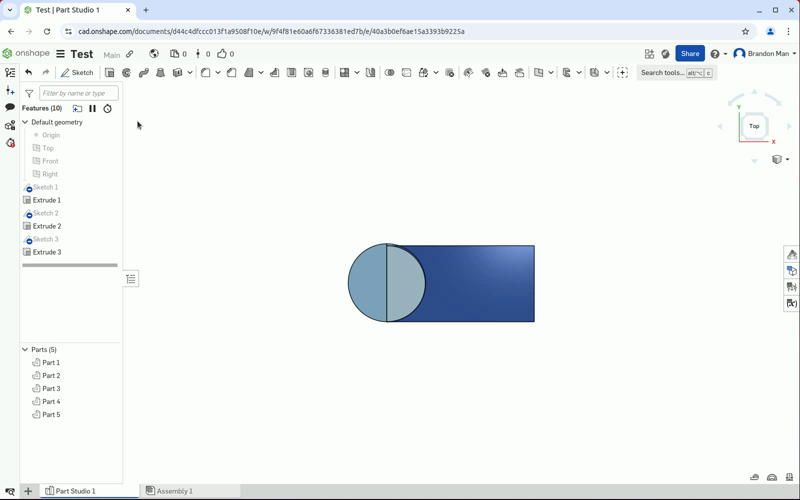
key(shift+h)
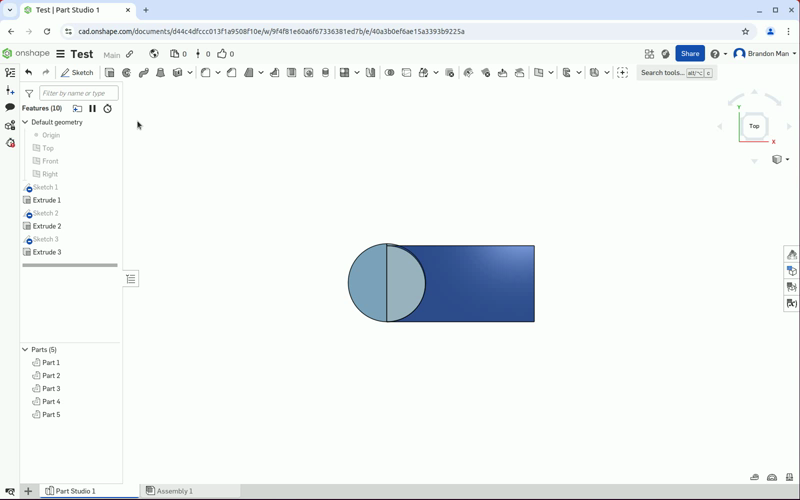
mouse_move(73, 189)
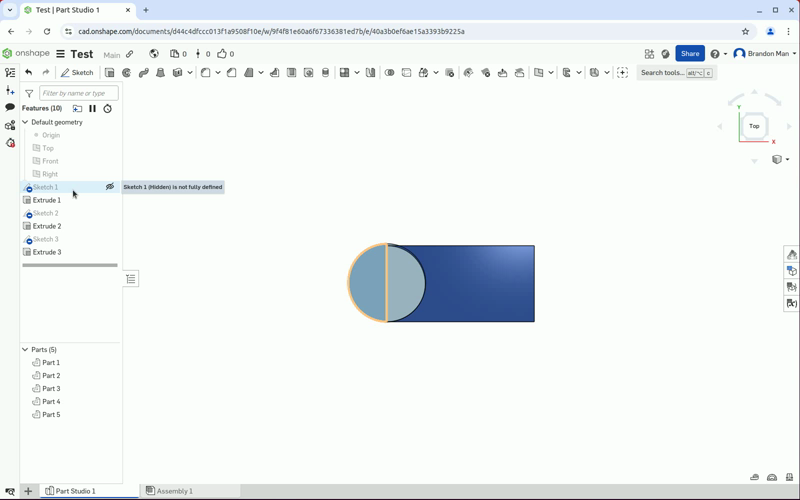
click(73, 189)
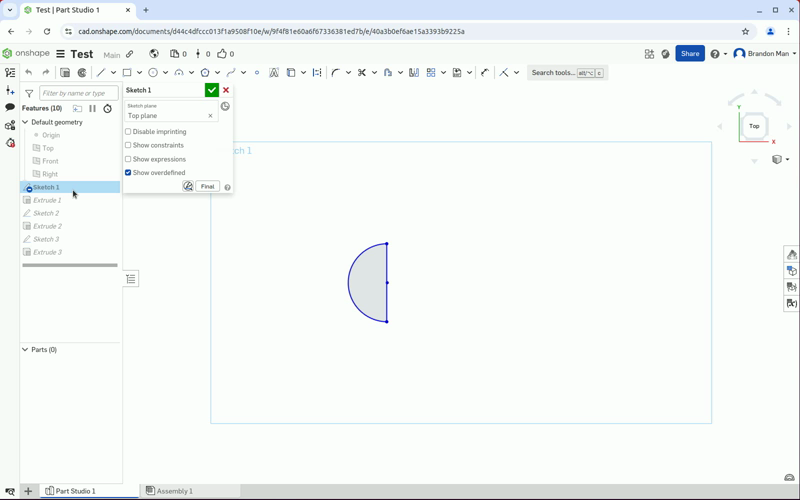
mouse_move(229, 92)
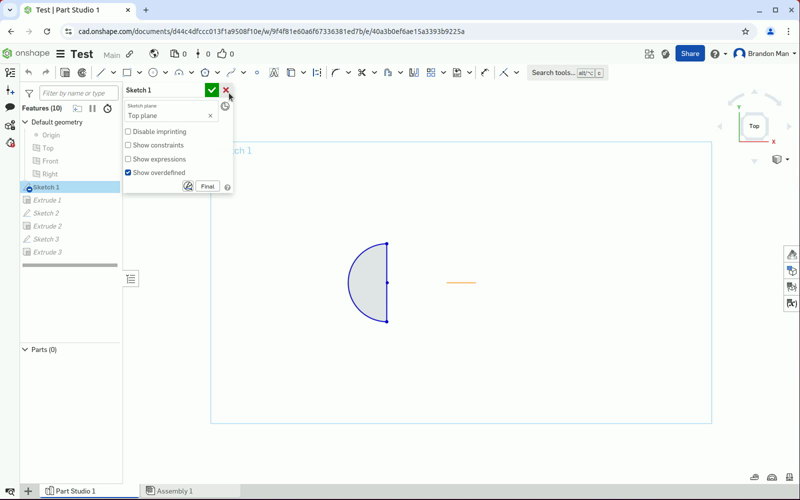
click(229, 92)
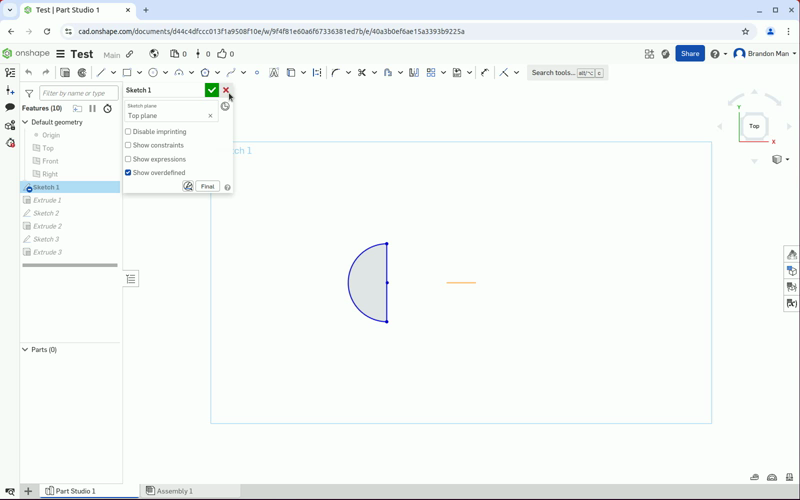
key(shift+s)
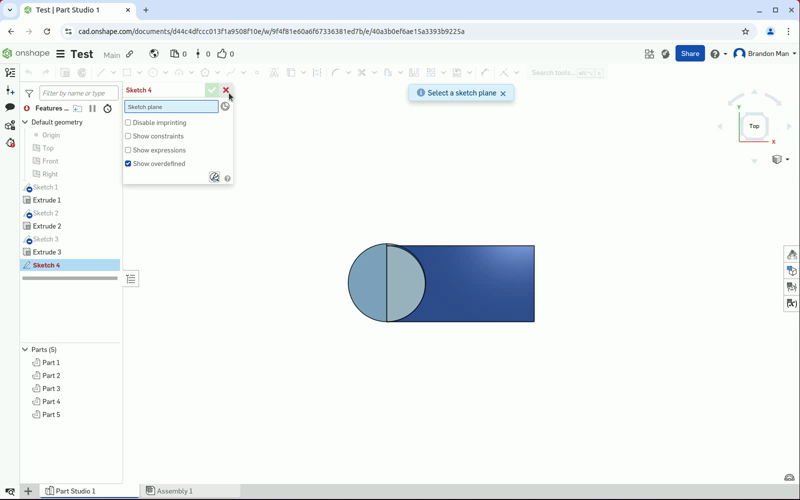
mouse_move(73, 150)
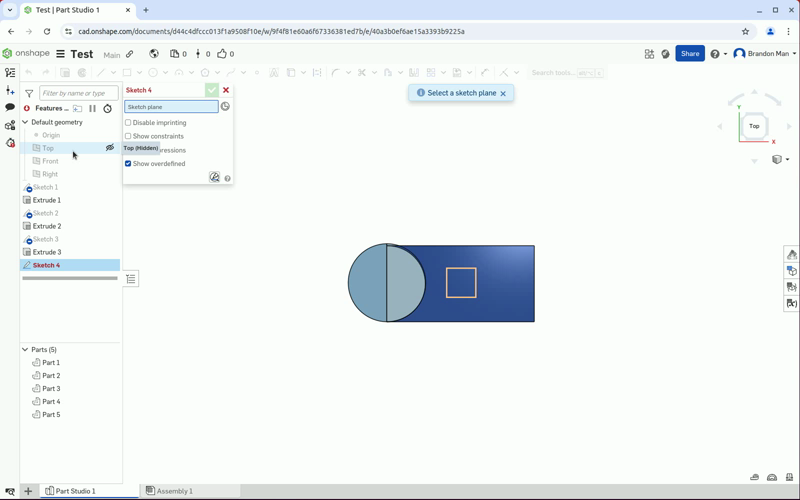
click(73, 150)
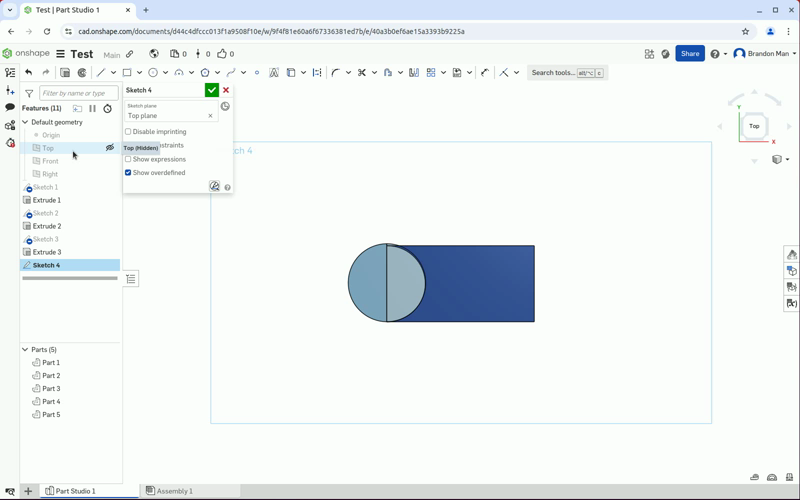
mouse_move(73, 352)
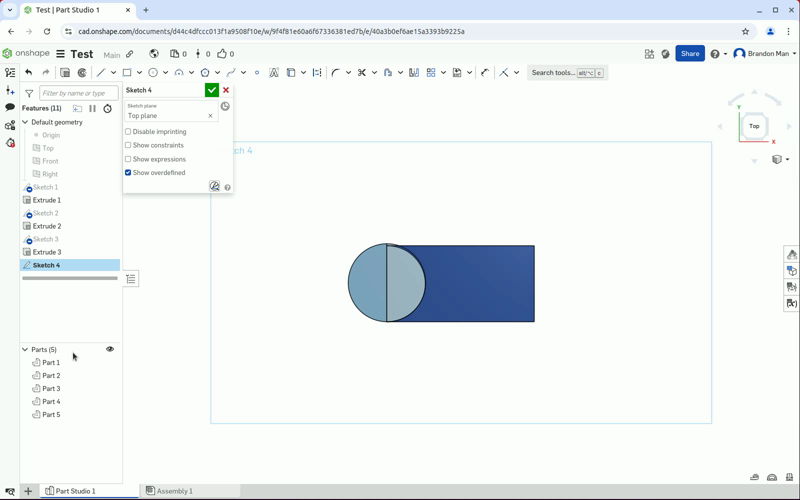
key(y)
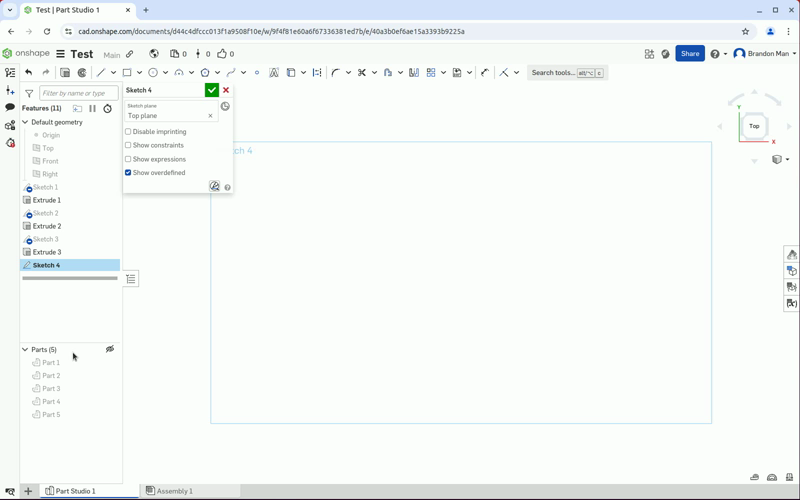
key(l)
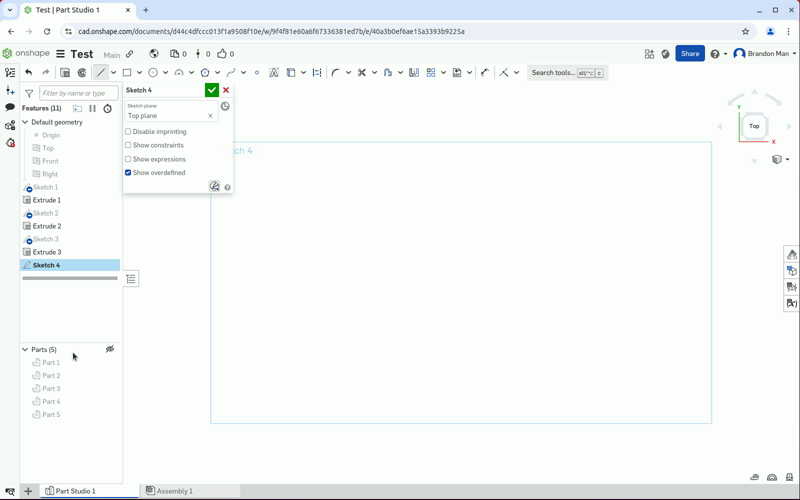
key_down(shift)
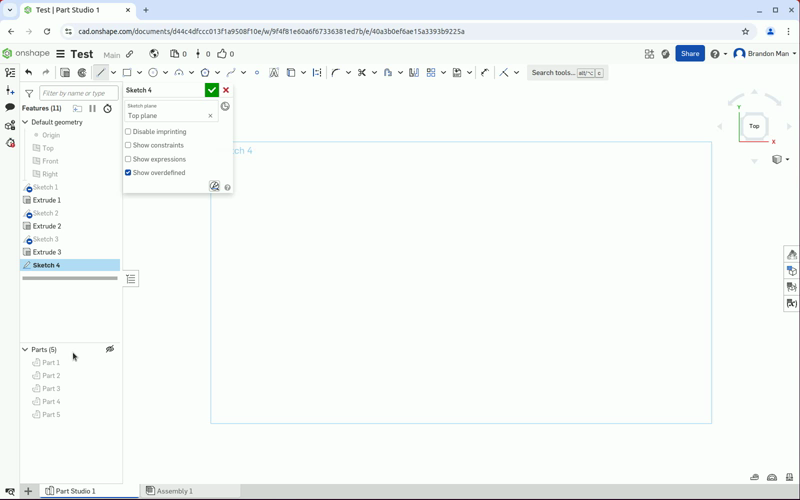
mouse_move(386, 321)
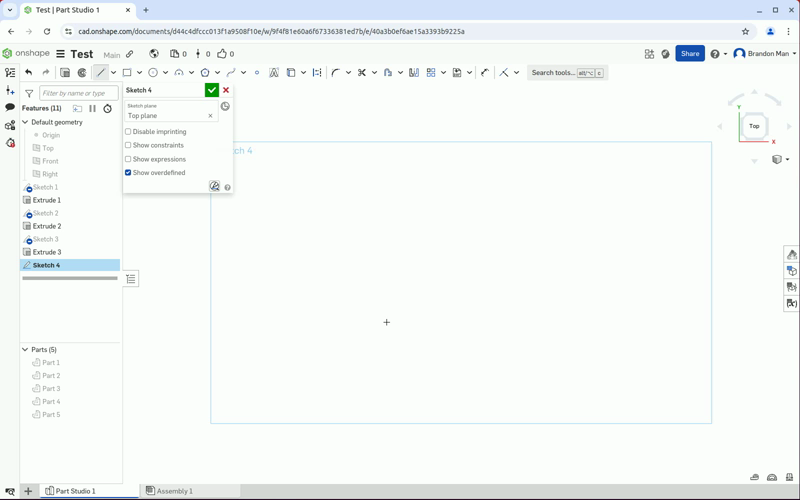
click(386, 321)
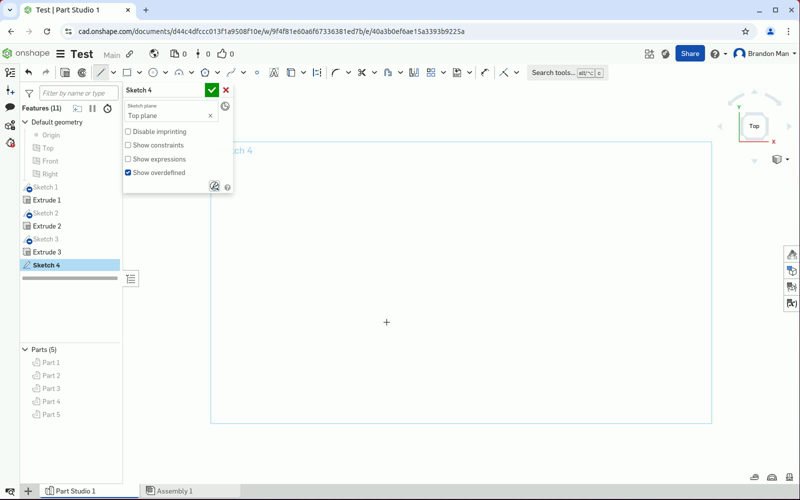
key_up(shift)
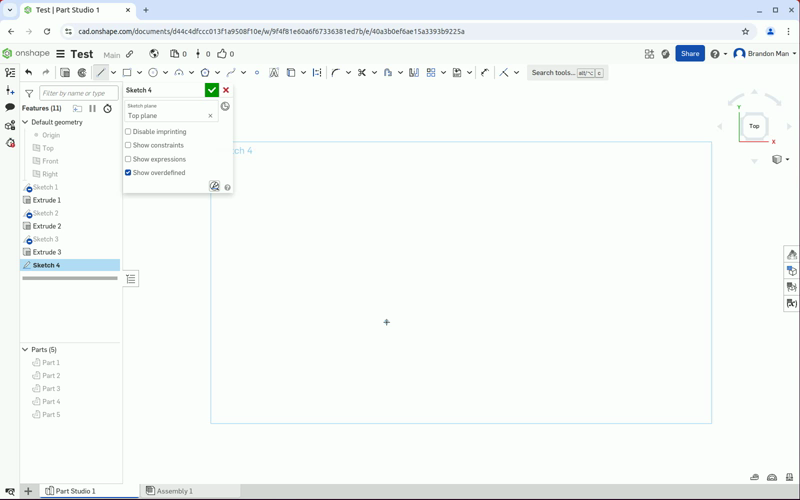
key_down(shift)
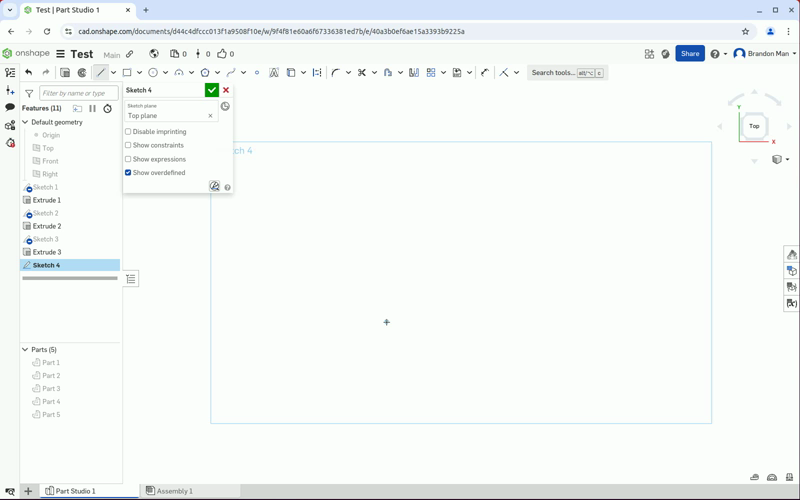
mouse_move(386, 243)
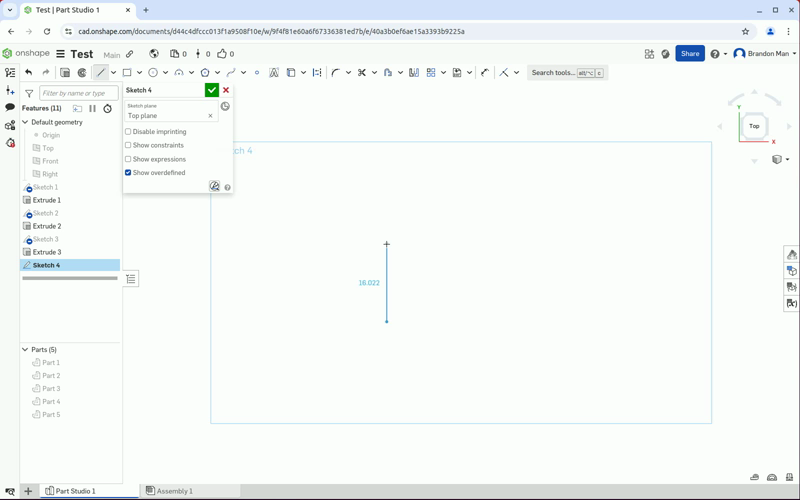
click(386, 243)
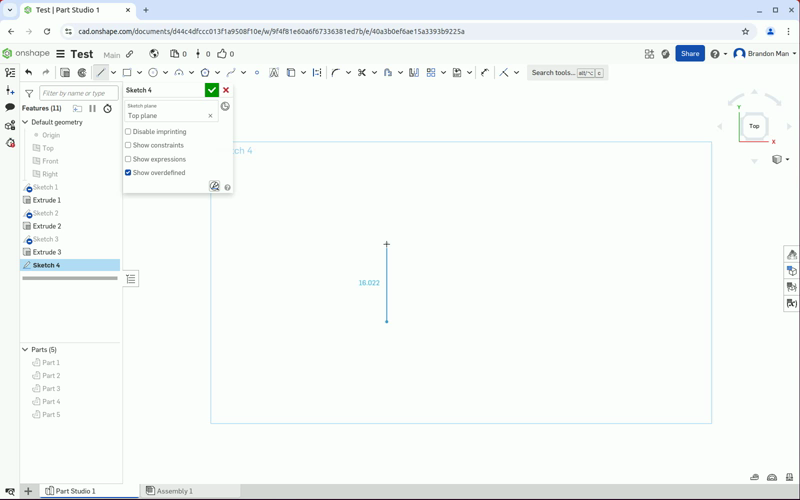
key_up(shift)
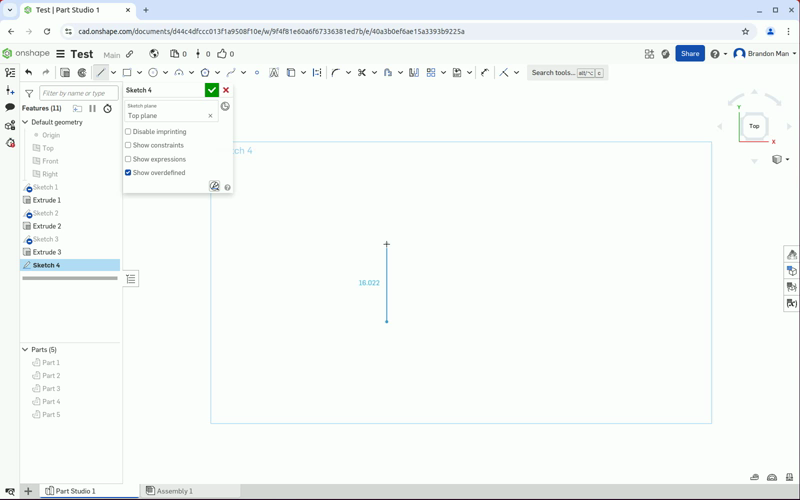
key(esc)
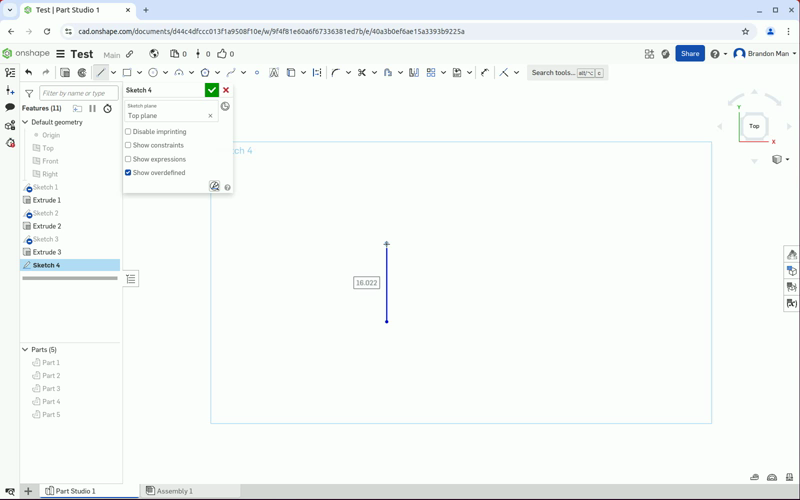
key(a)
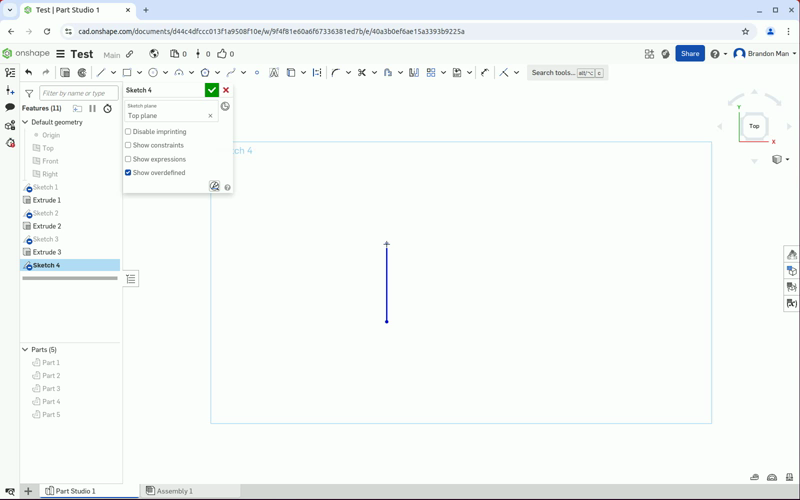
mouse_move(386, 243)
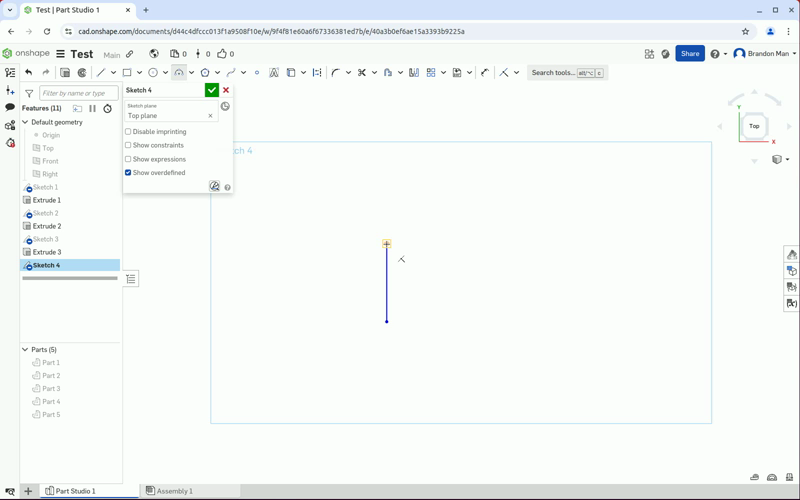
click(386, 243)
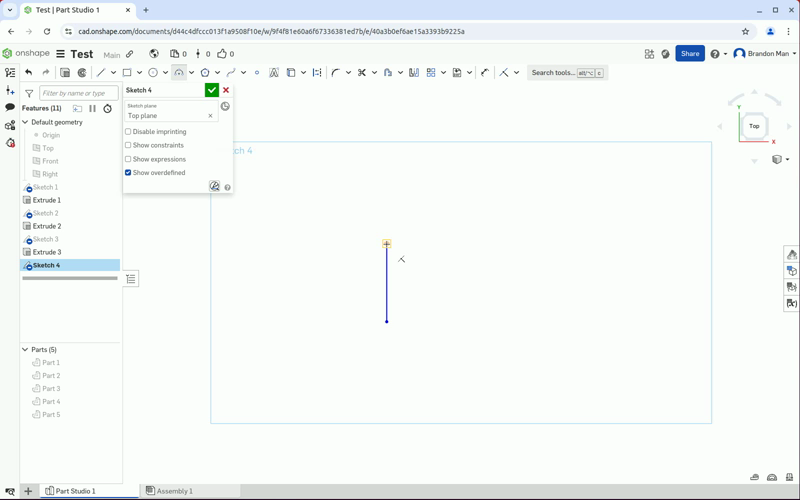
mouse_move(386, 321)
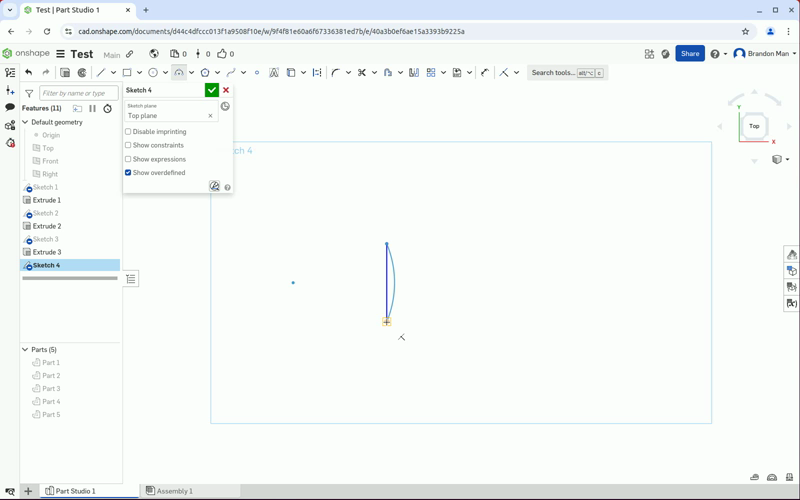
click(386, 321)
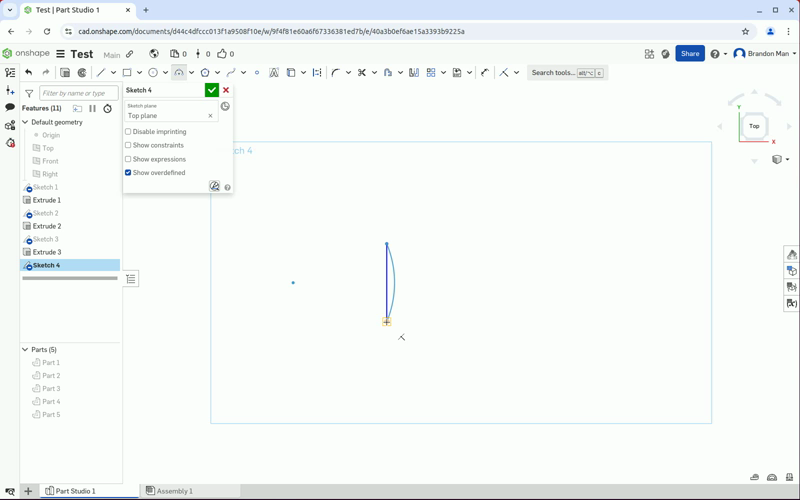
key_down(shift)
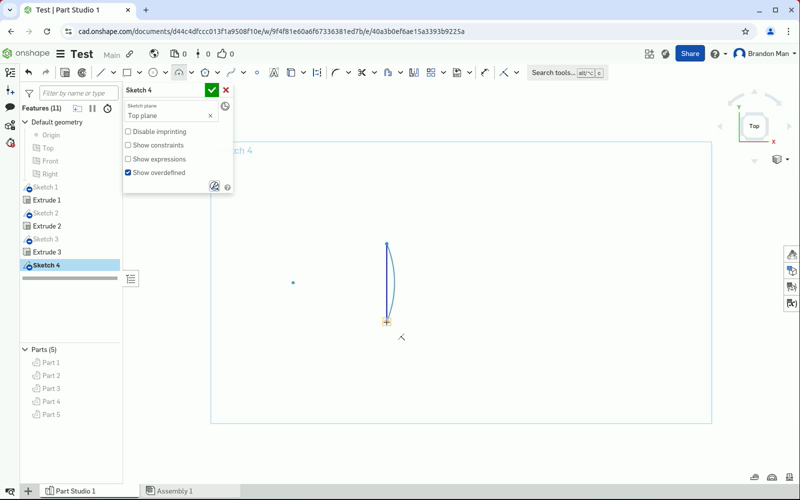
mouse_move(348, 282)
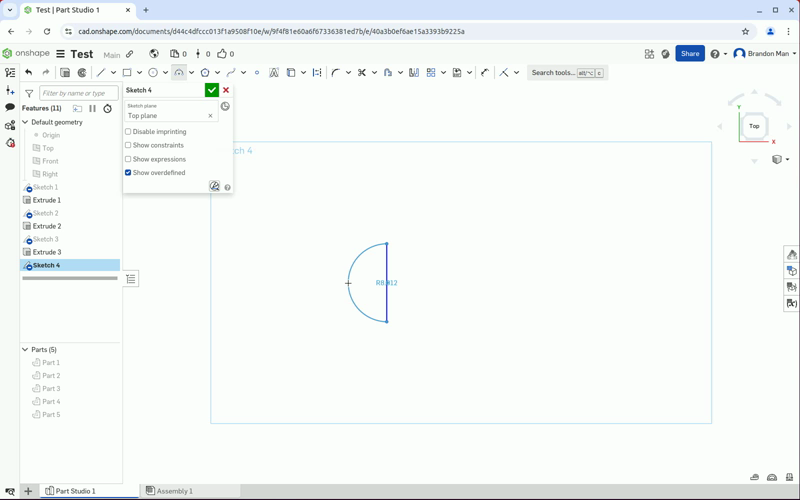
click(348, 282)
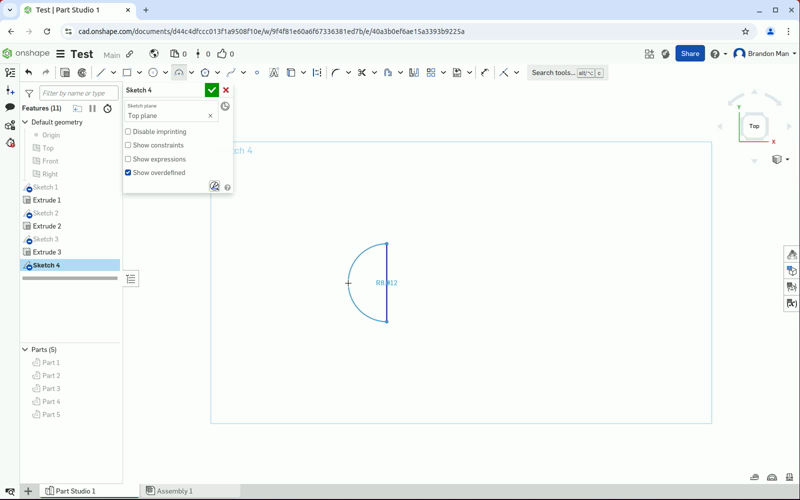
key_up(shift)
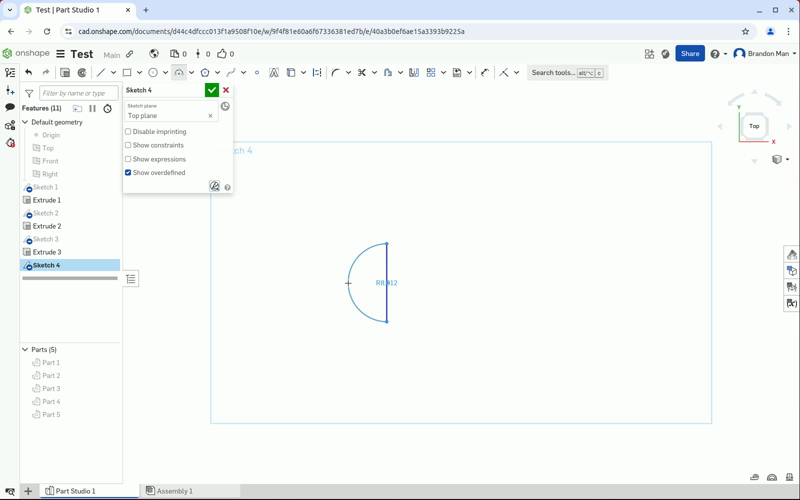
key(esc)
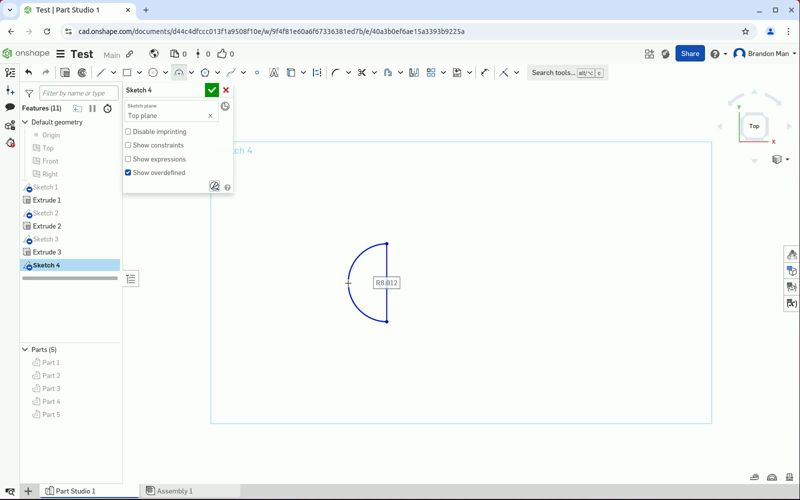
mouse_move(368, 280)
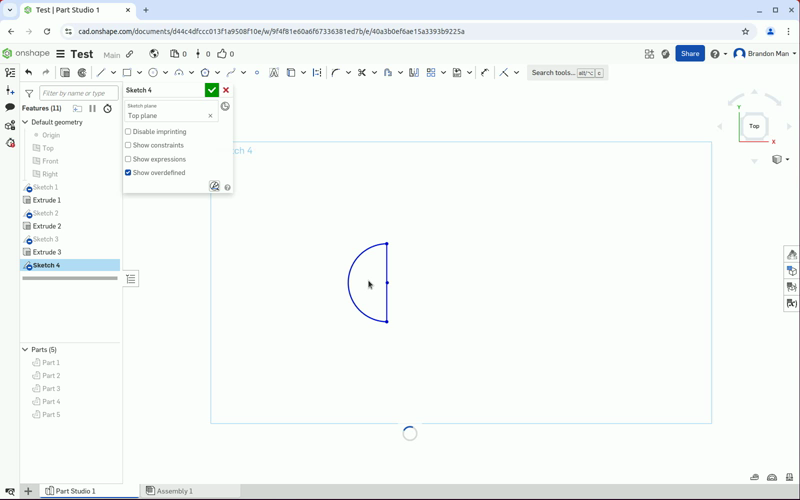
scroll(6)
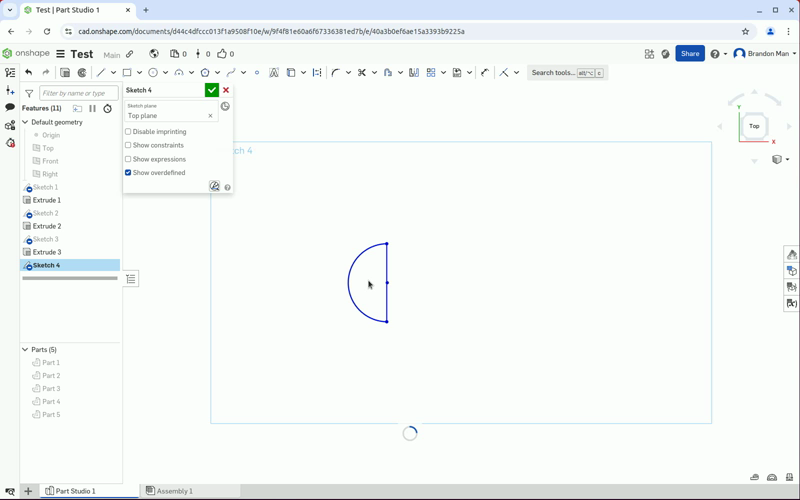
scroll(6)
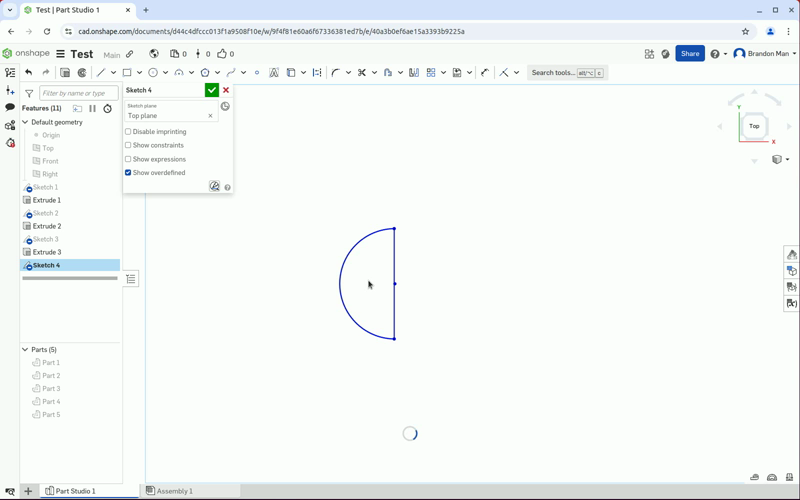
scroll(6)
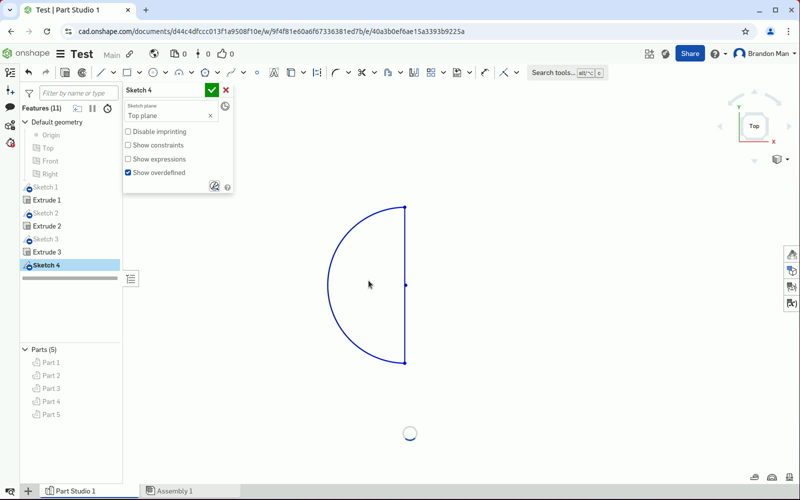
scroll(6)
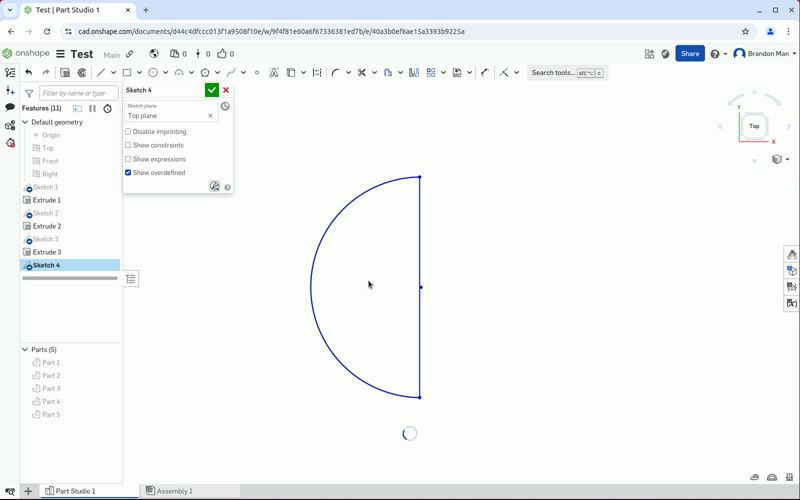
scroll(6)
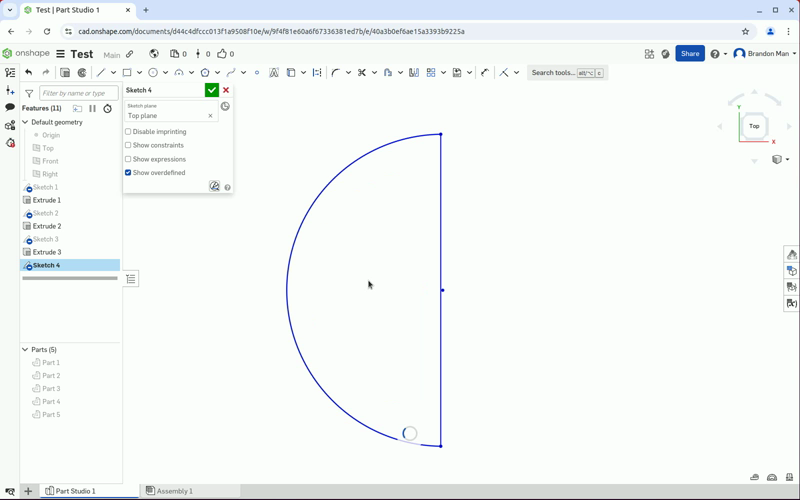
scroll(6)
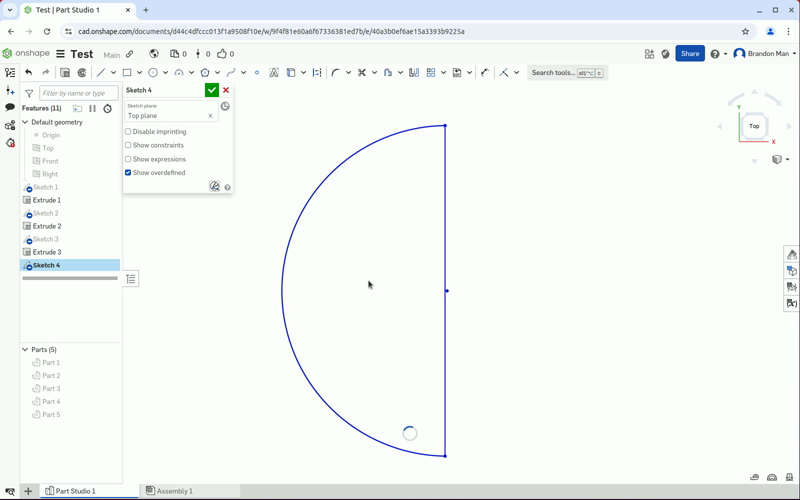
scroll(6)
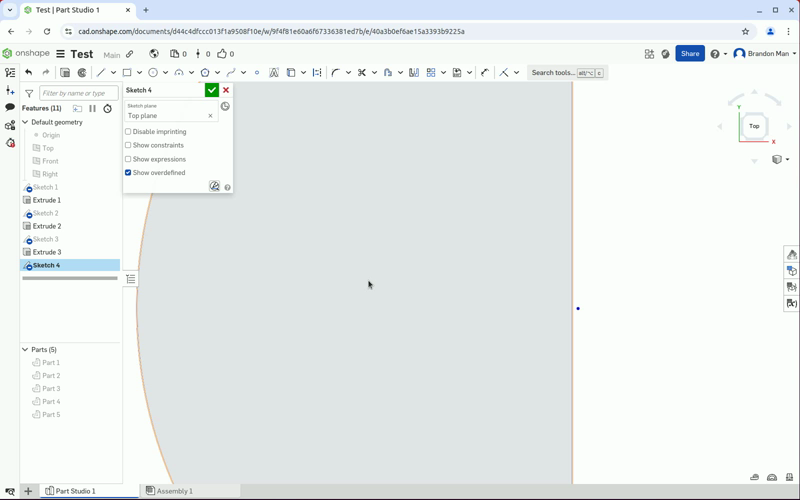
click(368, 280)
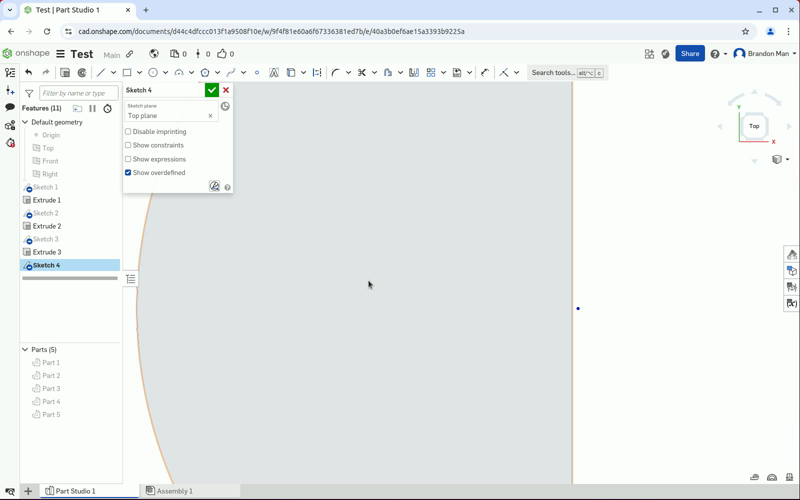
scroll(-6)
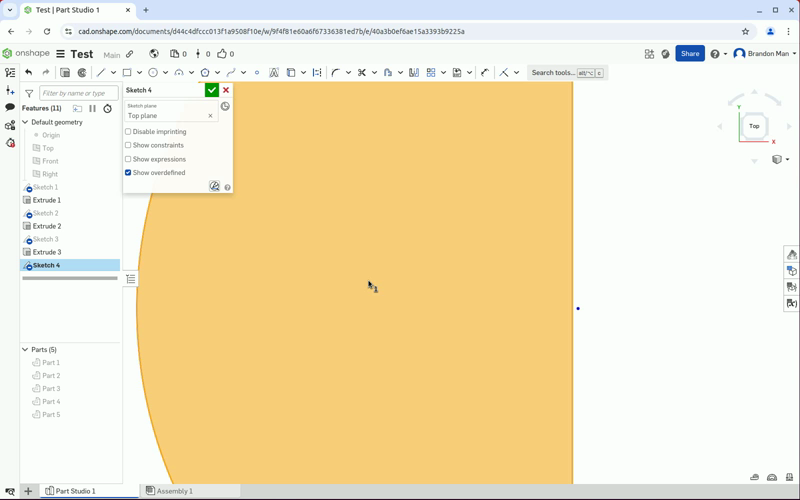
scroll(-6)
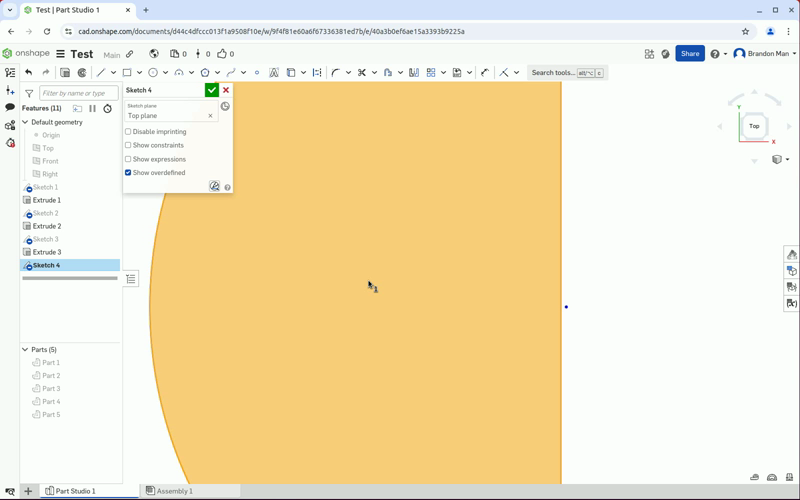
scroll(-6)
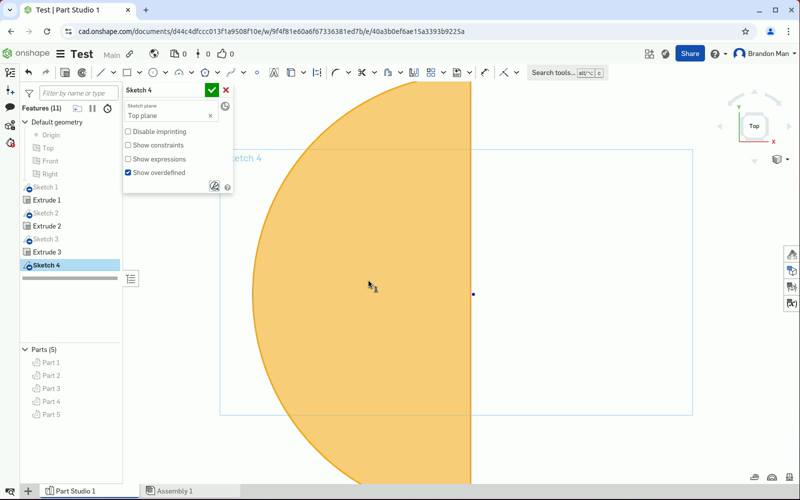
scroll(-6)
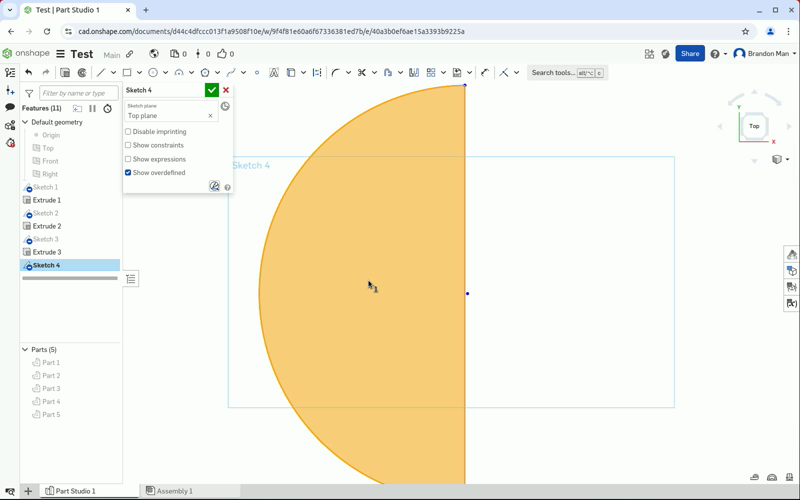
scroll(-6)
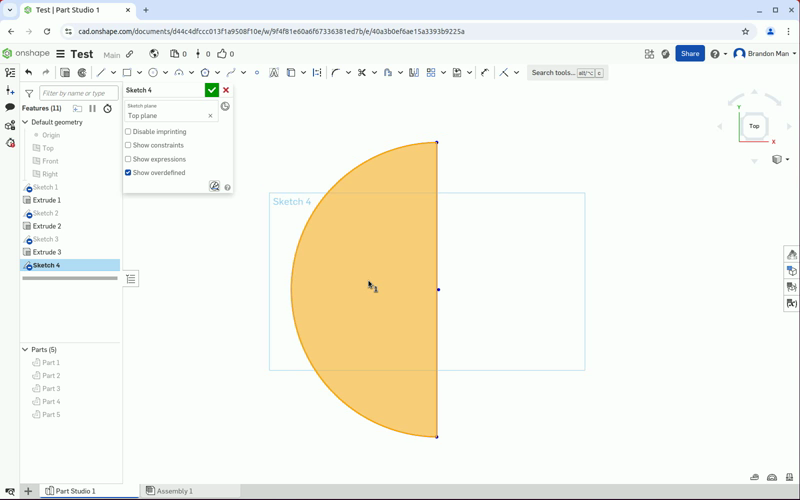
scroll(-6)
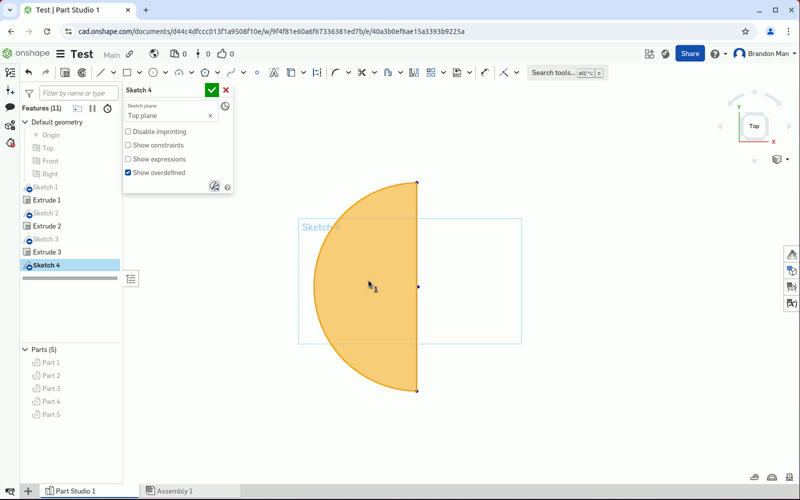
scroll(-6)
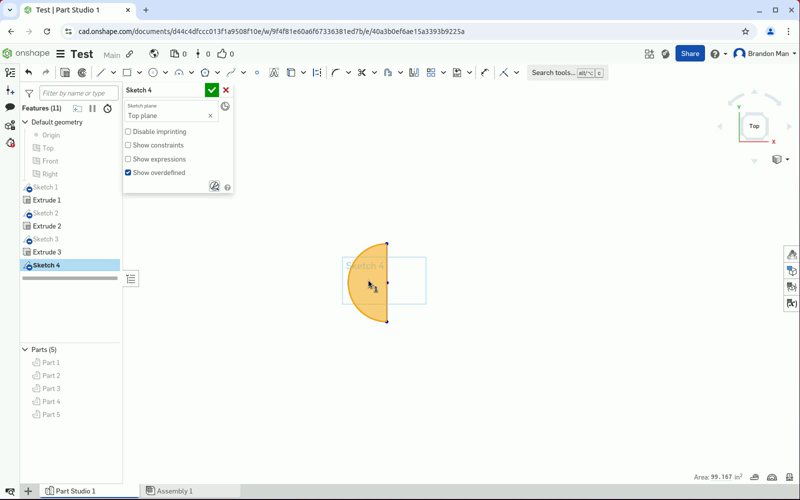
mouse_move(73, 352)
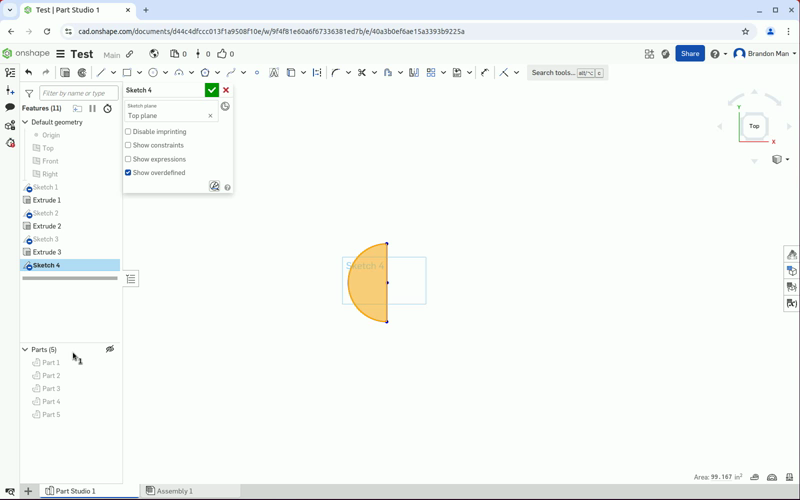
key(shift+y)
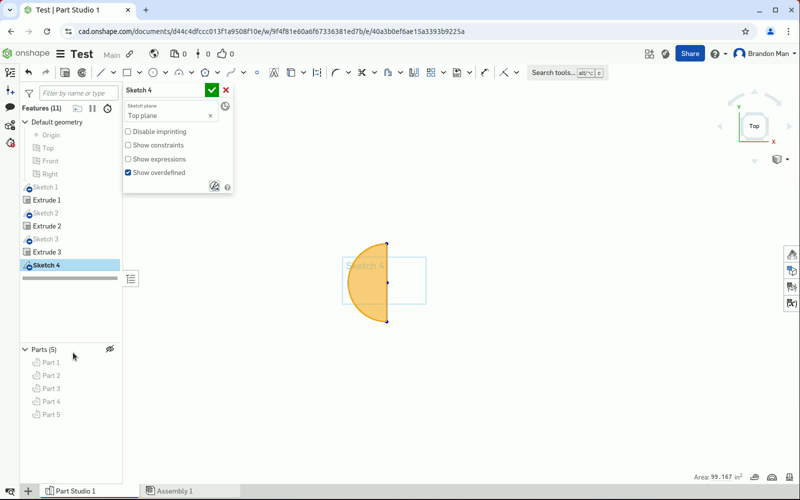
key(shift+e)
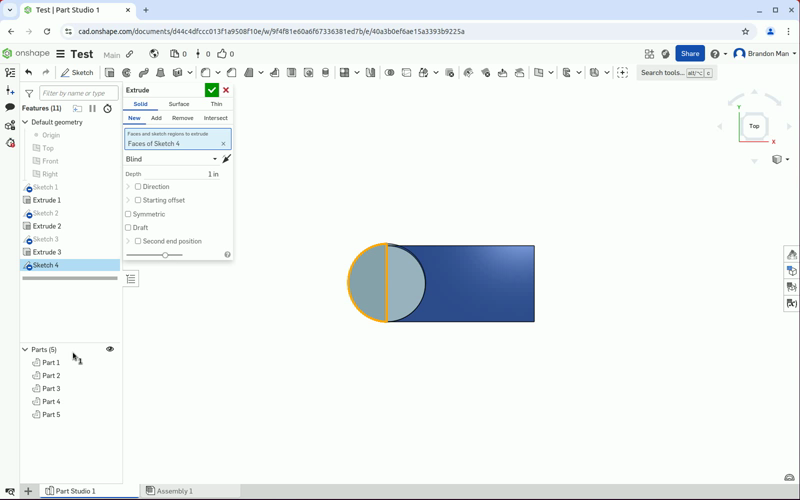
mouse_move(143, 106)
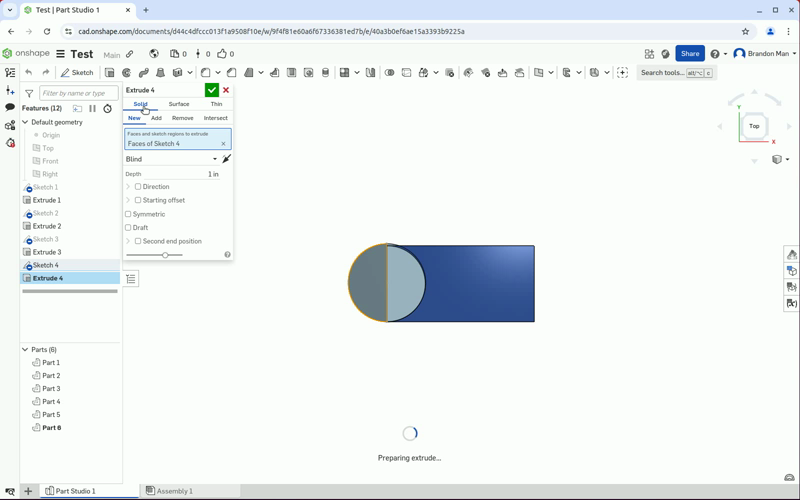
click(143, 106)
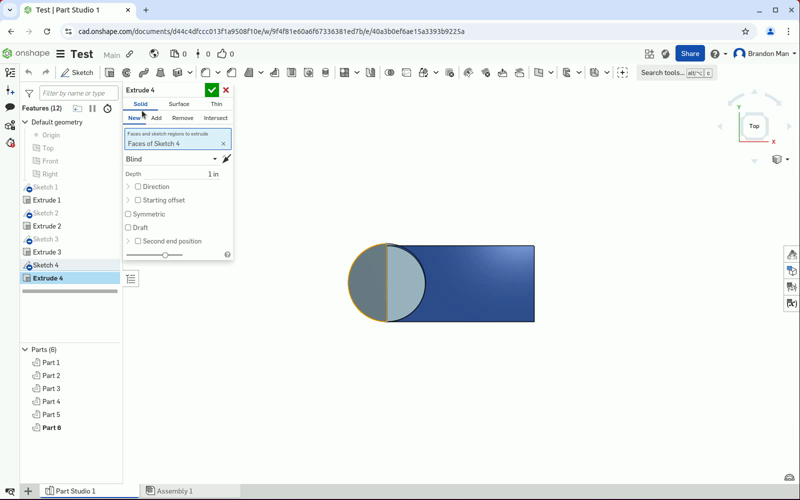
mouse_move(137, 120)
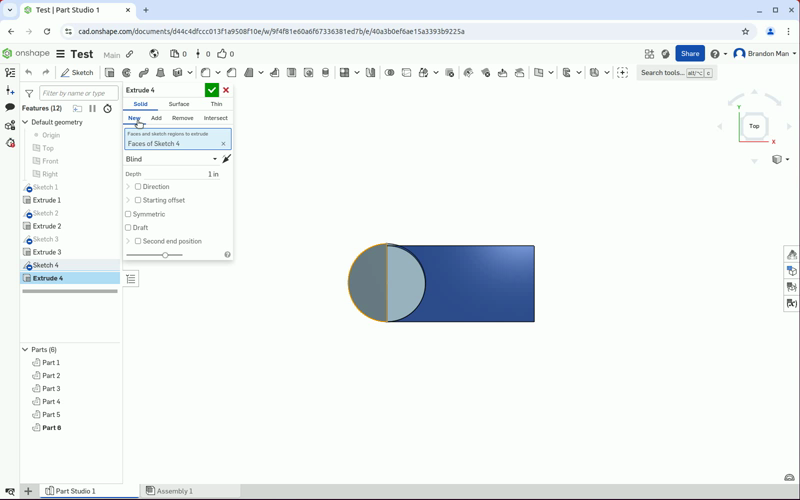
click(137, 120)
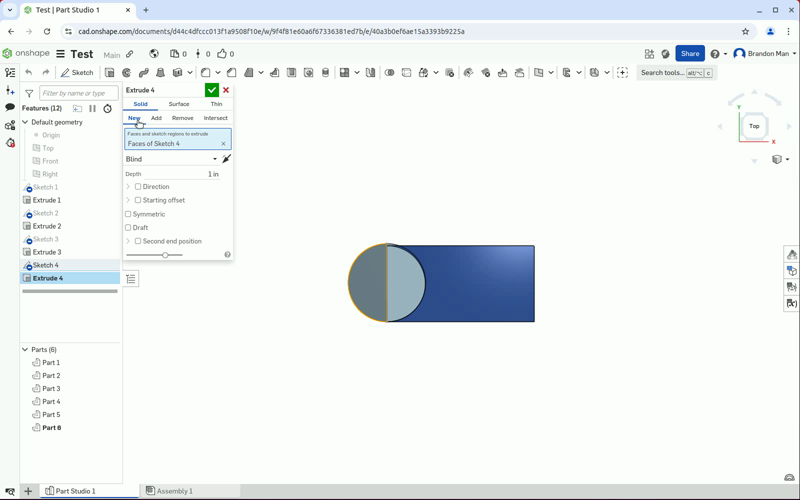
key(tab, 4)
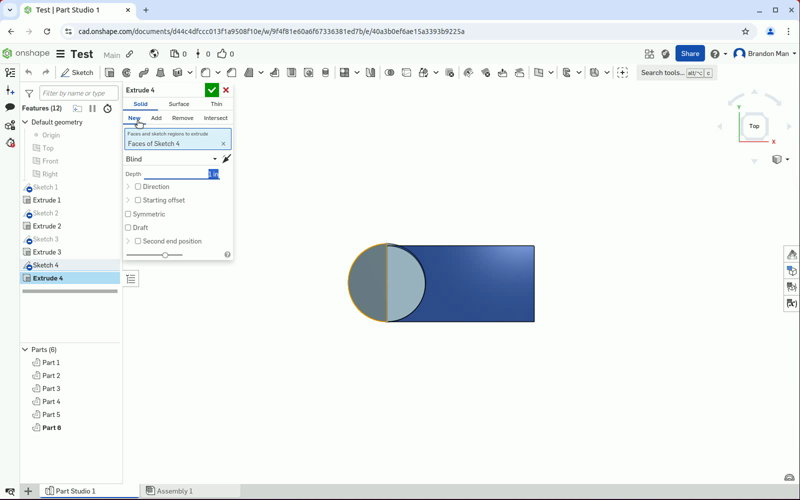
text(12.276)
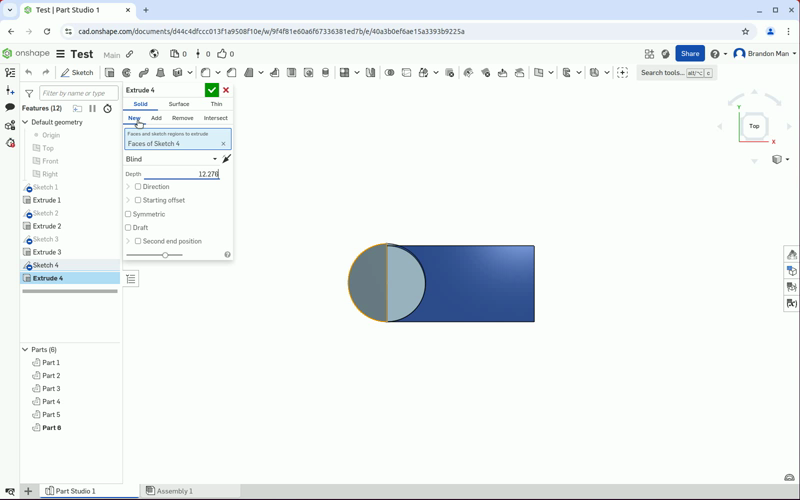
key(enter)
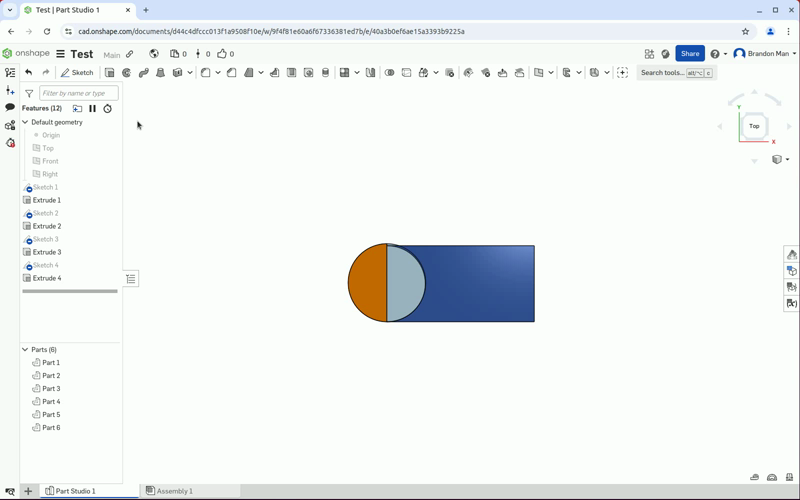
key(shift+h)
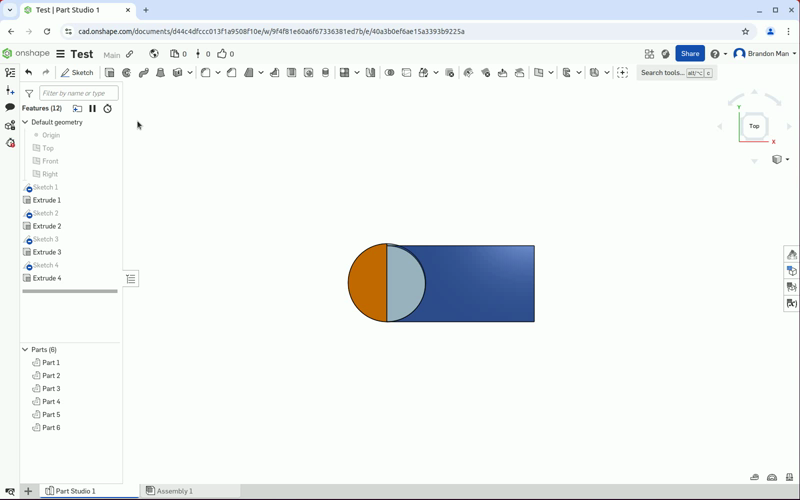
key(shift+h)
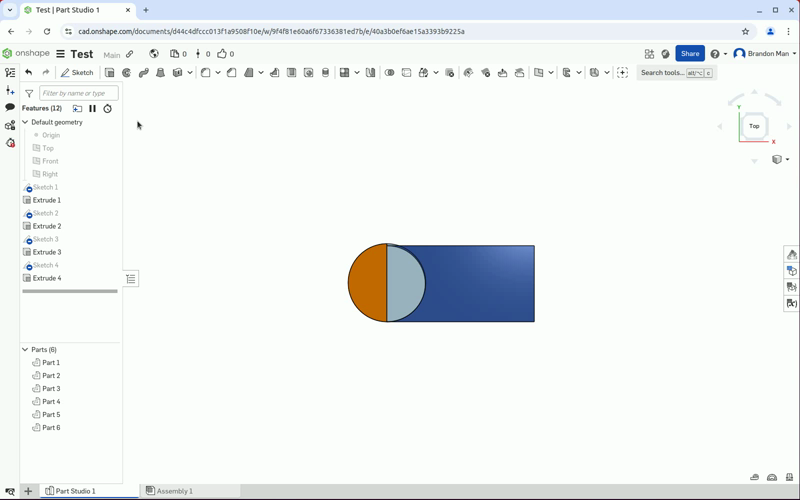
mouse_move(73, 189)
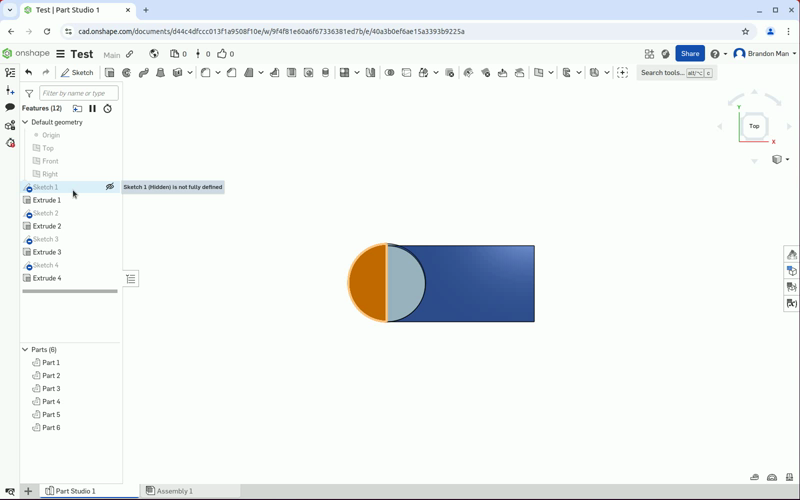
click(73, 189)
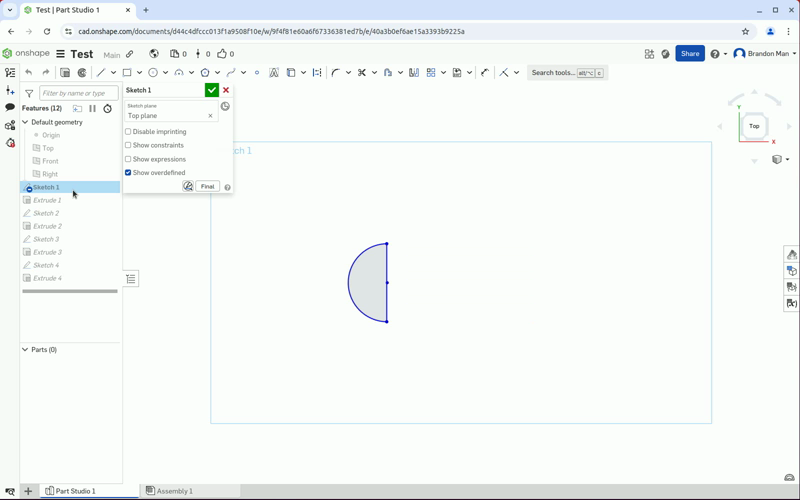
mouse_move(229, 92)
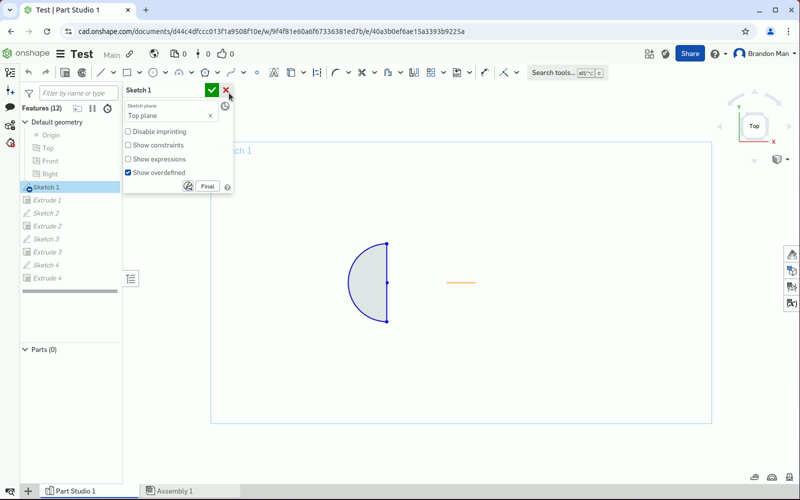
click(229, 92)
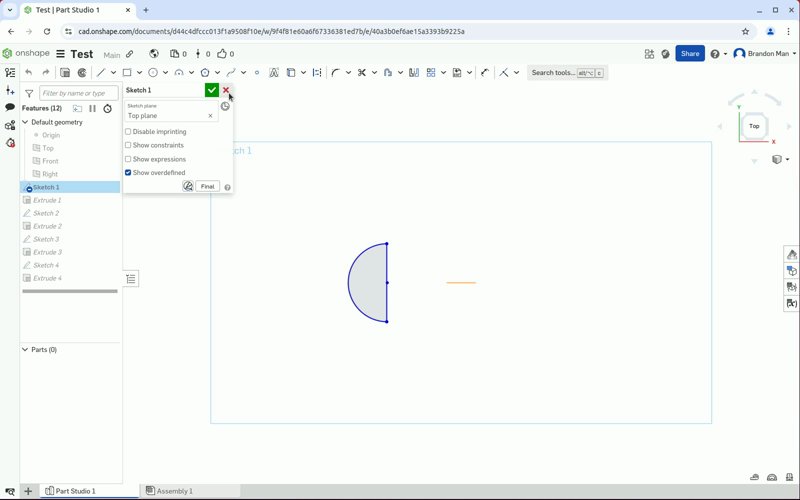
key(shift+s)
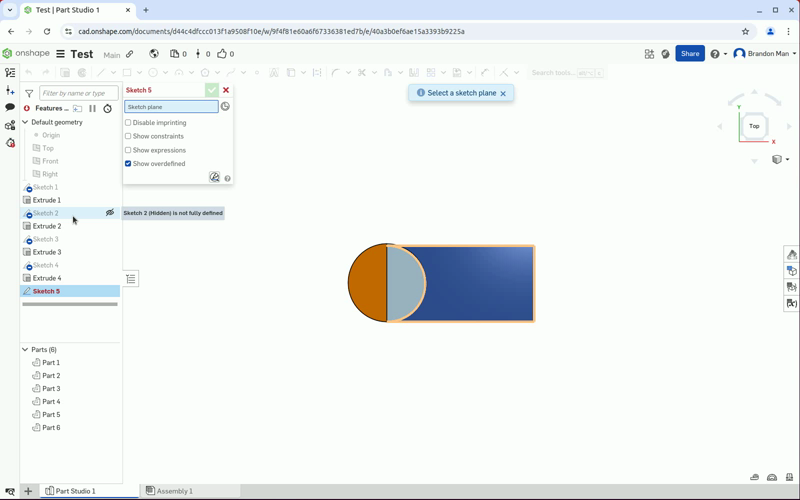
scroll(3)
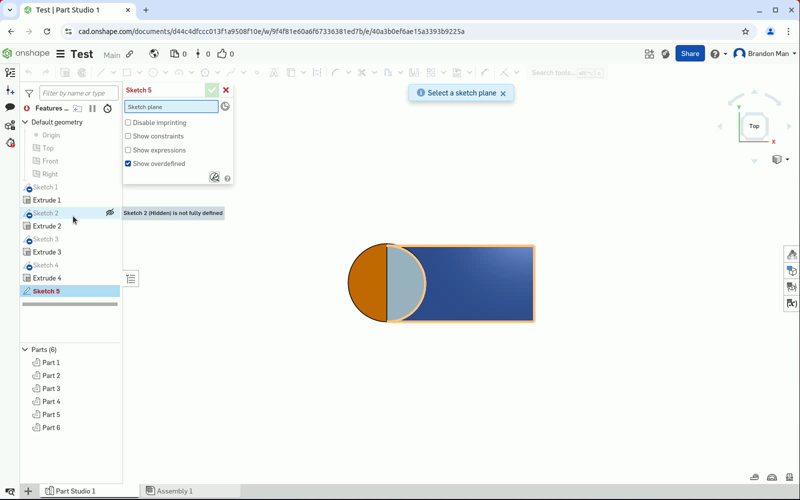
mouse_move(73, 150)
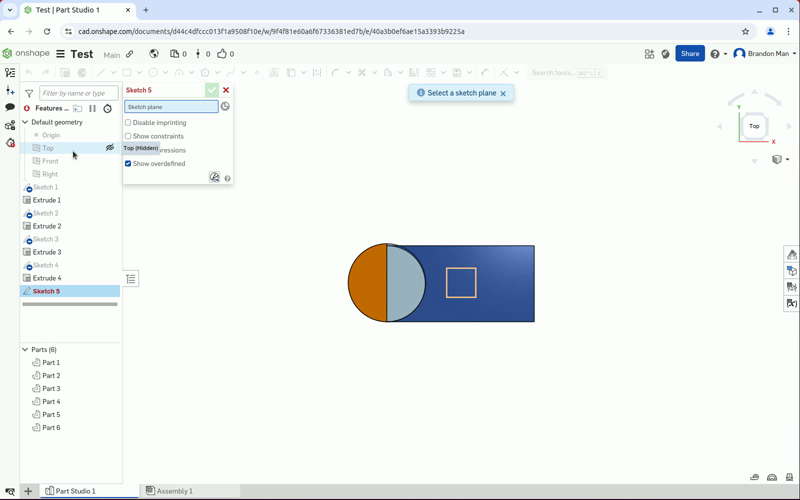
click(73, 150)
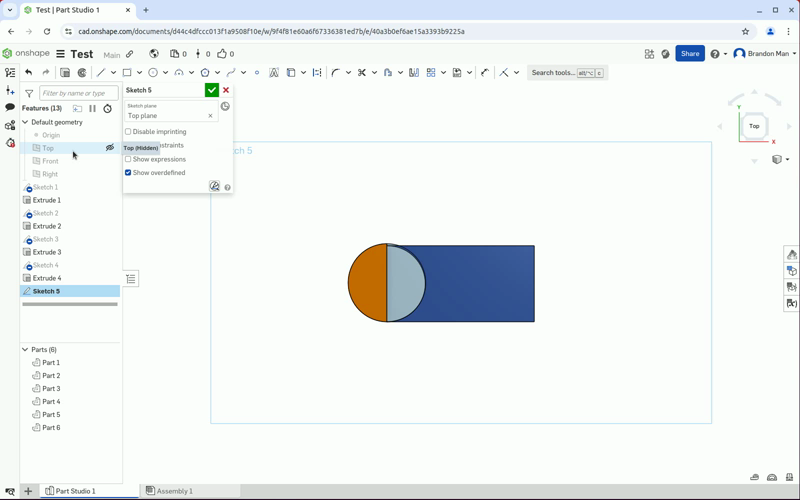
mouse_move(73, 352)
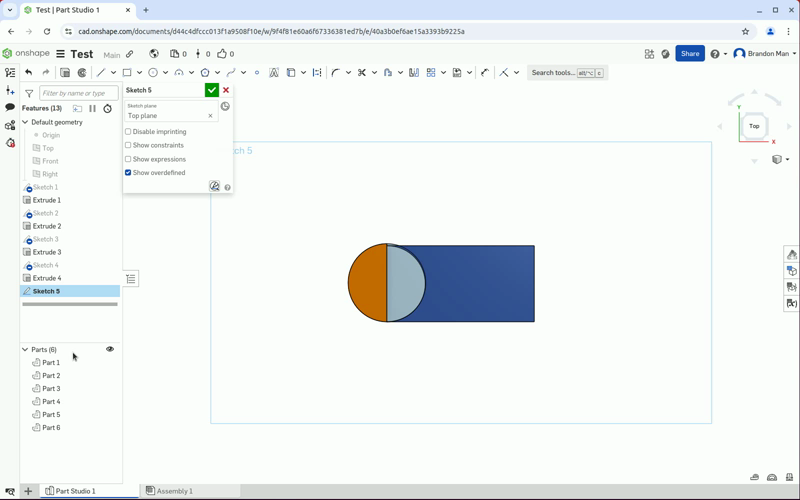
key(y)
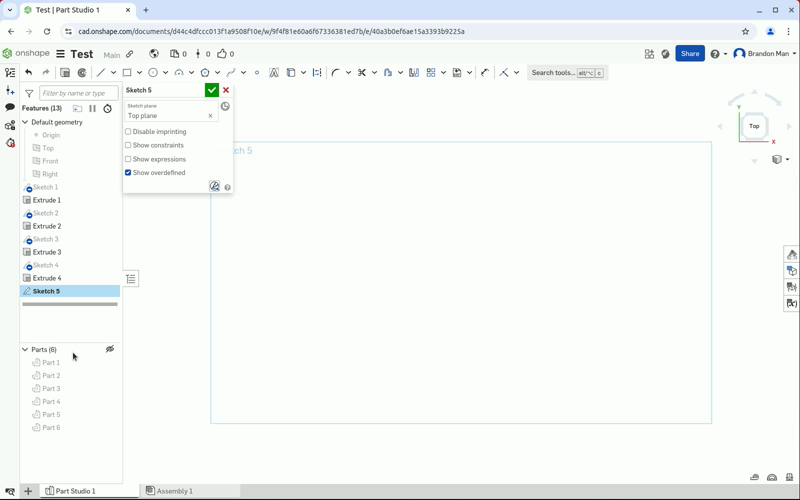
key(a)
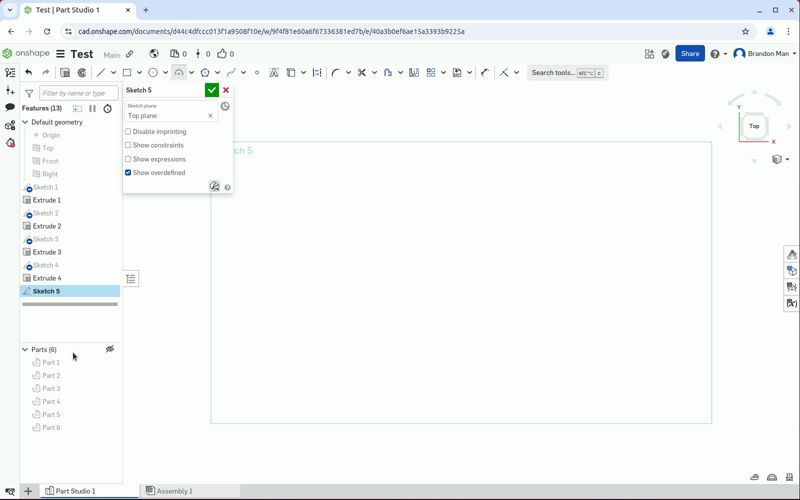
key_down(shift)
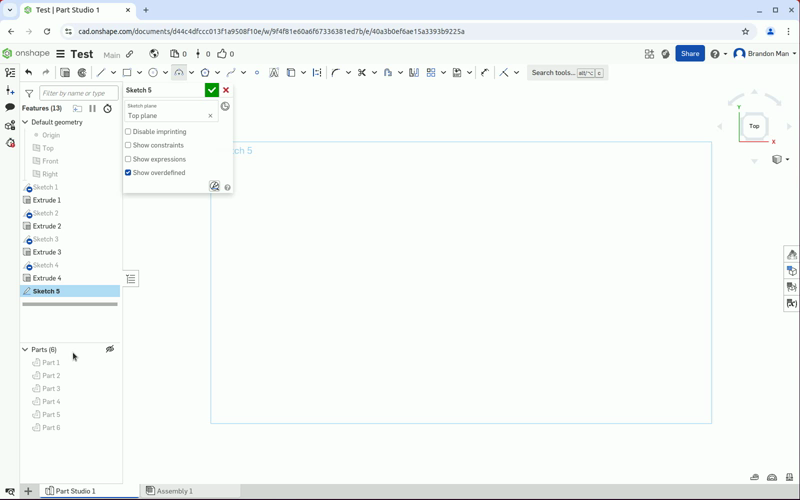
mouse_move(386, 321)
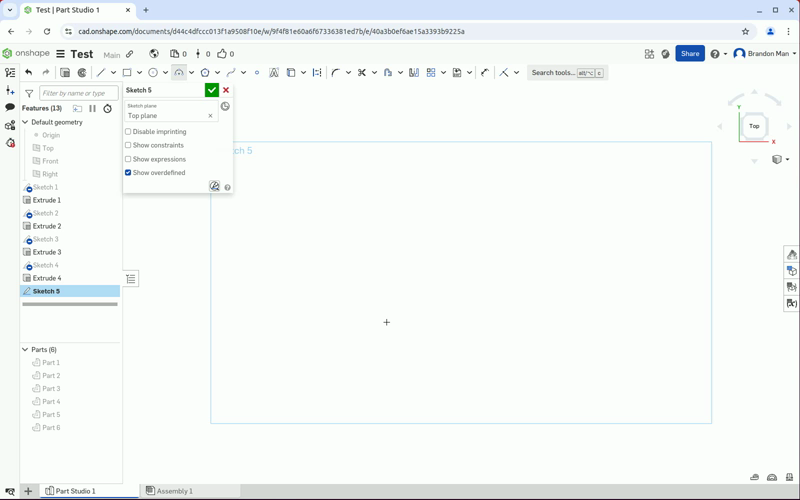
click(386, 321)
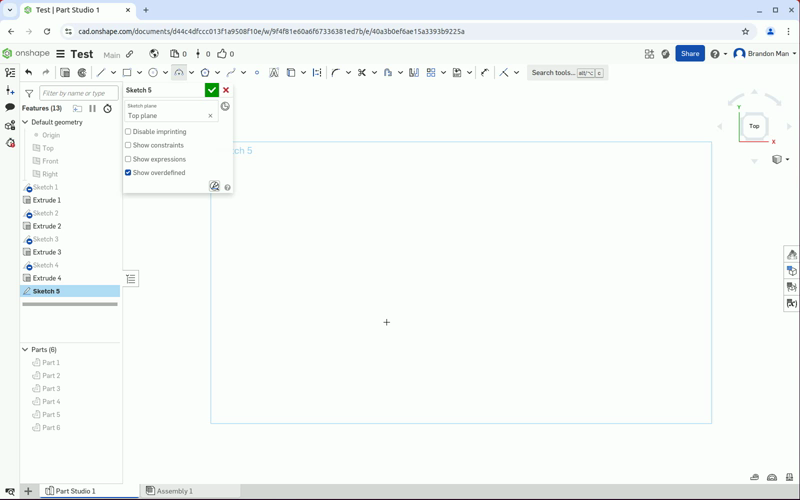
key_up(shift)
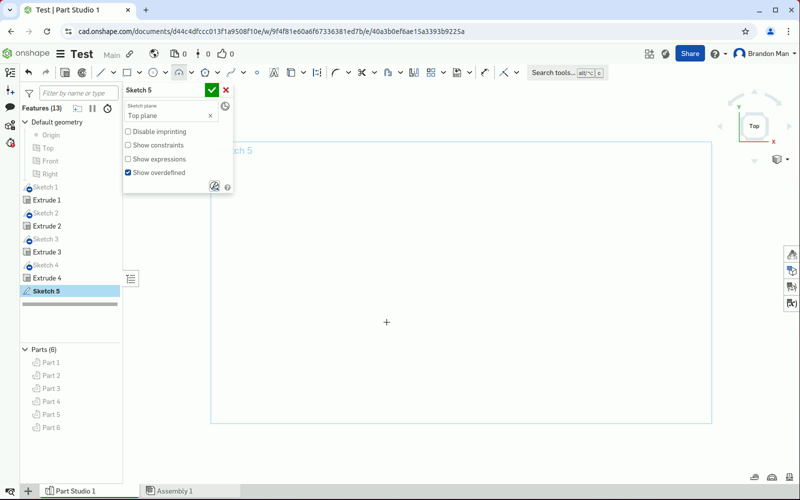
key_down(shift)
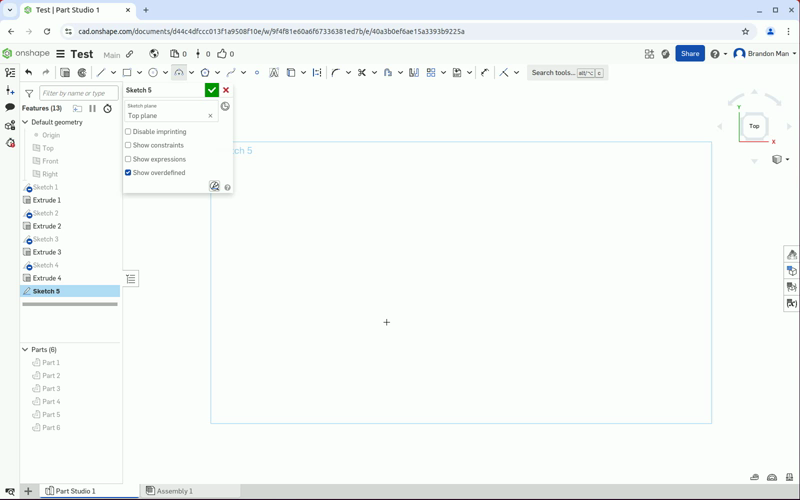
mouse_move(386, 243)
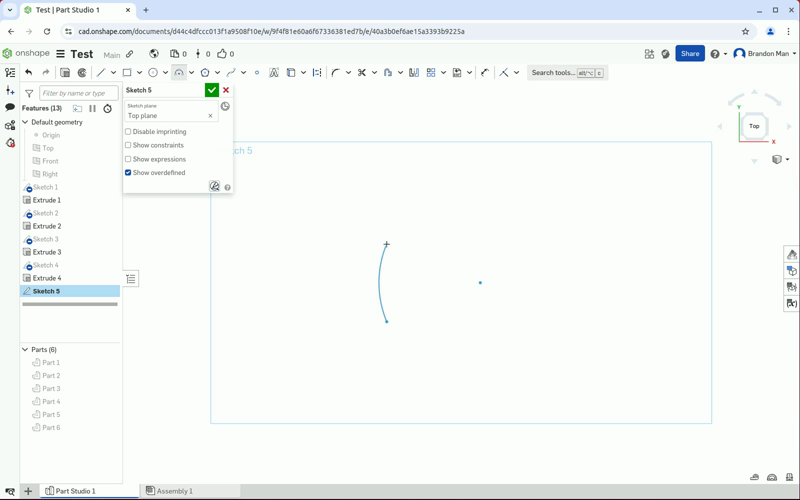
click(386, 243)
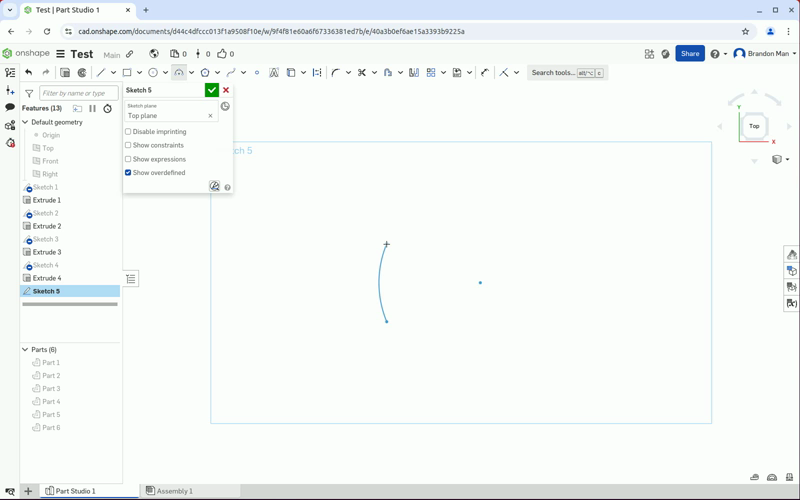
mouse_move(425, 282)
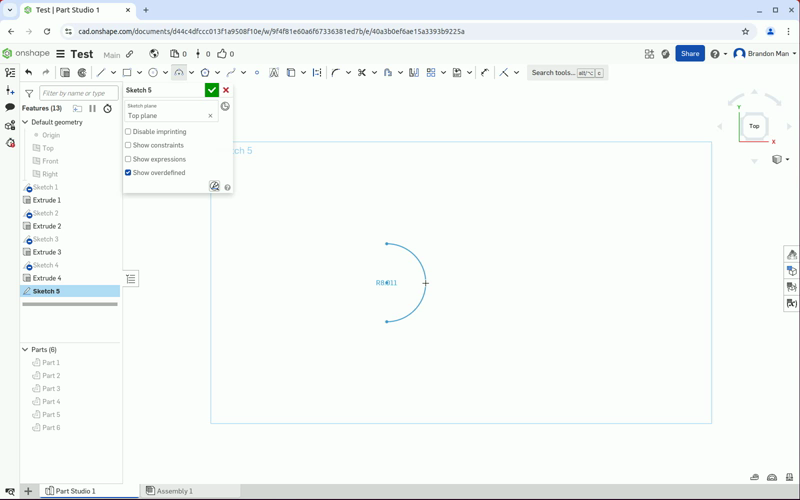
click(425, 282)
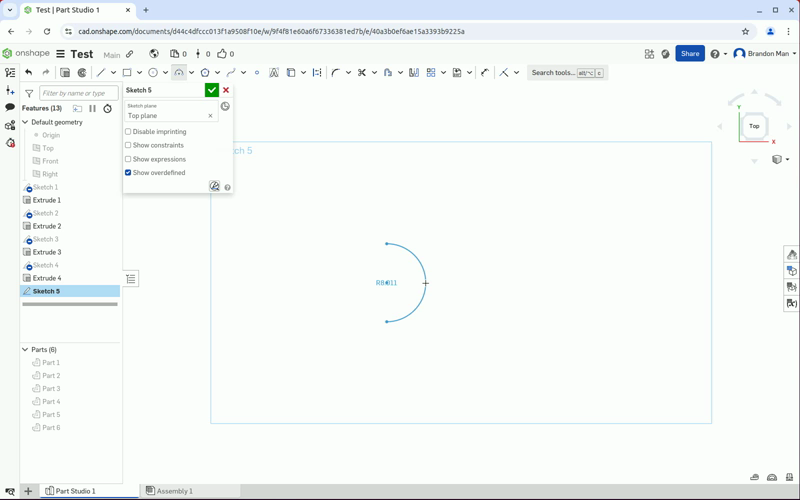
key_up(shift)
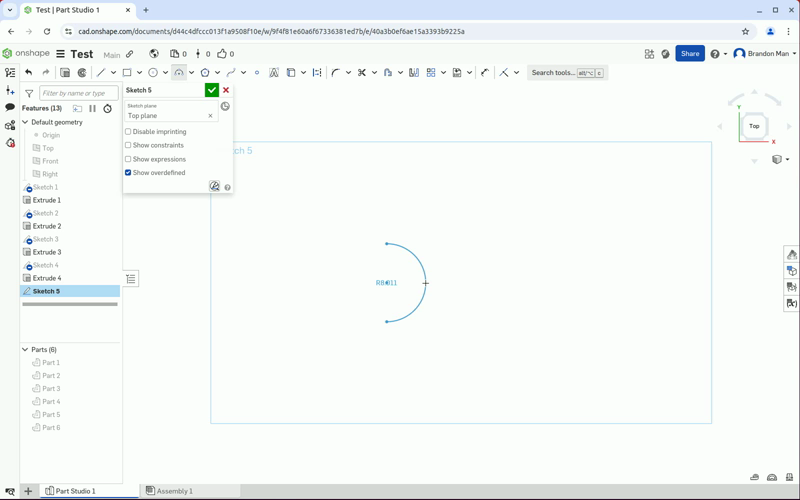
key(esc)
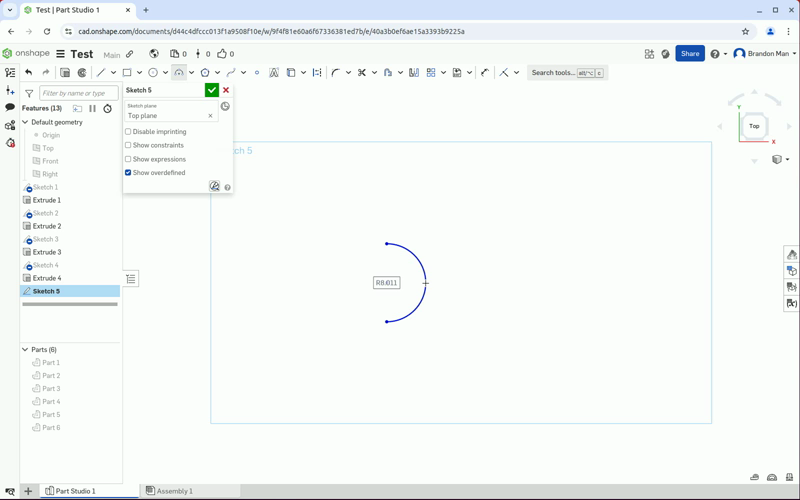
key(l)
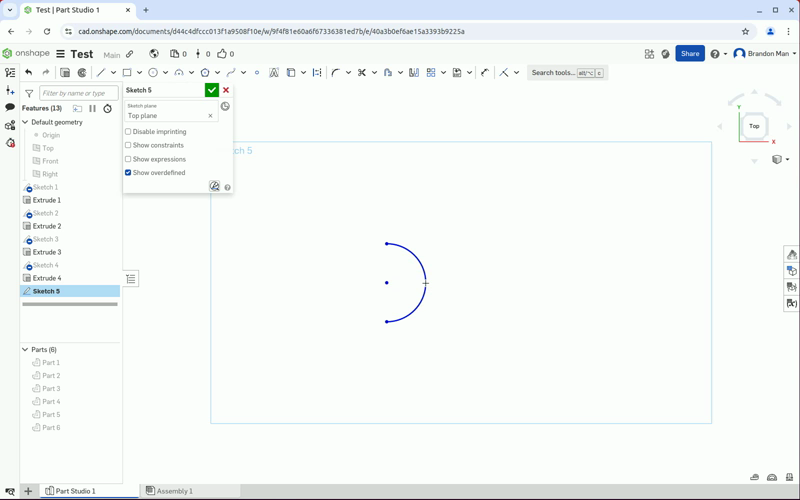
mouse_move(386, 243)
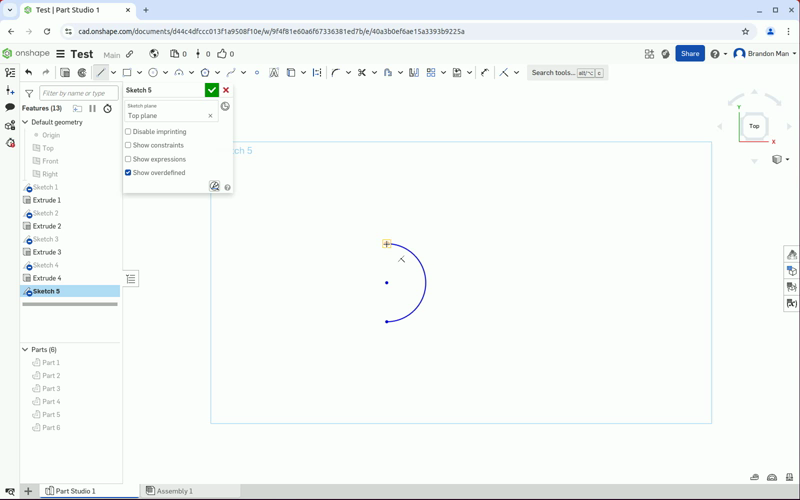
click(386, 243)
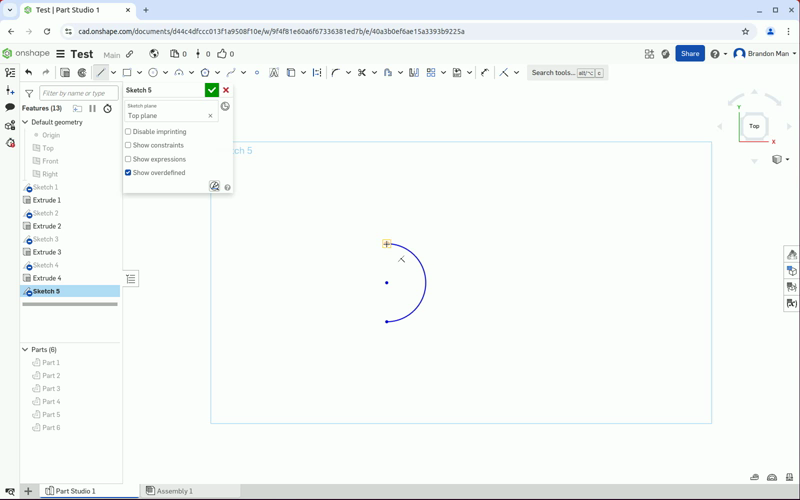
key_down(shift)
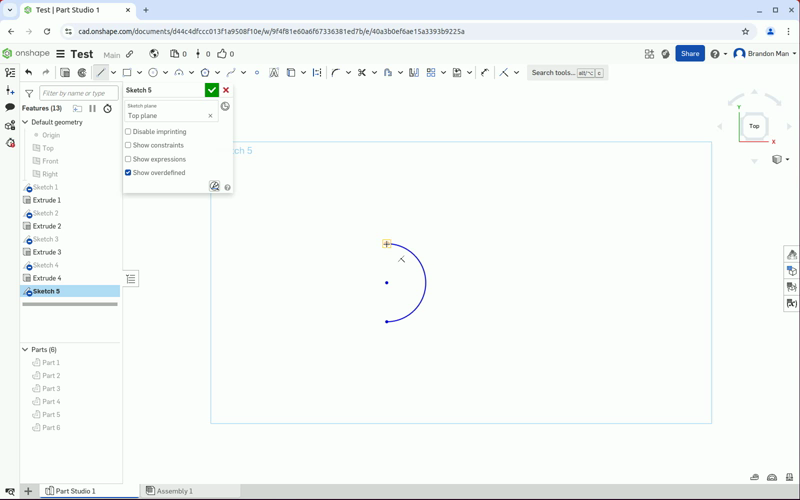
mouse_move(386, 321)
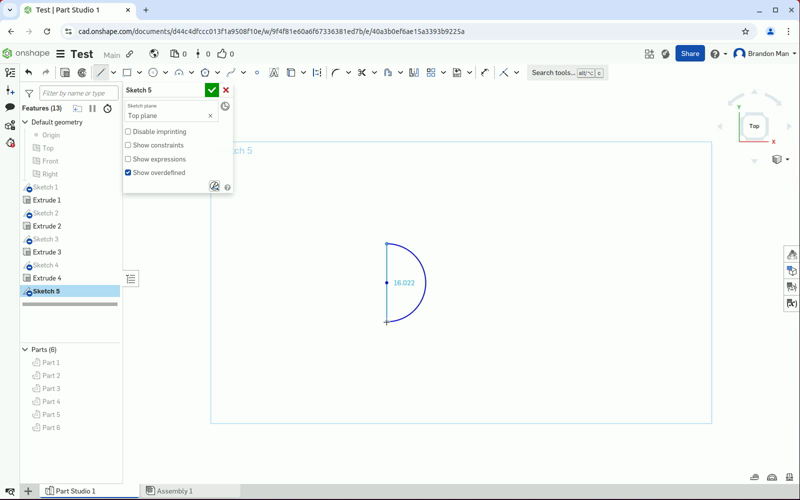
key_up(shift)
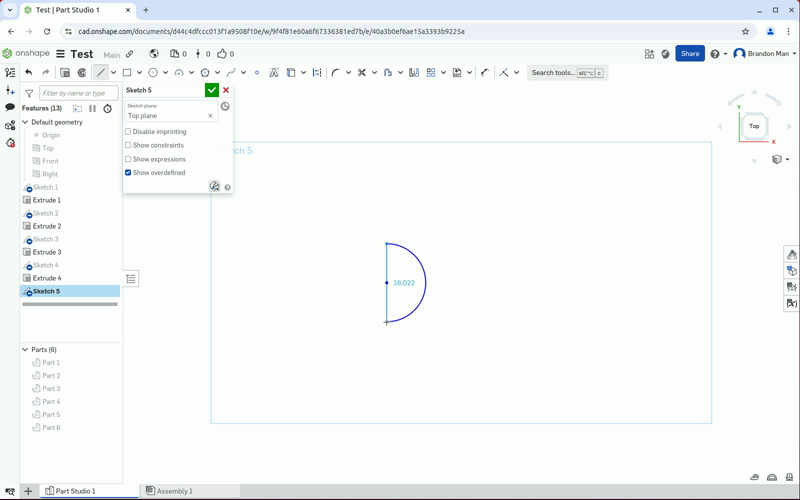
click(386, 321)
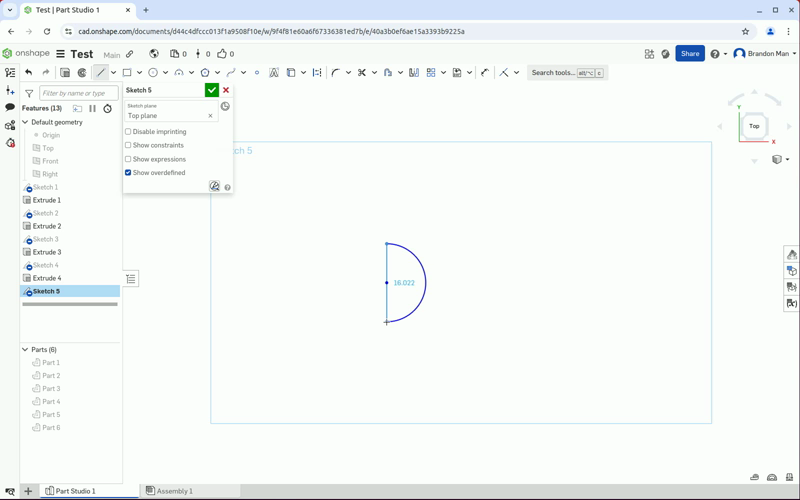
key(esc)
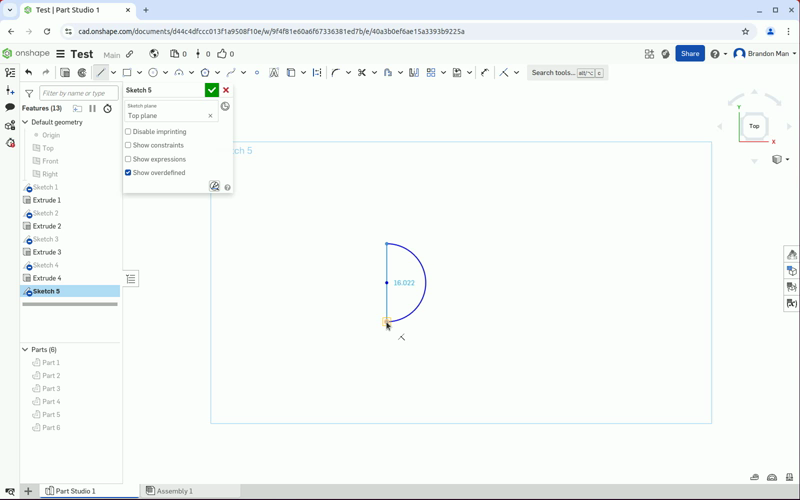
mouse_move(396, 311)
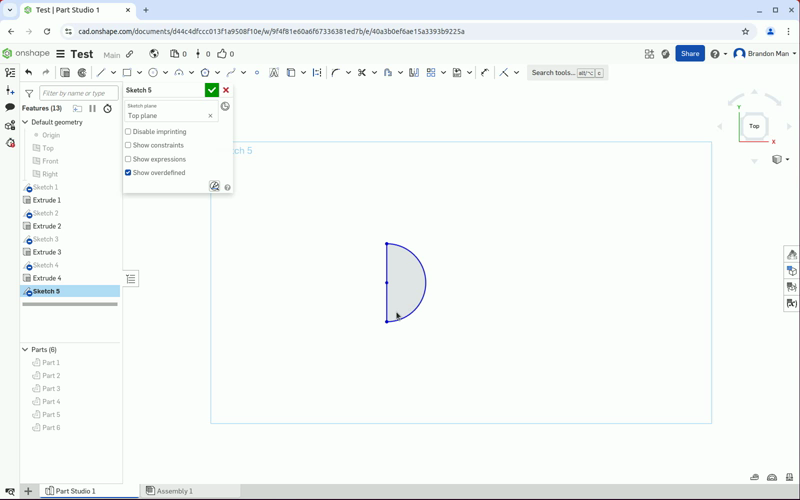
scroll(6)
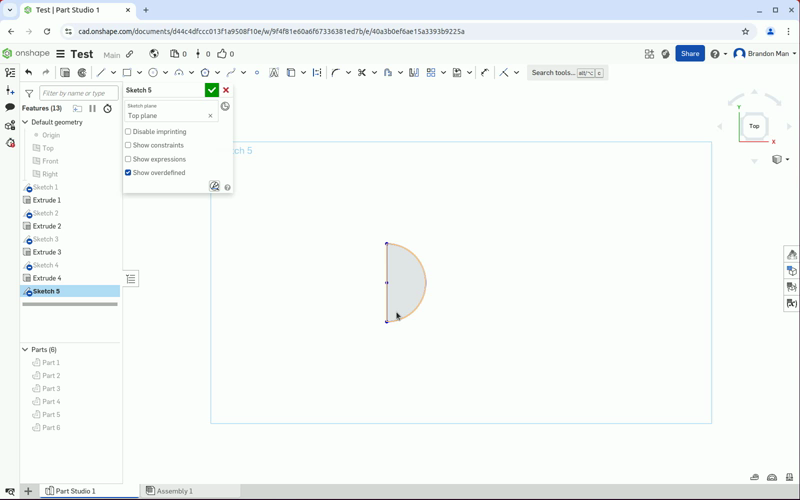
scroll(6)
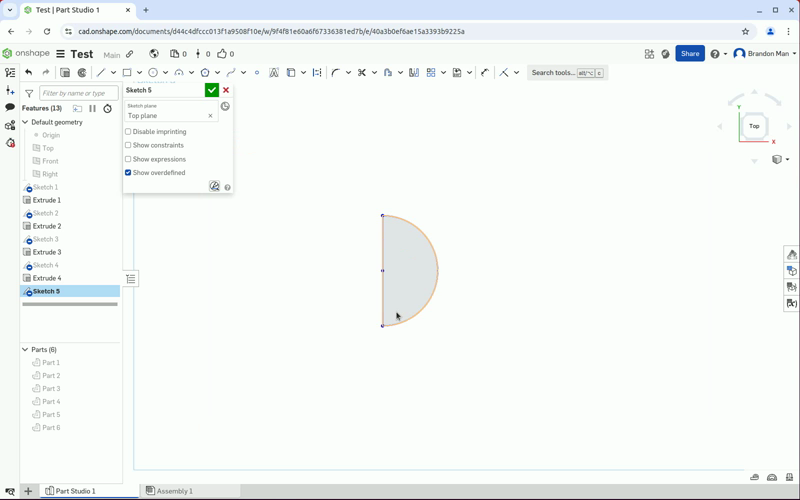
scroll(6)
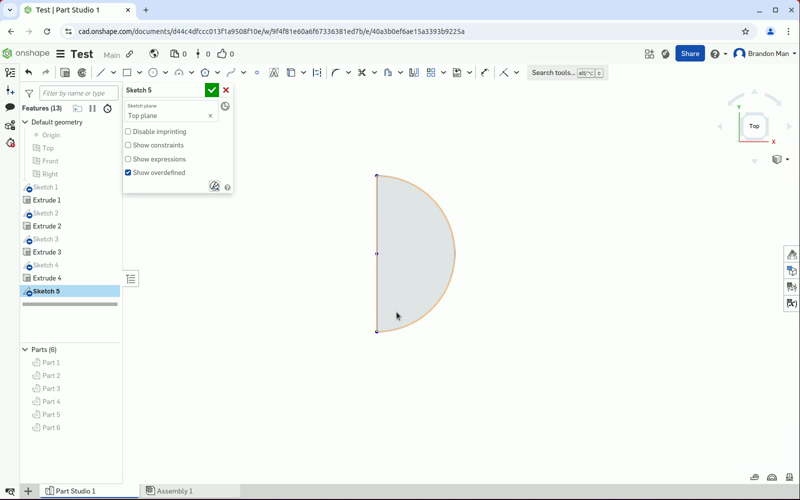
scroll(6)
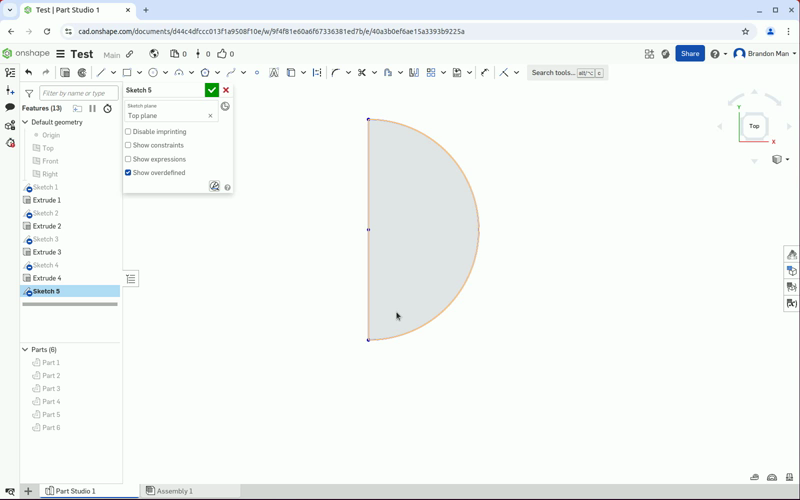
scroll(6)
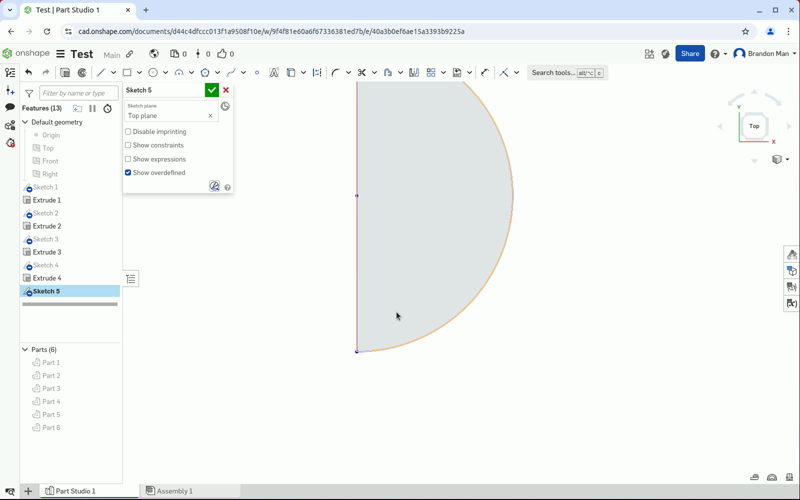
scroll(6)
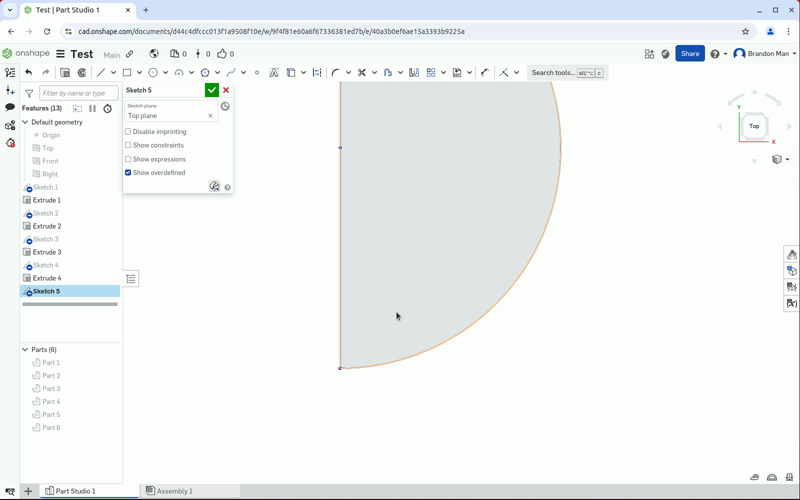
scroll(6)
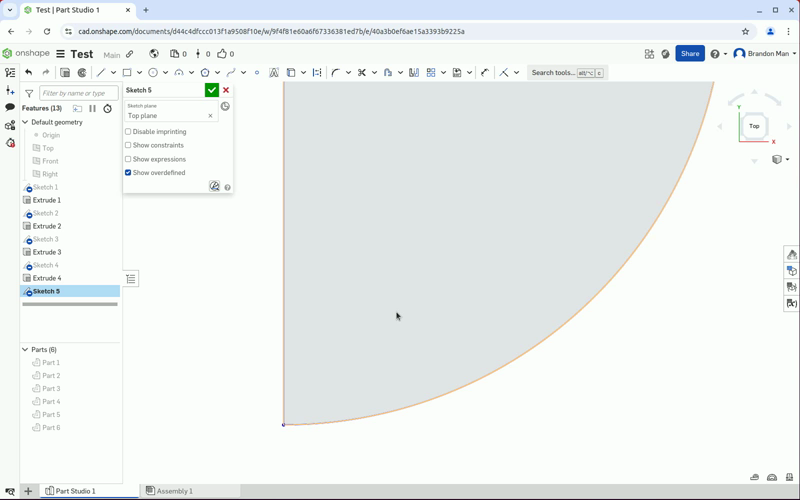
click(396, 311)
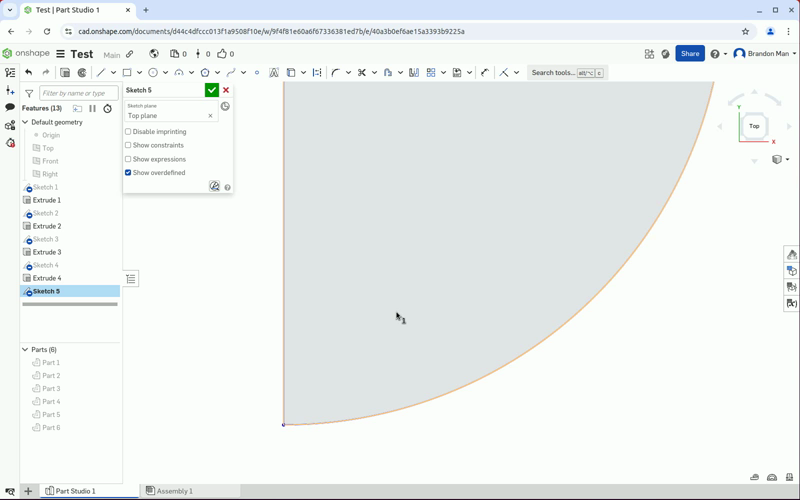
scroll(-6)
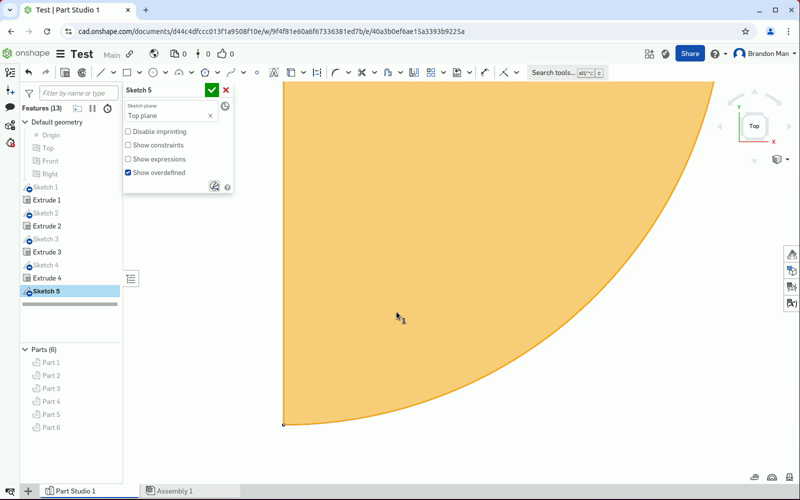
scroll(-6)
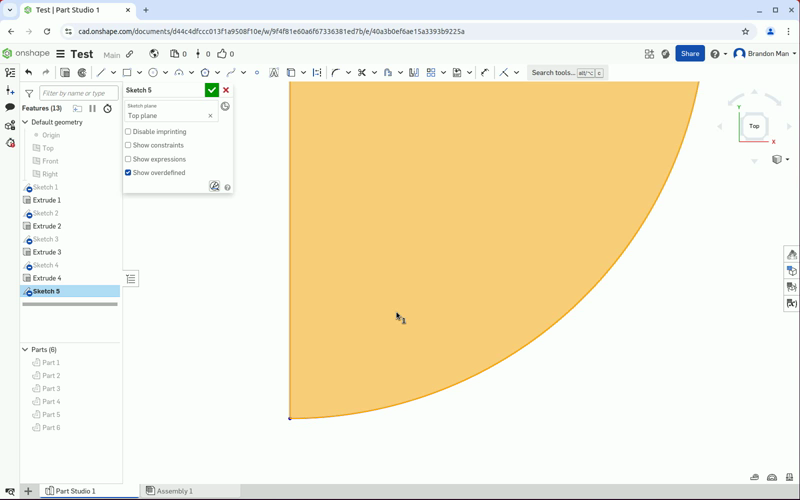
scroll(-6)
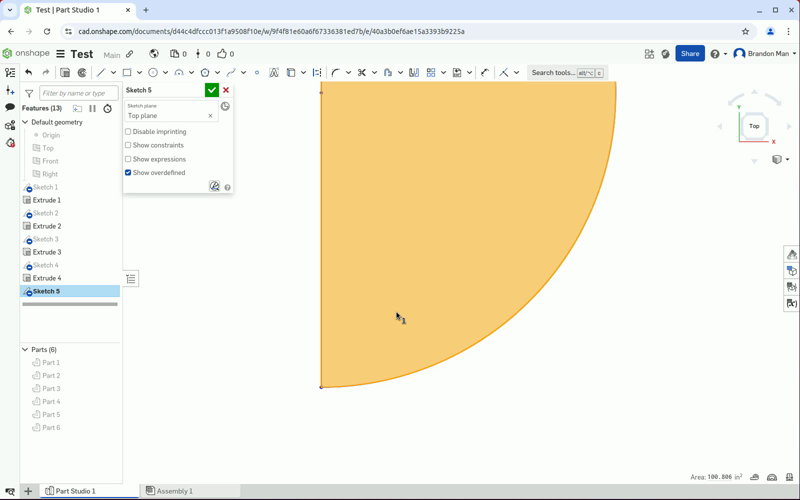
scroll(-6)
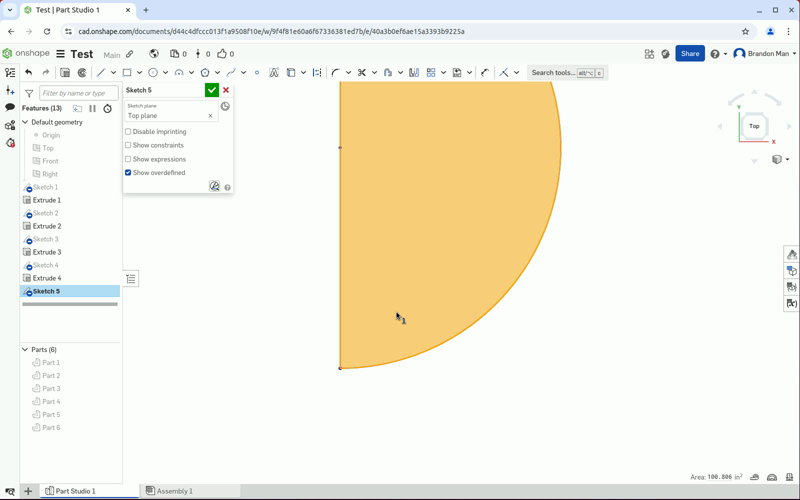
scroll(-6)
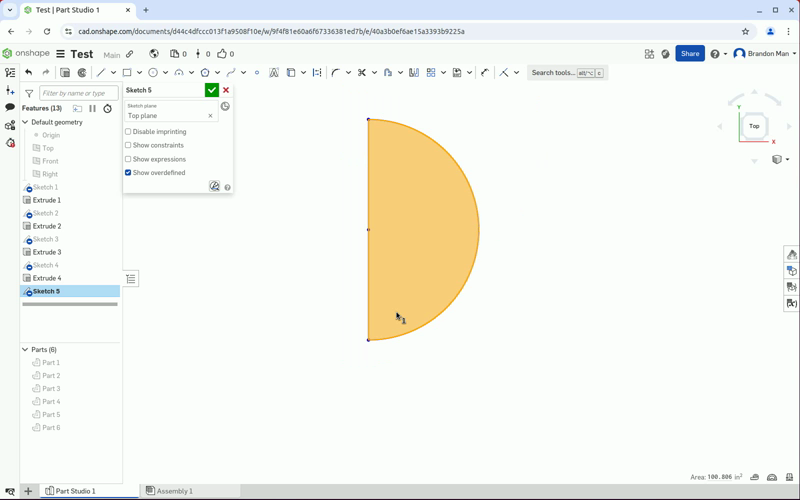
scroll(-6)
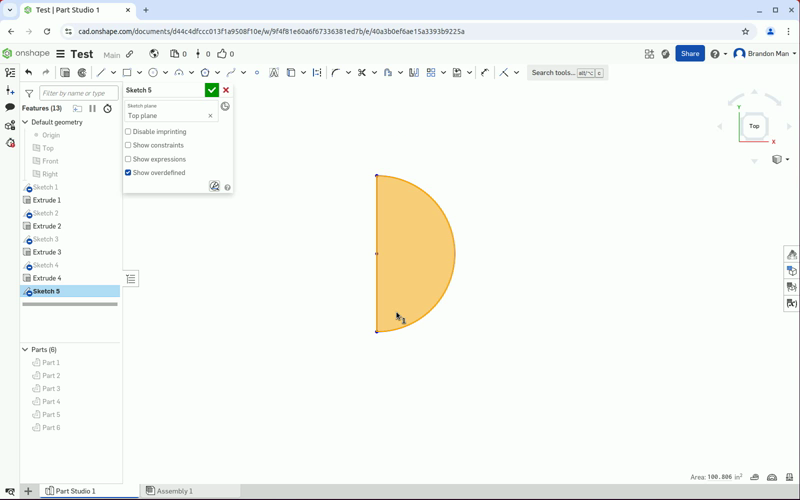
scroll(-6)
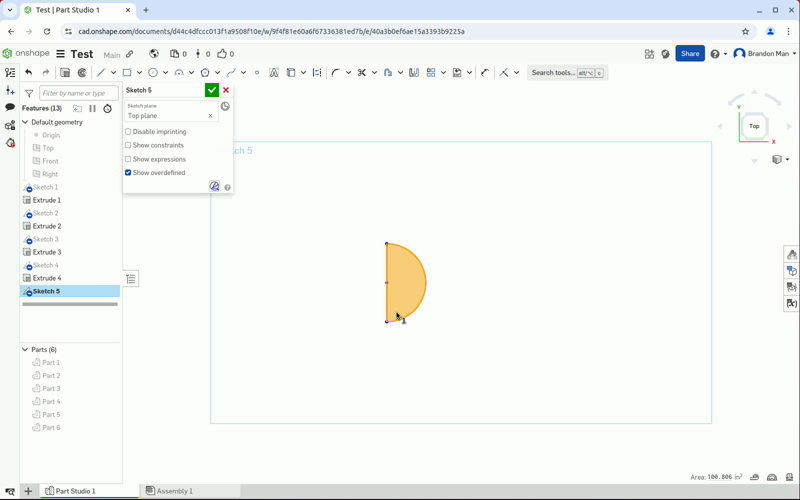
mouse_move(73, 352)
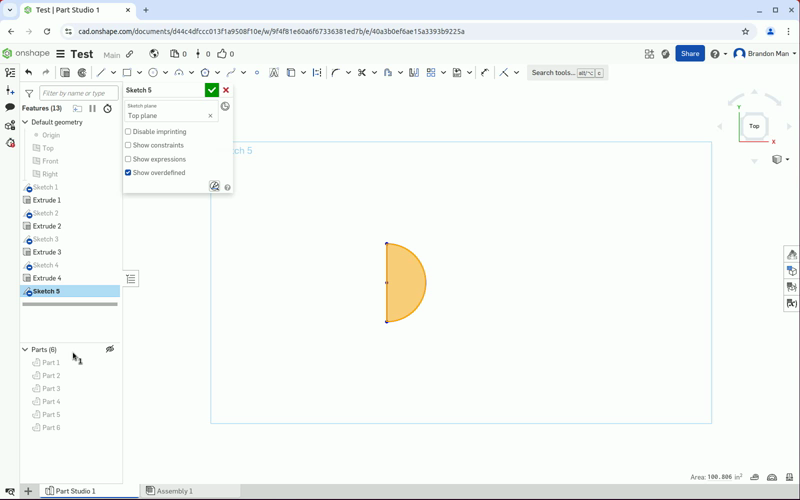
key(shift+y)
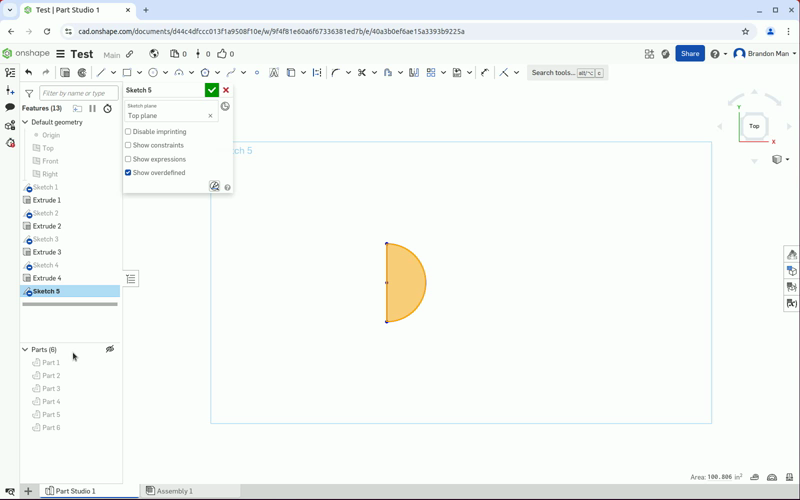
key(shift+e)
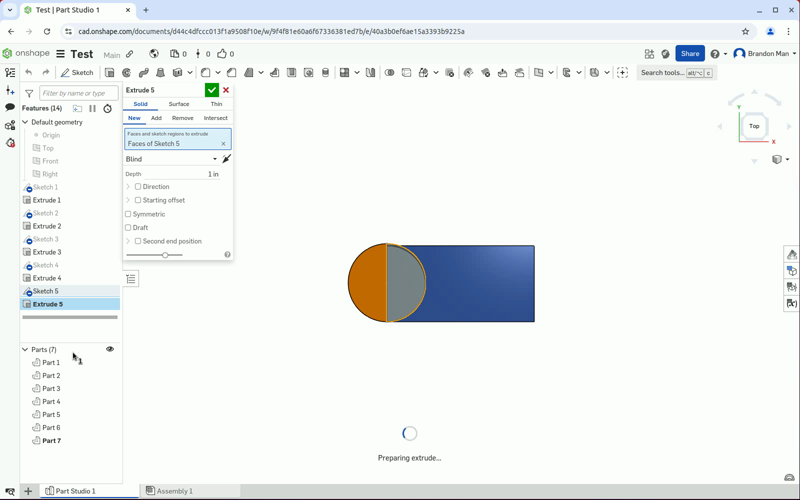
mouse_move(143, 106)
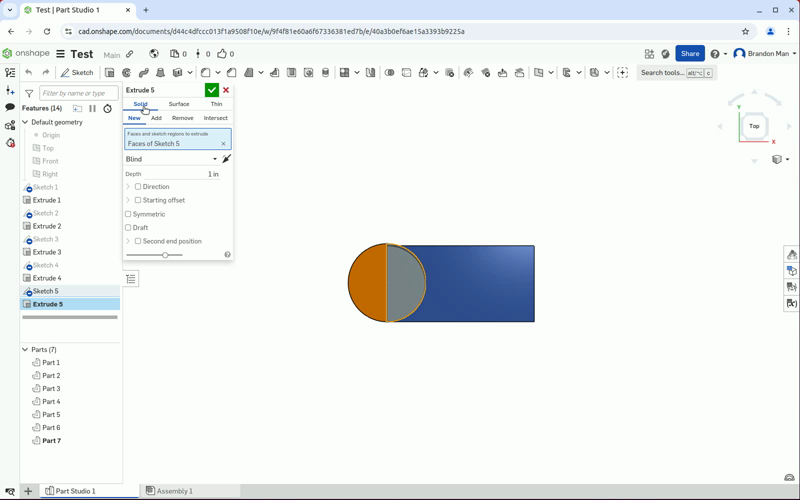
click(143, 106)
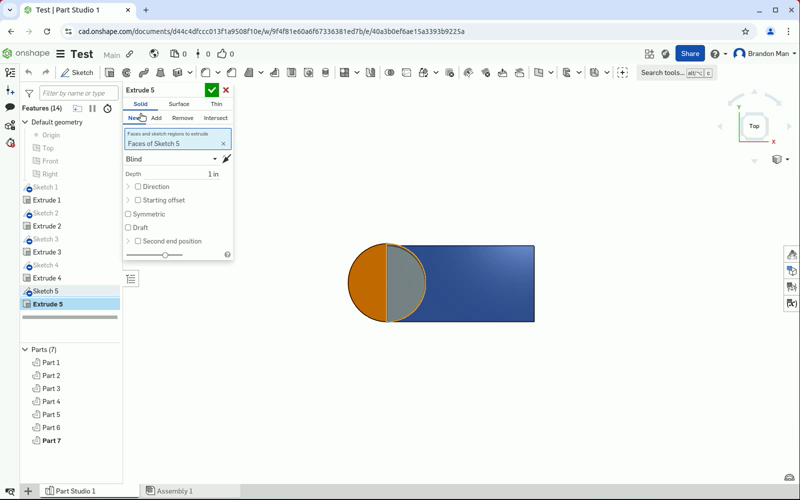
mouse_move(137, 120)
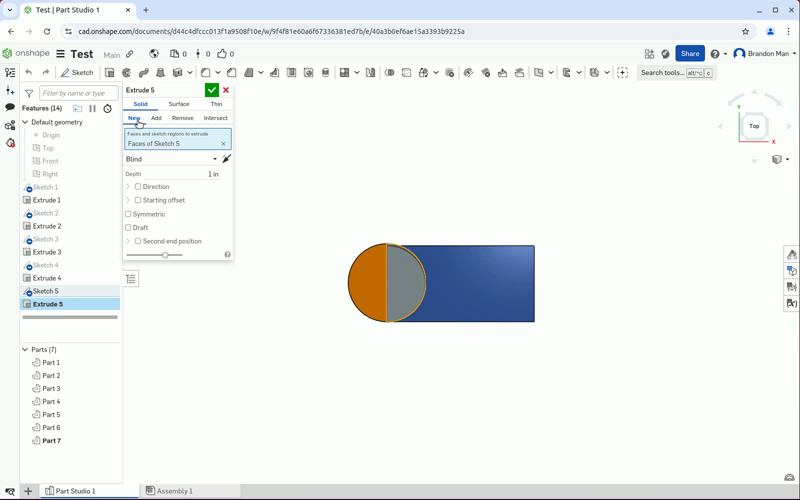
click(137, 120)
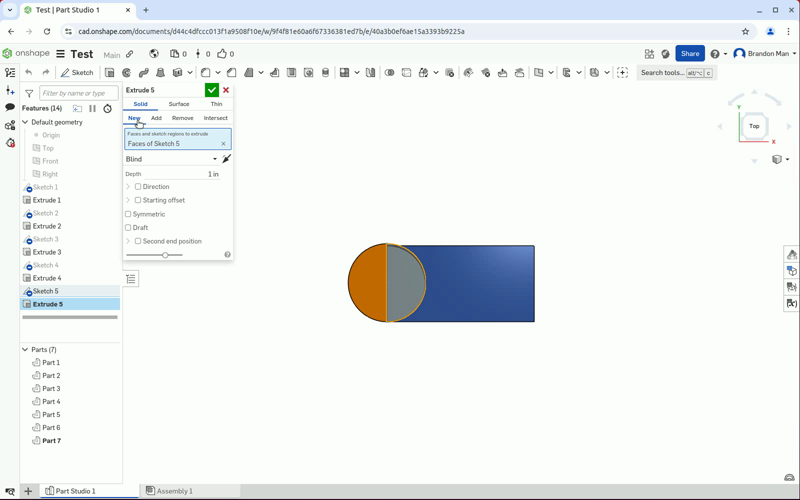
key(tab, 4)
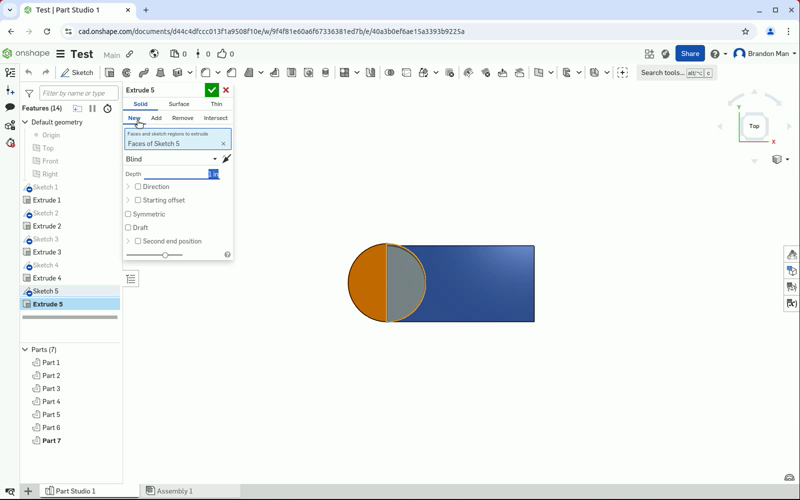
text(12.276)
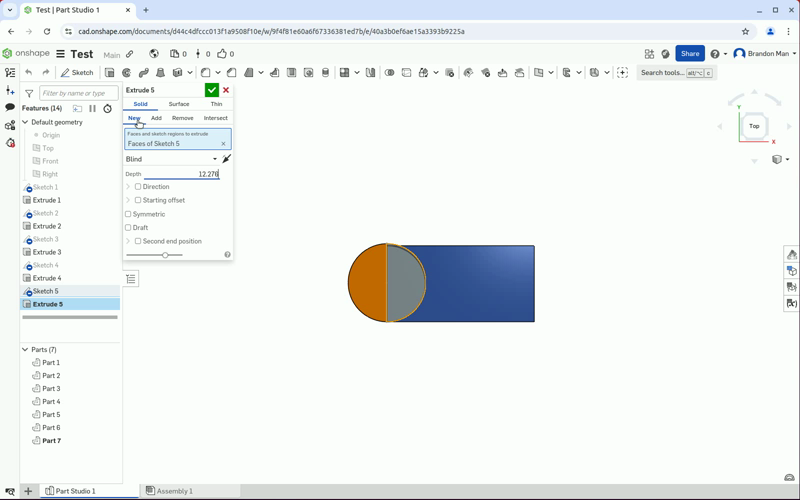
key(enter)
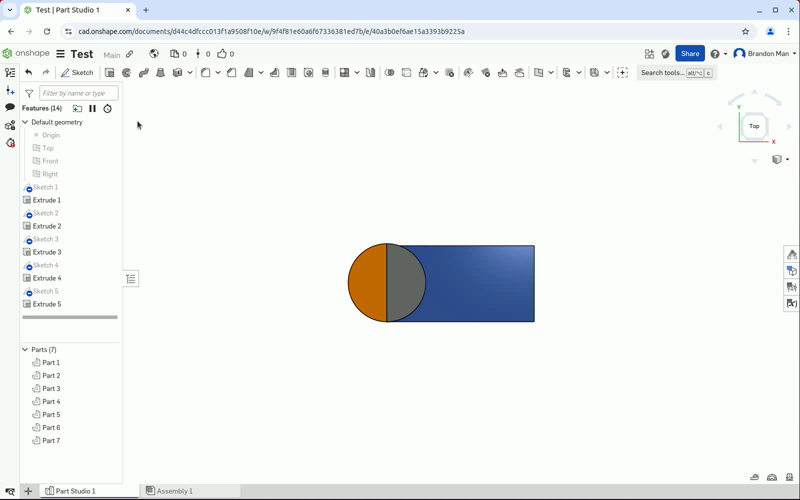
key(shift+h)
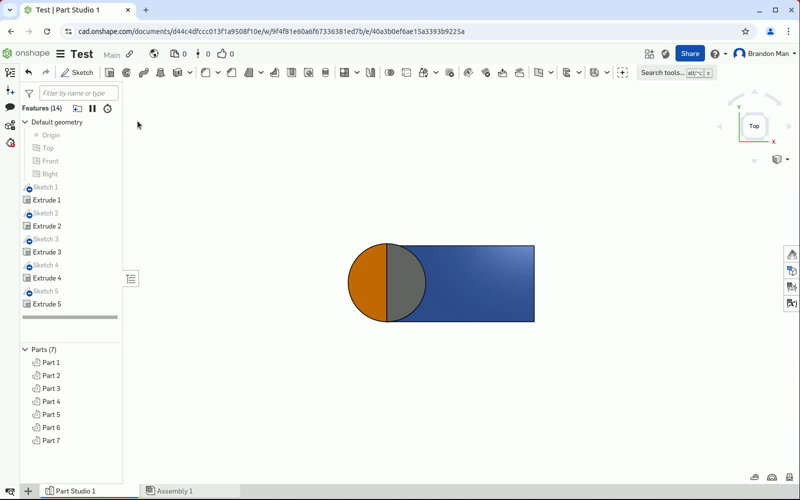
key(shift+h)
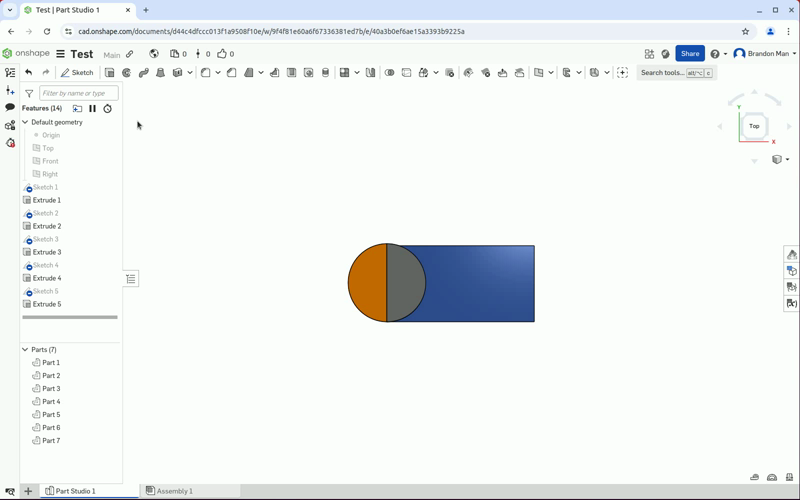
mouse_move(73, 189)
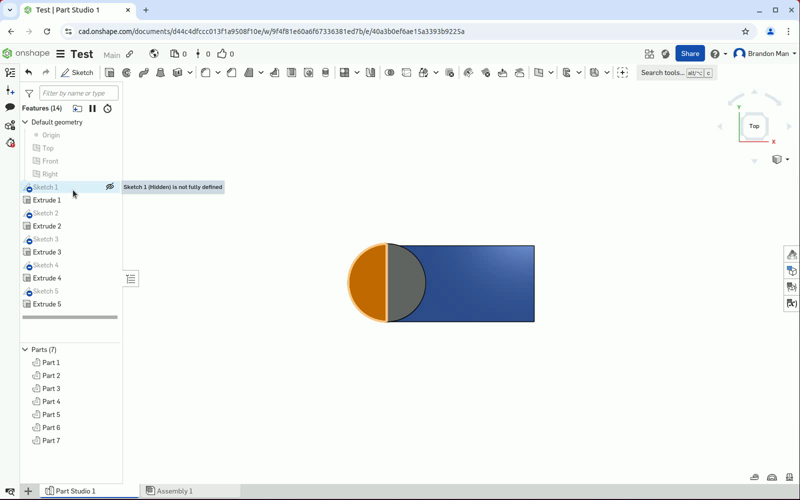
click(73, 189)
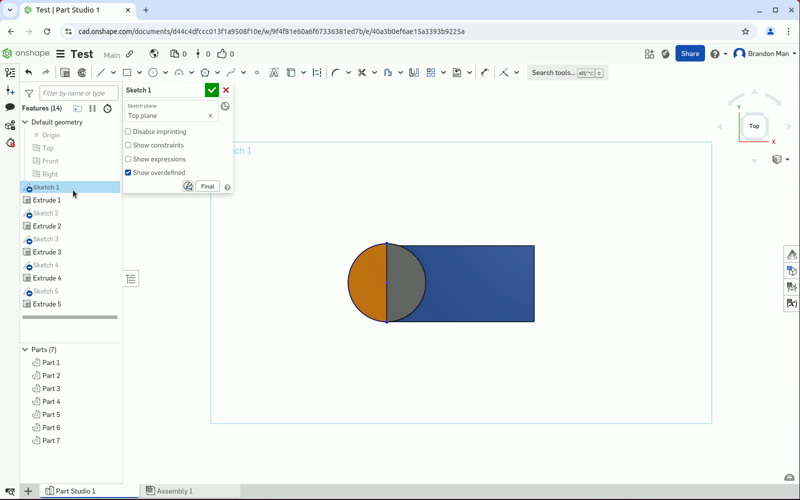
mouse_move(229, 92)
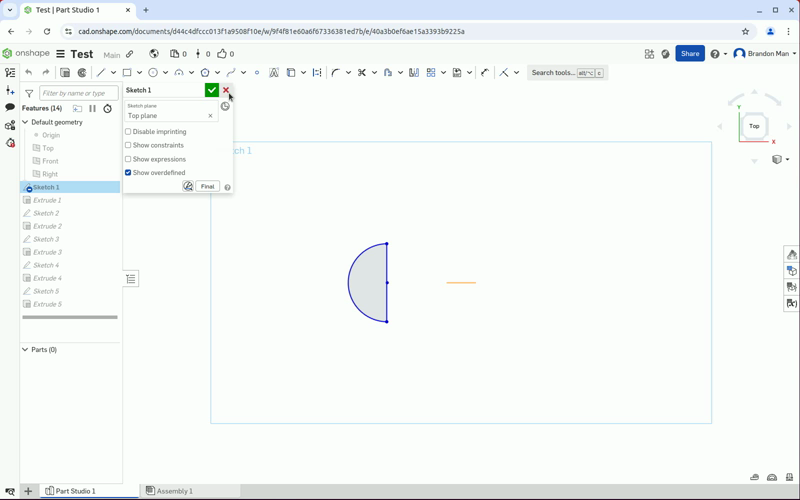
click(229, 92)
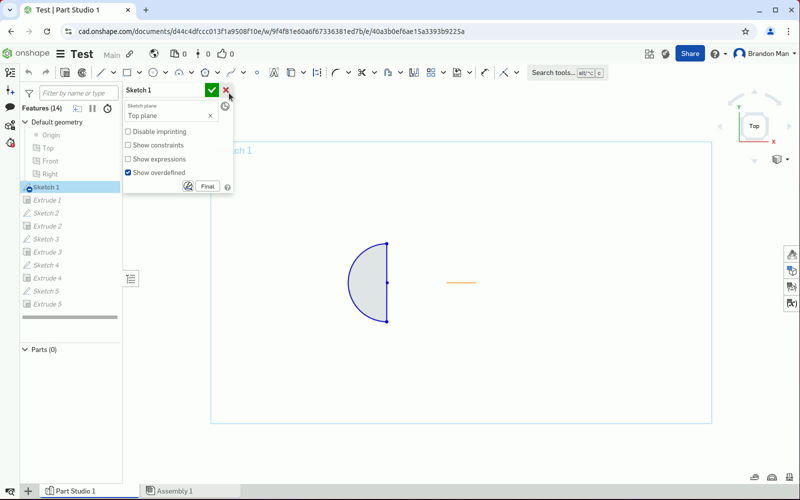
key(shift+s)
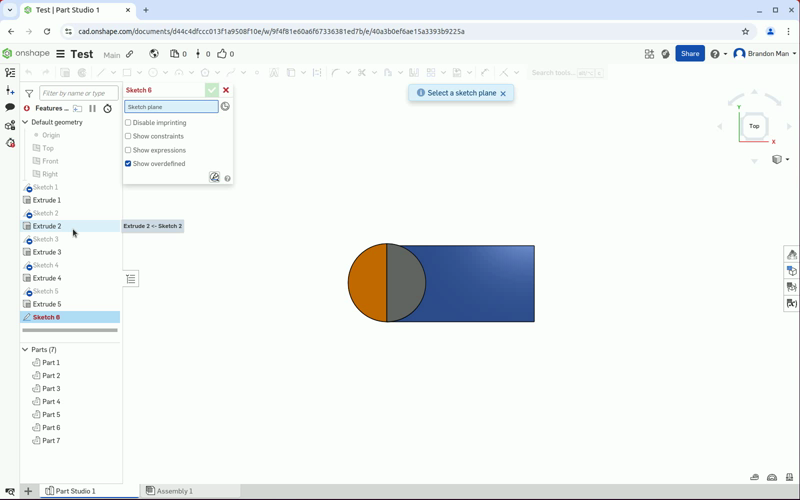
scroll(3)
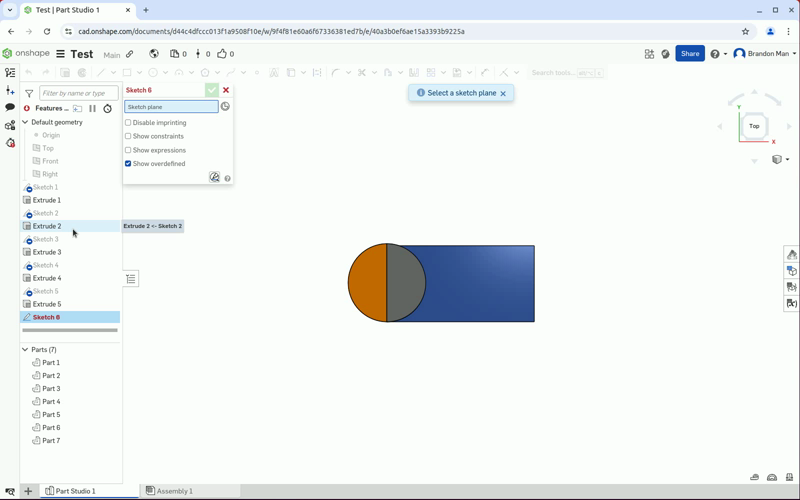
mouse_move(73, 150)
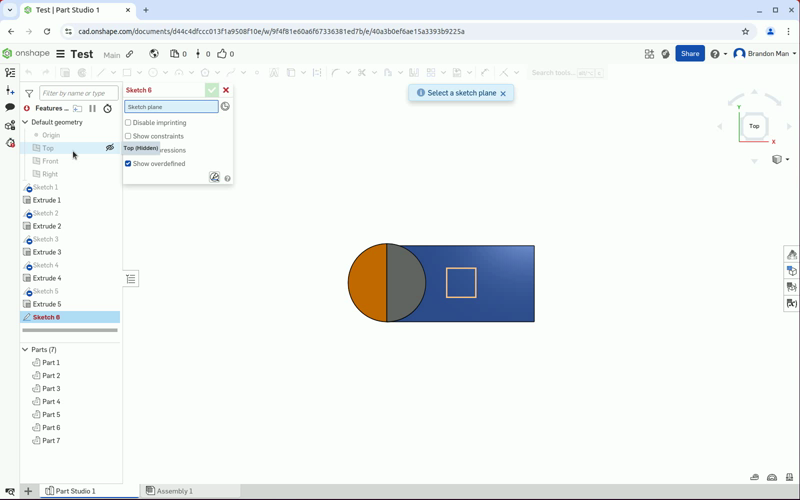
click(73, 150)
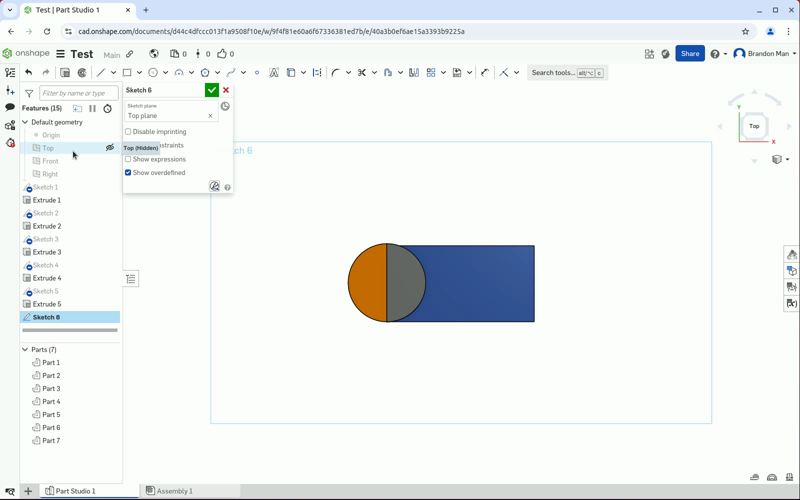
mouse_move(73, 352)
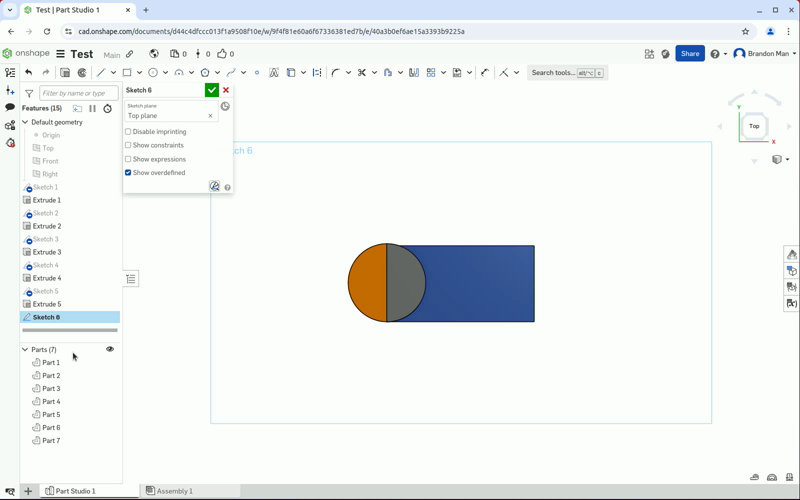
key(y)
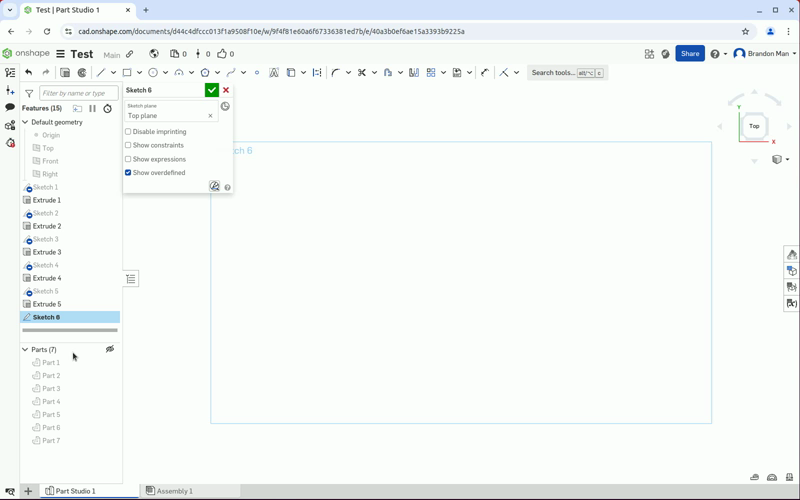
key(c)
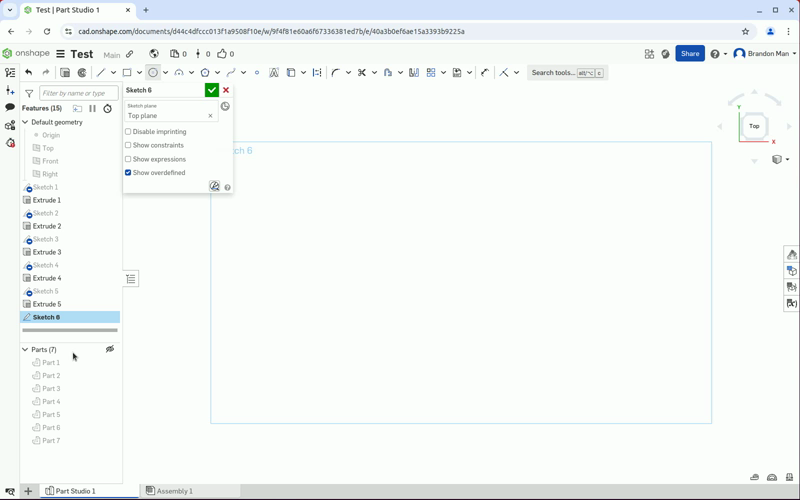
key_down(shift)
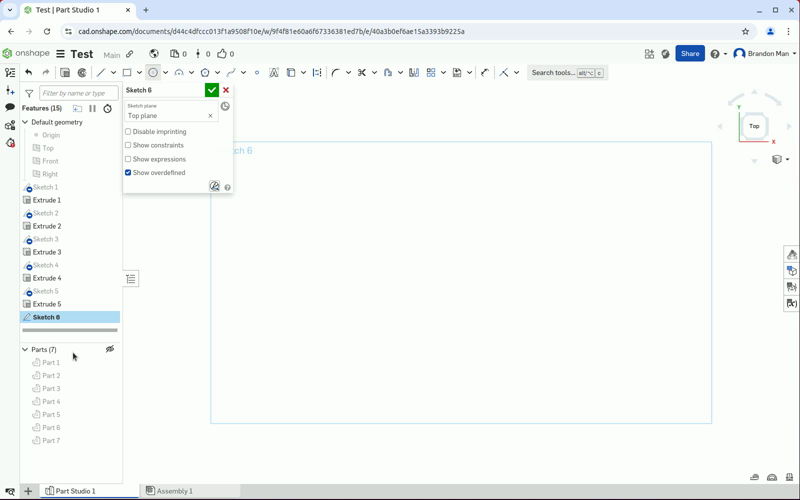
mouse_move(388, 282)
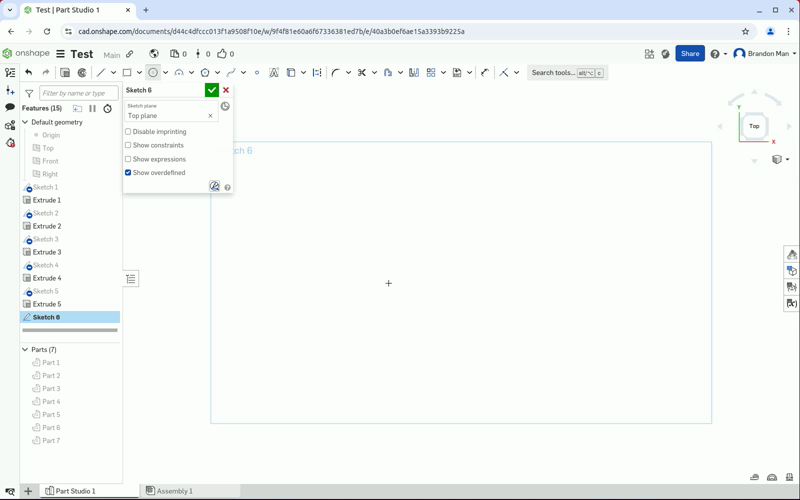
click(388, 282)
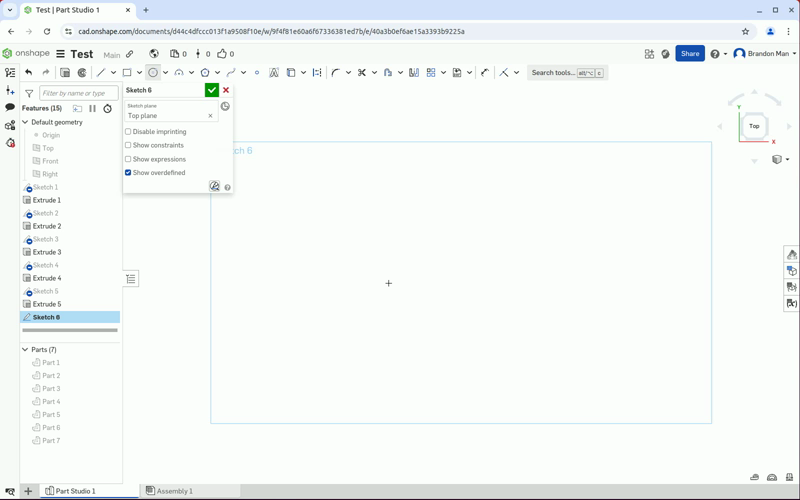
key_up(shift)
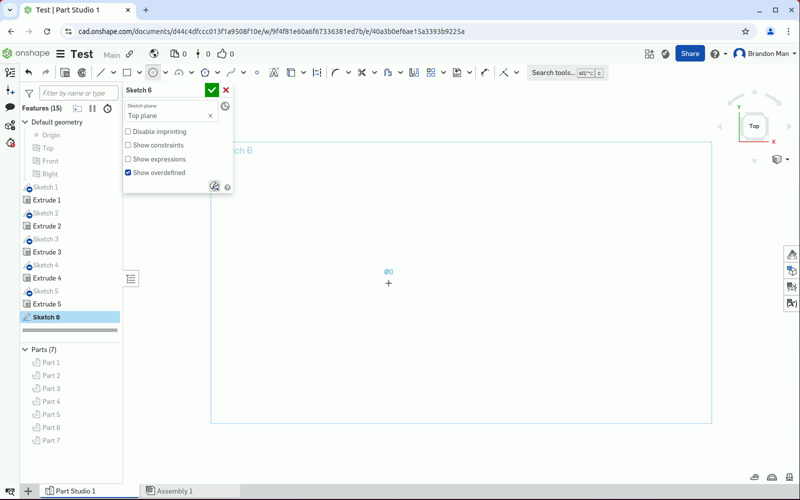
mouse_move(409, 282)
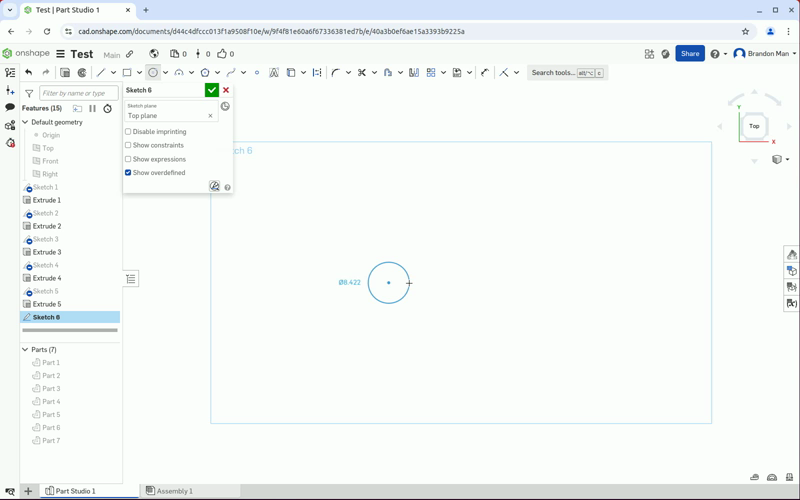
click(409, 282)
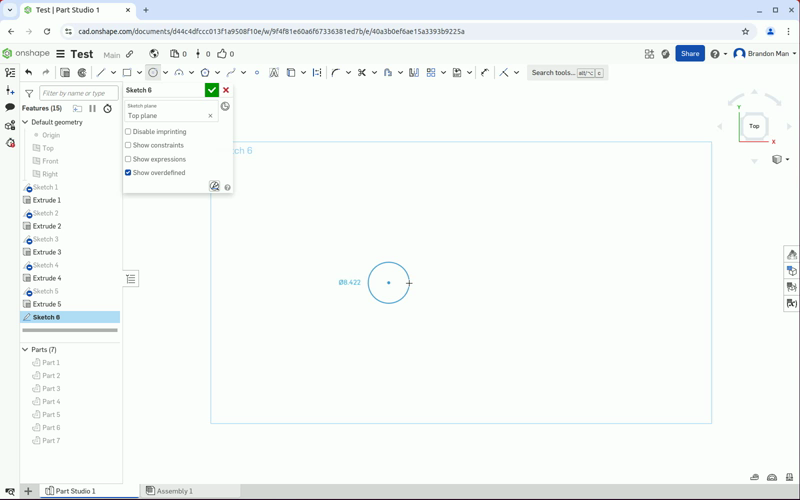
key(esc)
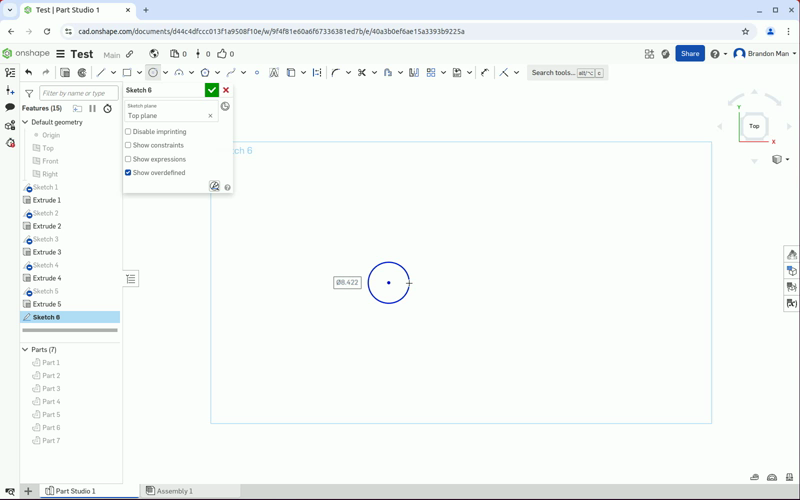
mouse_move(394, 285)
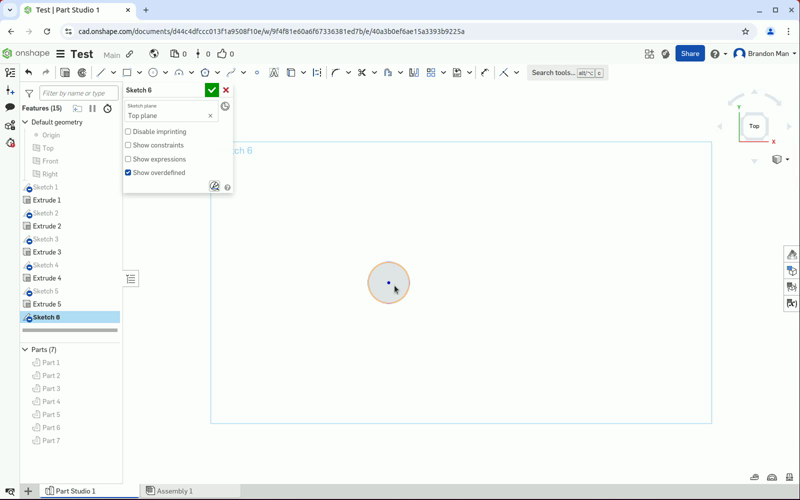
scroll(6)
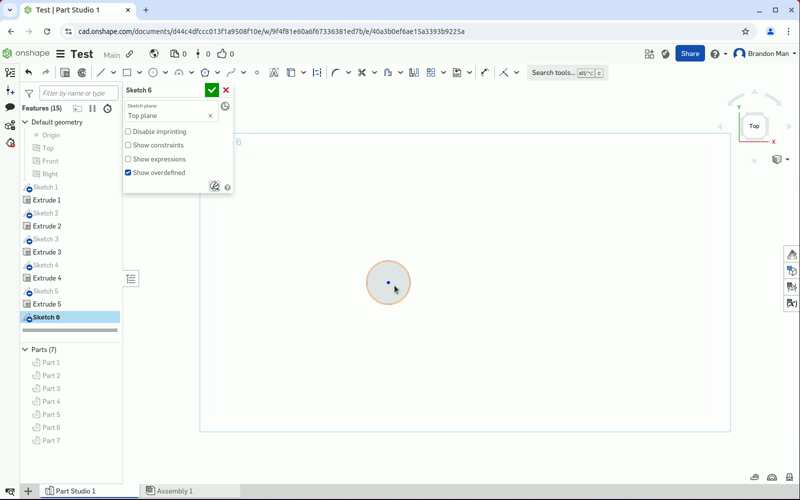
scroll(6)
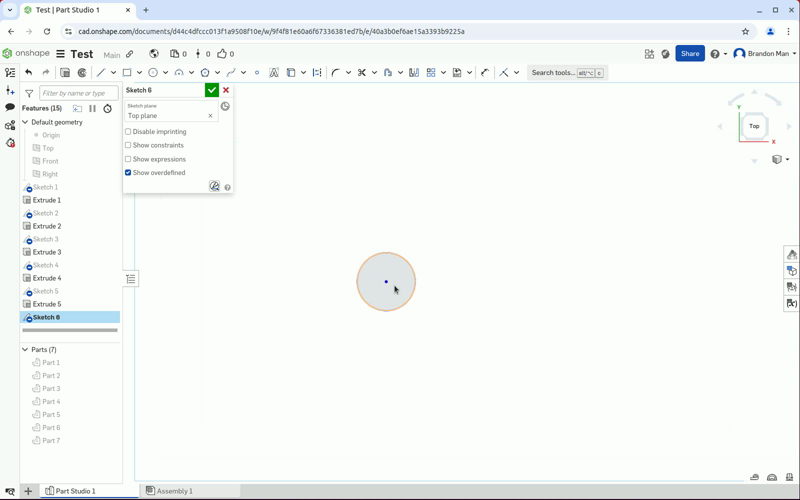
scroll(6)
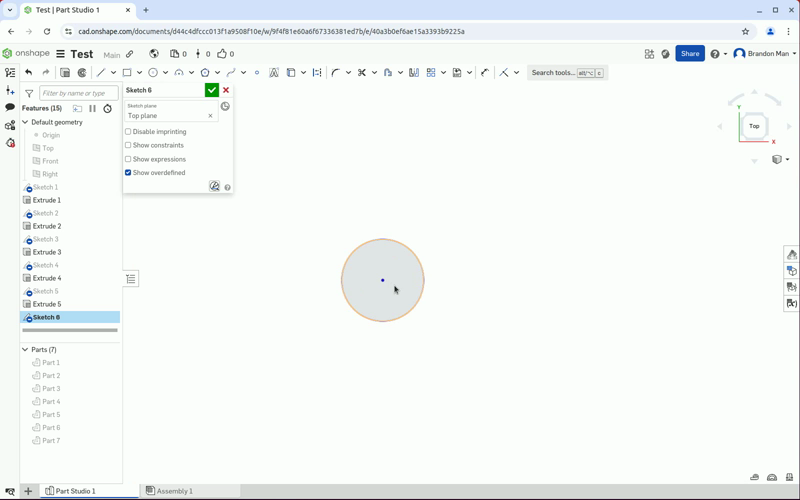
scroll(6)
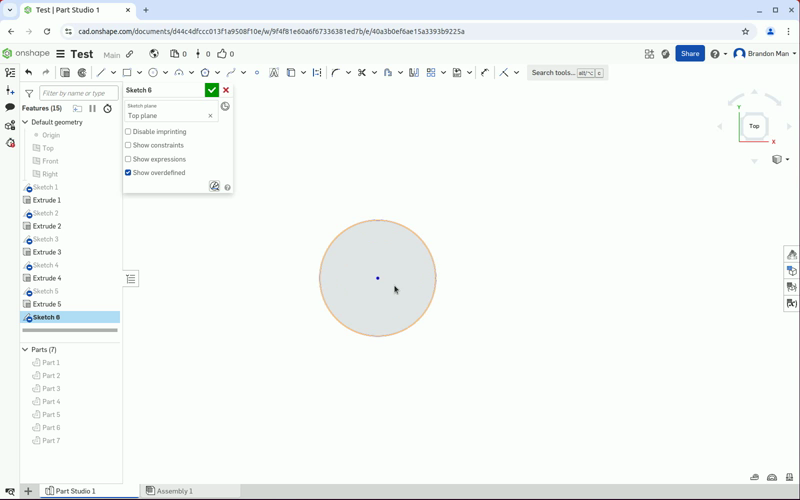
scroll(6)
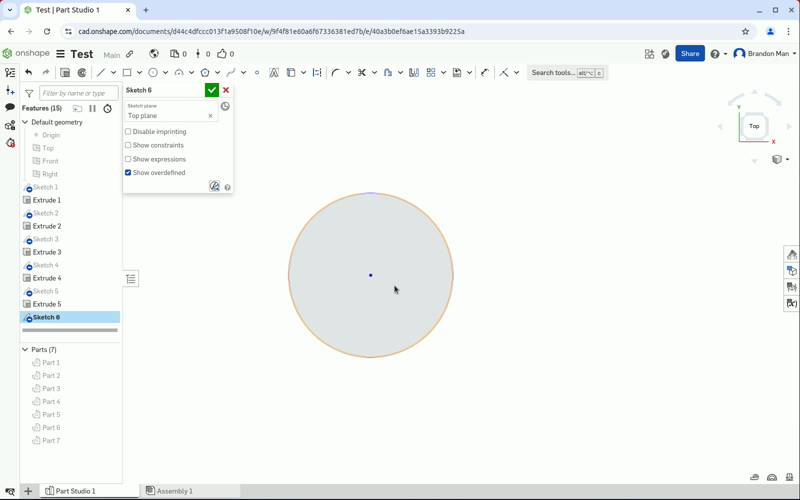
scroll(6)
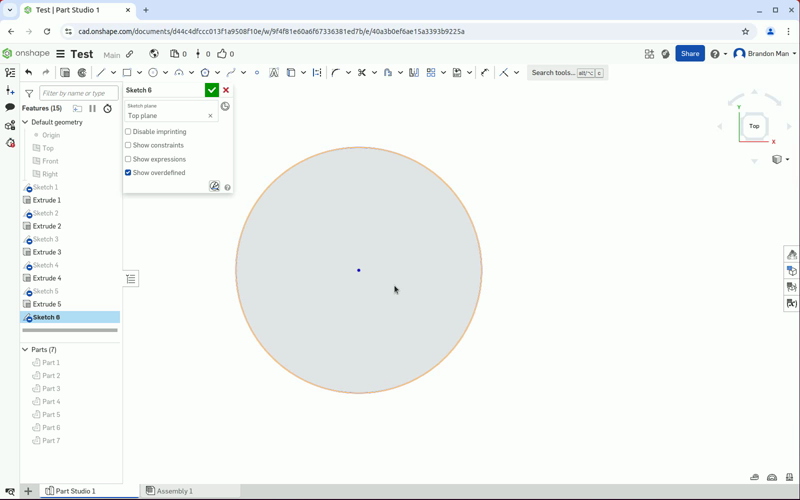
scroll(6)
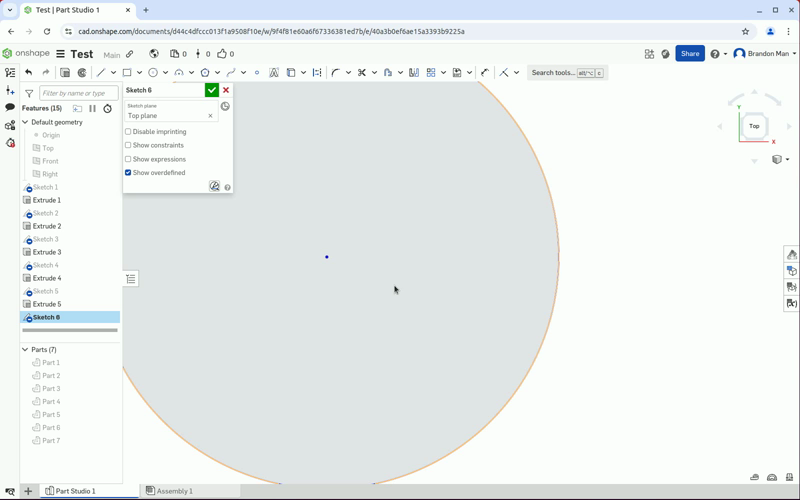
click(394, 285)
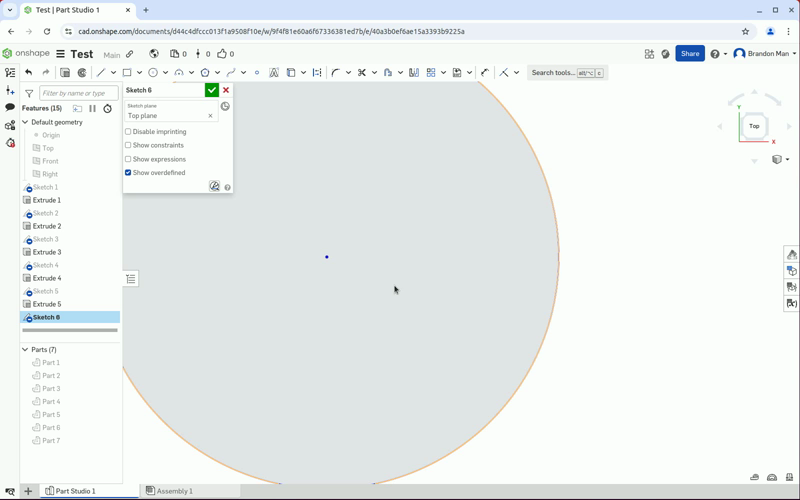
scroll(-6)
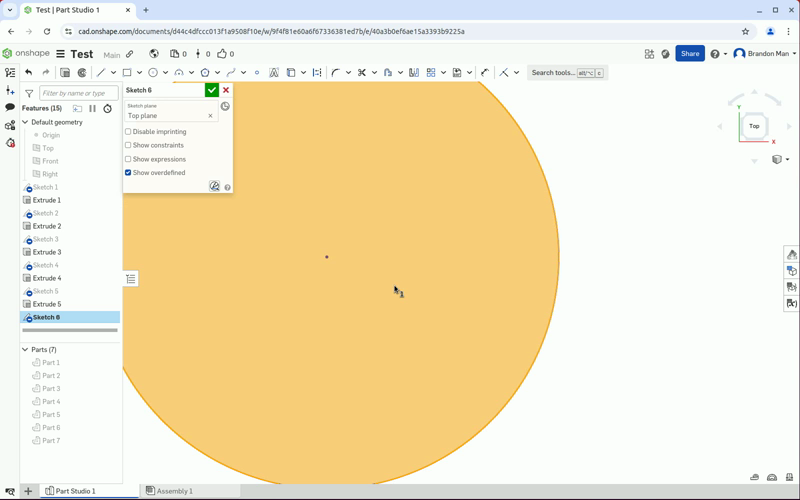
scroll(-6)
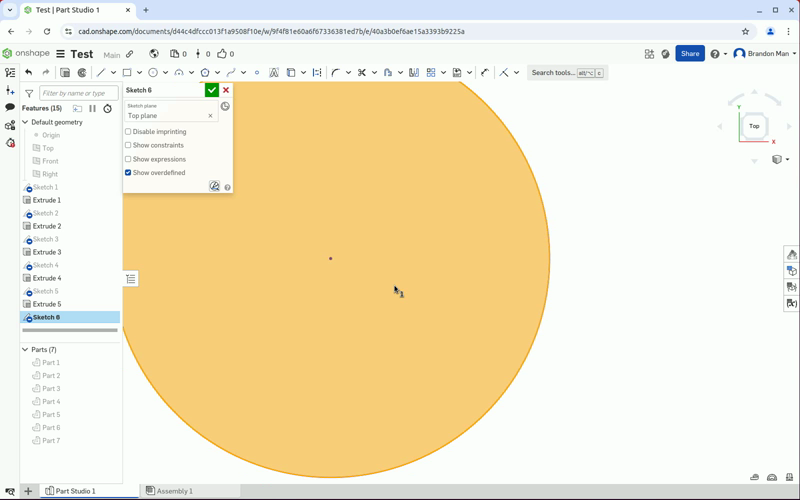
scroll(-6)
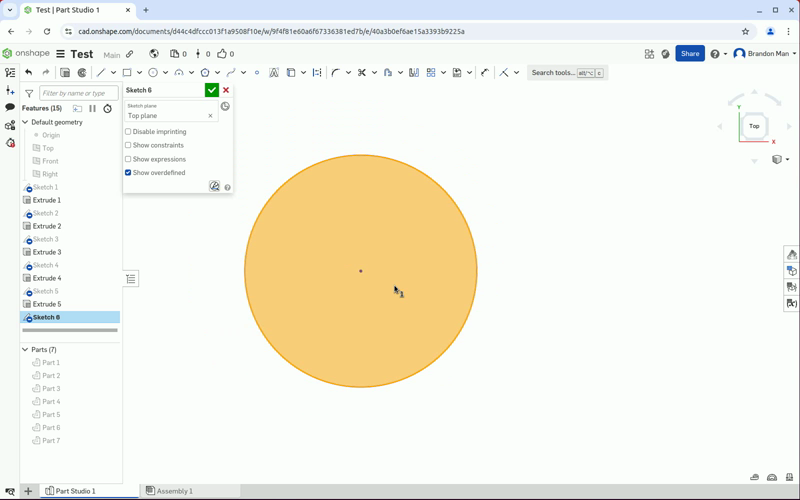
scroll(-6)
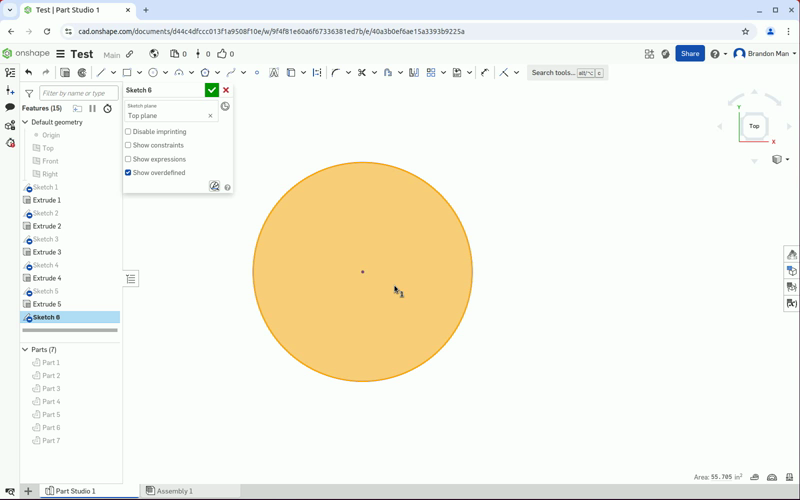
scroll(-6)
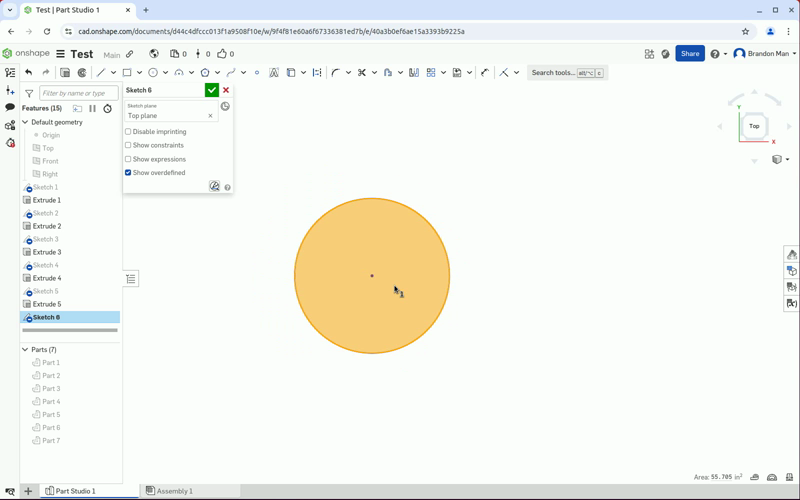
scroll(-6)
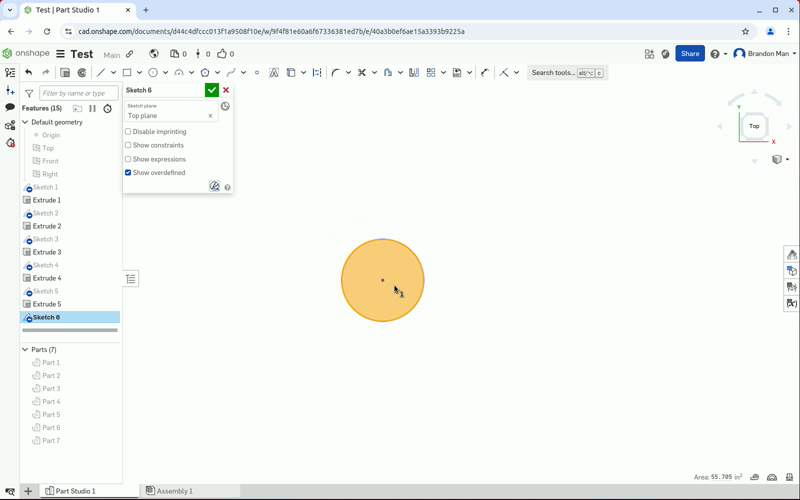
scroll(-6)
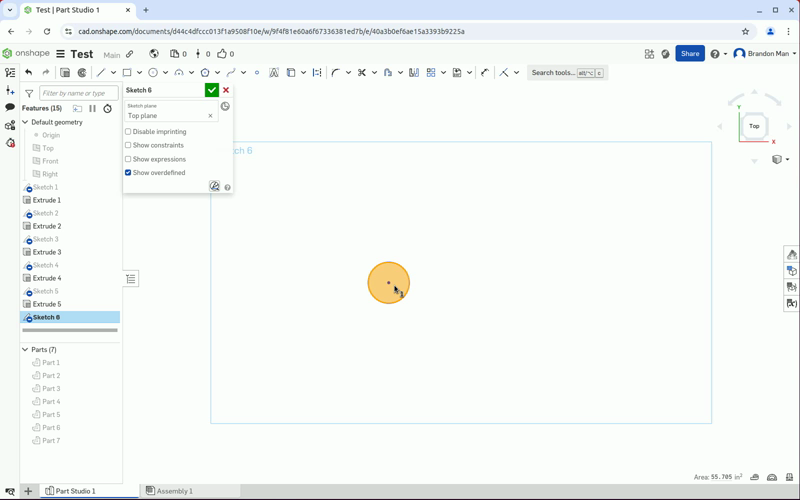
mouse_move(73, 352)
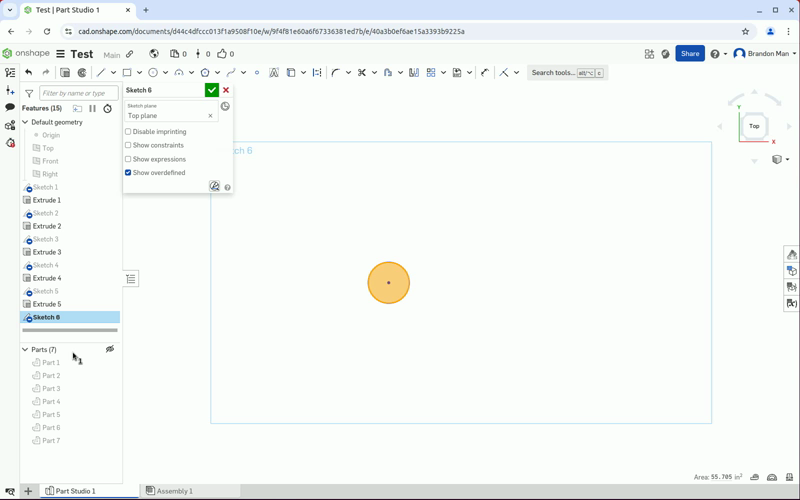
key(shift+y)
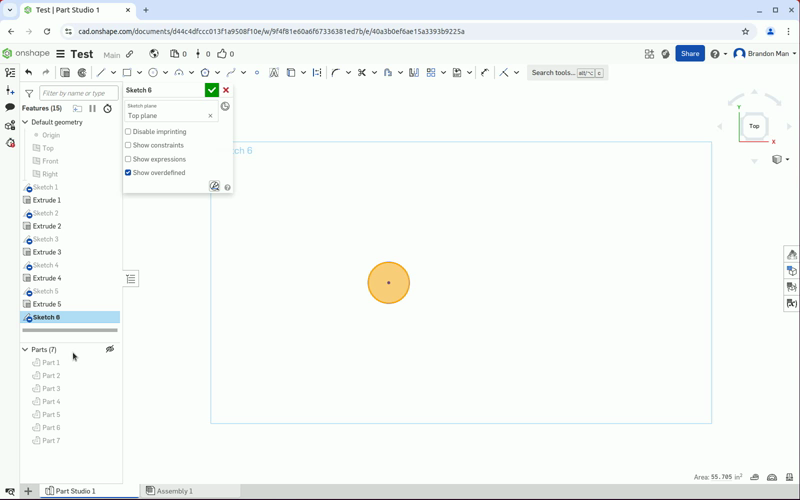
key(shift+e)
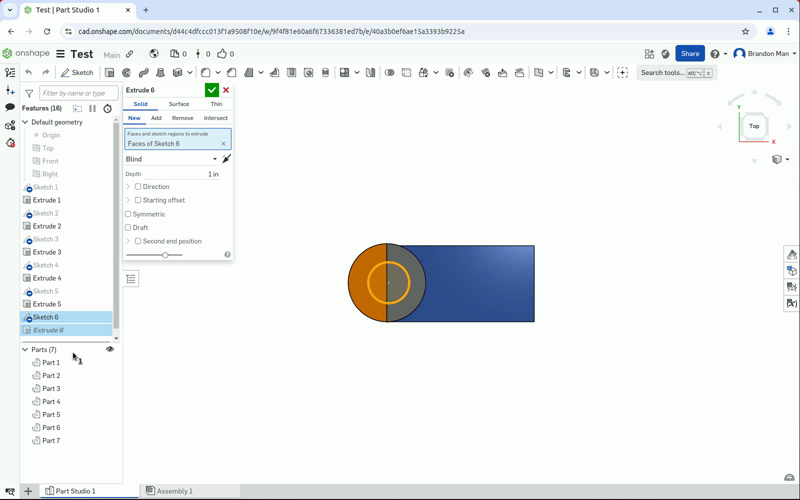
mouse_move(143, 106)
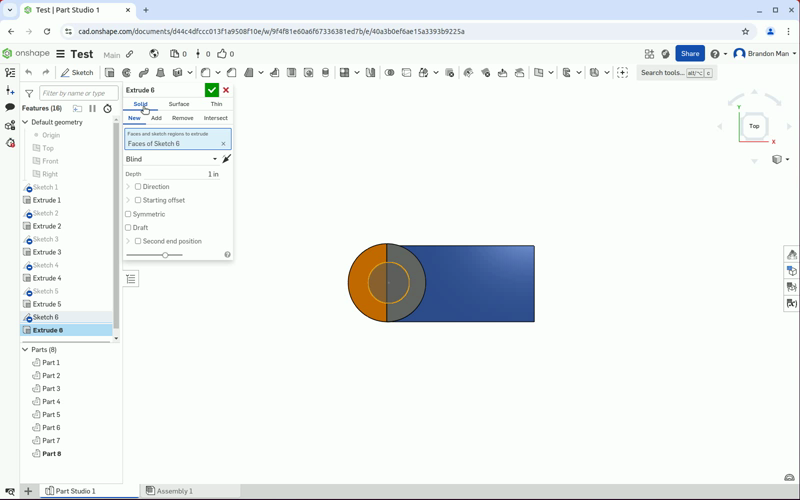
click(143, 106)
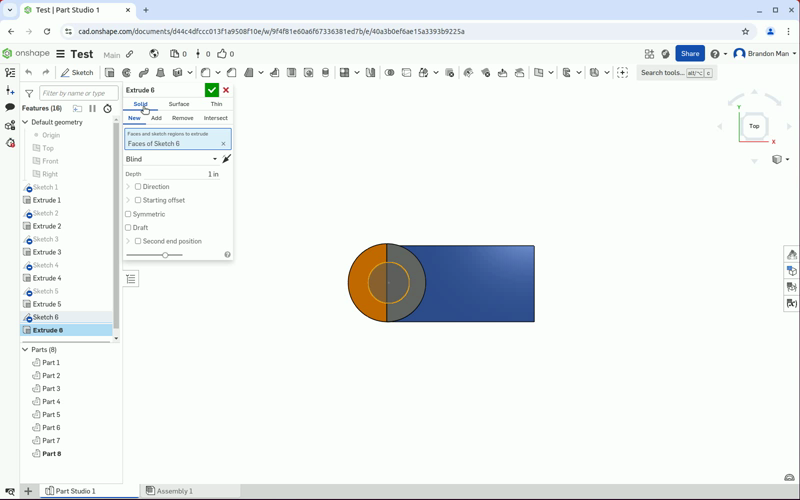
mouse_move(186, 120)
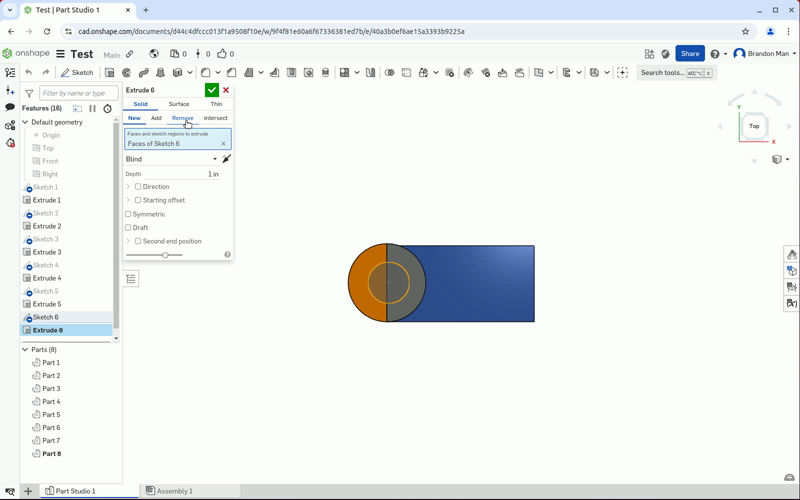
click(186, 120)
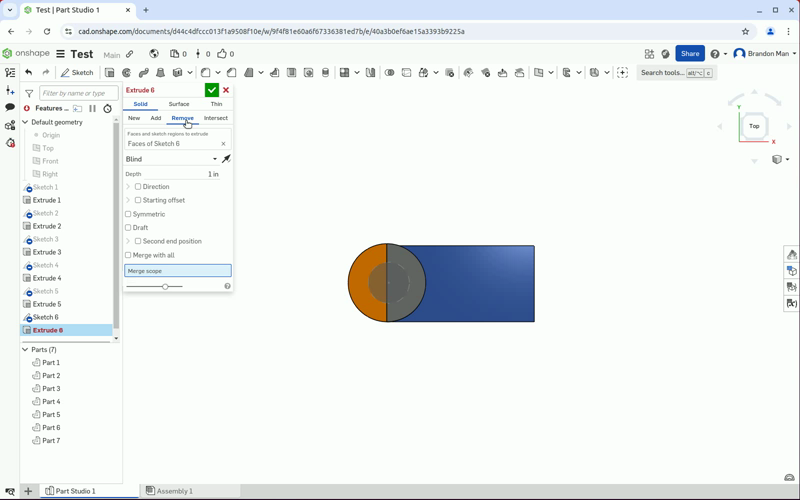
key(tab, 4)
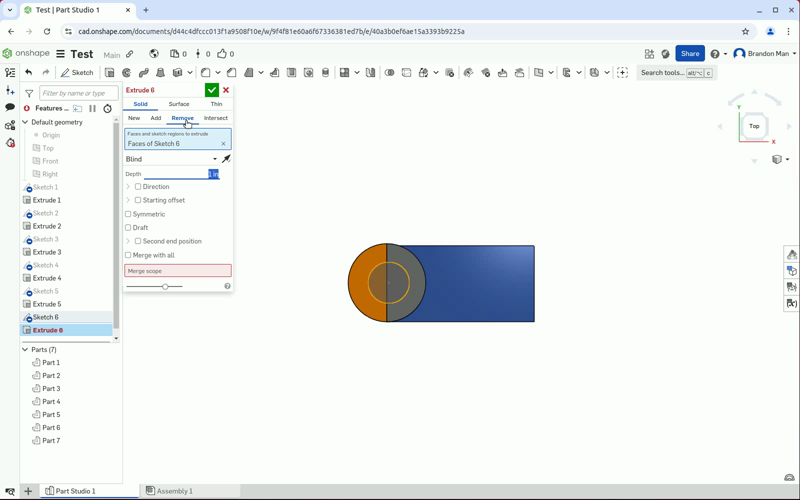
text(5.296)
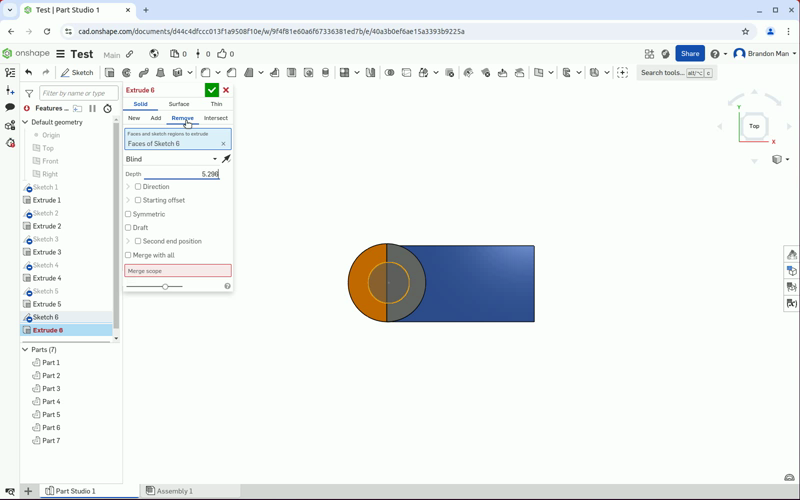
key(tab, 6)
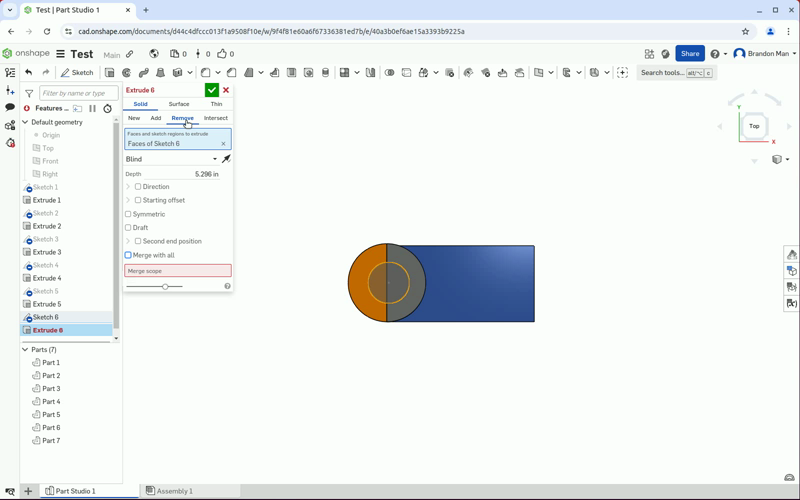
key(space)
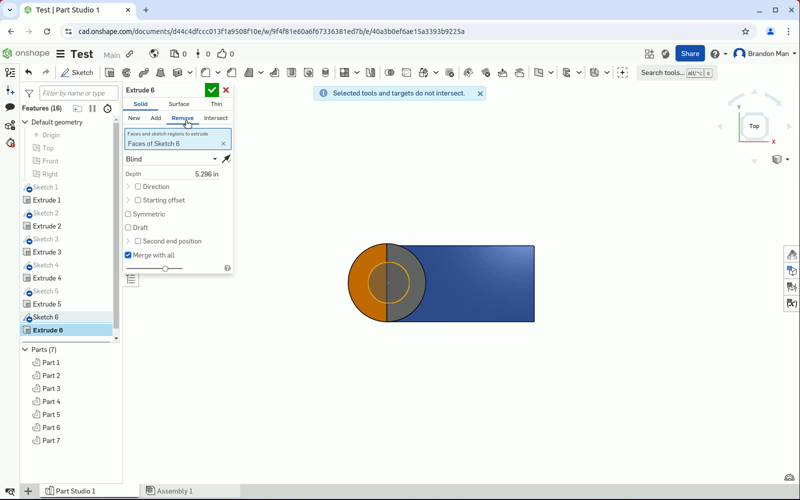
key(enter)
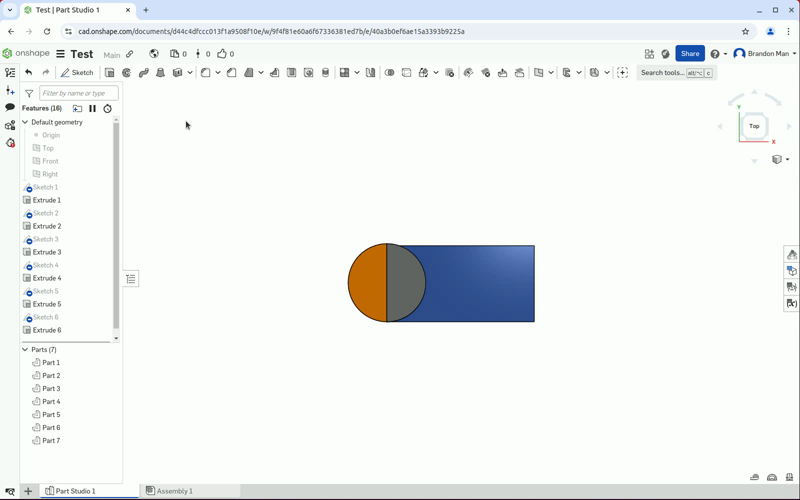
key(shift+h)
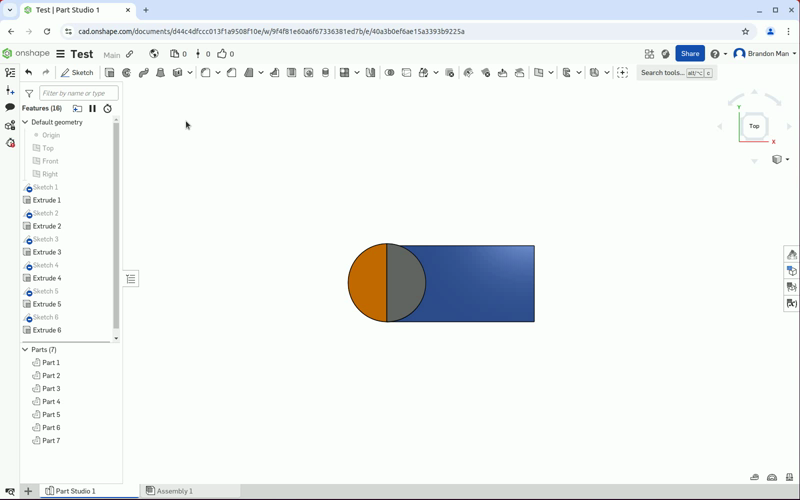
key(shift+h)
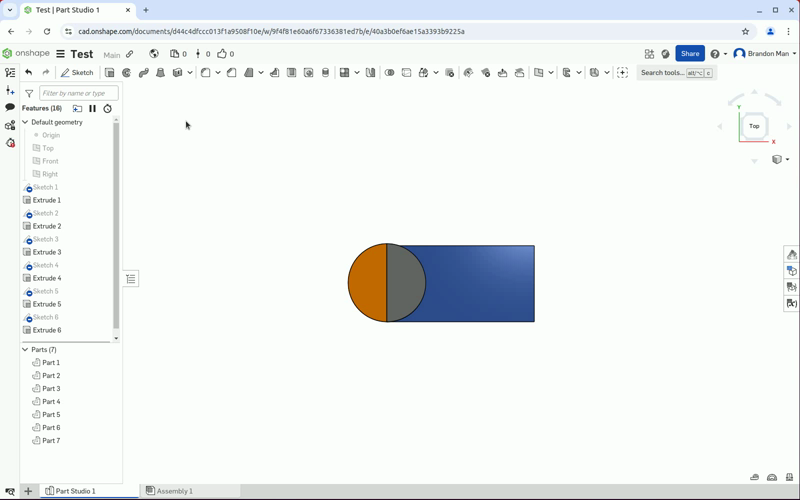
mouse_move(69, 189)
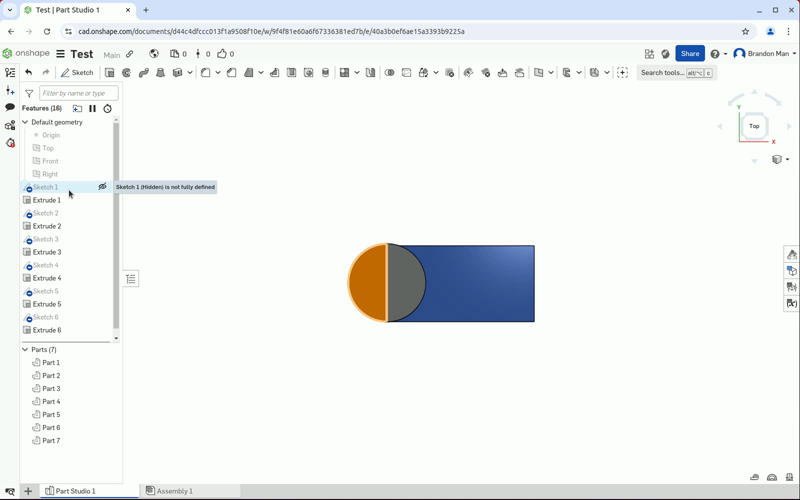
click(69, 189)
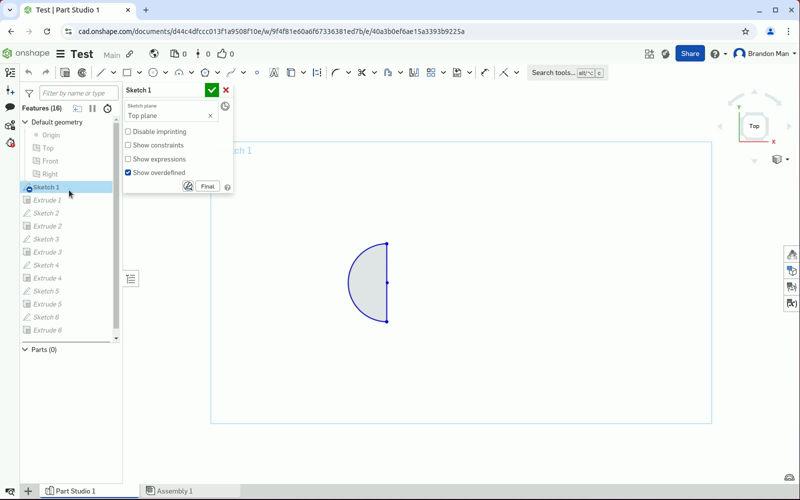
mouse_move(229, 92)
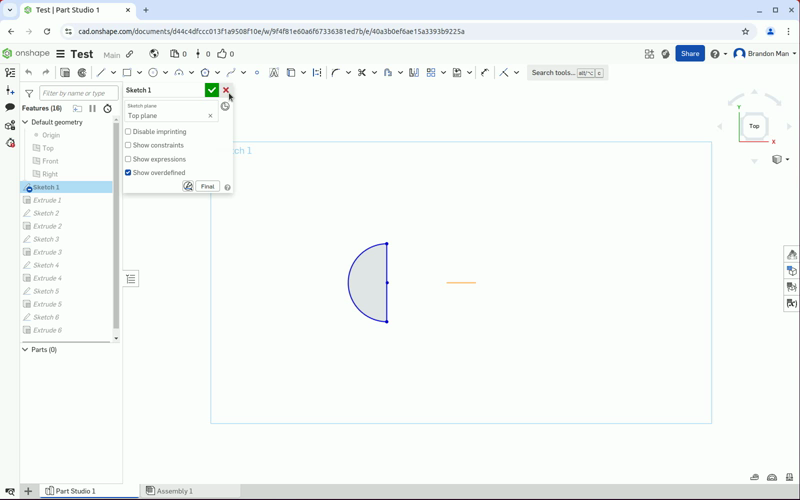
click(229, 92)
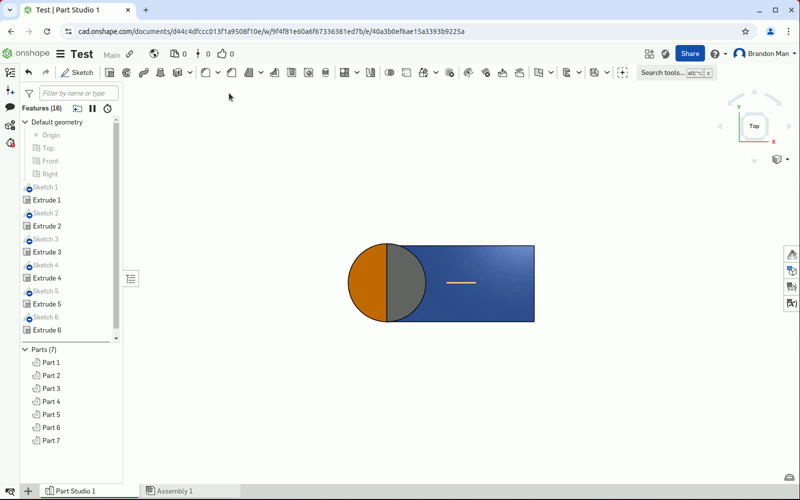
mouse_move(541, 75)
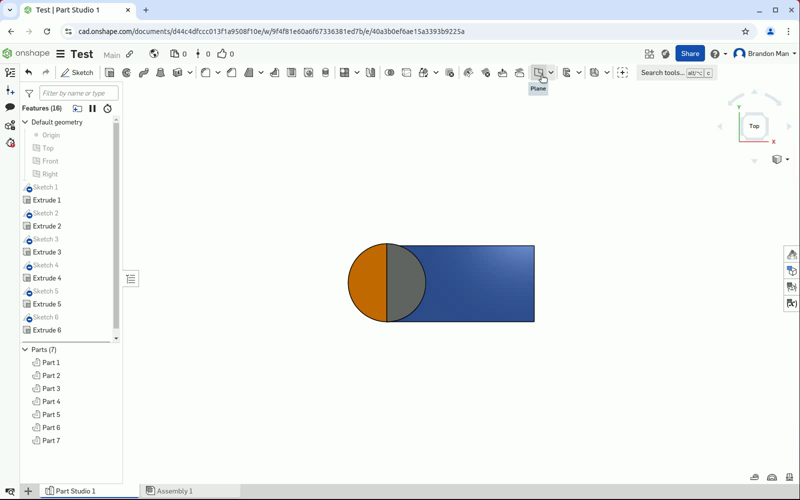
click(541, 75)
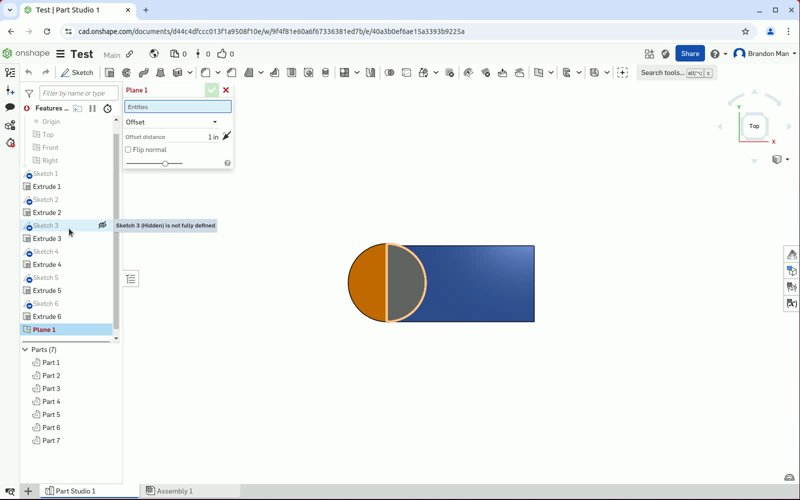
scroll(3)
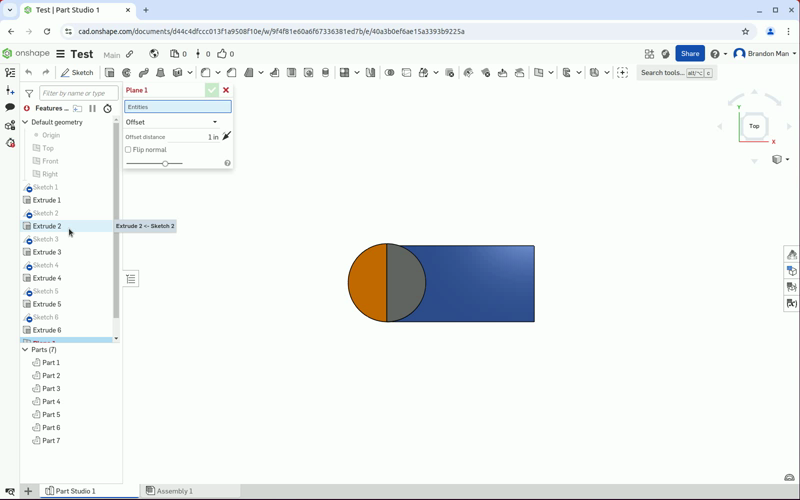
mouse_move(69, 150)
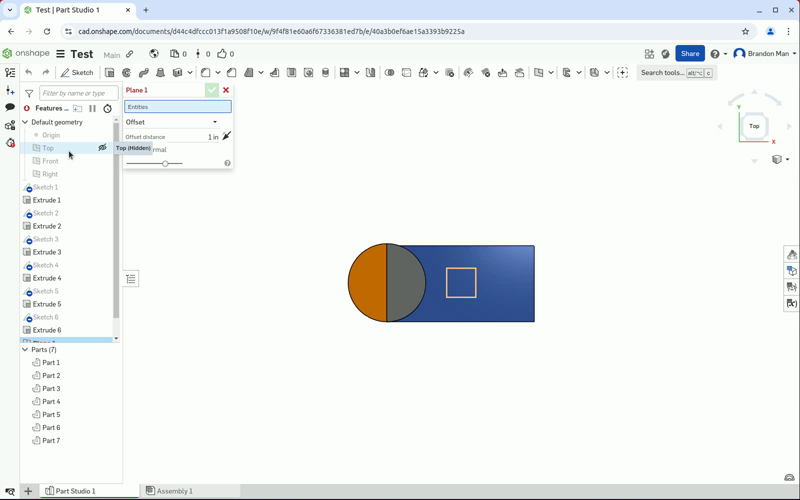
click(69, 150)
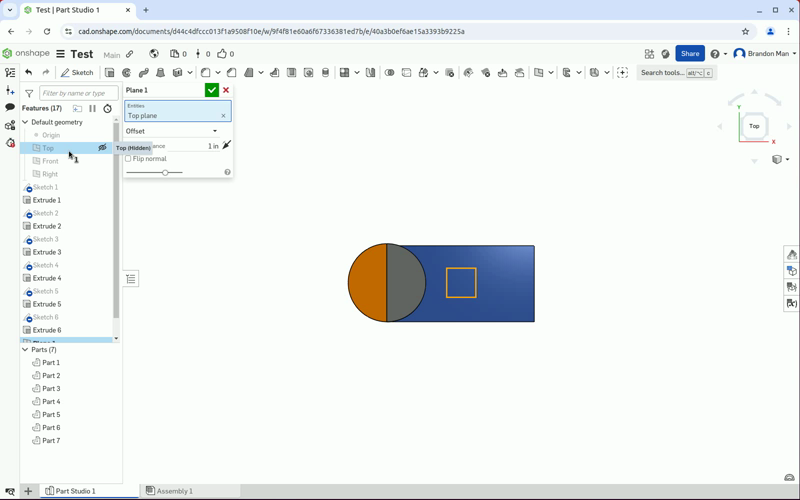
key(tab, 2)
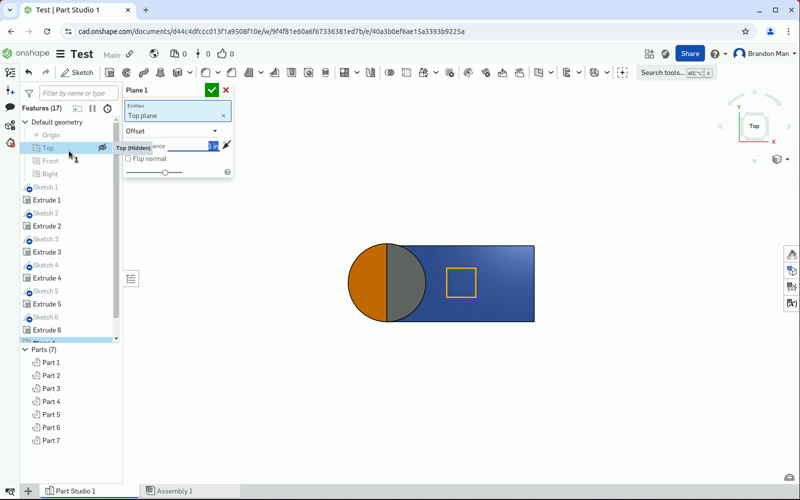
text(12.263)
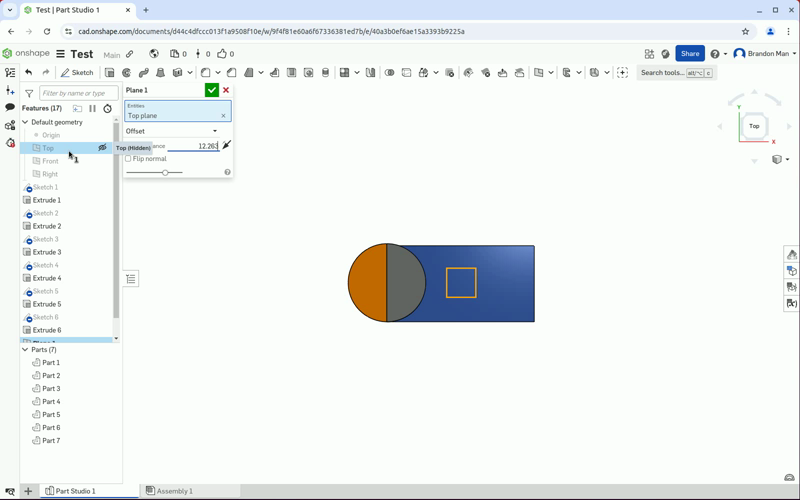
key(enter, 2)
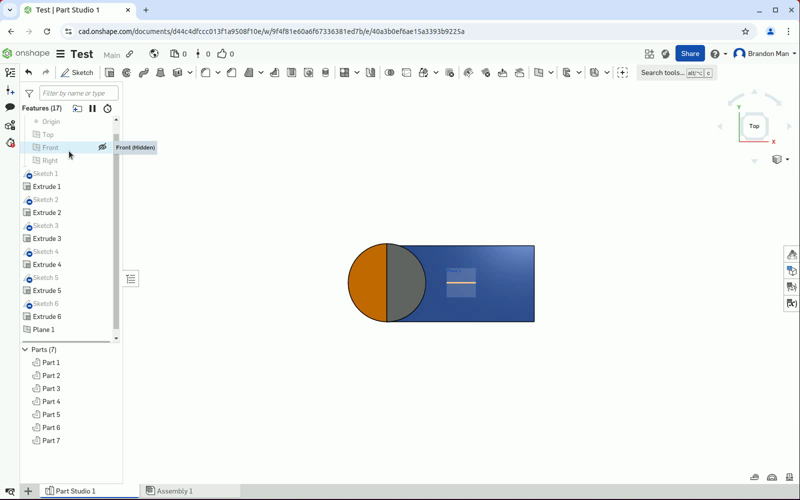
key(shift+s)
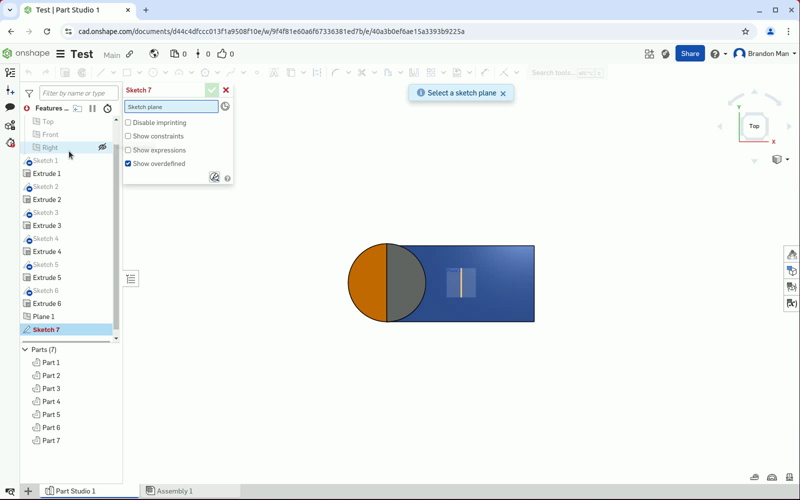
mouse_move(69, 319)
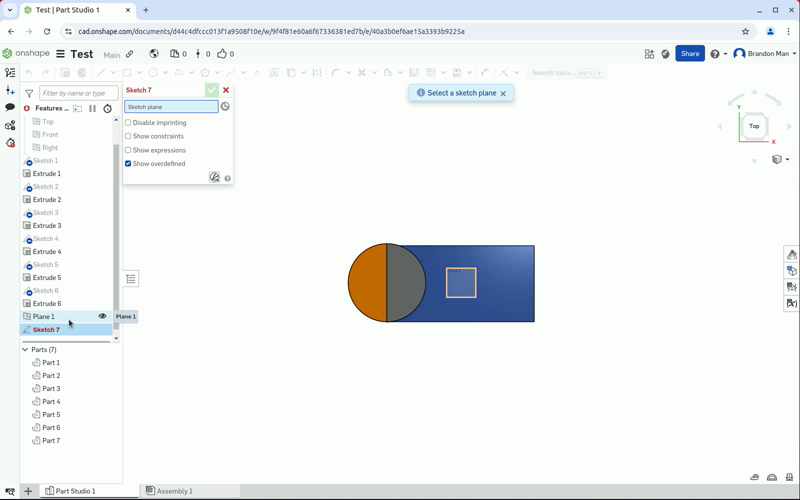
click(69, 319)
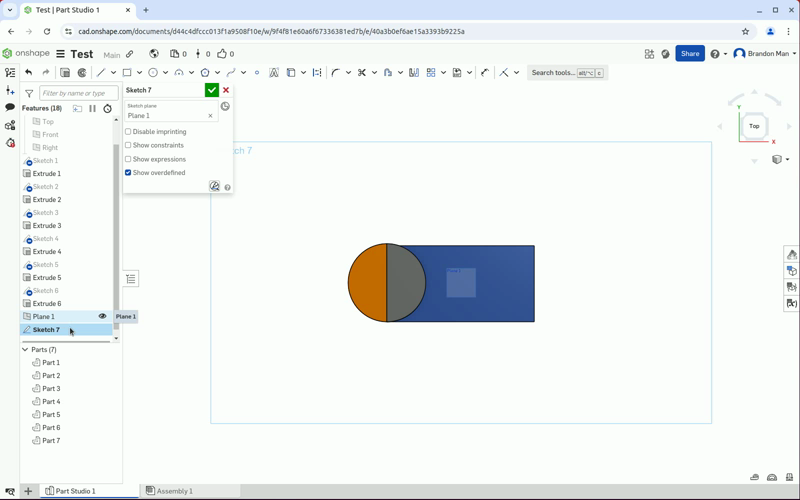
mouse_move(73, 352)
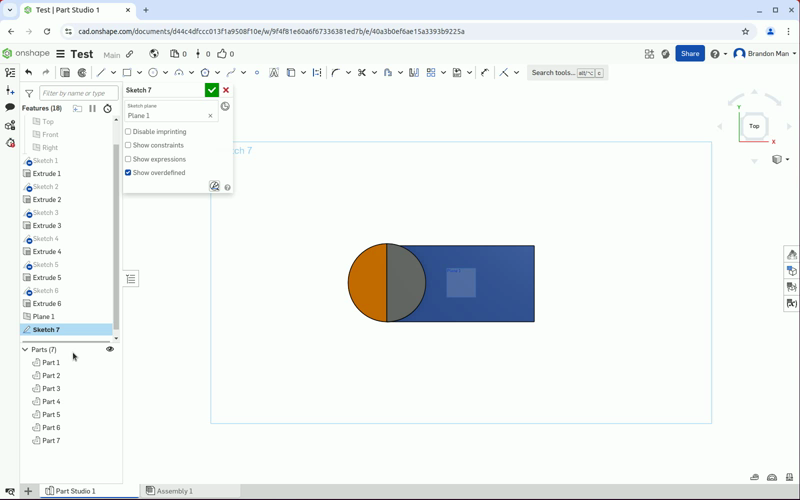
key(y)
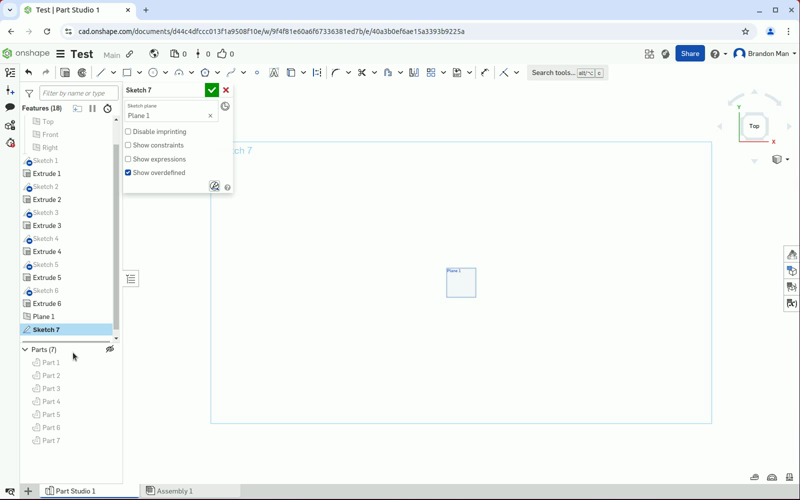
key(c)
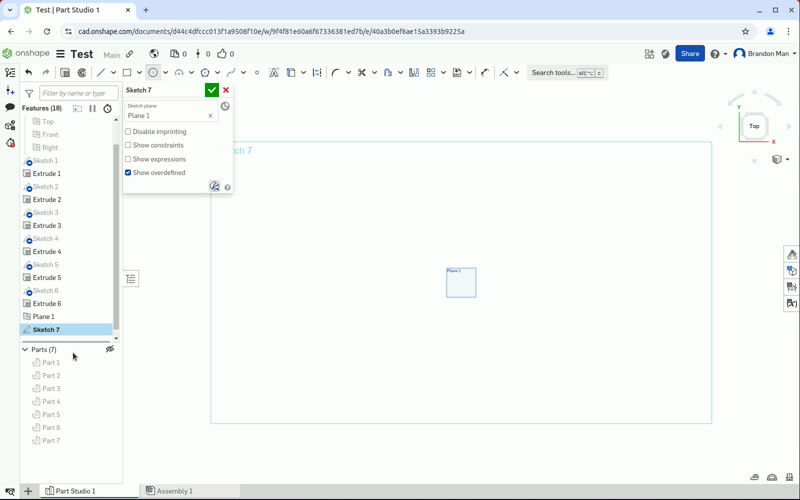
key_down(shift)
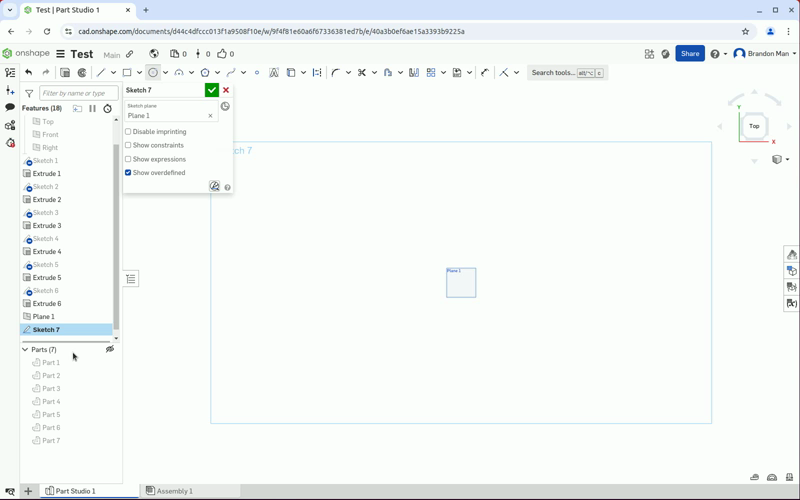
mouse_move(387, 282)
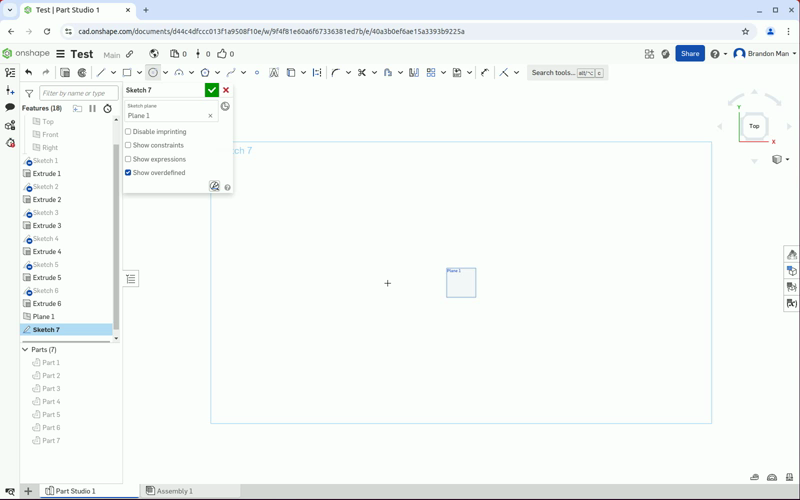
click(387, 282)
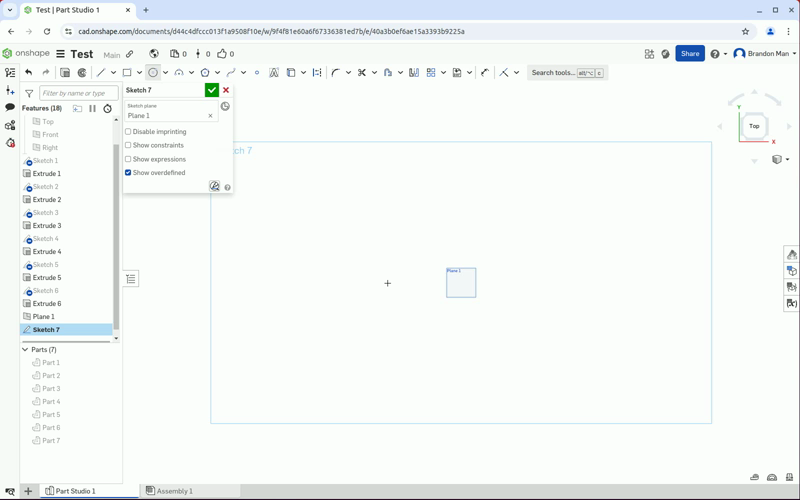
key_up(shift)
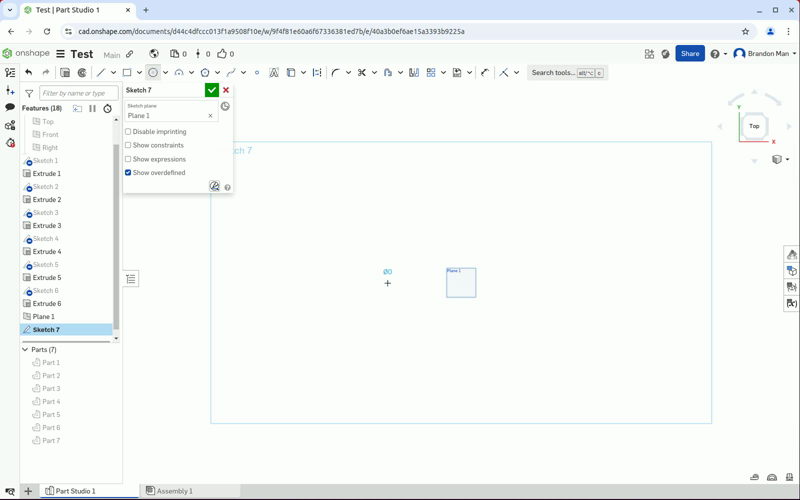
mouse_move(409, 282)
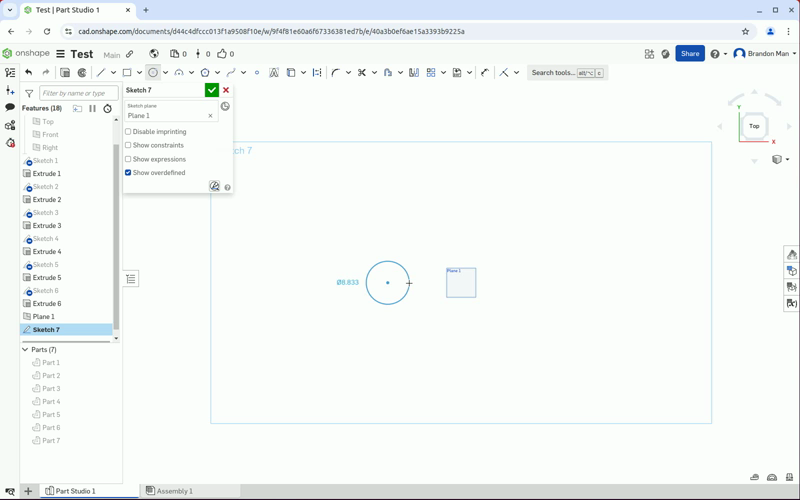
click(409, 282)
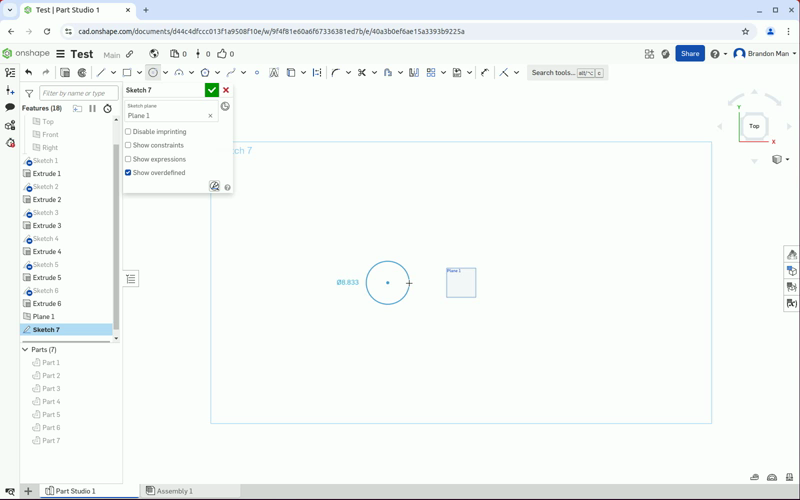
key(esc)
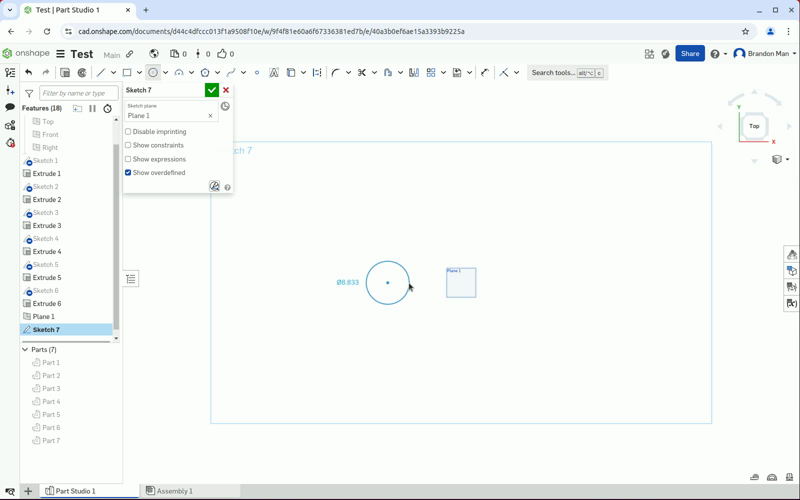
mouse_move(390, 298)
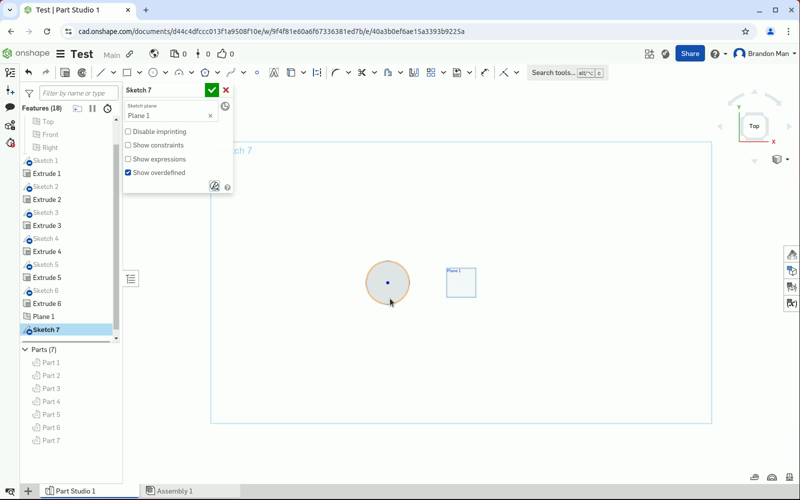
scroll(6)
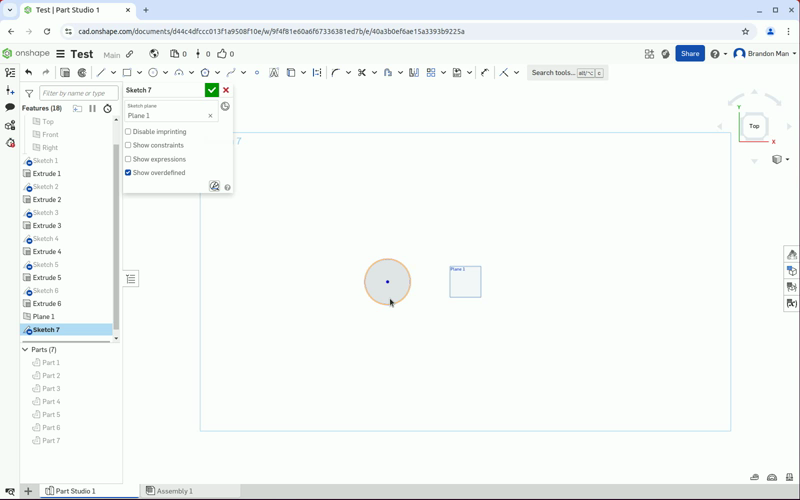
scroll(6)
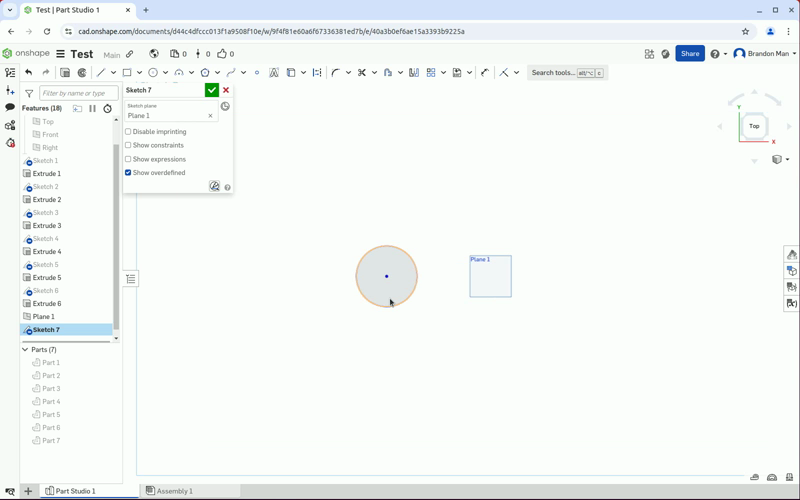
scroll(6)
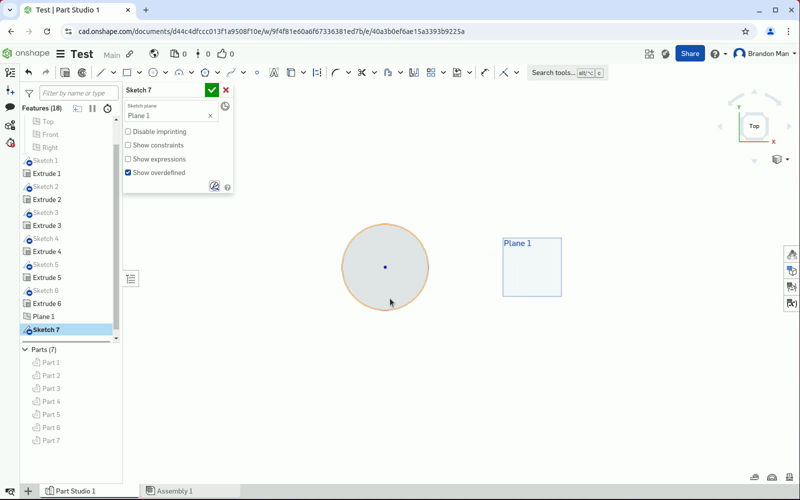
scroll(6)
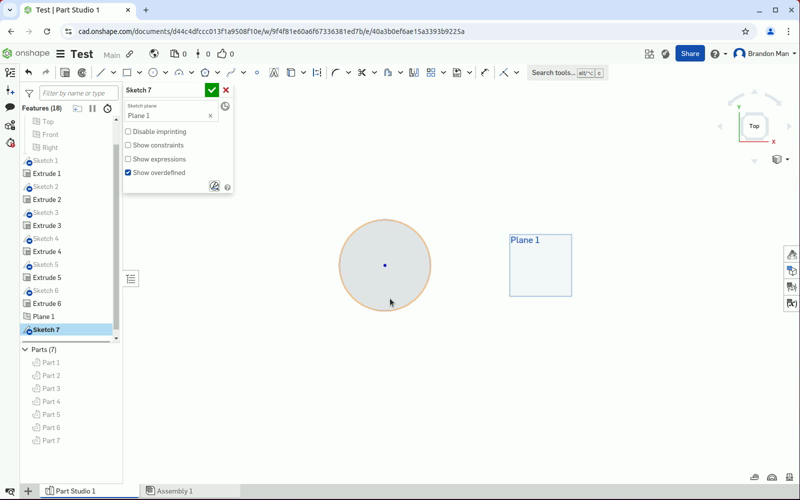
scroll(6)
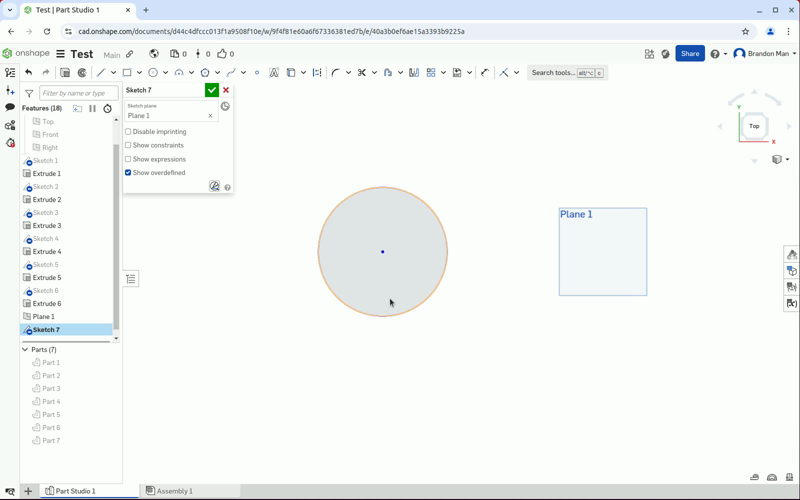
scroll(6)
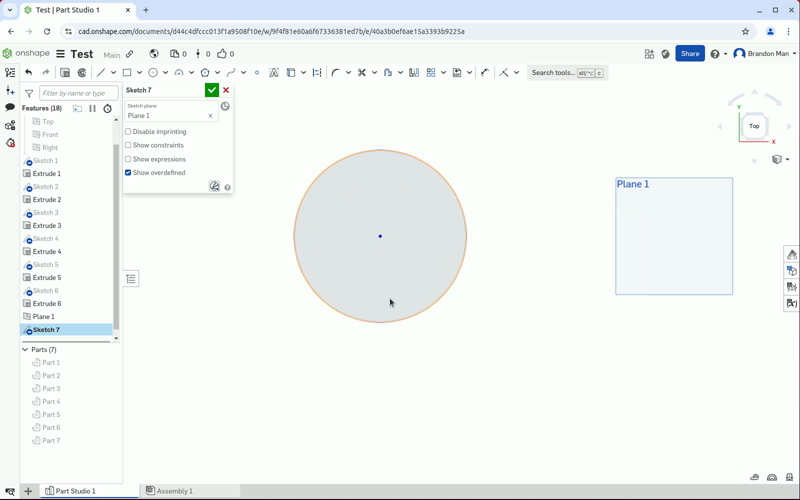
scroll(6)
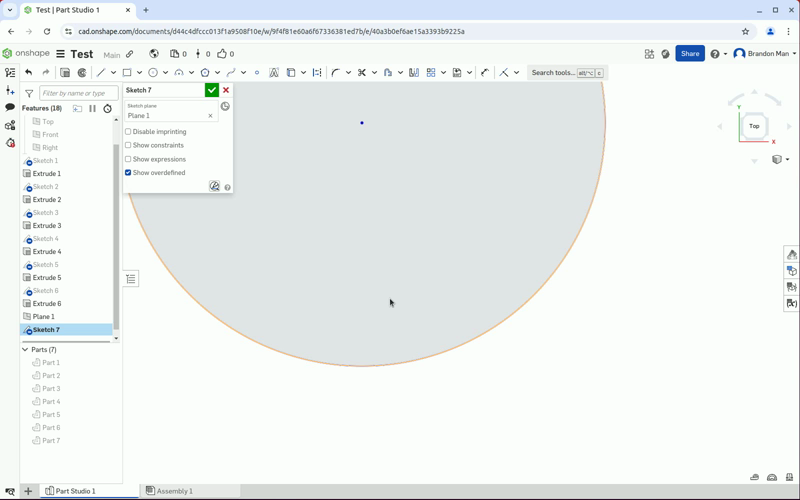
click(390, 298)
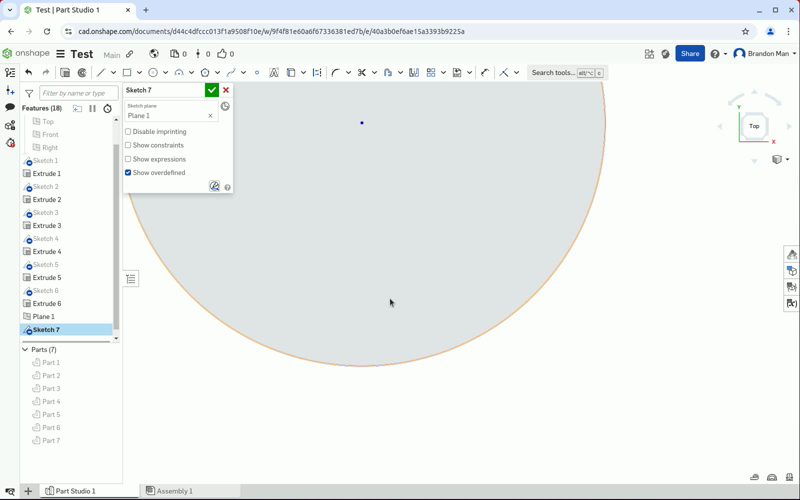
scroll(-6)
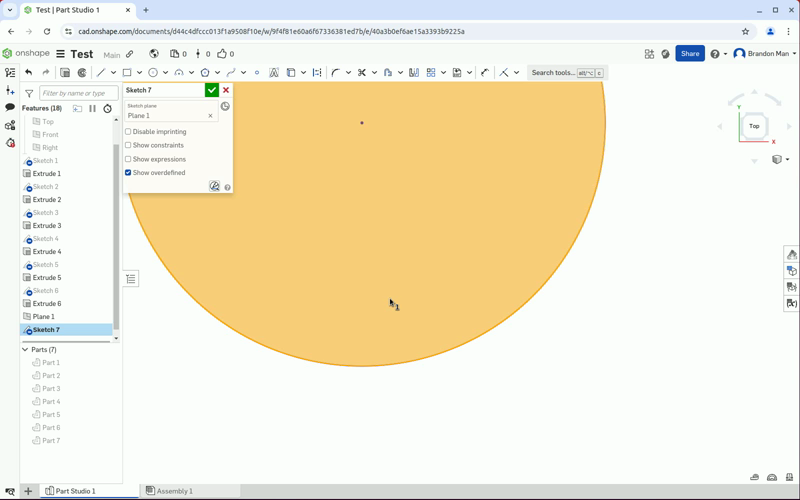
scroll(-6)
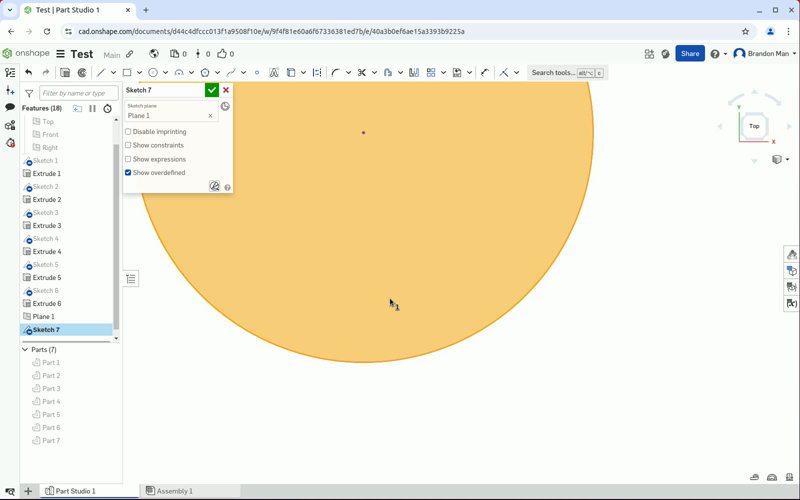
scroll(-6)
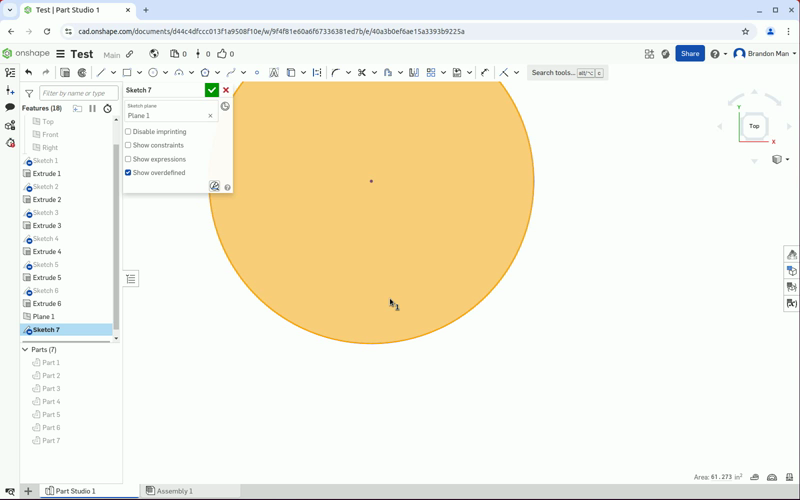
scroll(-6)
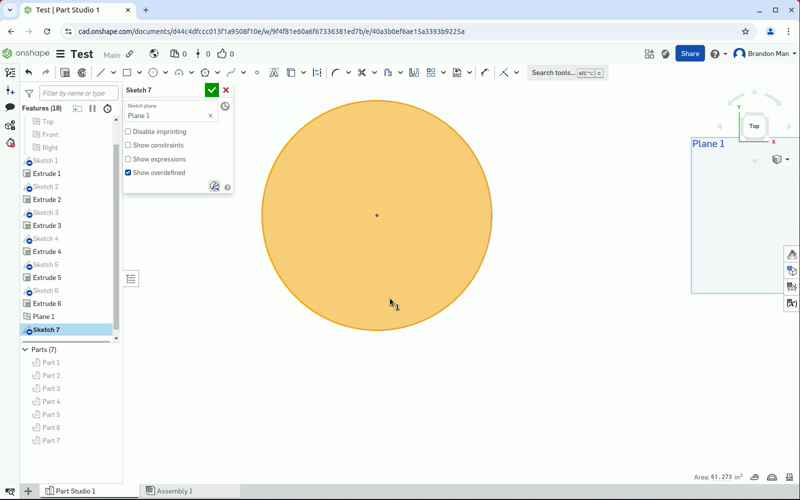
scroll(-6)
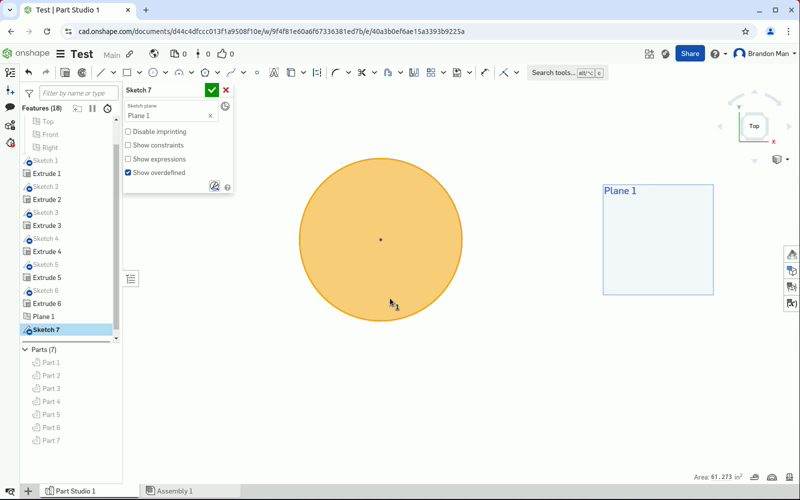
scroll(-6)
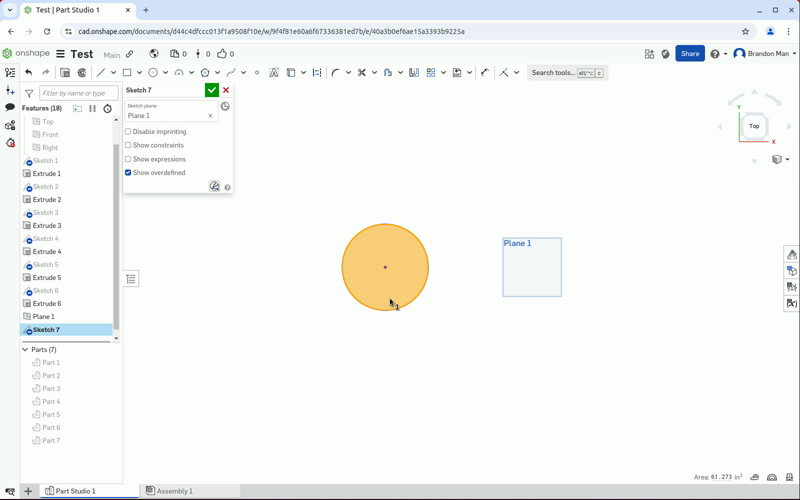
scroll(-6)
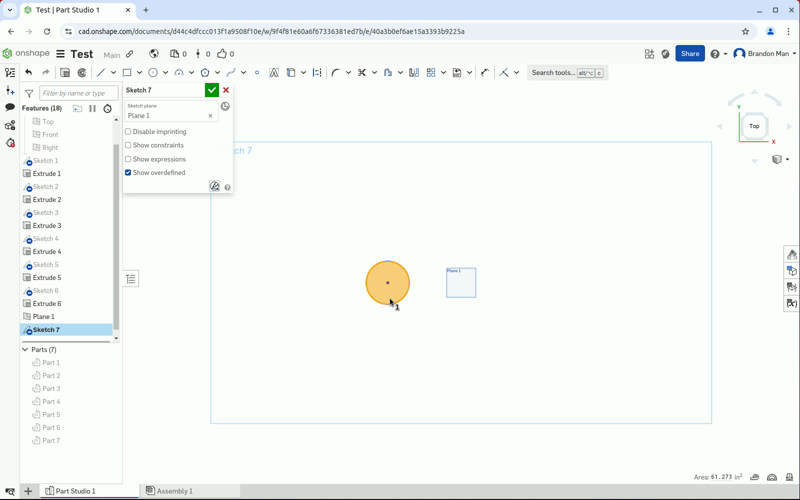
mouse_move(73, 352)
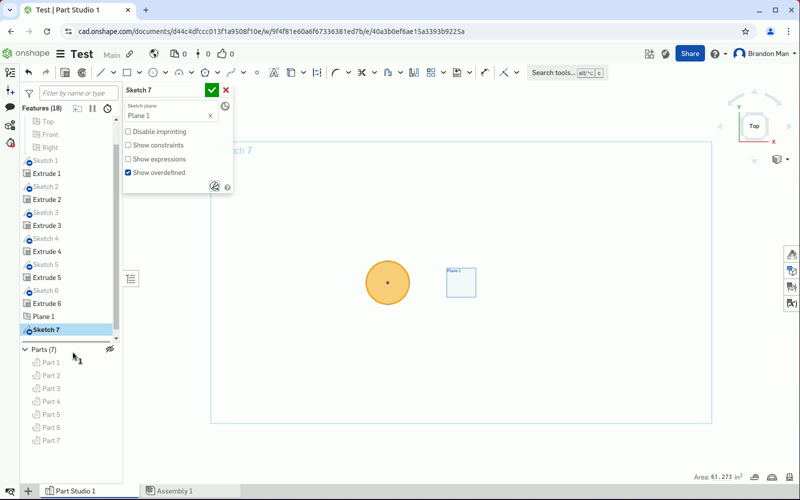
key(shift+y)
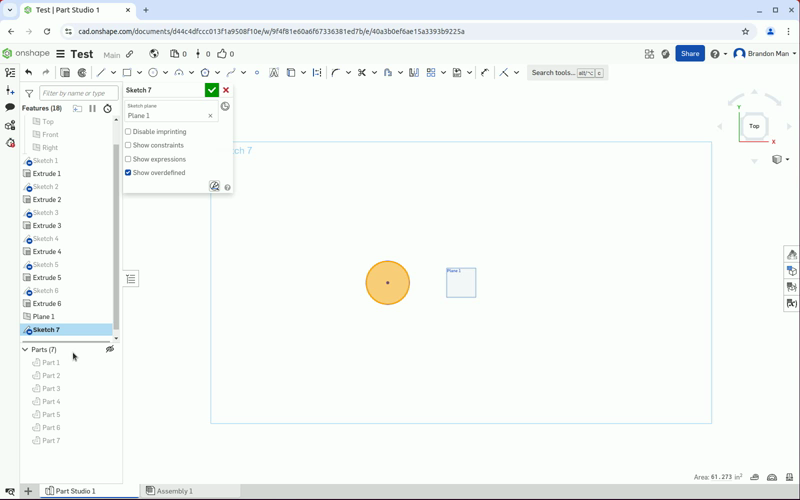
key(shift+e)
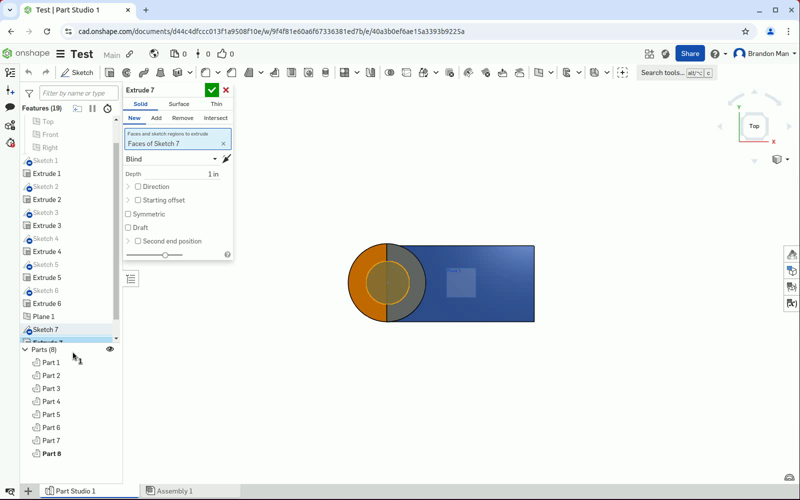
mouse_move(143, 106)
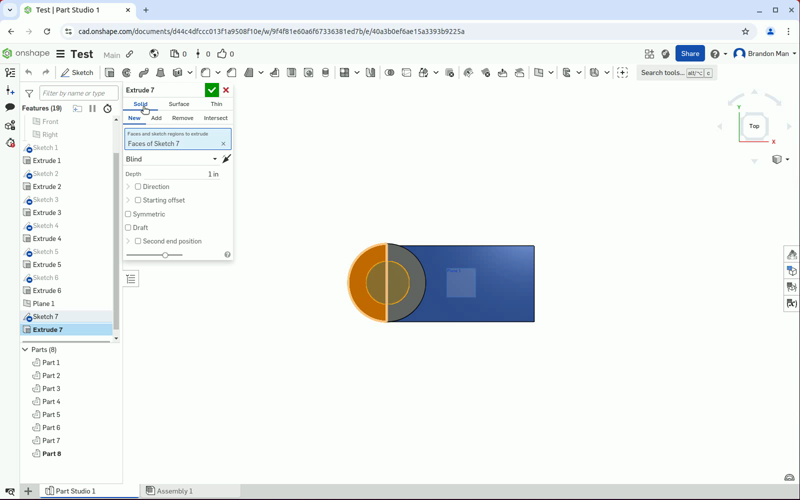
click(143, 106)
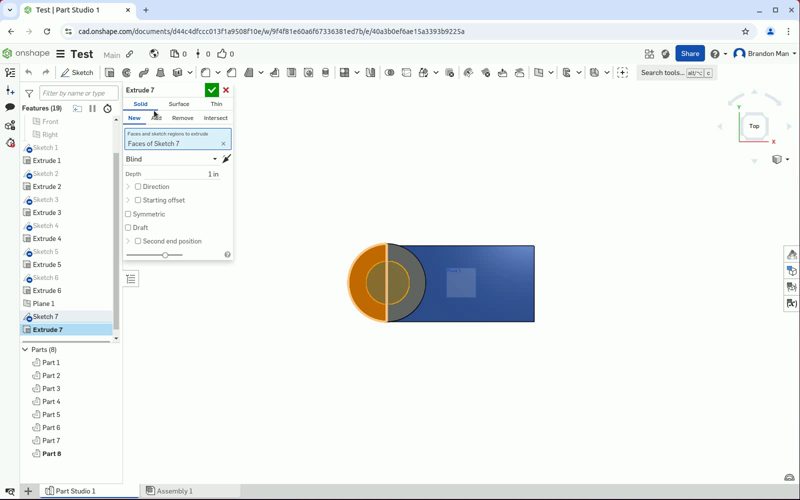
mouse_move(186, 120)
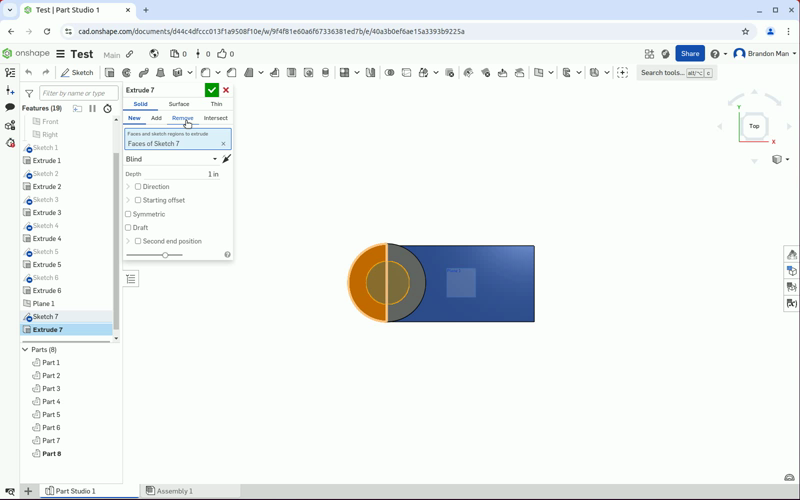
click(186, 120)
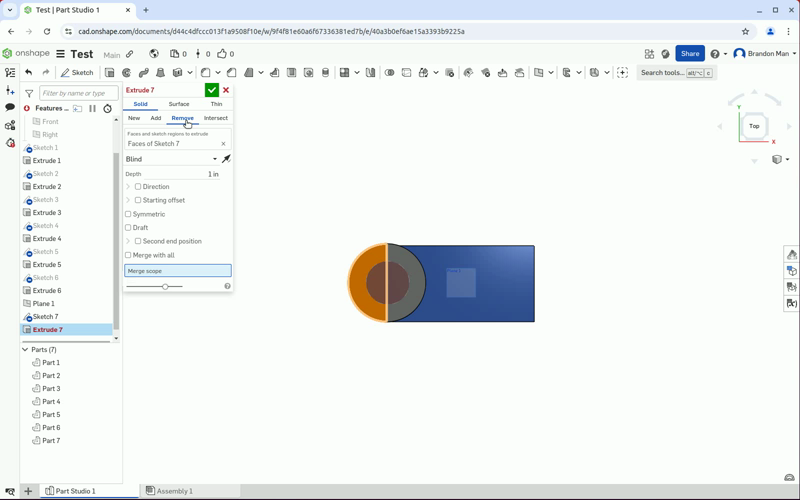
key(tab, 4)
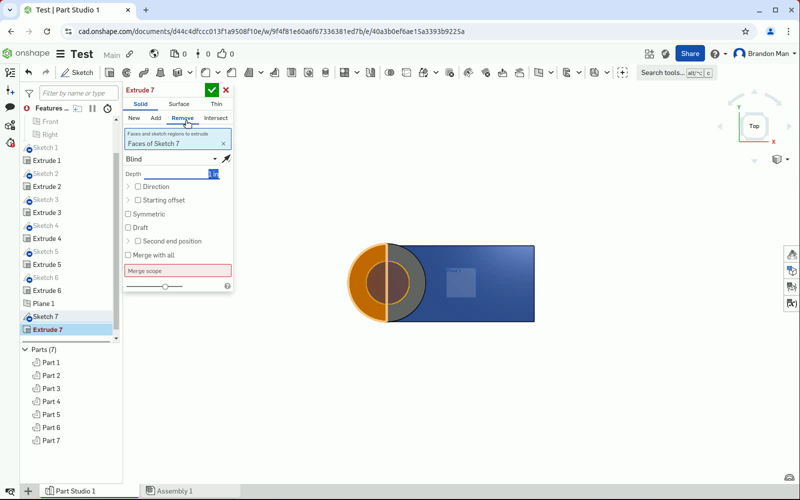
text(12.758)
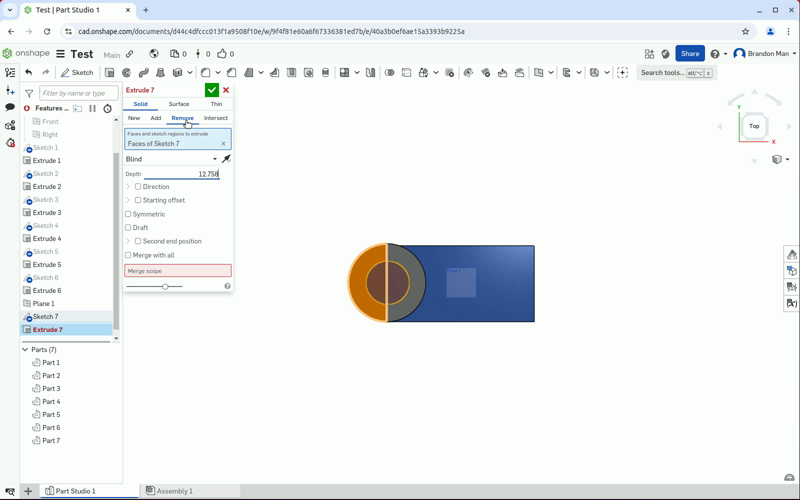
key(tab, 6)
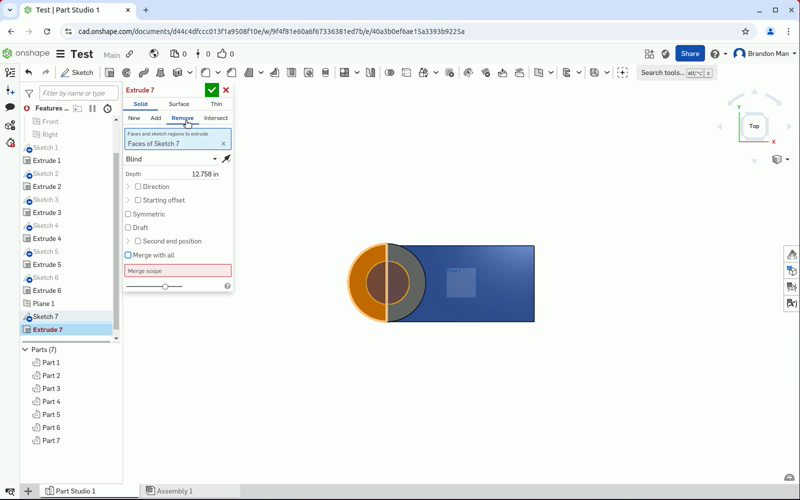
key(space)
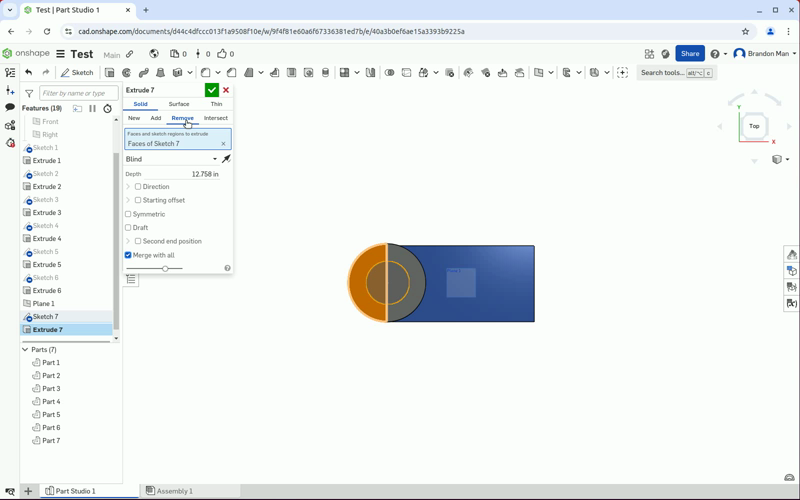
key(enter)
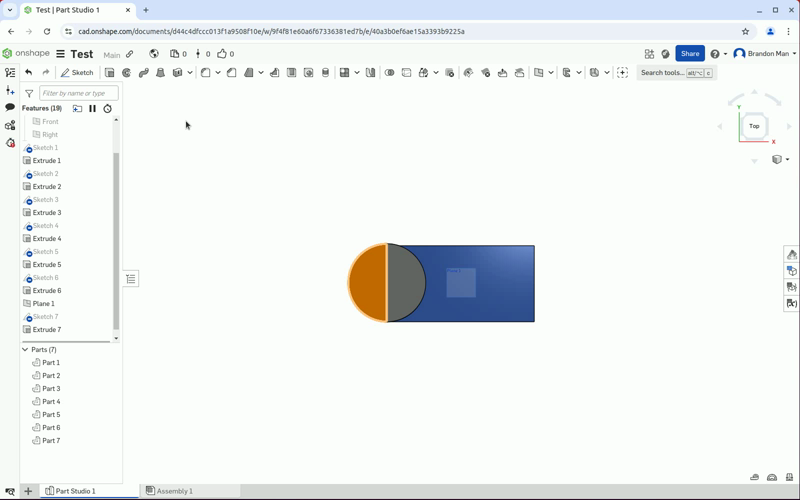
key(shift+h)
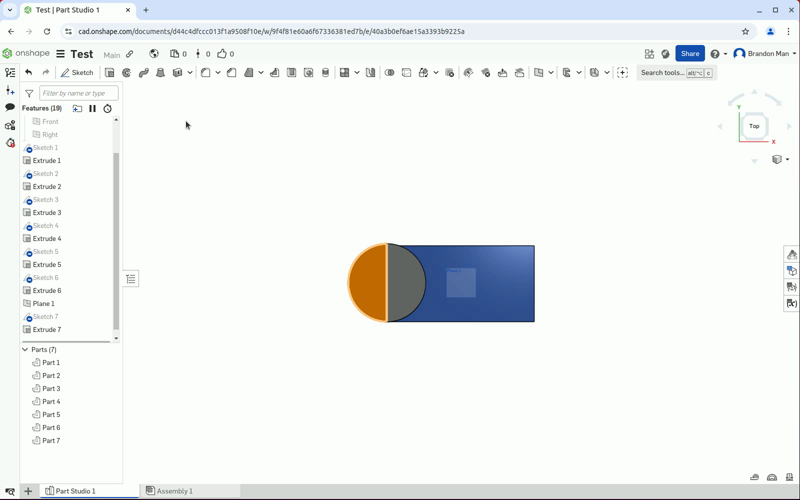
key(shift+h)
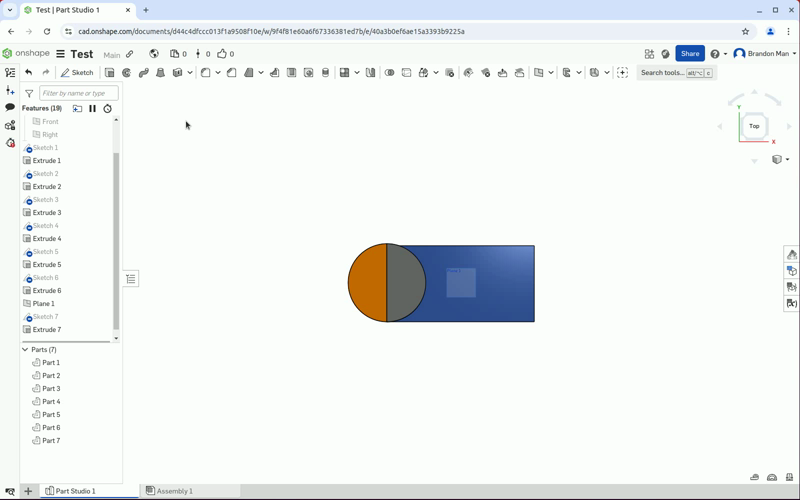
mouse_move(69, 150)
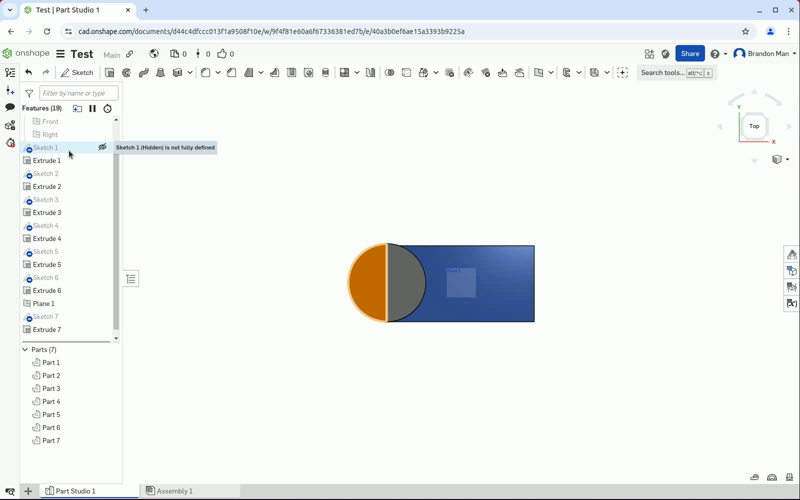
click(69, 150)
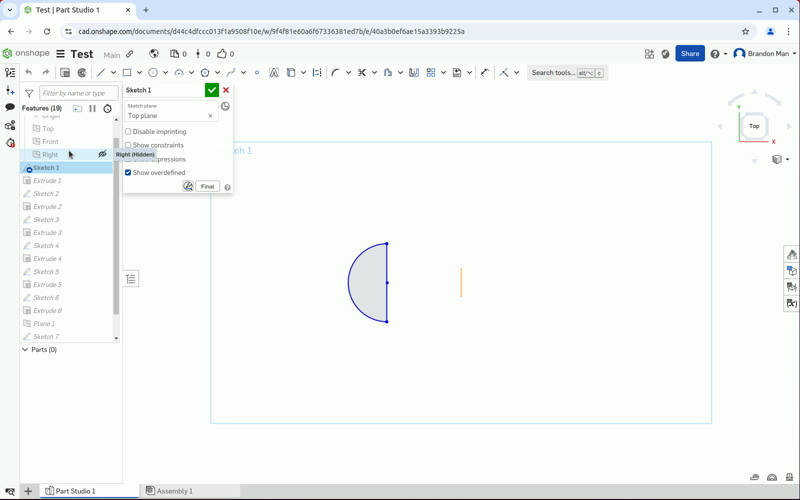
mouse_move(229, 92)
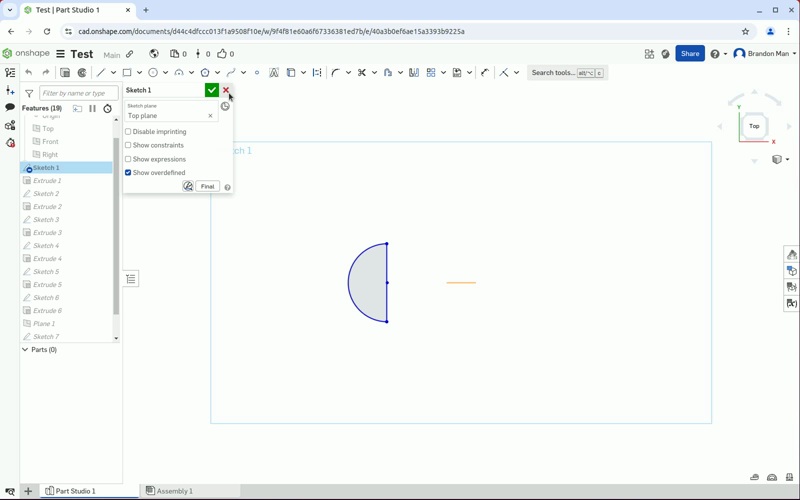
click(229, 92)
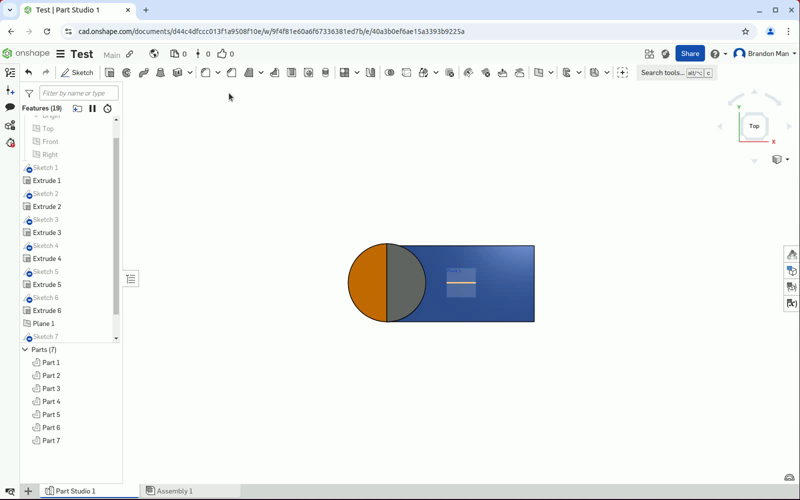
mouse_move(73, 352)
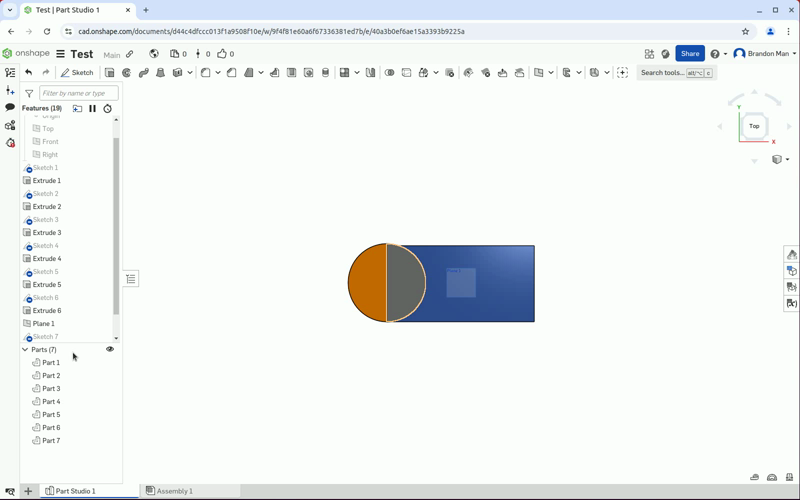
key(y)
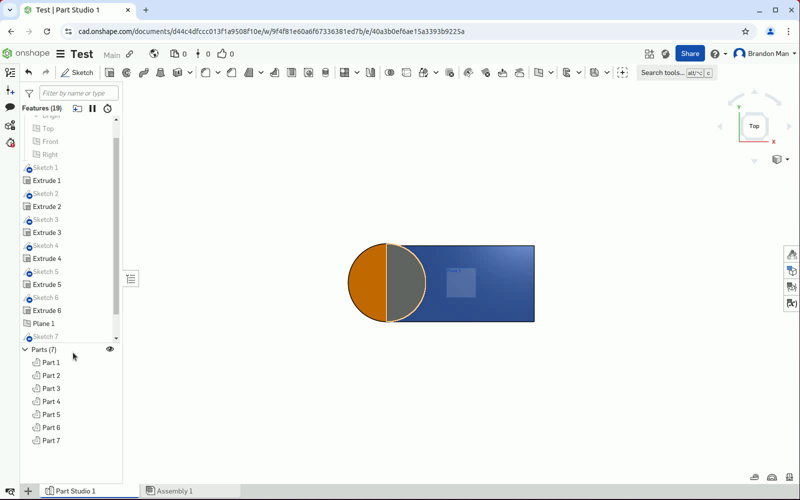
key(shift+p)
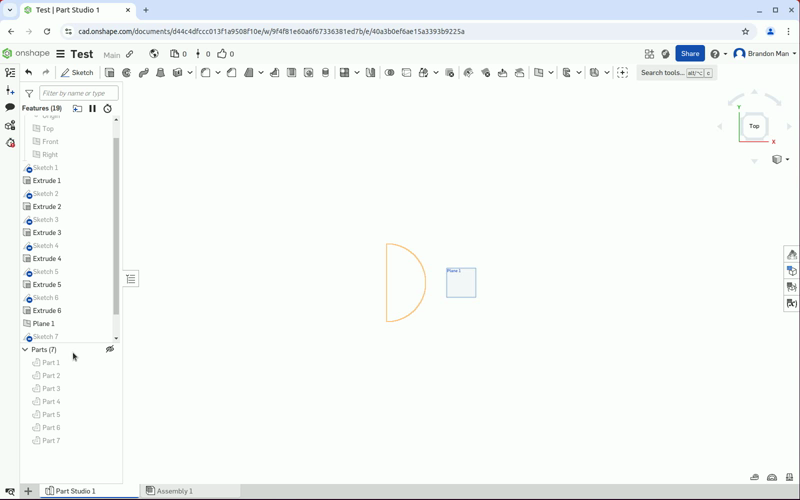
key(space)
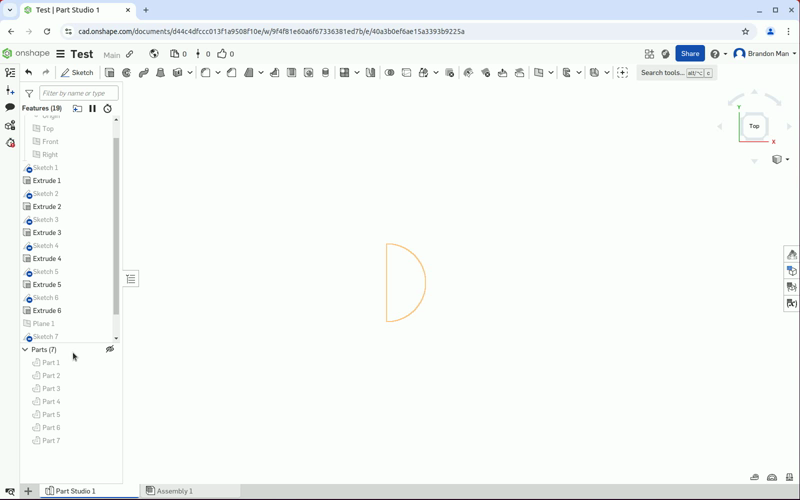
key_down(shift)
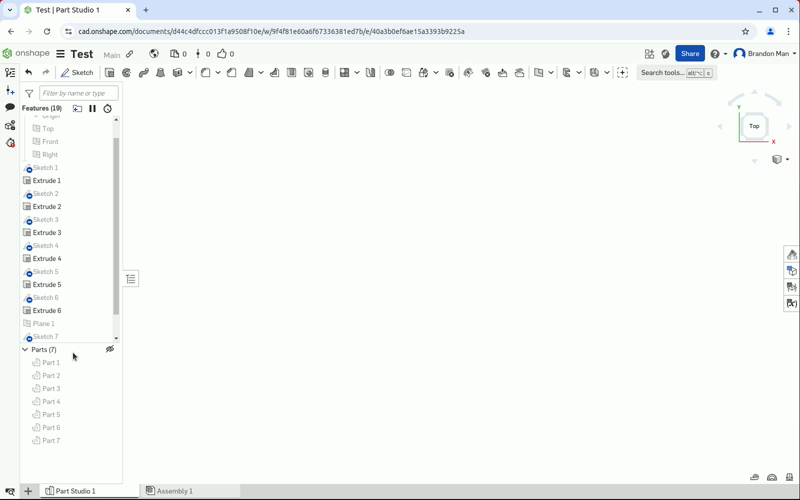
key(up)
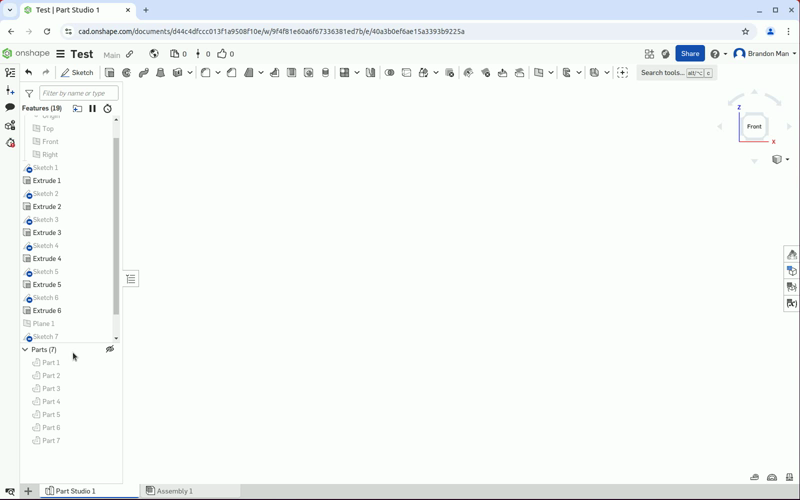
key_up(shift)
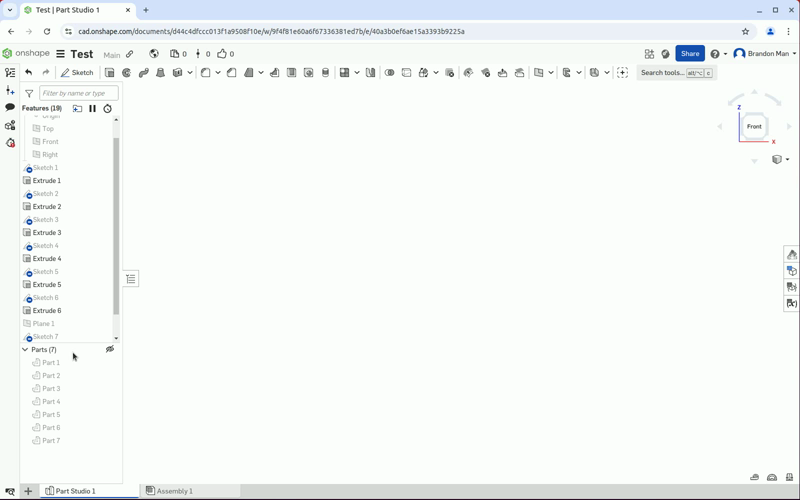
key(space)
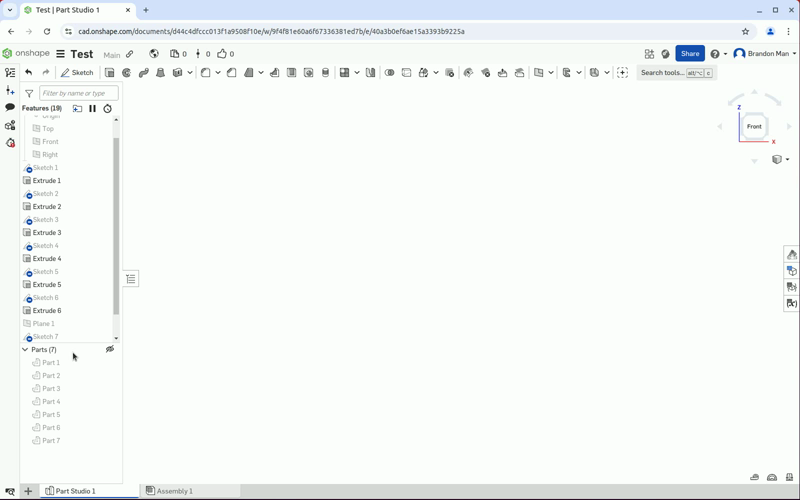
key_down(shift)
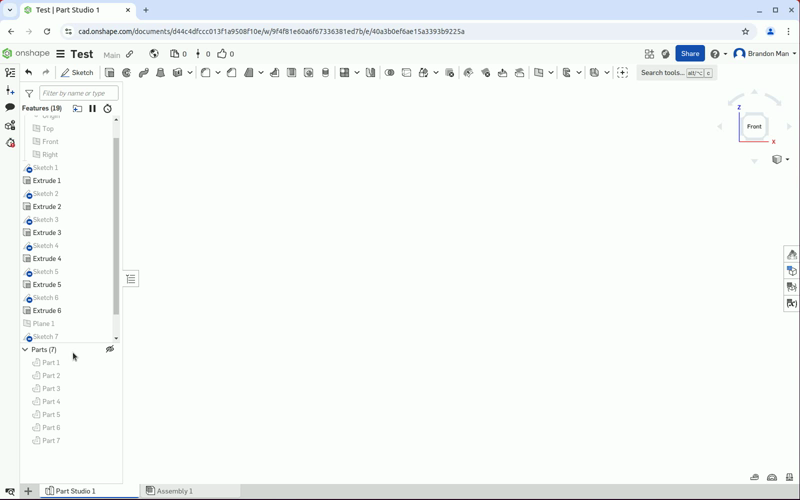
key(left)
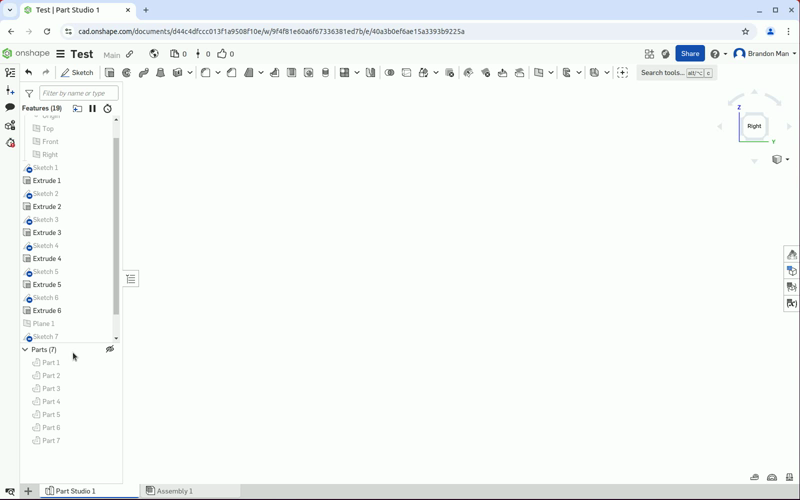
key_up(shift)
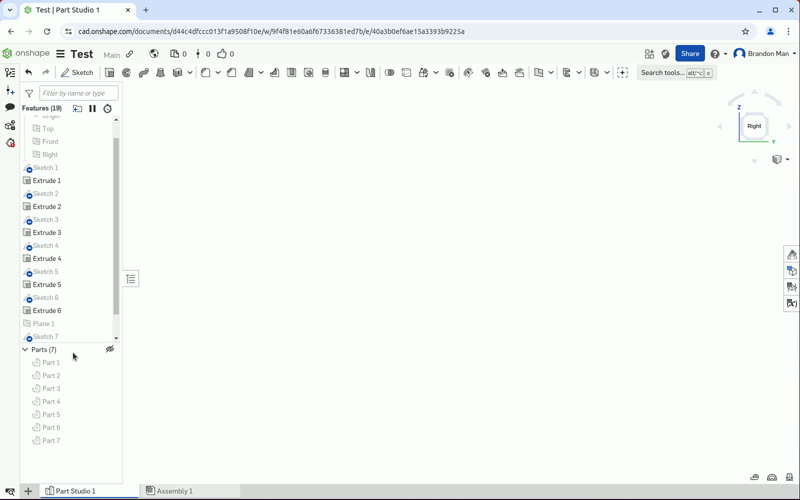
mouse_move(73, 352)
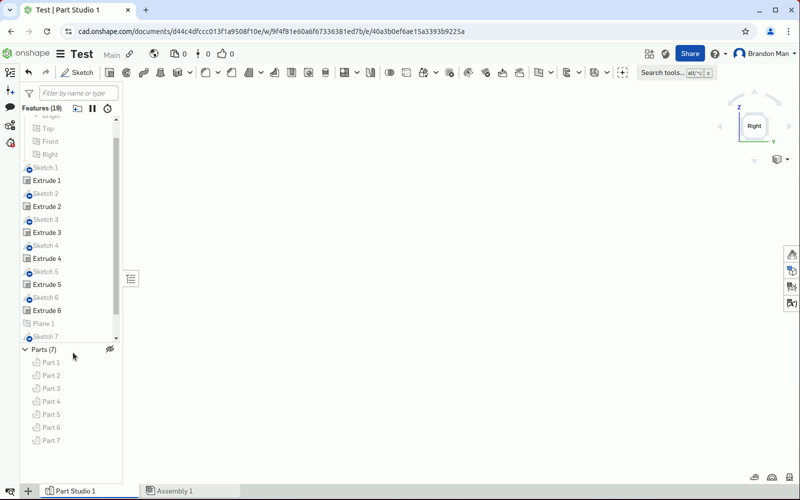
key(shift+y)
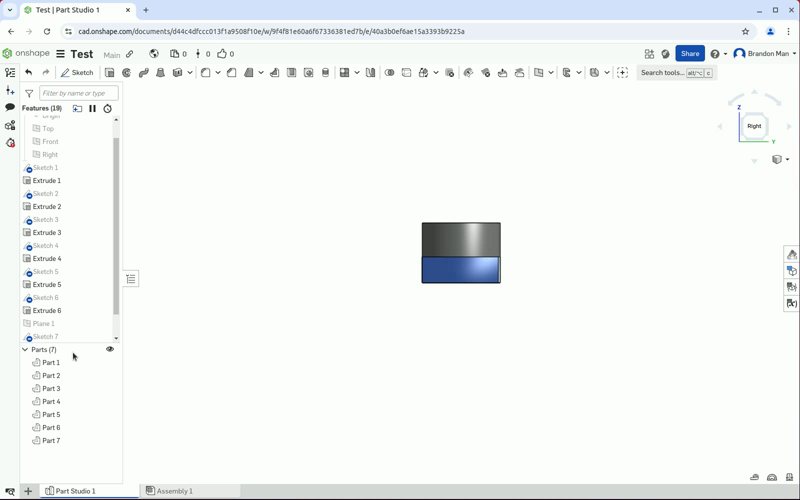
mouse_move(541, 75)
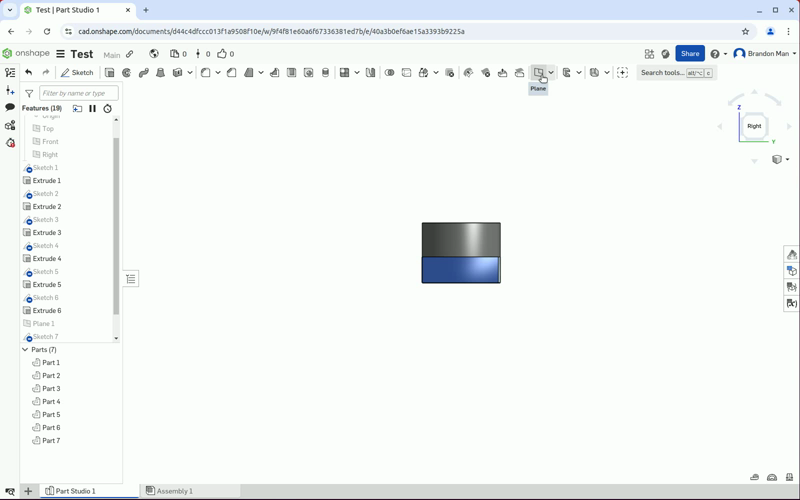
click(541, 75)
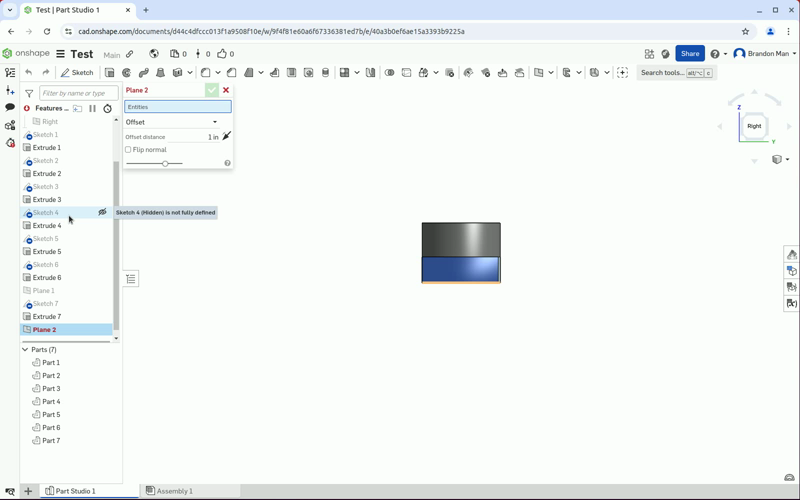
scroll(3)
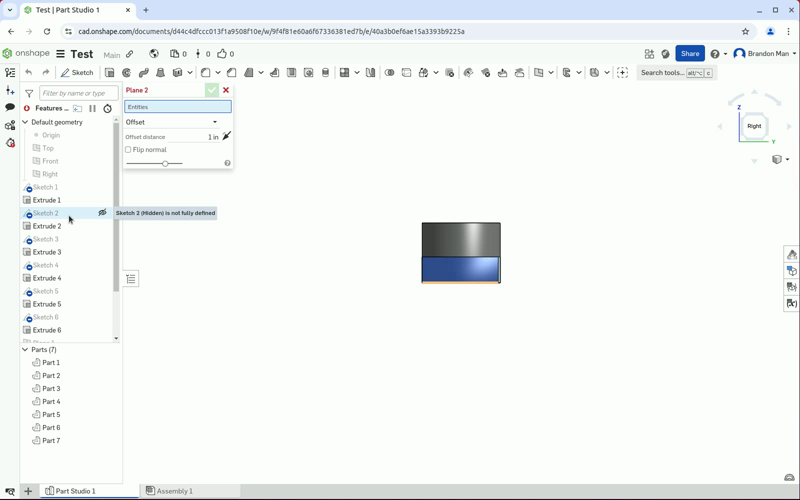
mouse_move(69, 176)
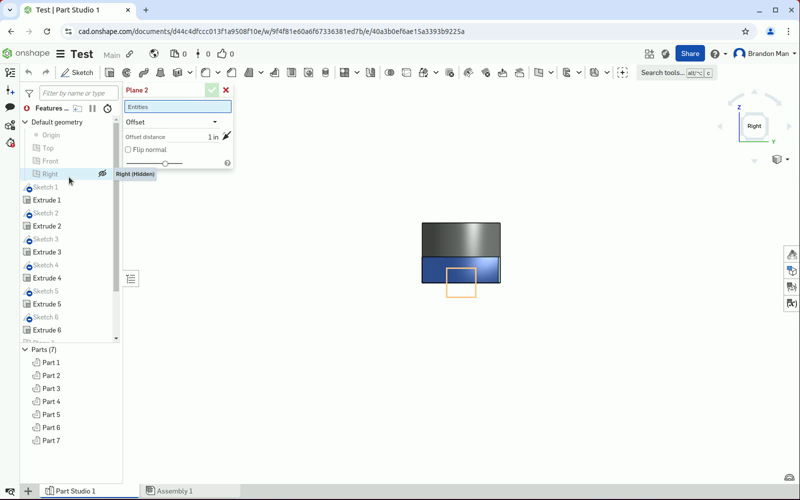
click(69, 176)
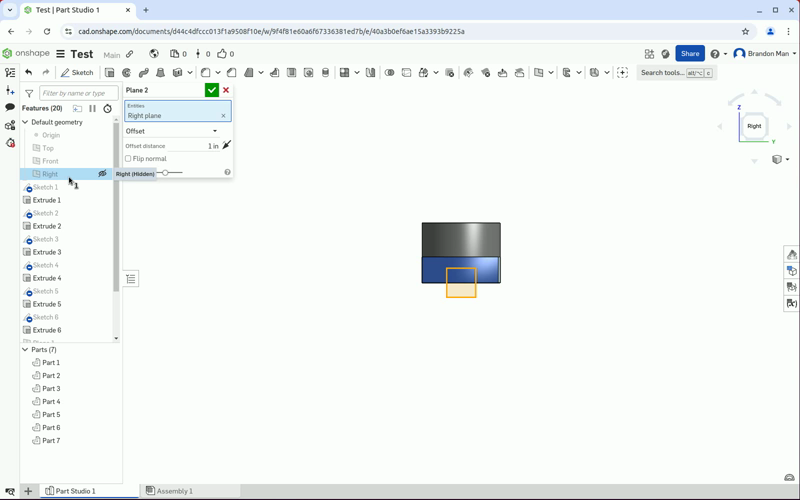
key(tab, 2)
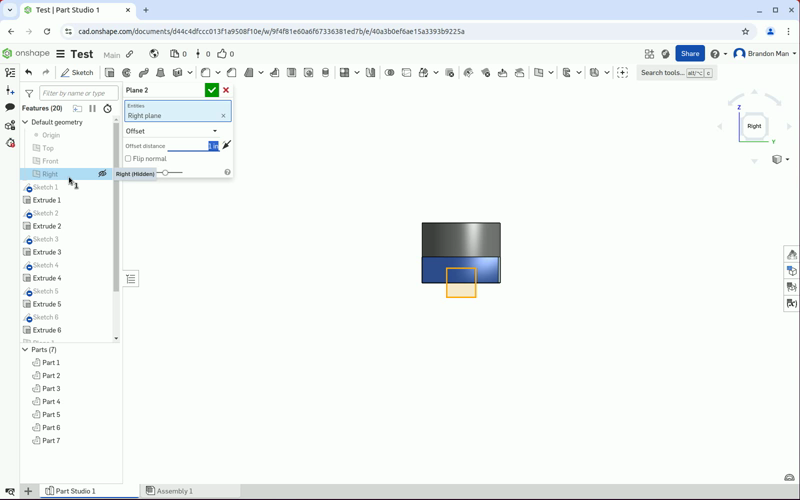
text(15.159)
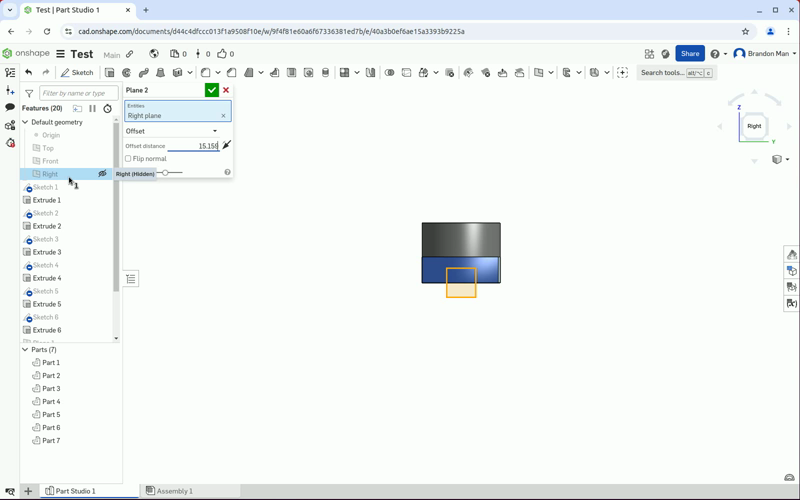
key(enter, 2)
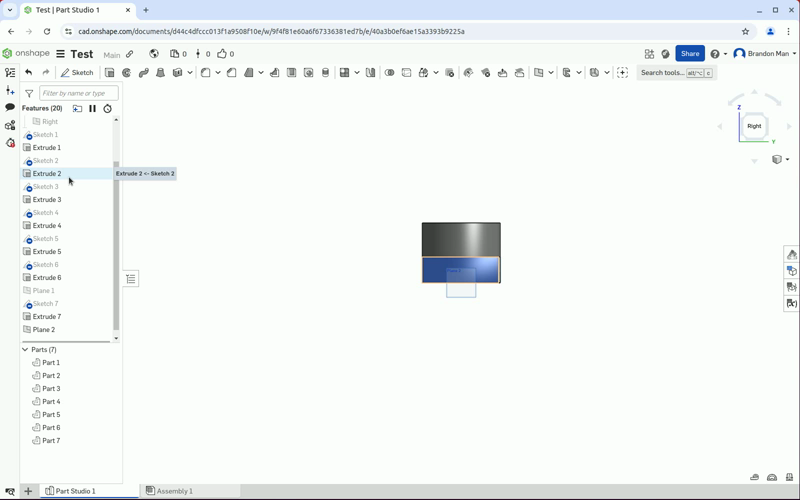
key(shift+s)
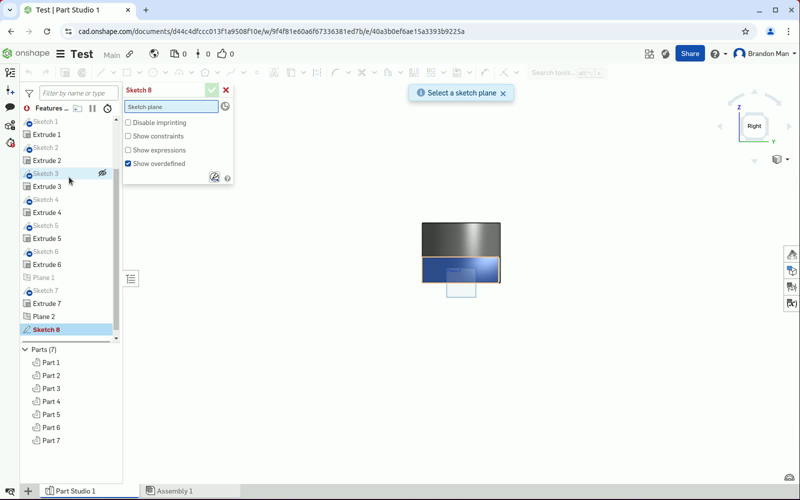
mouse_move(69, 319)
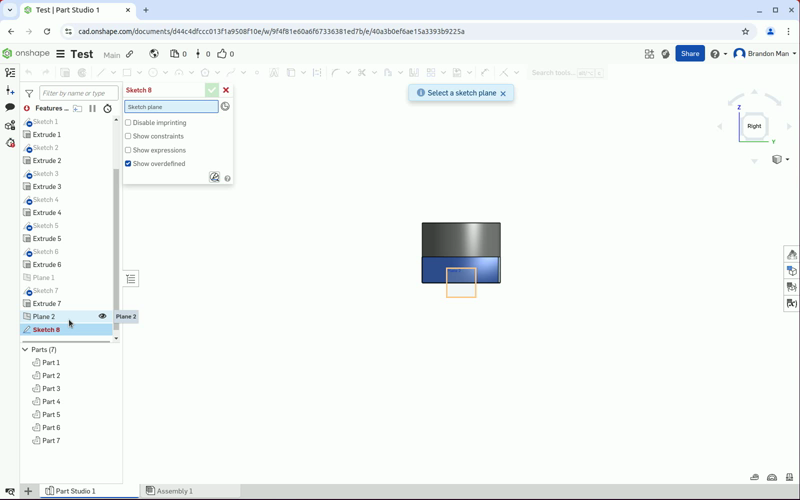
click(69, 319)
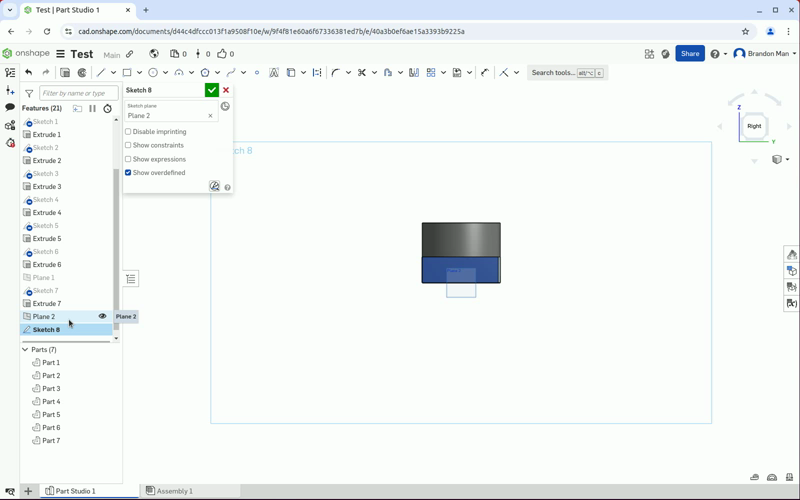
mouse_move(73, 352)
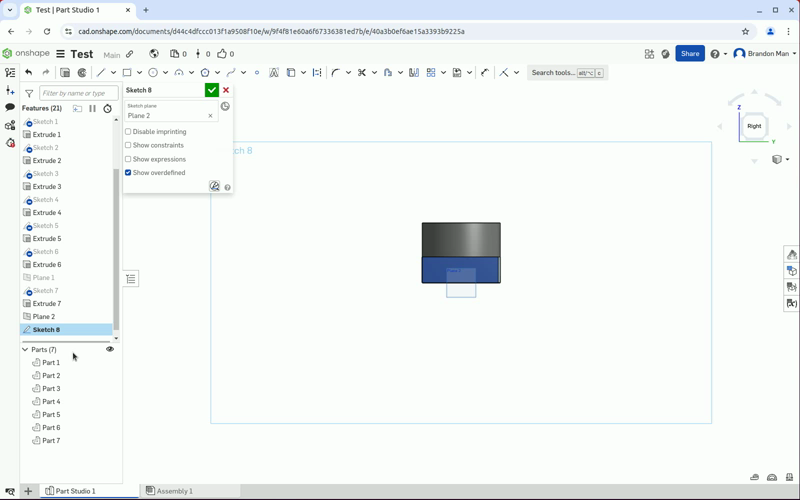
key(y)
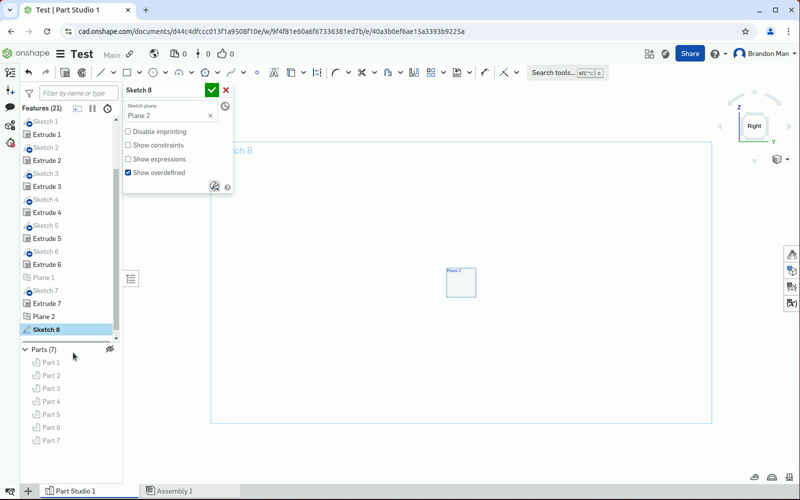
key(l)
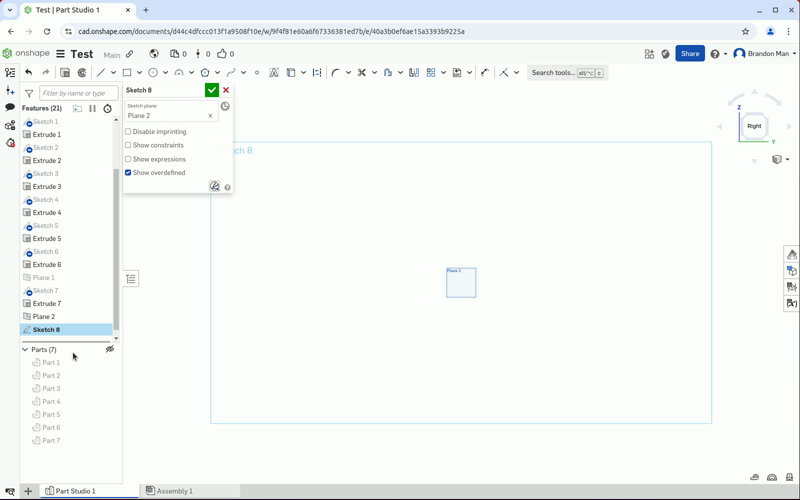
key_down(shift)
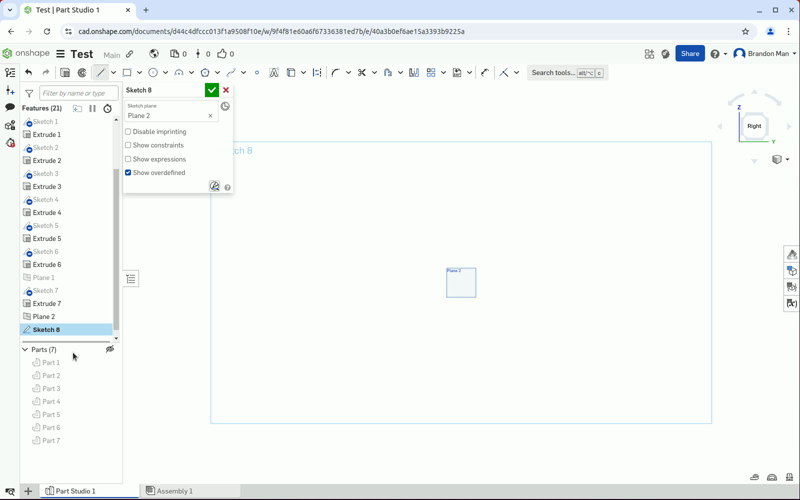
mouse_move(422, 328)
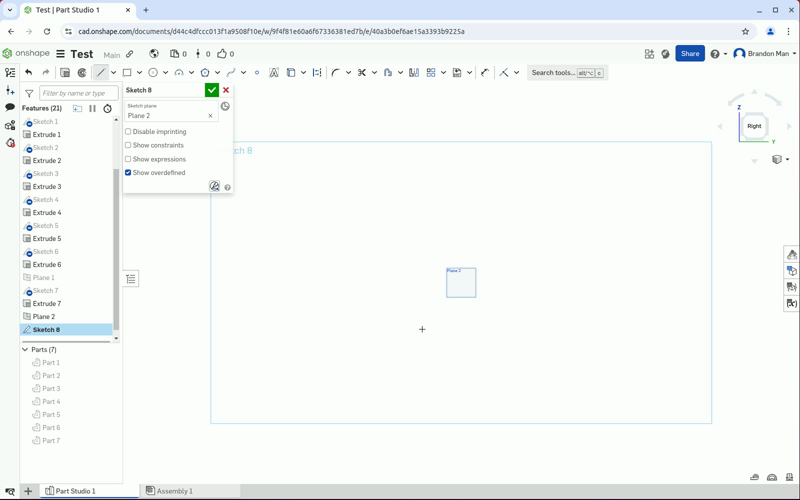
click(422, 328)
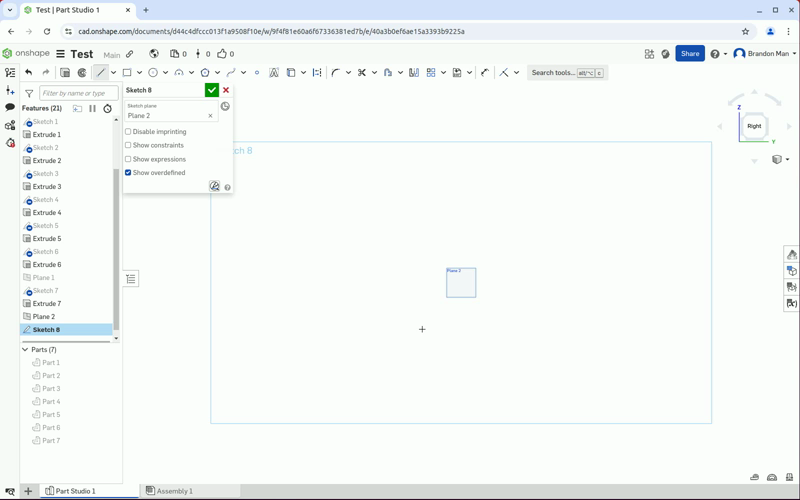
key_up(shift)
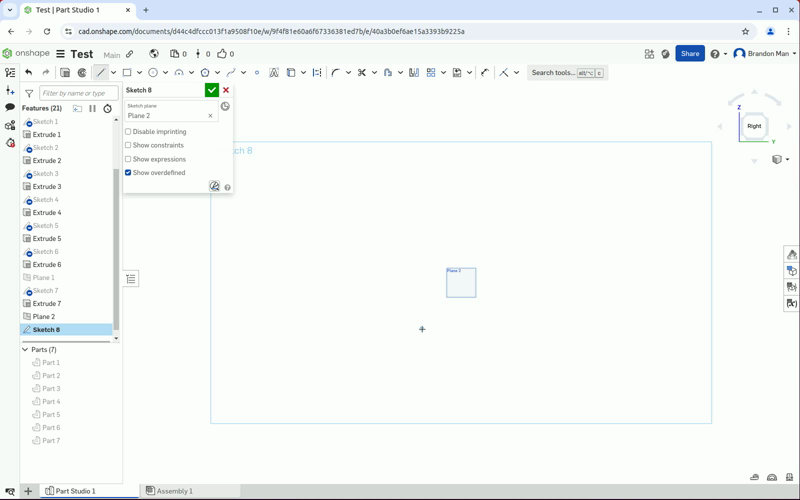
key_down(shift)
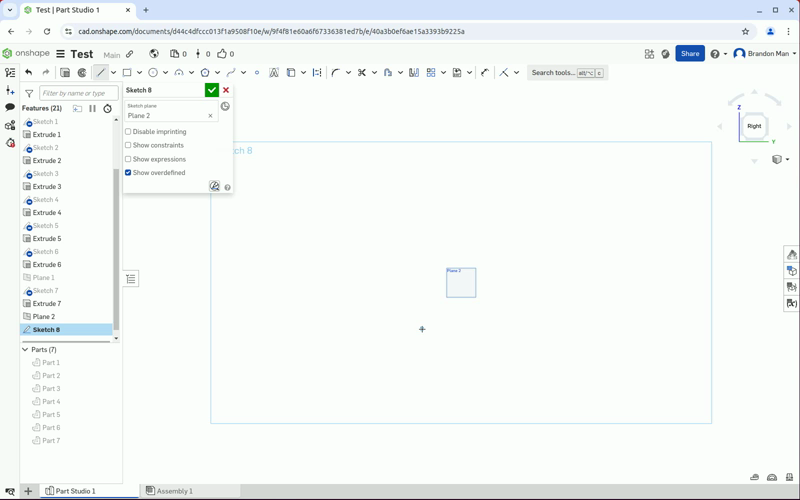
mouse_move(499, 328)
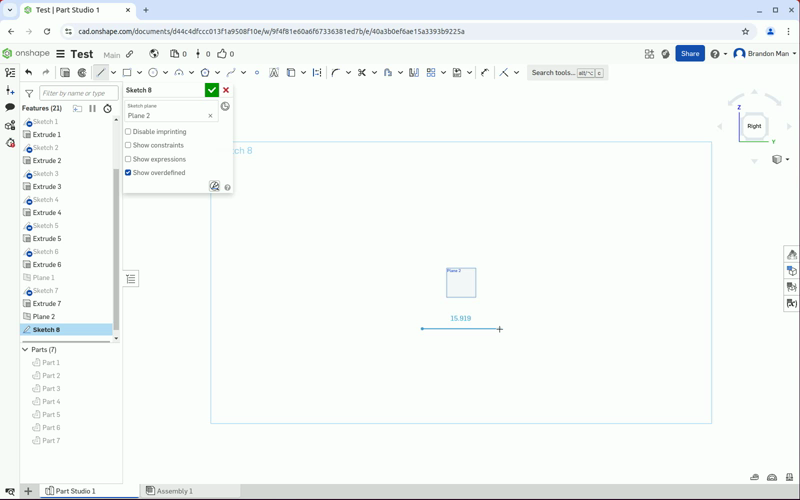
click(499, 328)
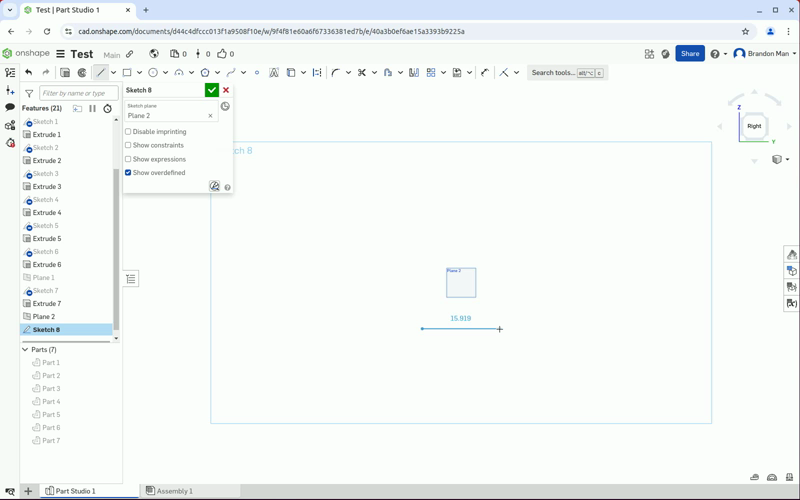
key_up(shift)
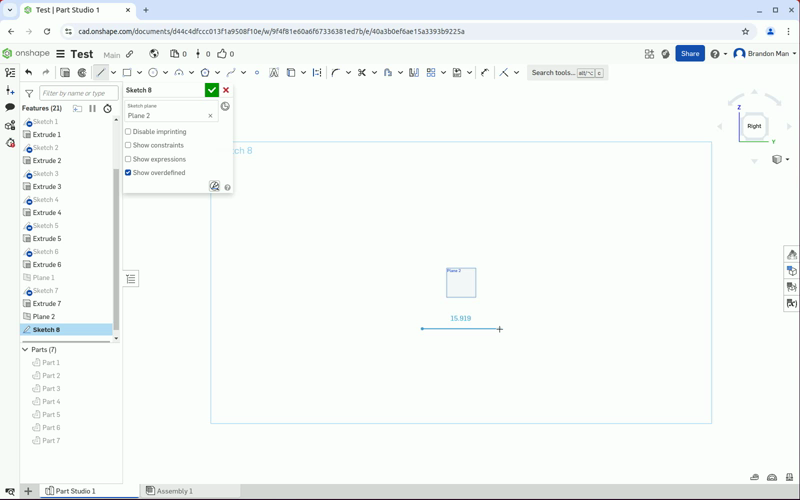
key_down(shift)
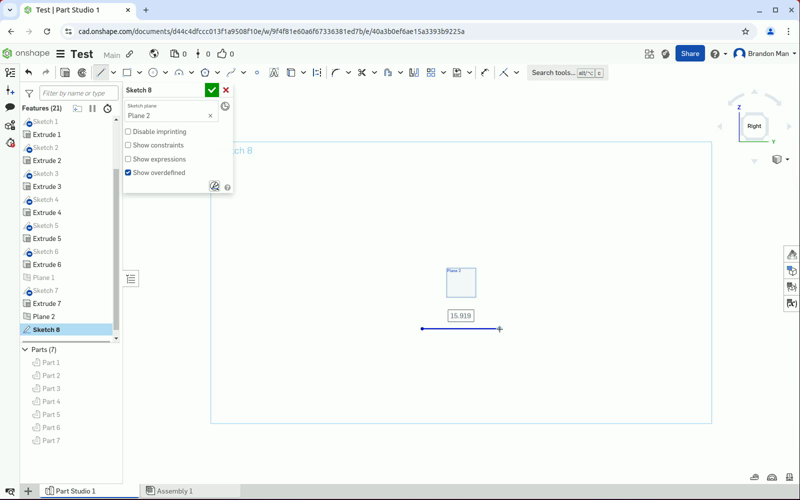
mouse_move(529, 328)
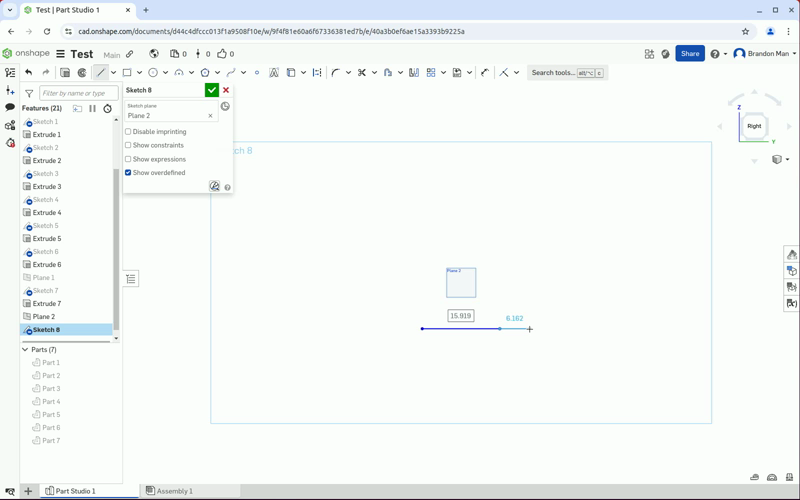
mouse_move(499, 282)
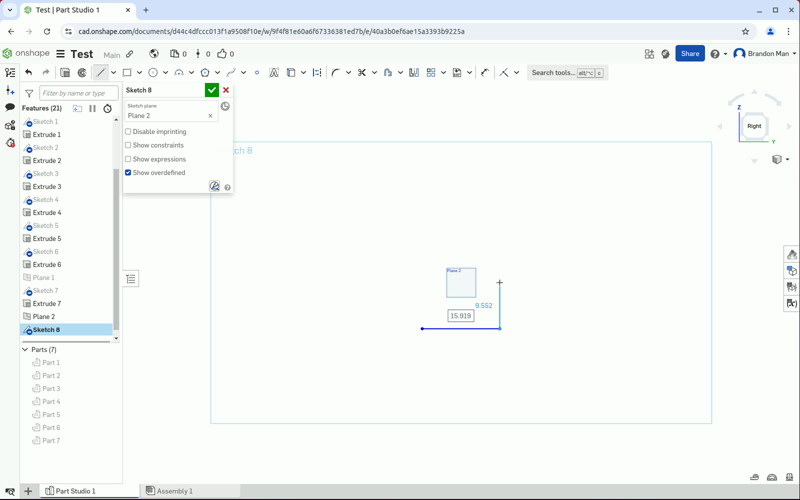
click(499, 282)
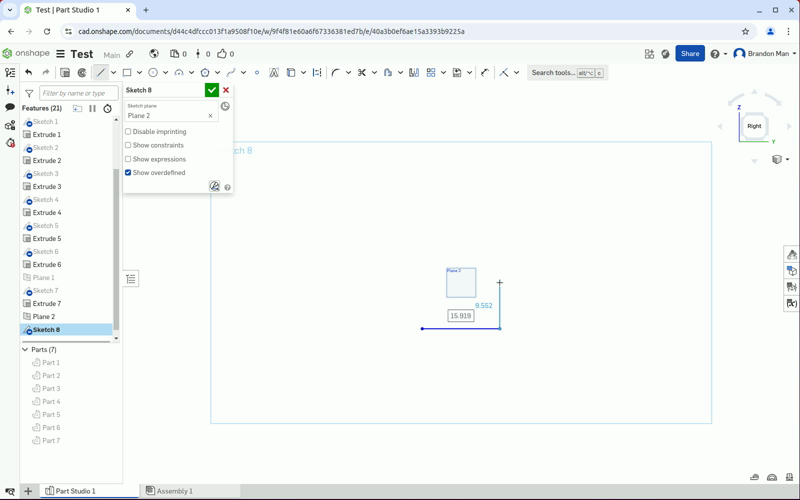
key_up(shift)
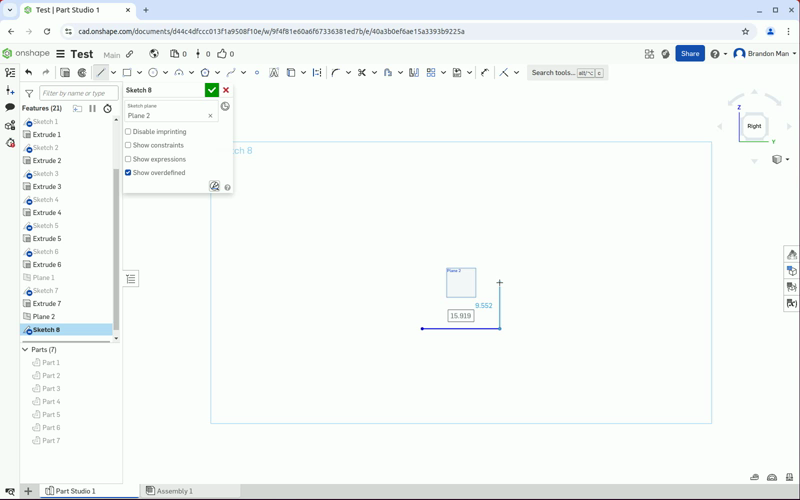
key_down(shift)
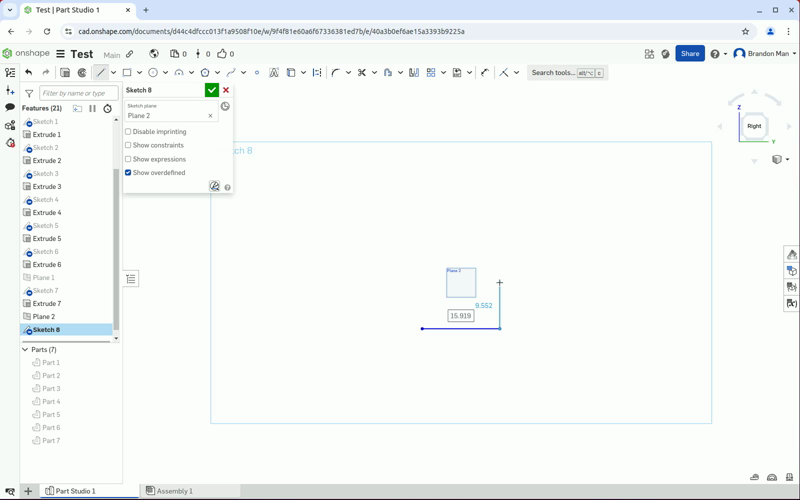
mouse_move(422, 282)
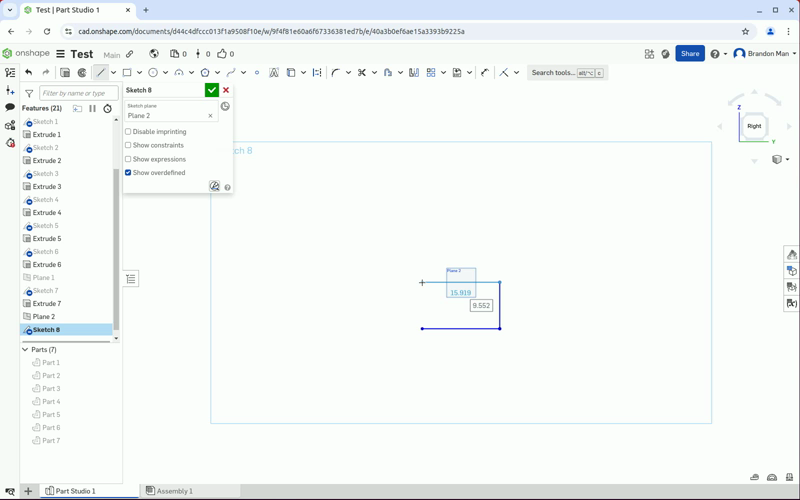
click(422, 282)
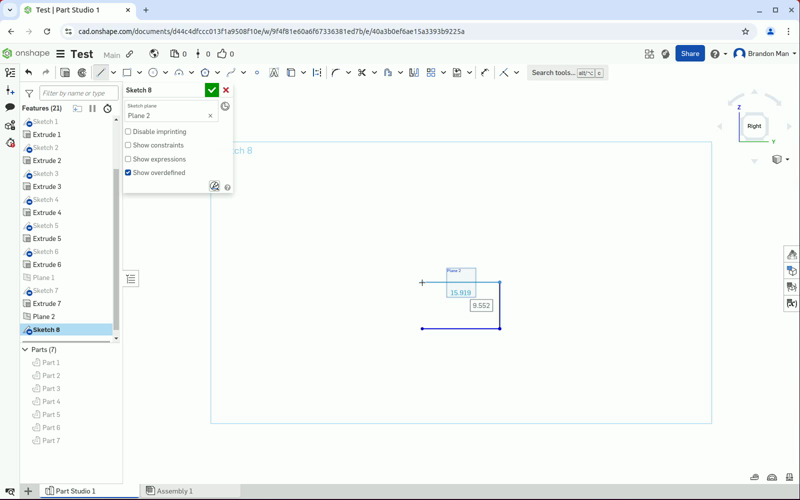
key_up(shift)
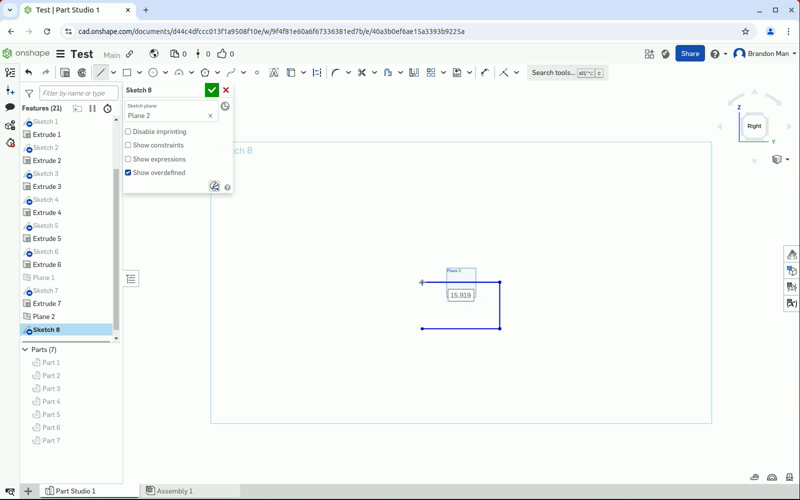
mouse_move(452, 282)
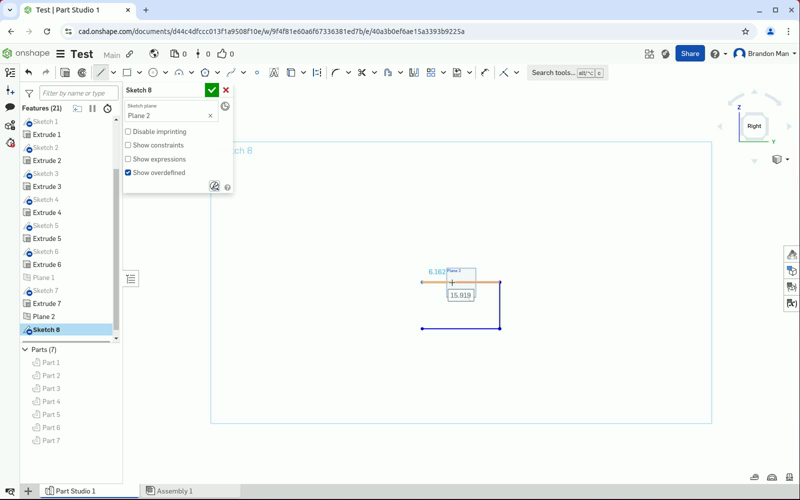
key_down(shift)
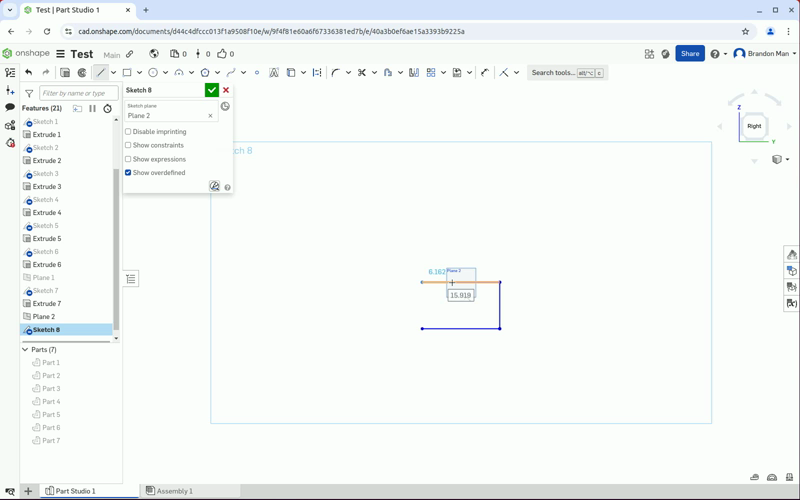
mouse_move(422, 328)
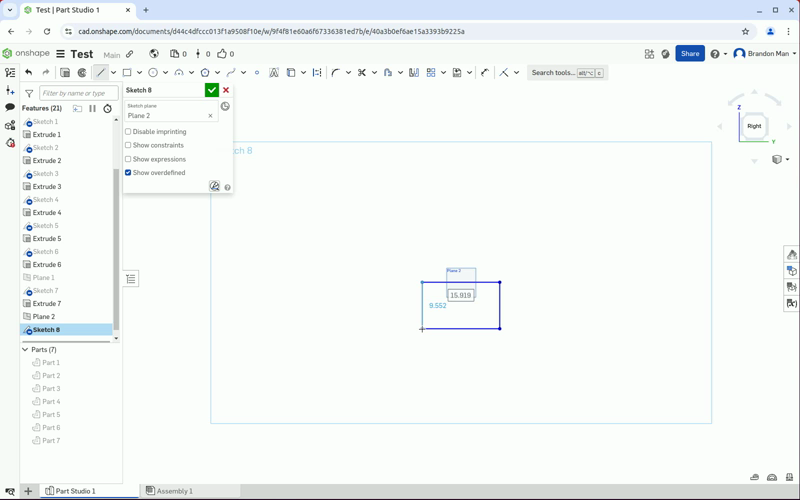
key_up(shift)
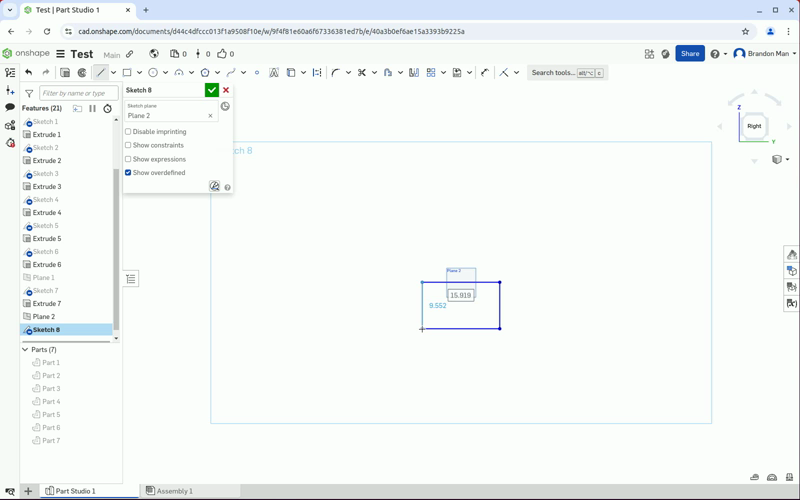
click(422, 328)
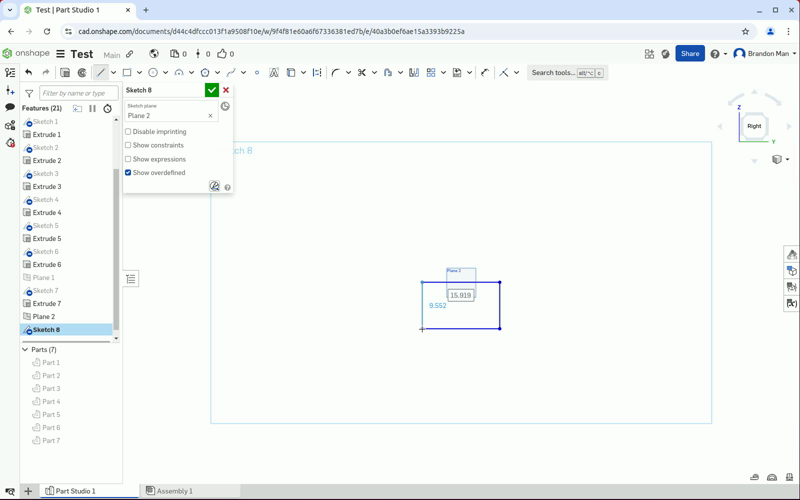
key(esc)
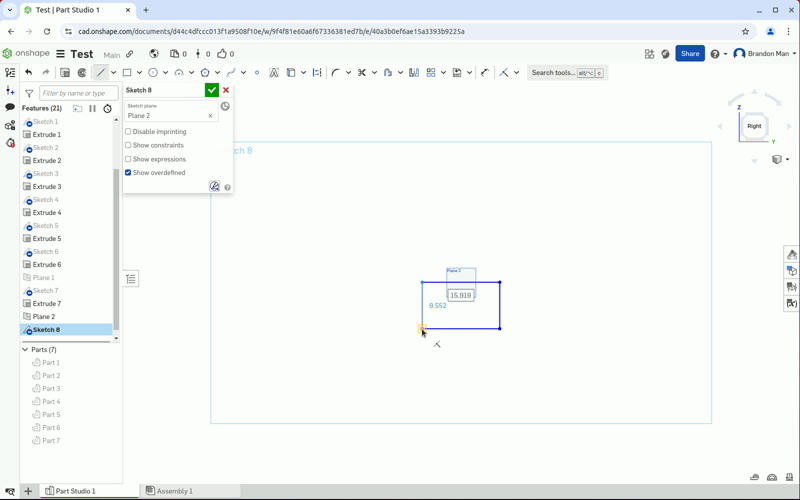
mouse_move(432, 308)
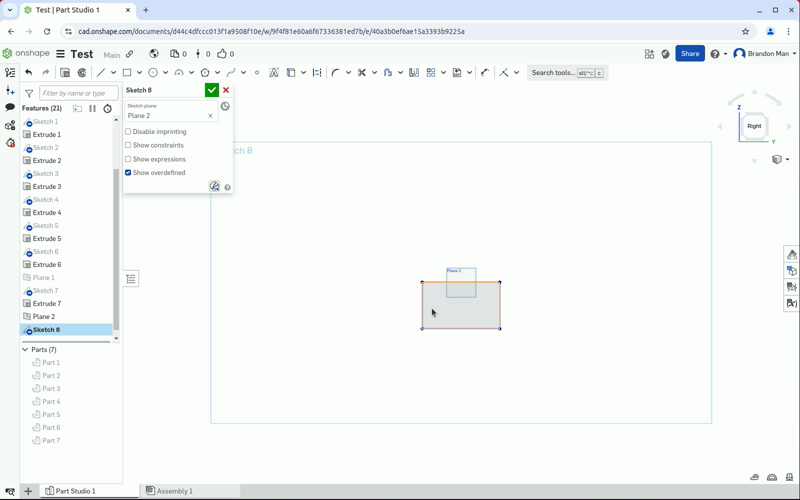
click(432, 308)
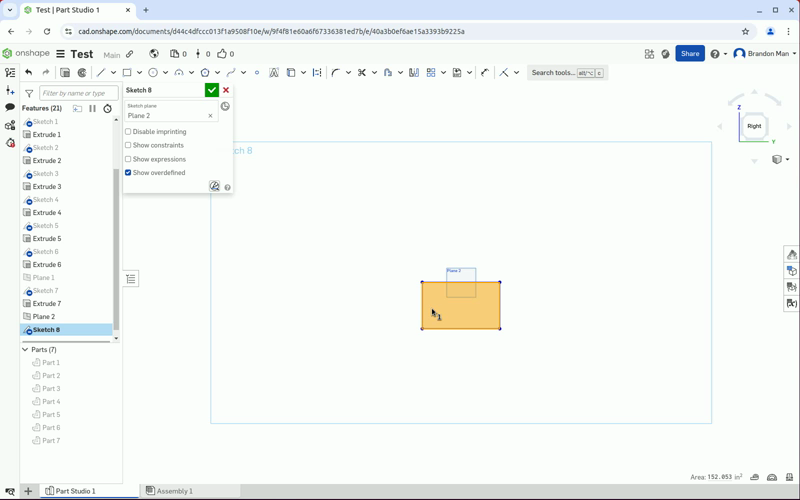
mouse_move(73, 352)
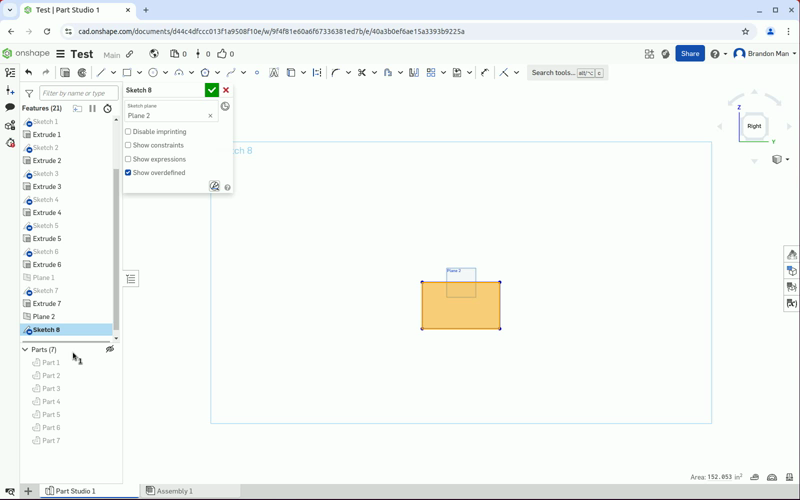
key(shift+y)
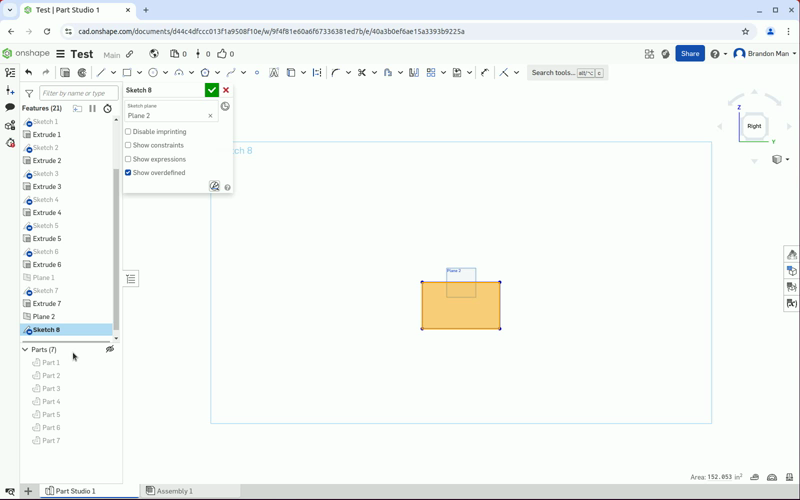
key(shift+e)
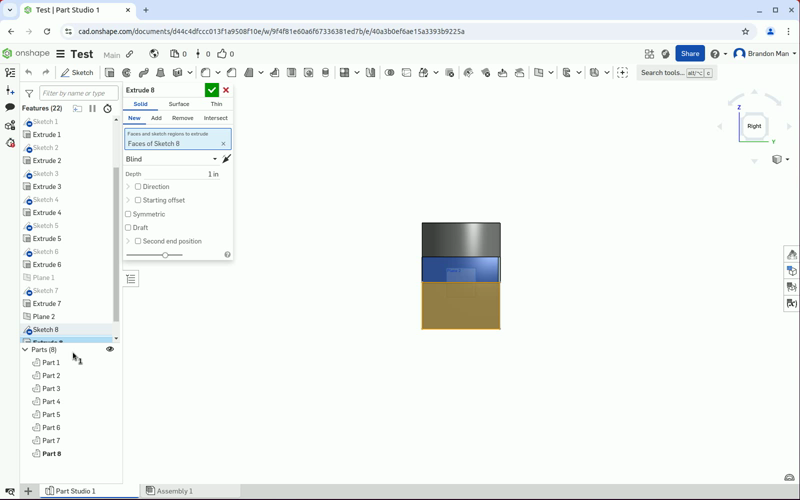
mouse_move(143, 106)
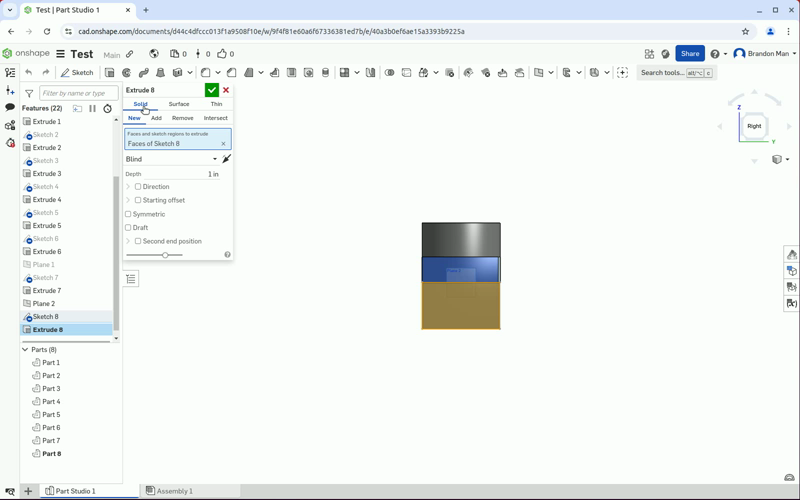
click(143, 106)
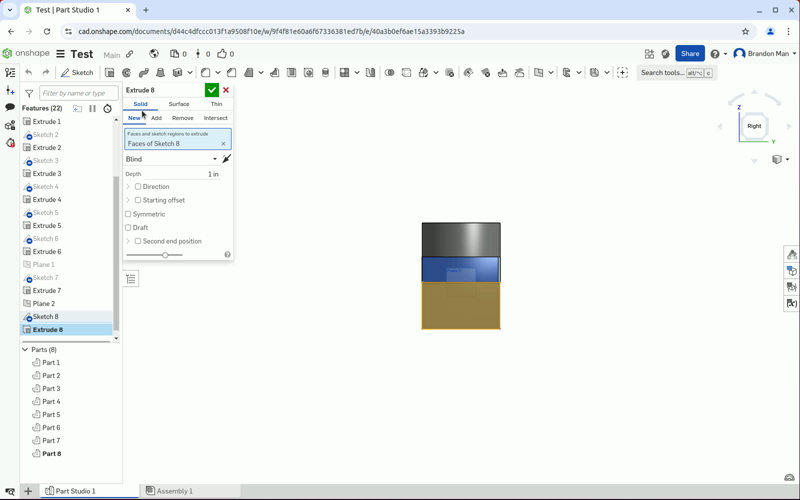
mouse_move(137, 120)
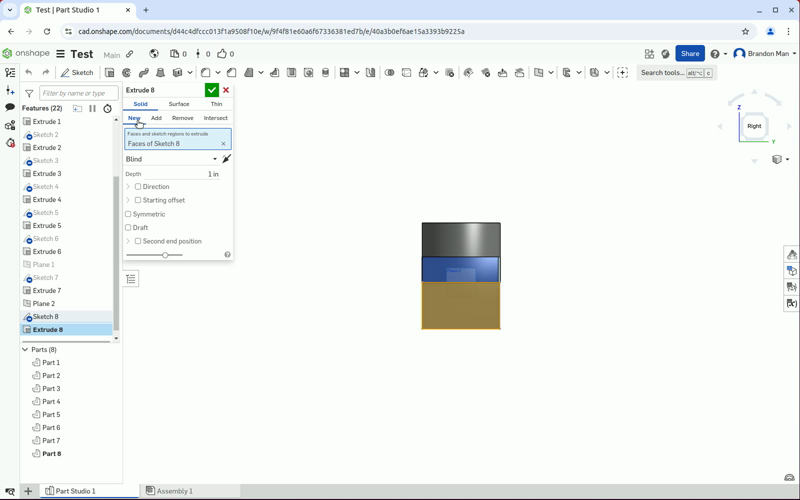
click(137, 120)
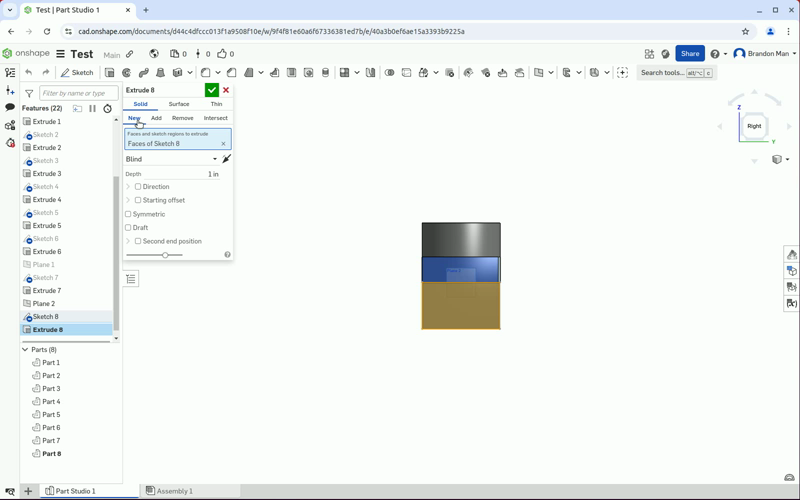
key(tab, 4)
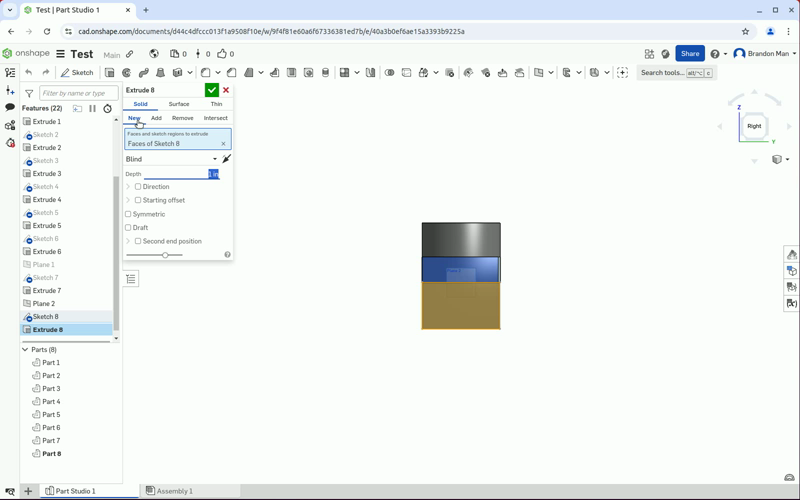
text(5.296)
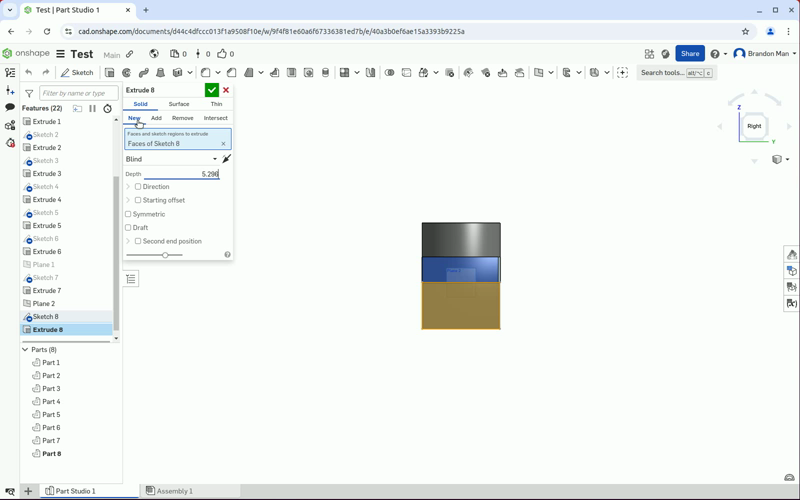
key(enter)
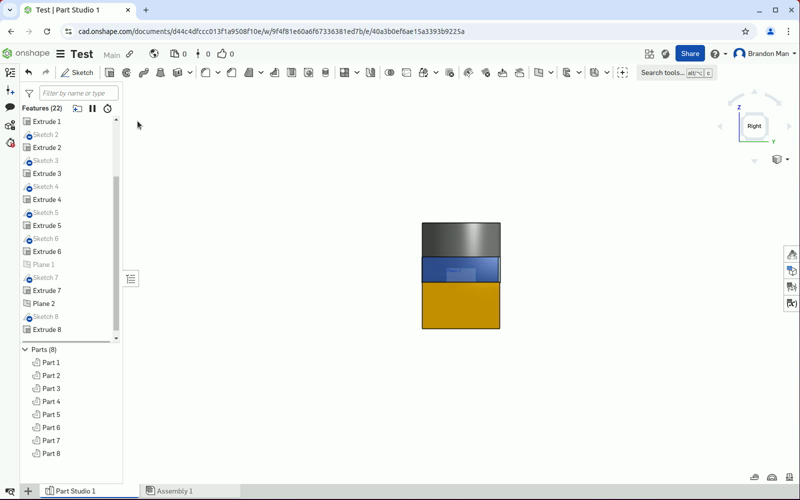
key(shift+h)
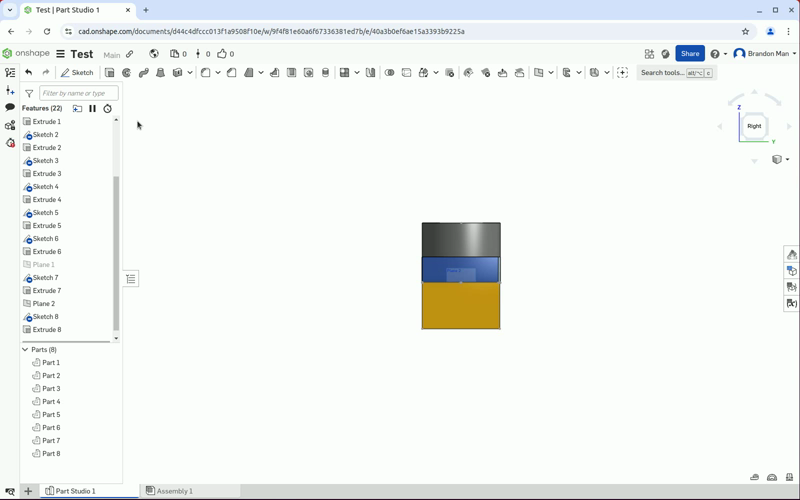
key(shift+h)
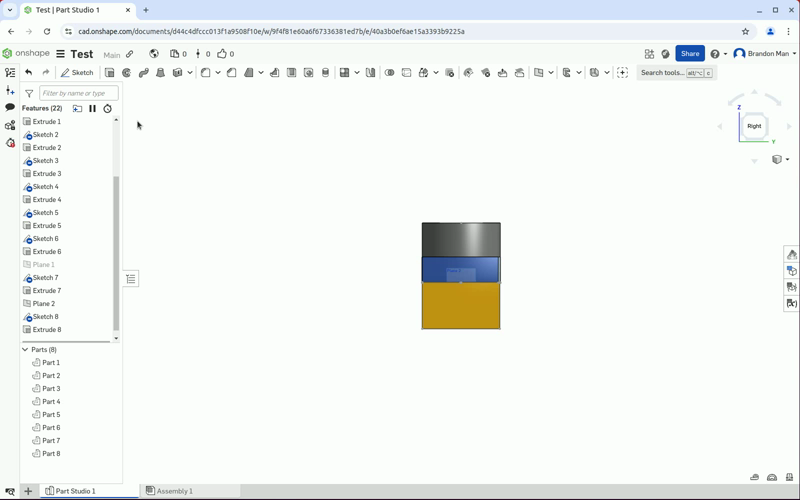
key(shift+7)
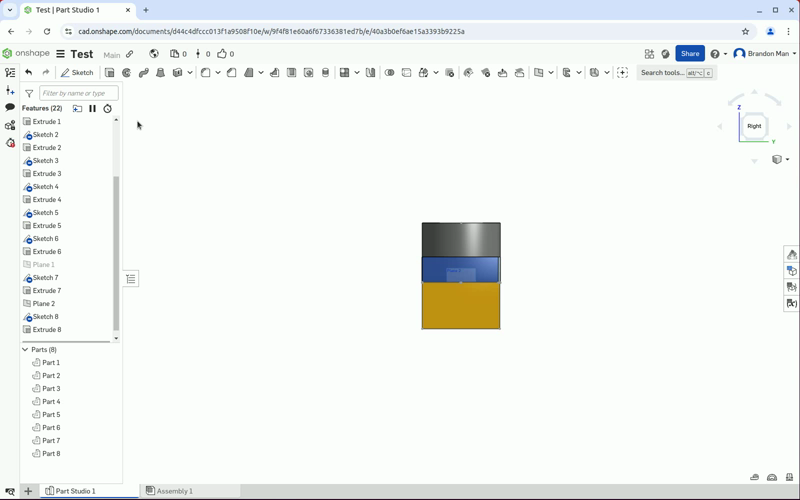
key(right, 2)
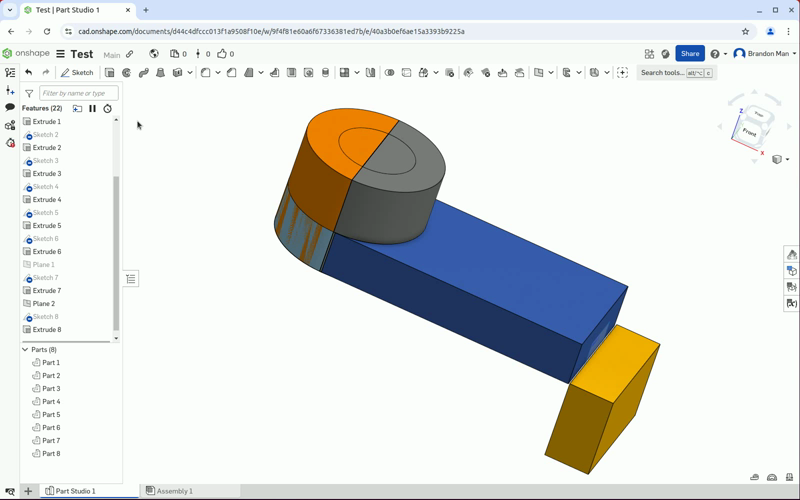
key(down, 2)
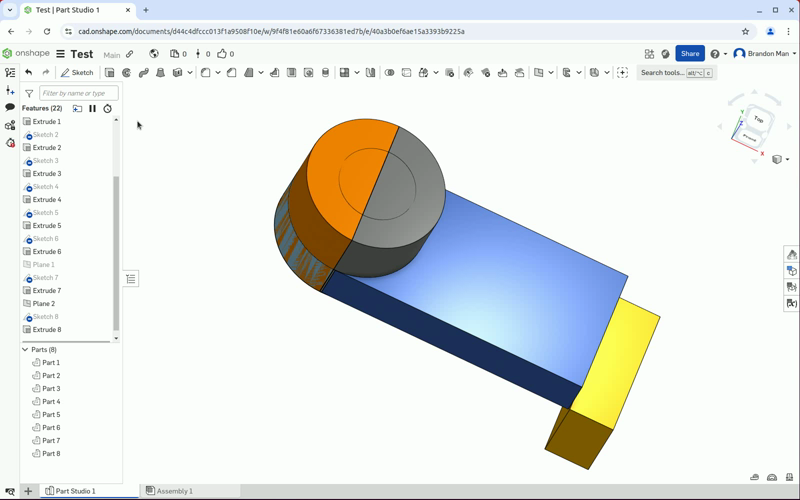
key(up, 2)
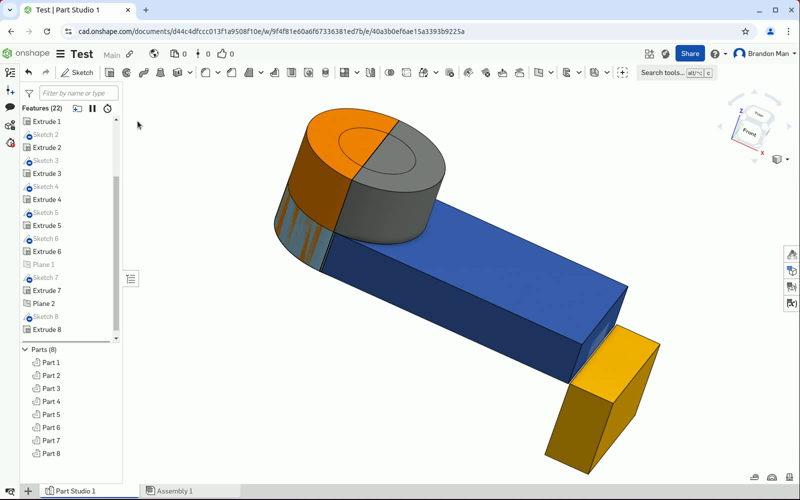
key(left, 2)
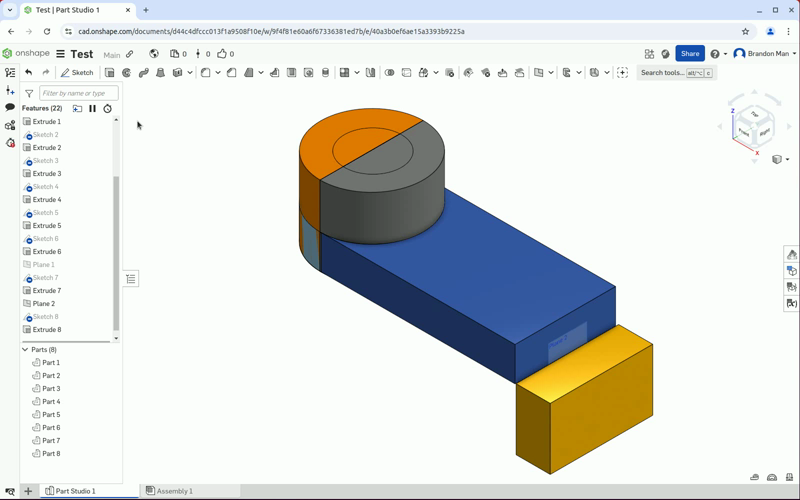
mouse_move(69, 111)
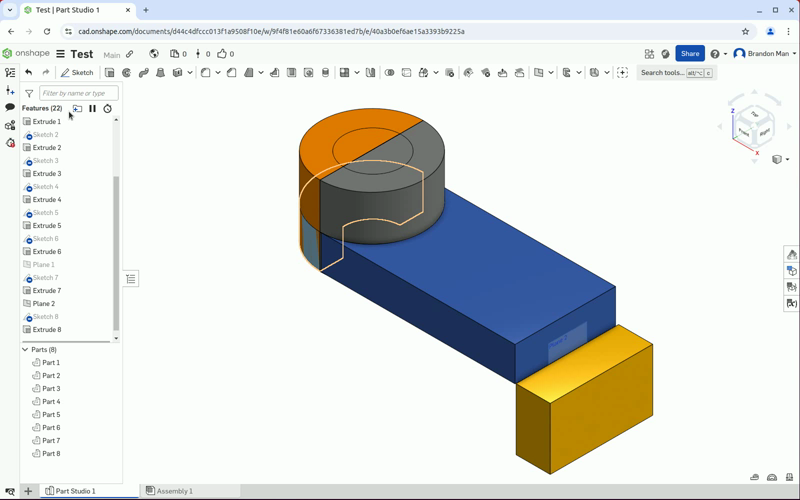
click(69, 111)